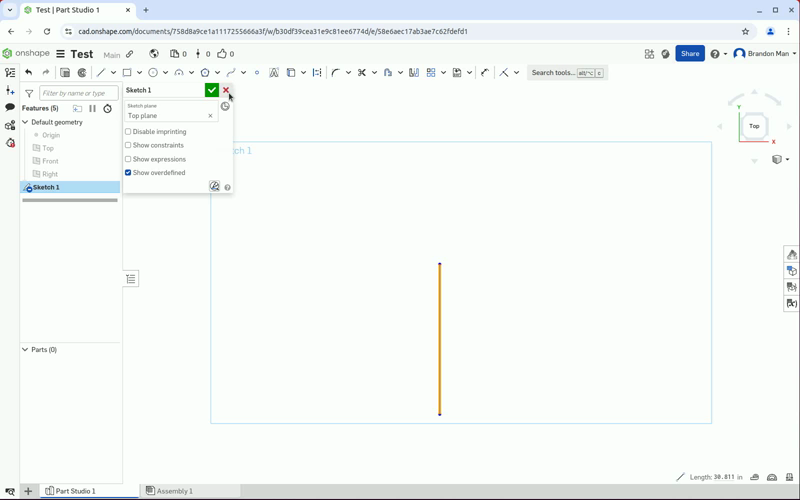
key(shift+h)
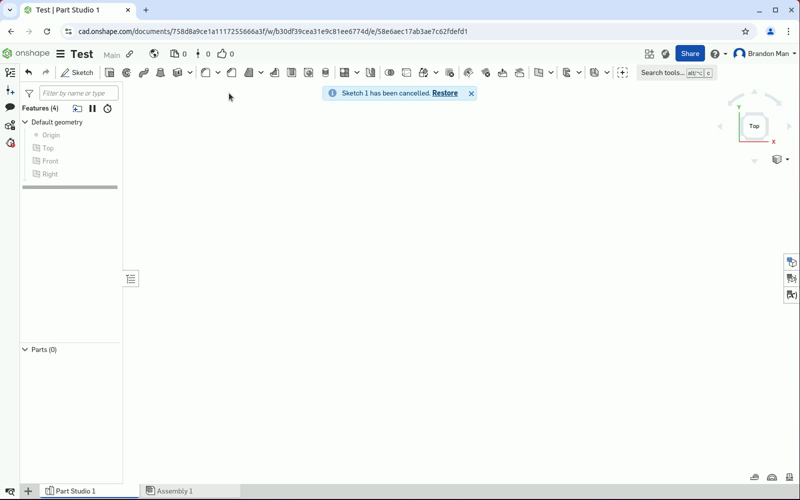
mouse_move(73, 352)
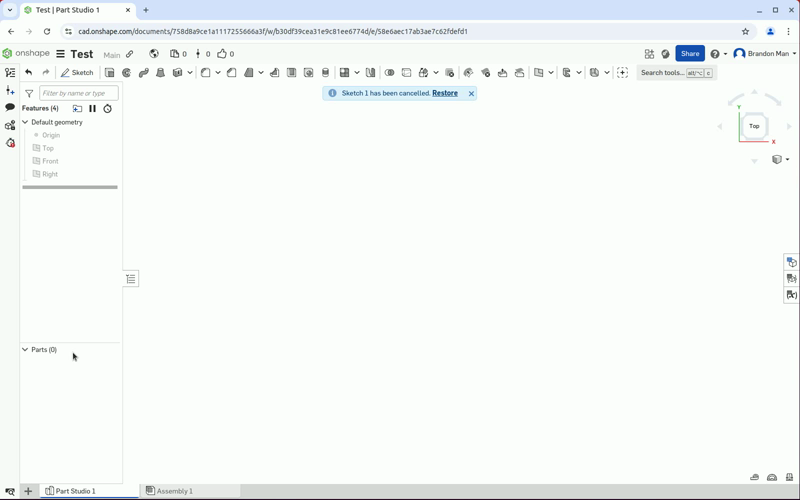
key(y)
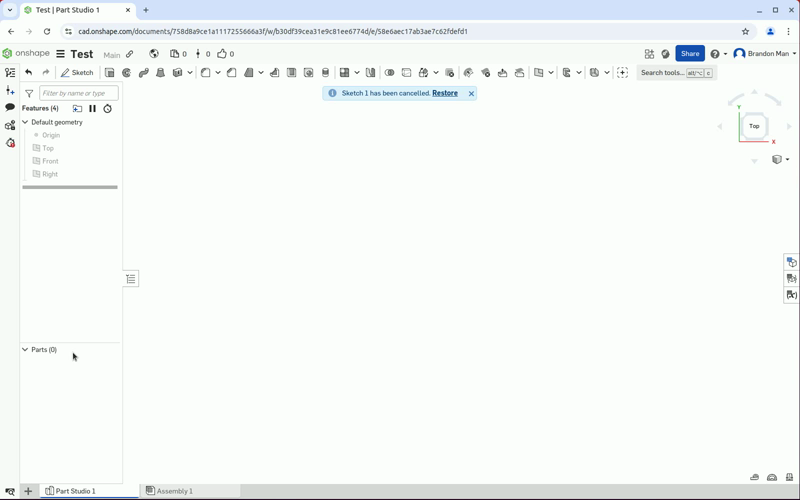
key(shift+p)
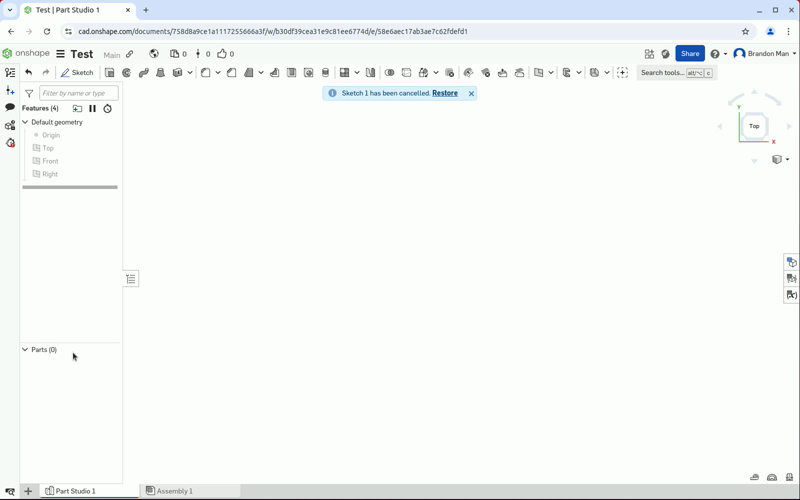
key(space)
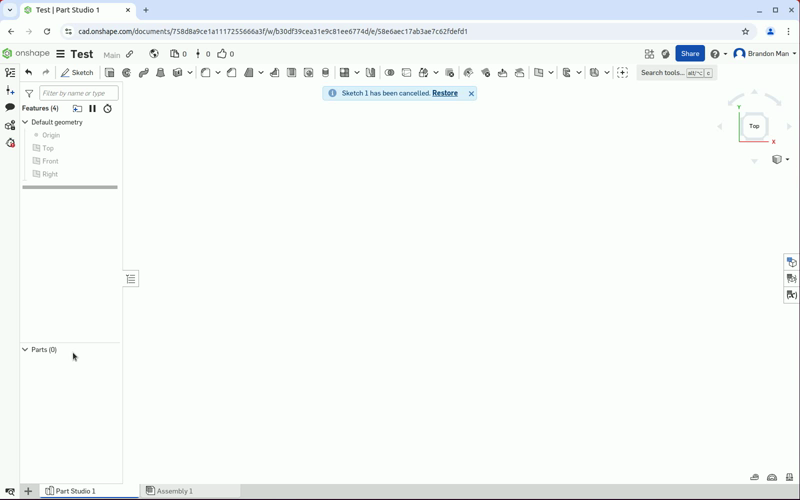
key_down(shift)
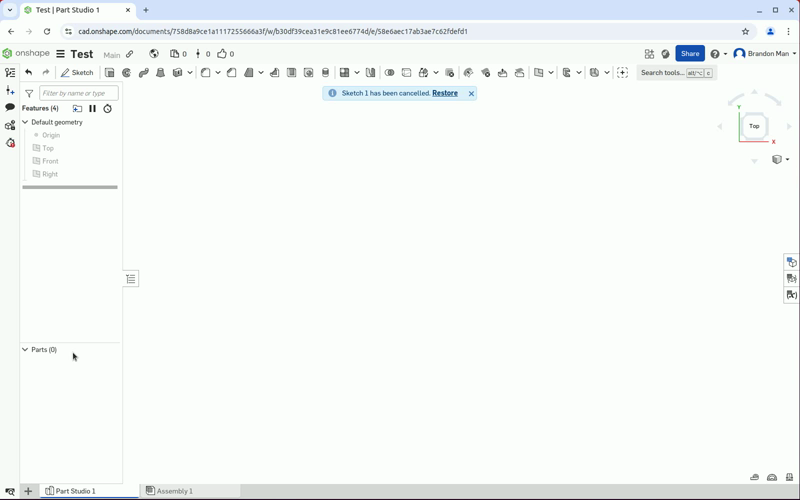
key(up)
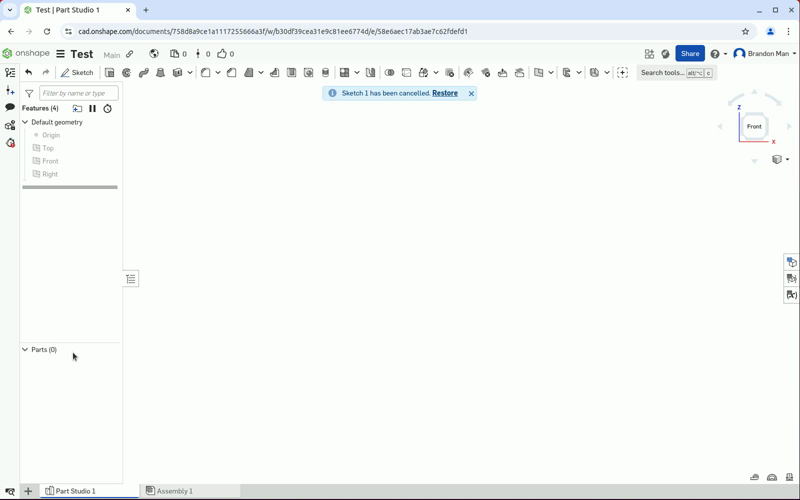
key_up(shift)
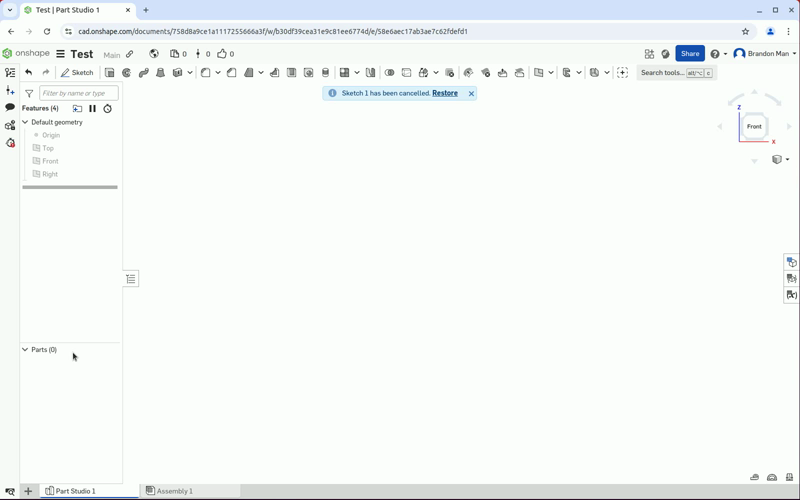
mouse_move(73, 352)
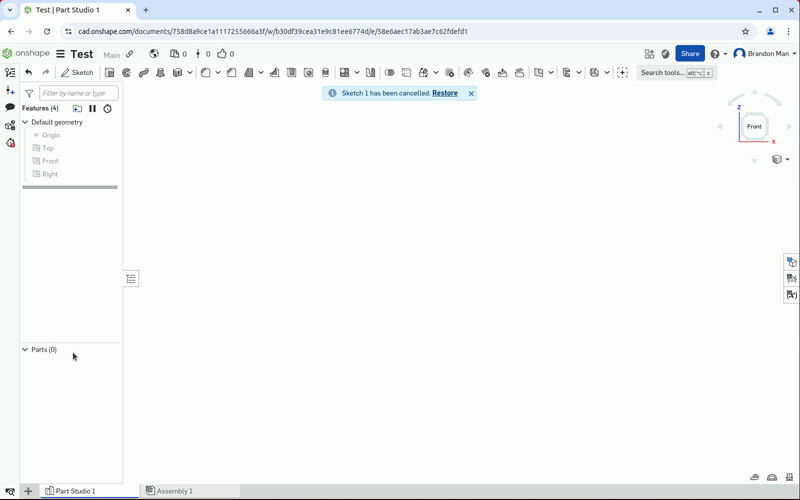
key(shift+y)
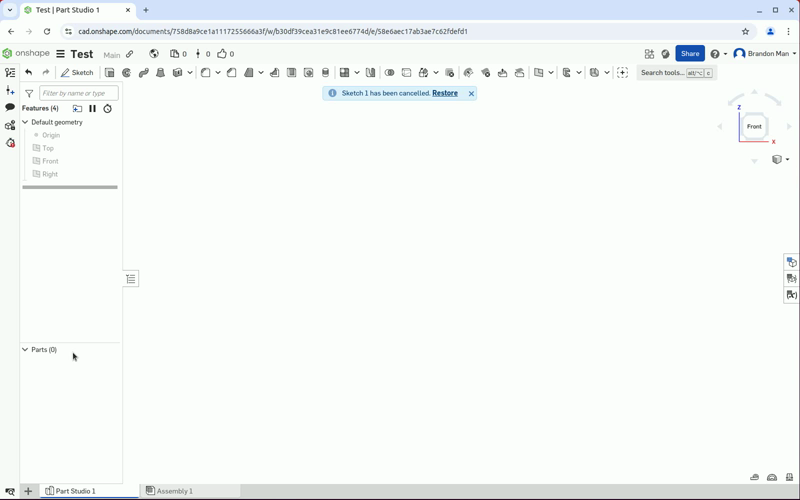
key(shift+s)
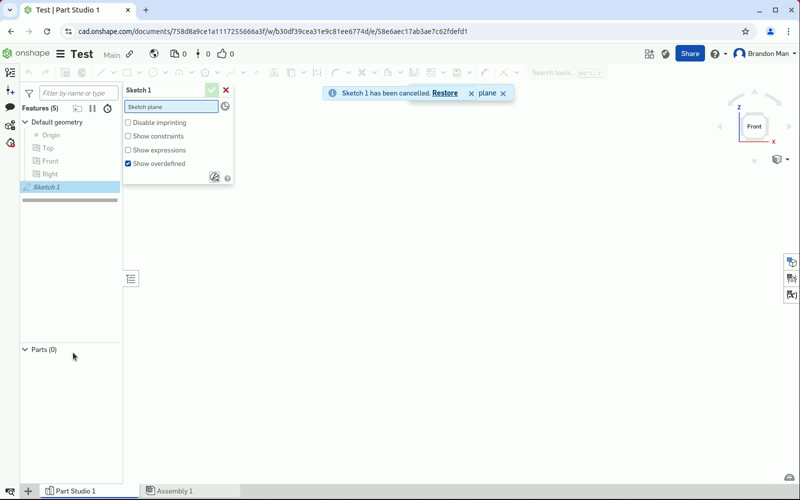
mouse_move(73, 163)
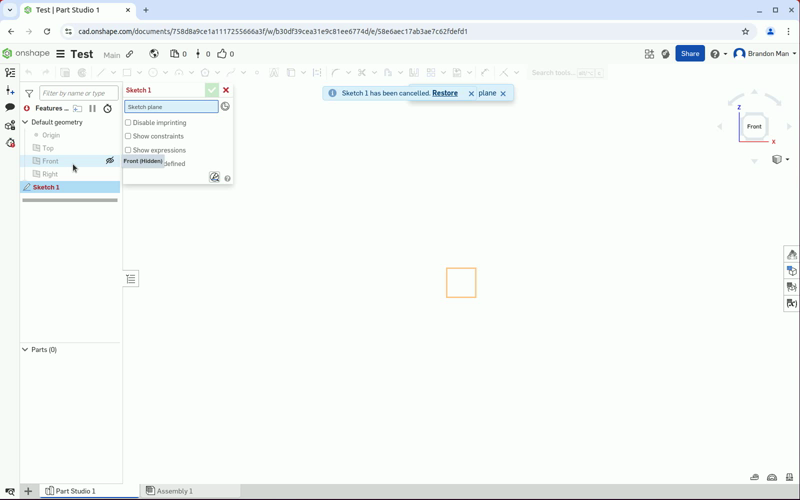
click(73, 163)
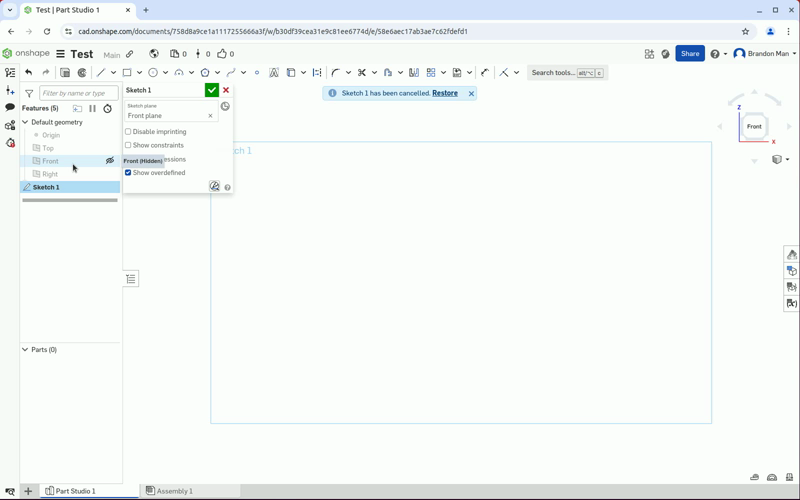
mouse_move(73, 352)
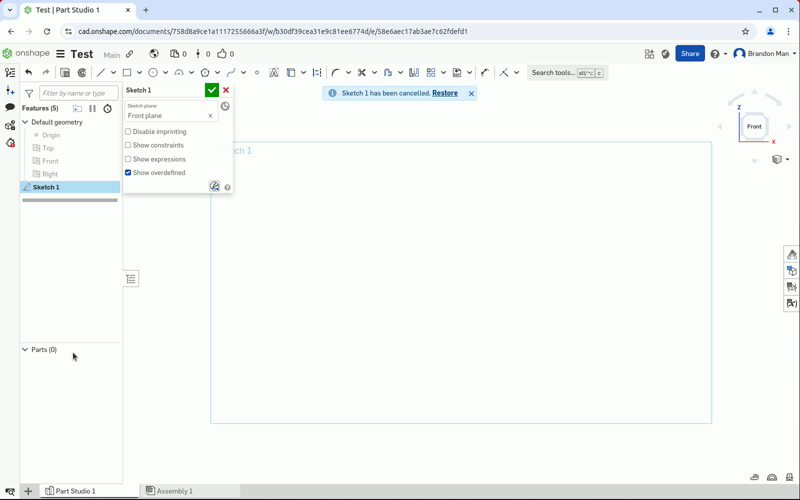
key(y)
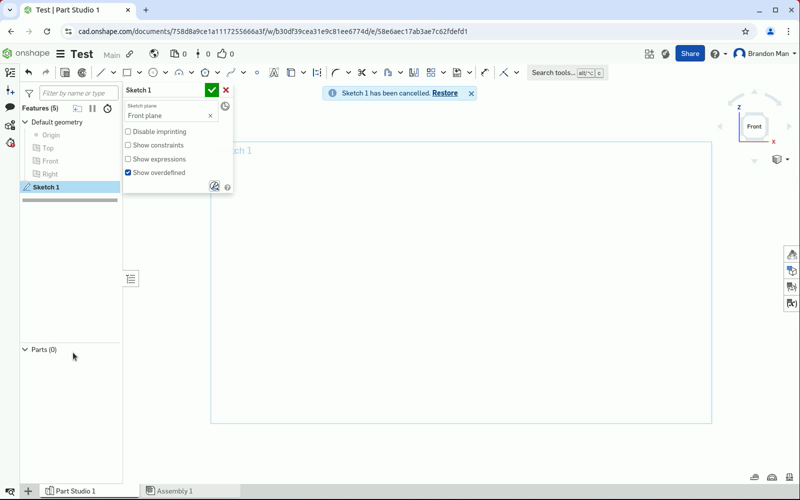
key(l)
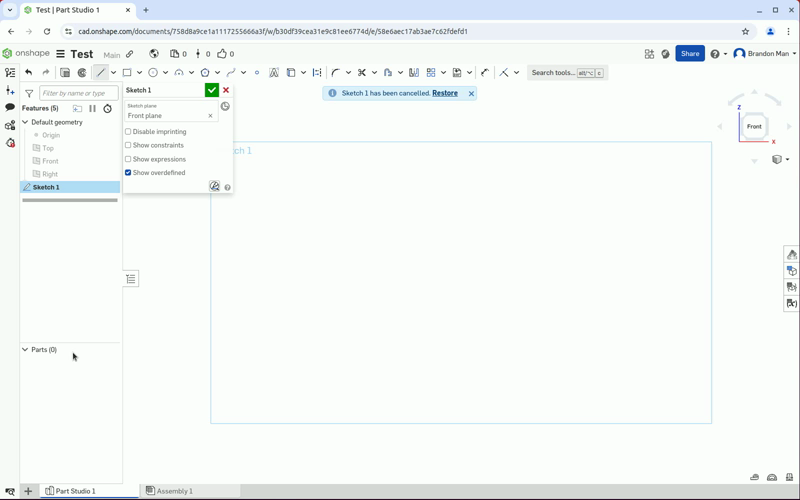
key_down(shift)
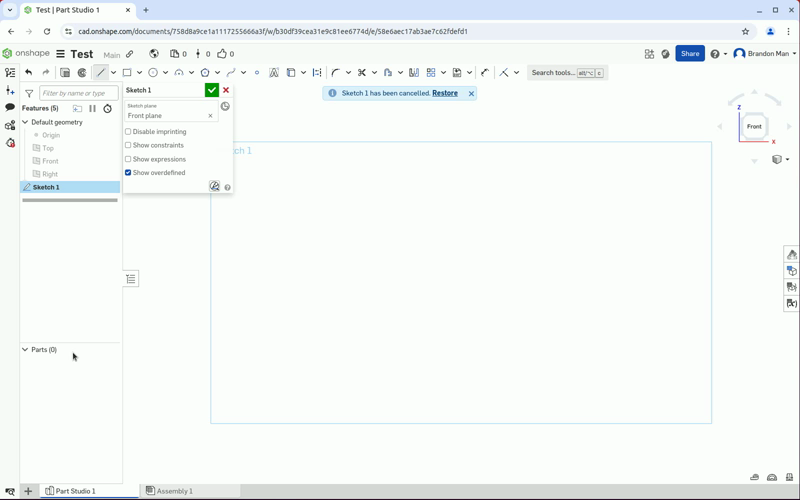
mouse_move(348, 282)
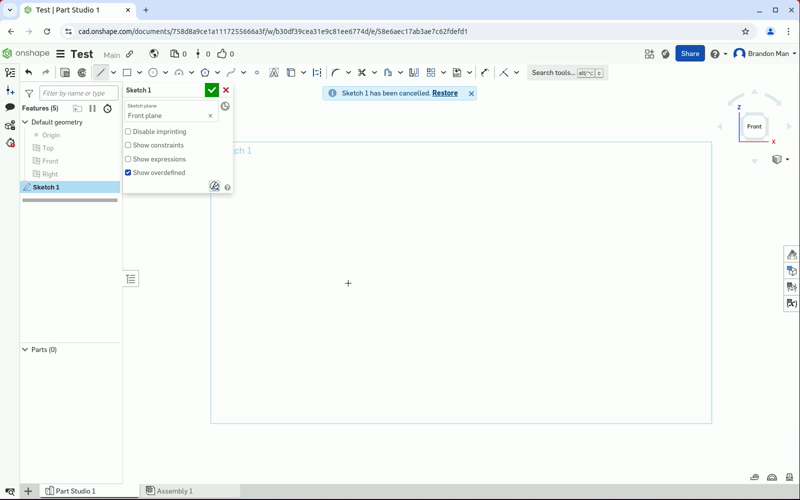
click(348, 282)
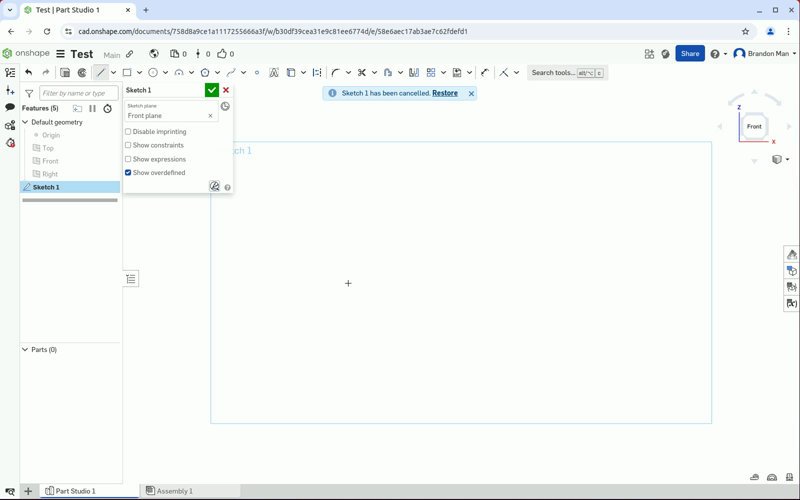
key_up(shift)
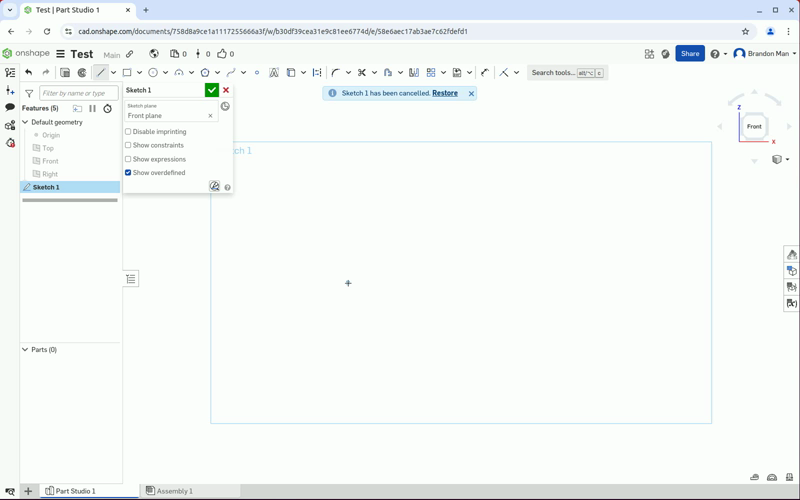
key_down(shift)
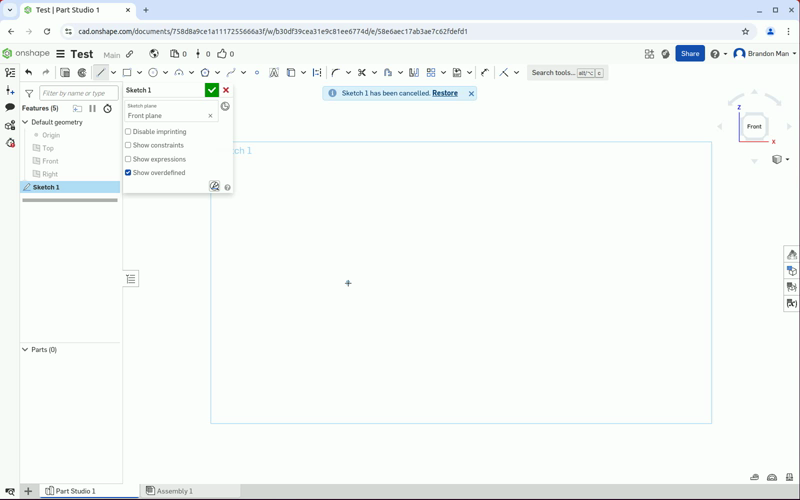
mouse_move(378, 282)
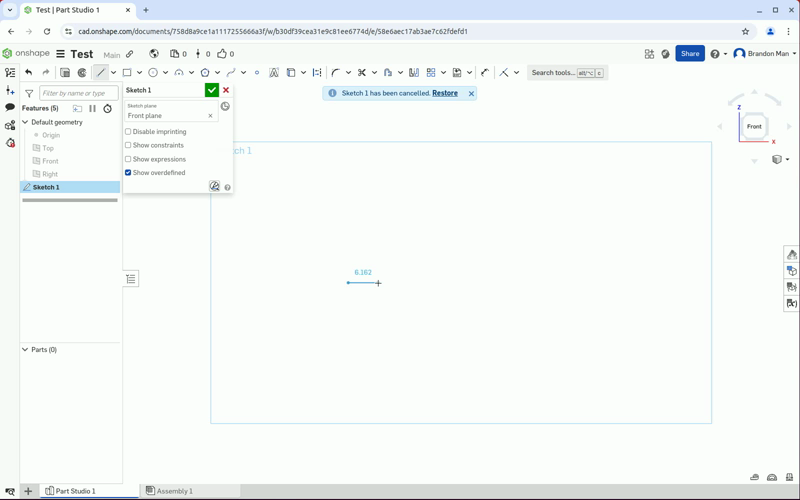
mouse_move(380, 282)
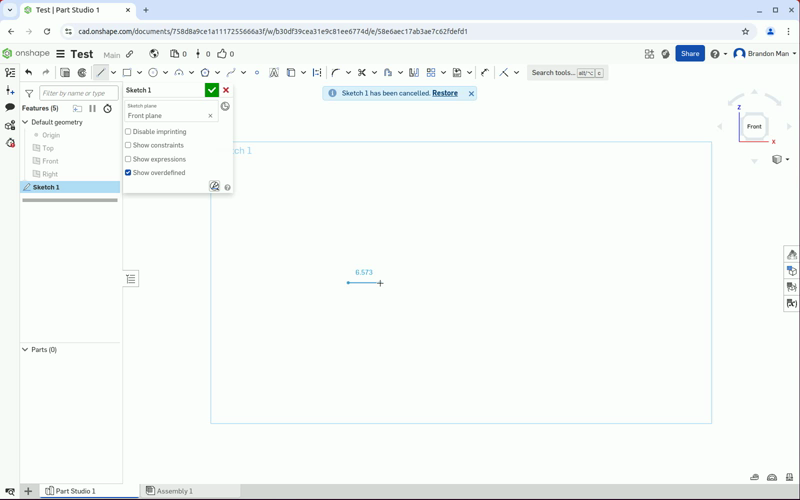
click(380, 282)
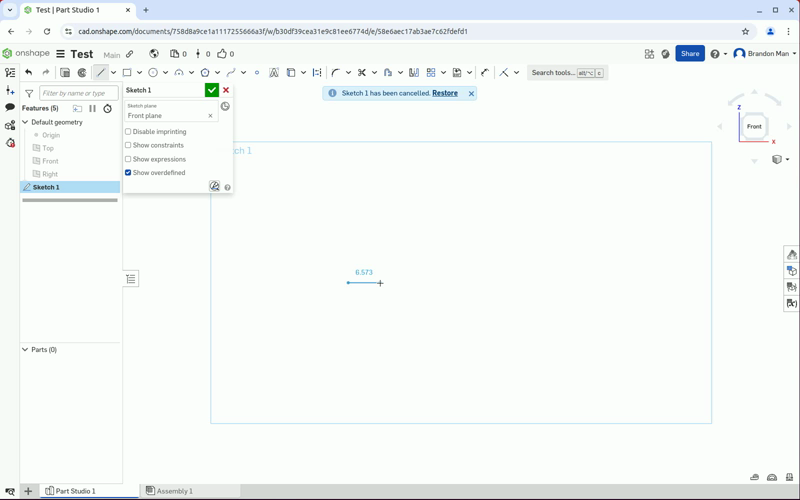
key_up(shift)
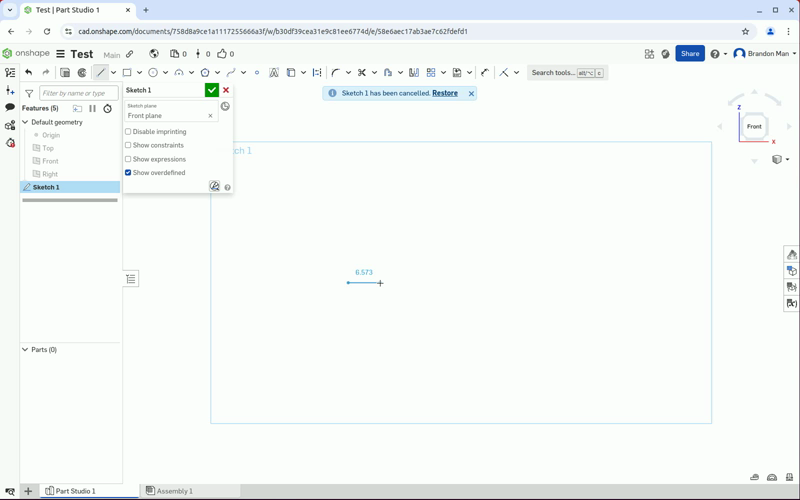
key_down(shift)
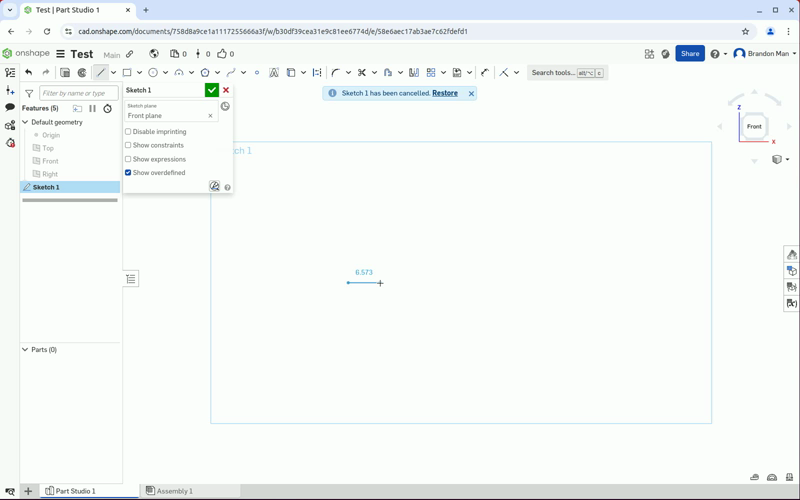
mouse_move(410, 282)
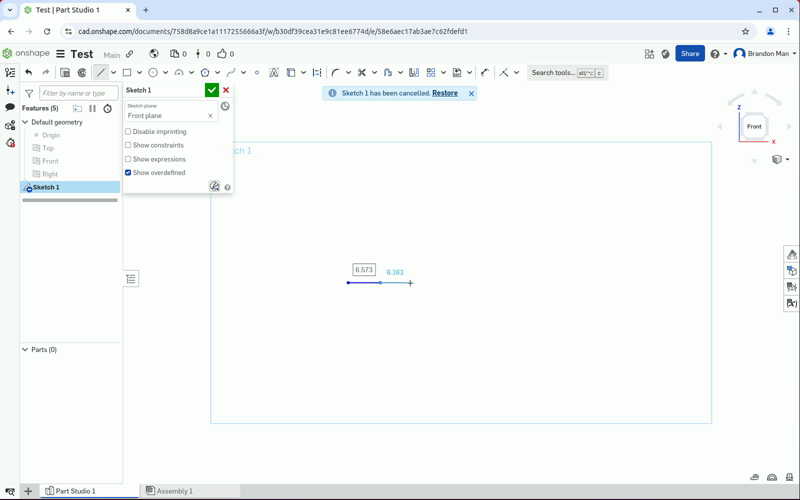
mouse_move(380, 249)
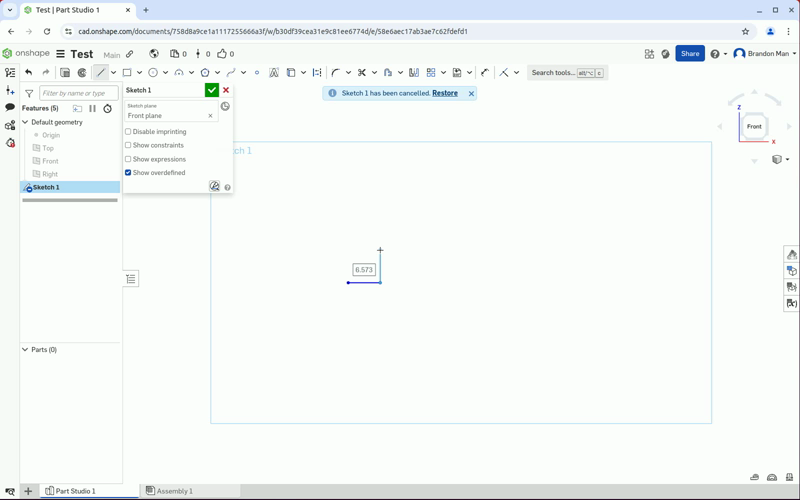
click(380, 249)
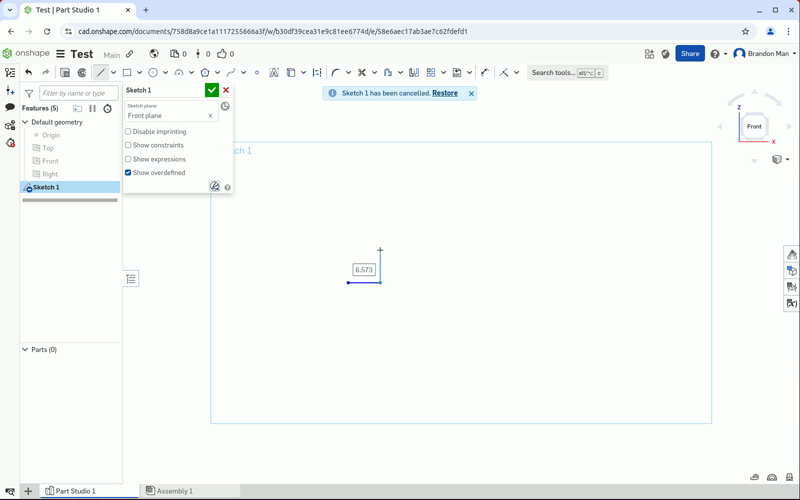
key_up(shift)
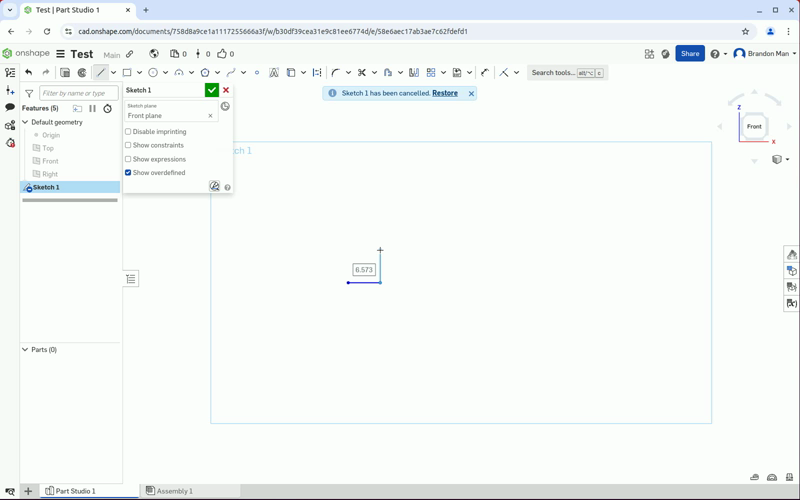
key_down(shift)
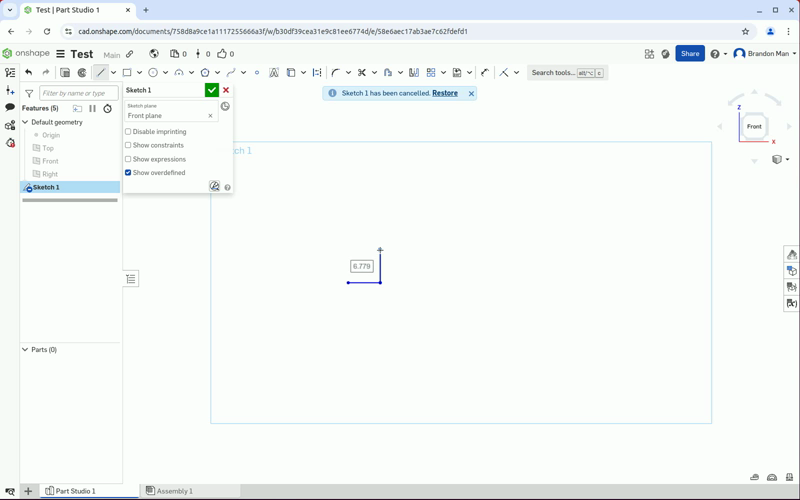
mouse_move(380, 170)
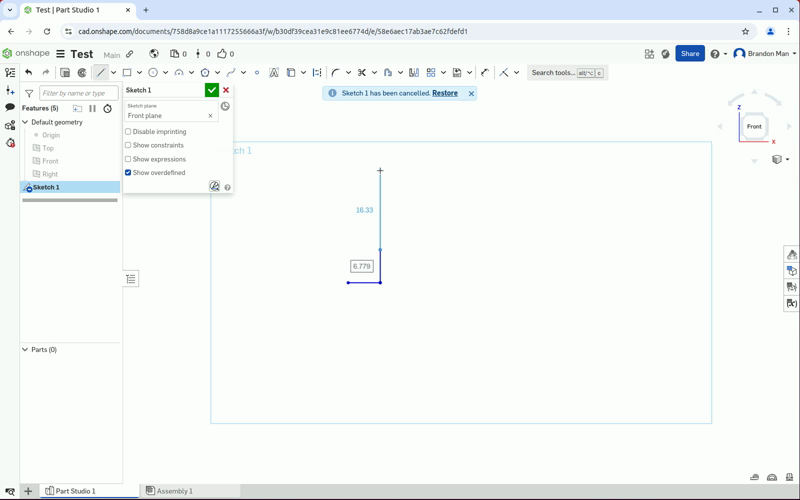
click(380, 170)
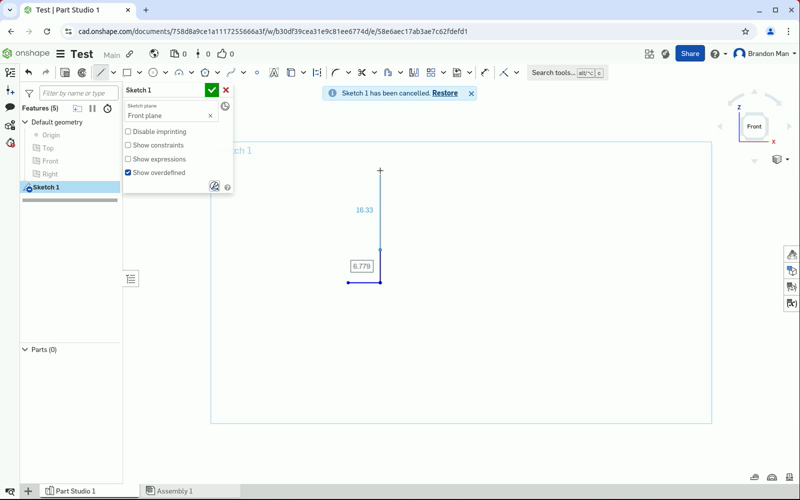
key_up(shift)
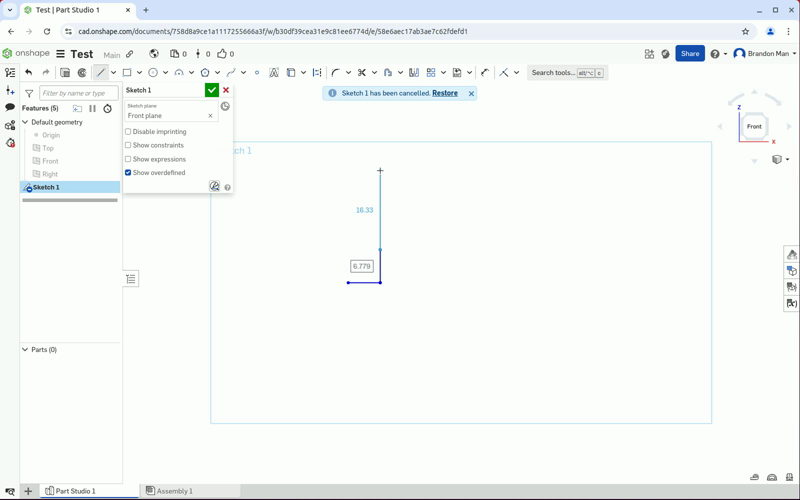
key_down(shift)
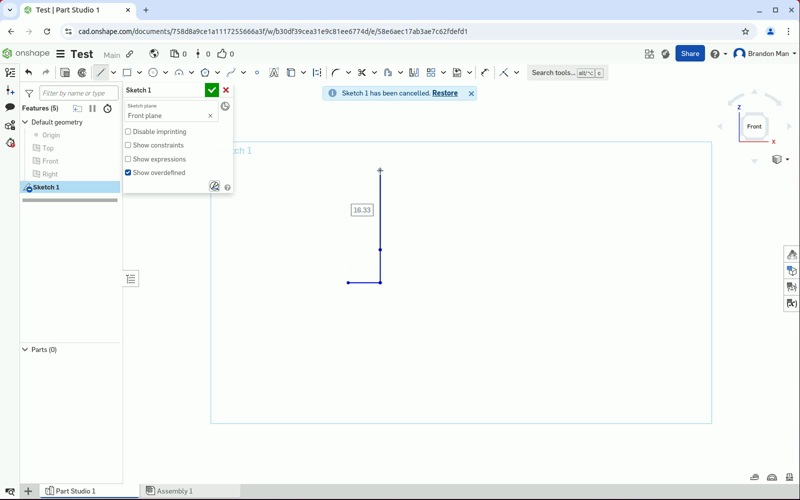
mouse_move(410, 170)
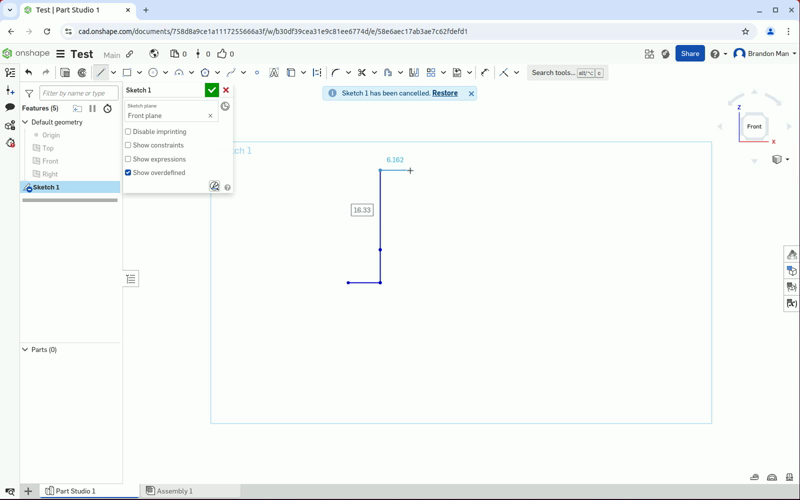
mouse_move(348, 170)
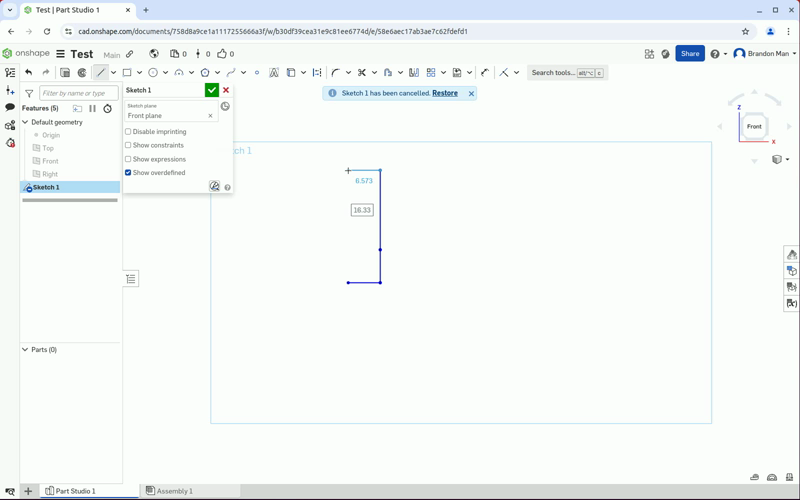
click(348, 170)
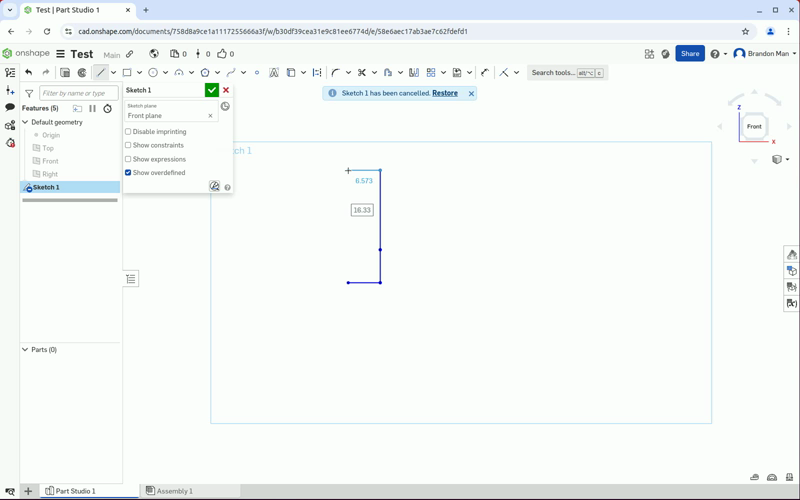
key_up(shift)
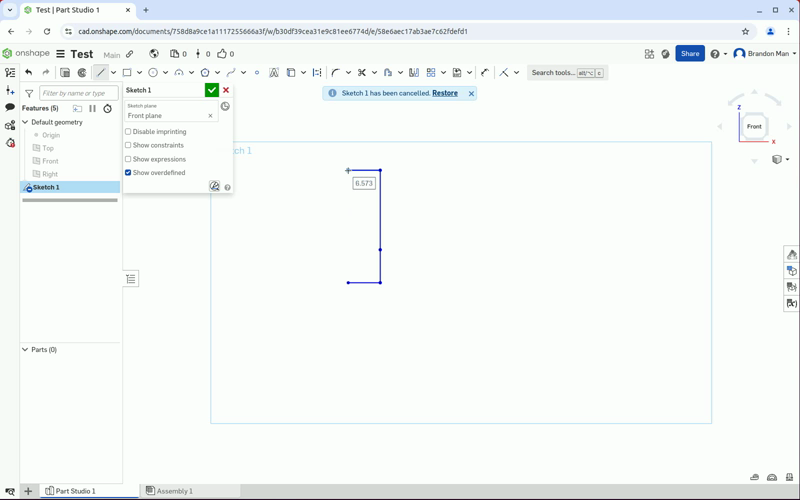
key_down(shift)
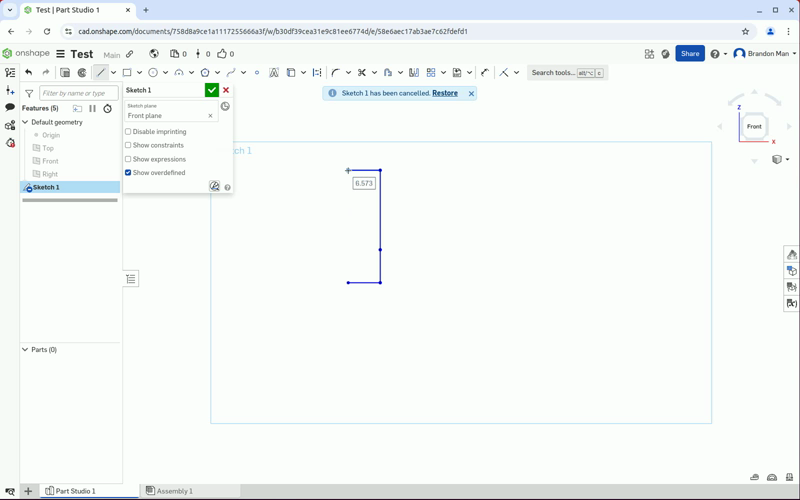
mouse_move(348, 282)
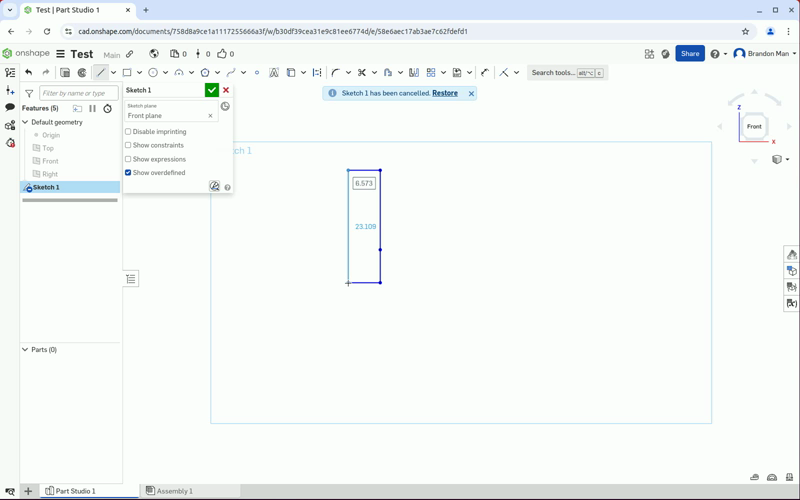
key_up(shift)
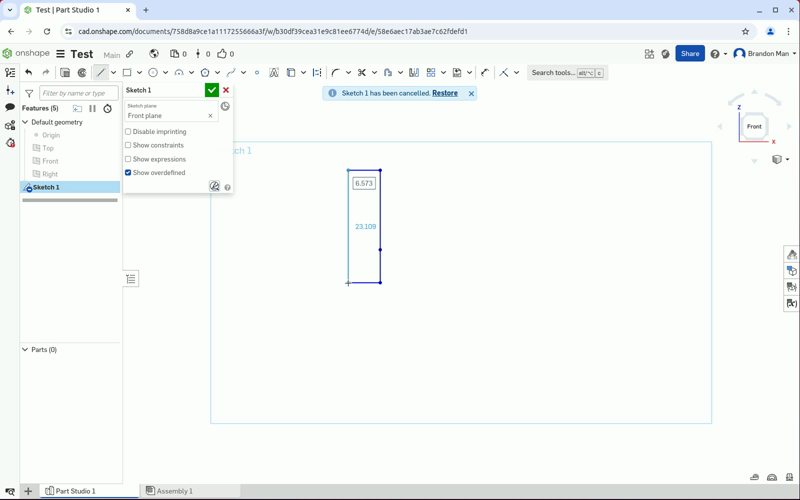
click(348, 282)
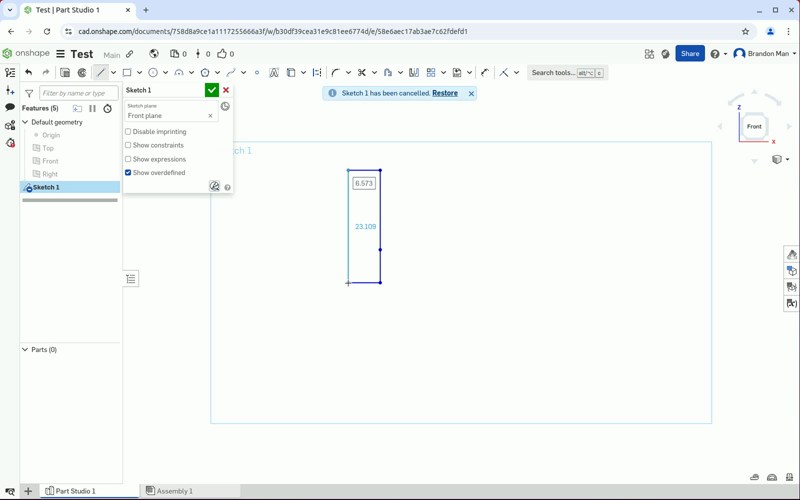
key(esc)
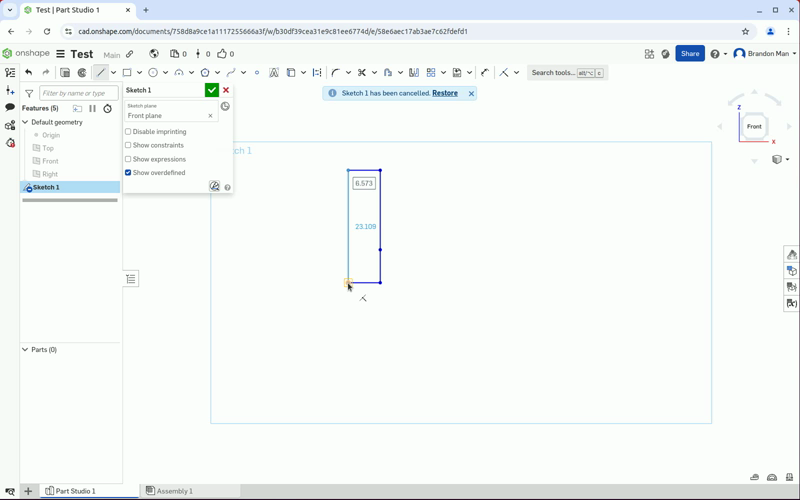
mouse_move(359, 278)
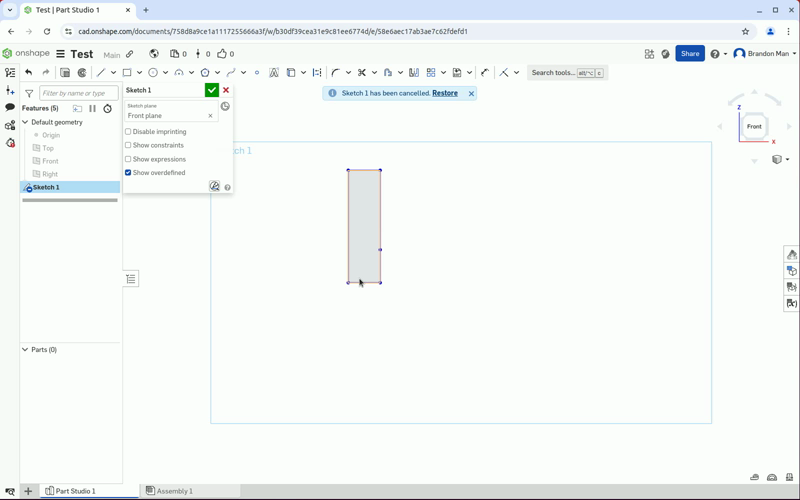
click(359, 278)
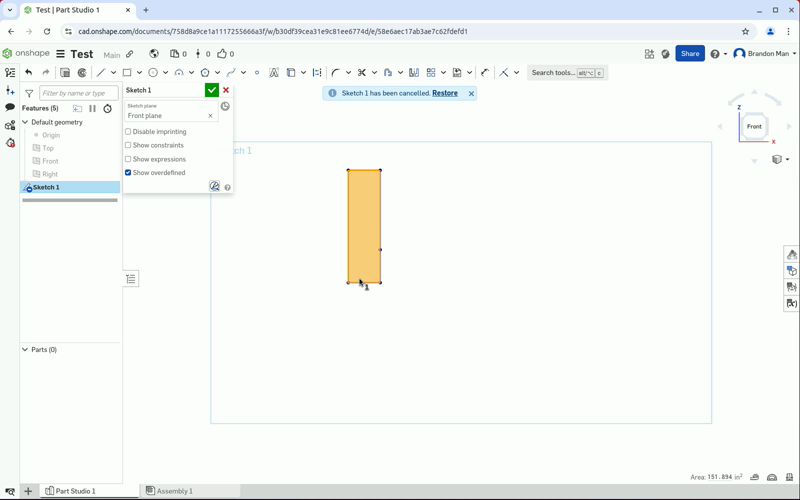
mouse_move(73, 352)
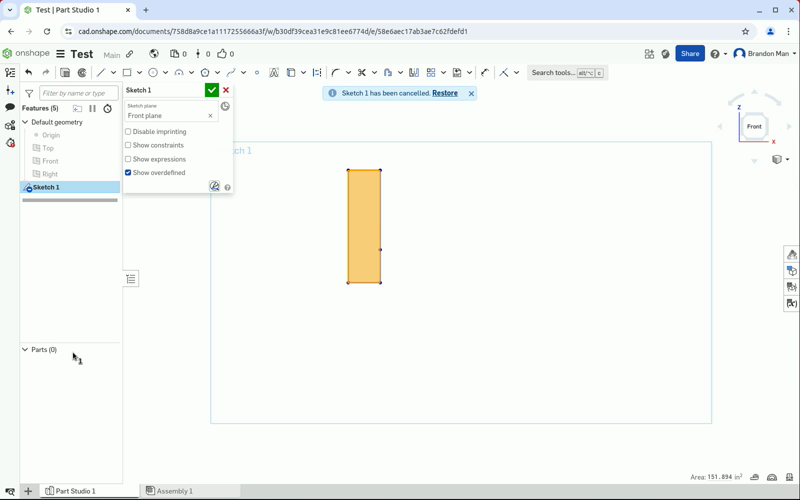
key(shift+y)
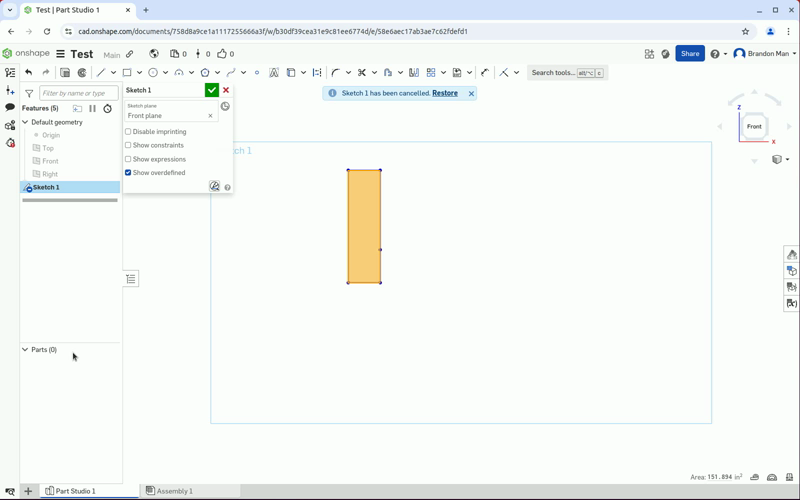
key(shift+e)
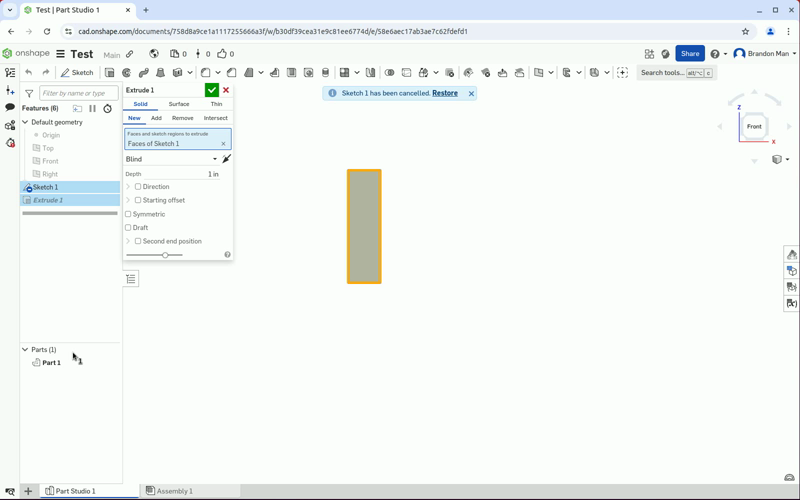
mouse_move(143, 106)
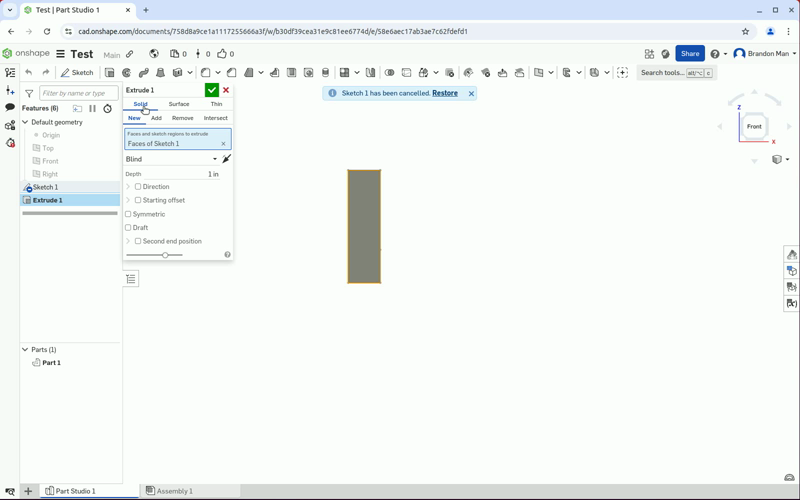
click(143, 106)
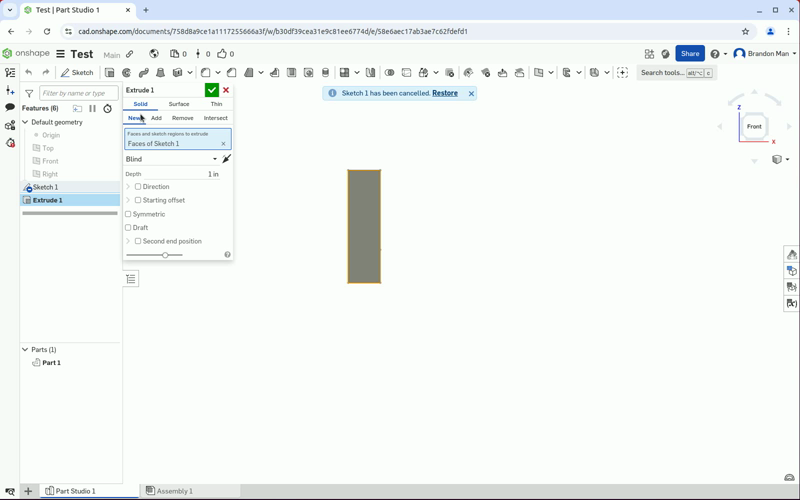
mouse_move(137, 120)
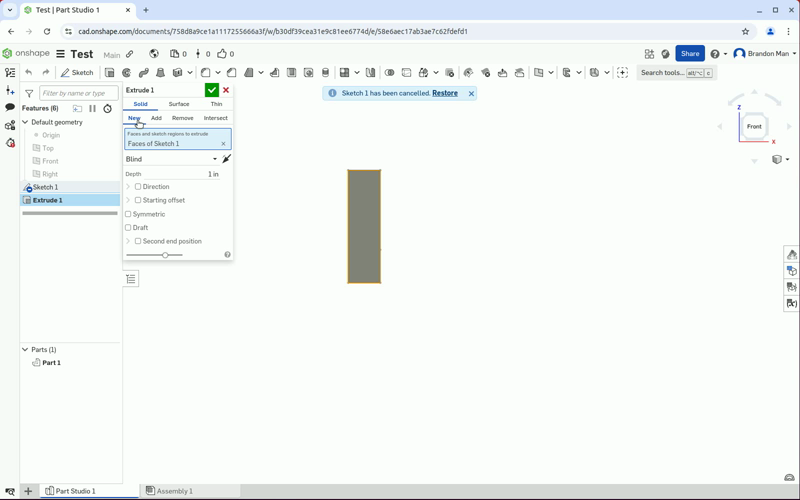
click(137, 120)
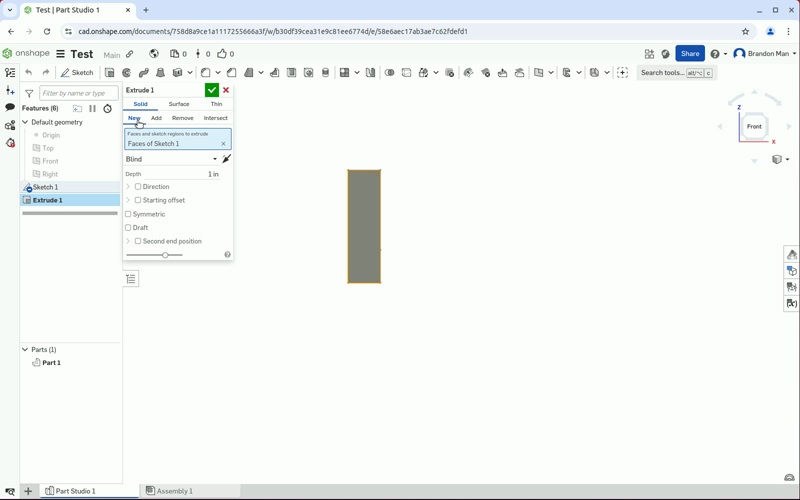
key(tab, 4)
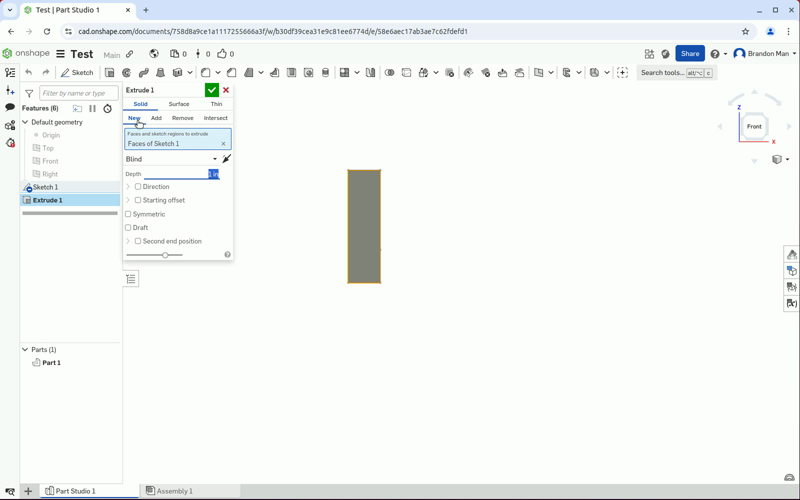
text(15.405)
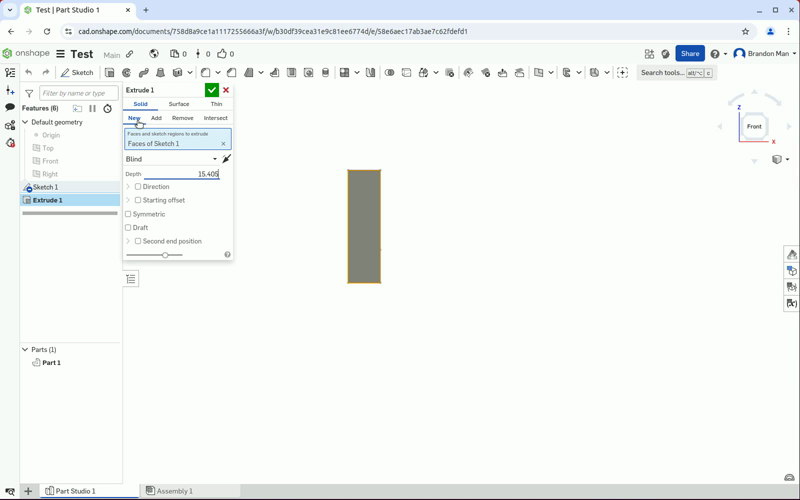
key(enter)
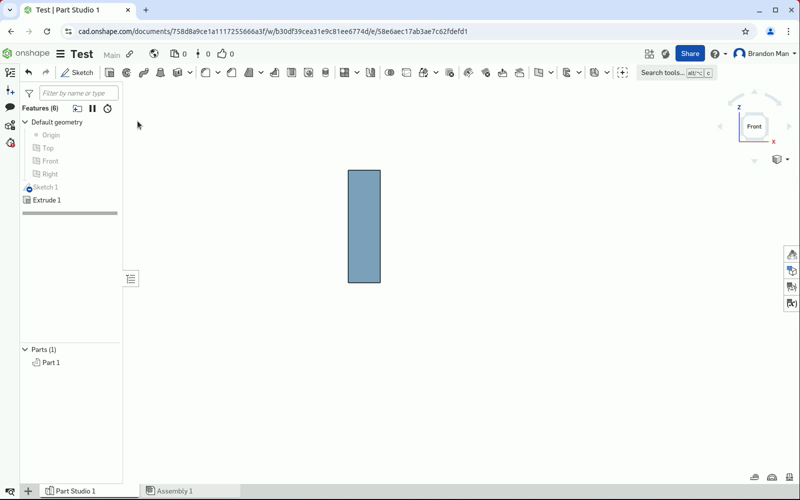
key(shift+h)
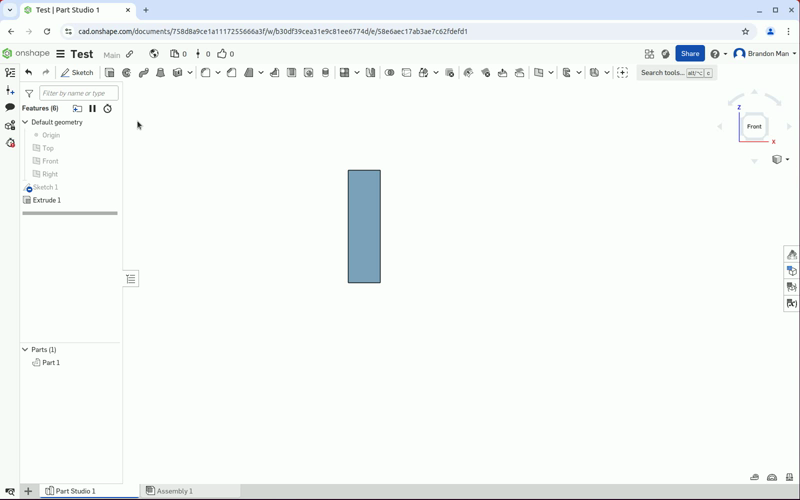
key(shift+h)
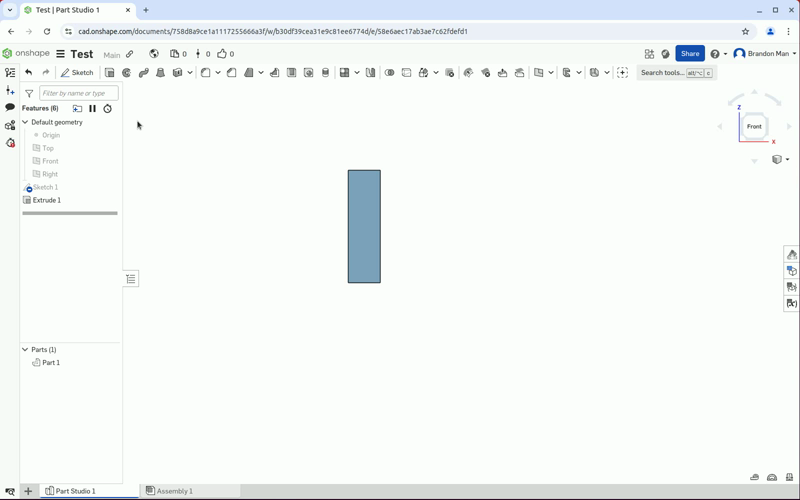
mouse_move(73, 189)
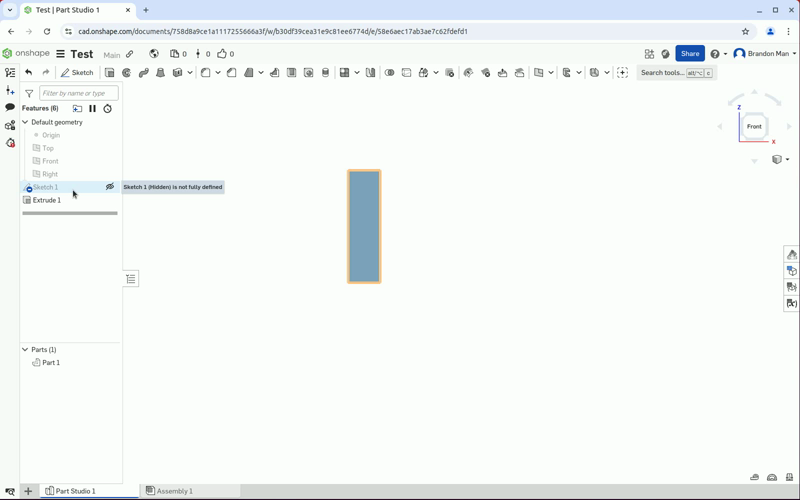
click(73, 189)
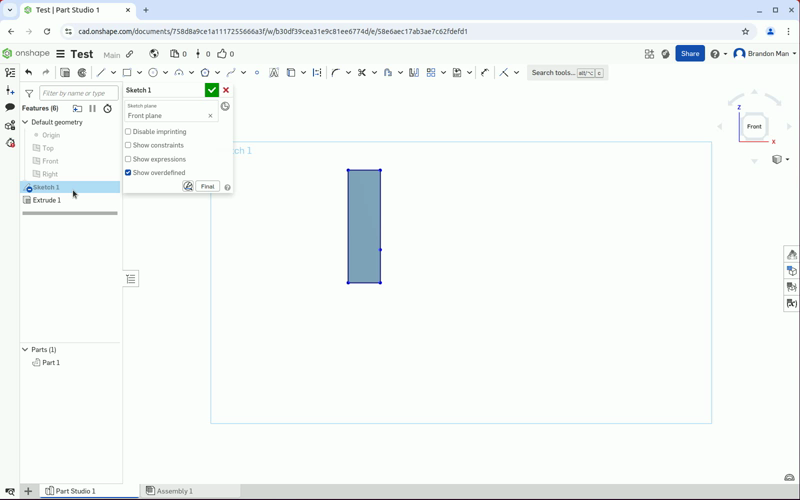
mouse_move(229, 92)
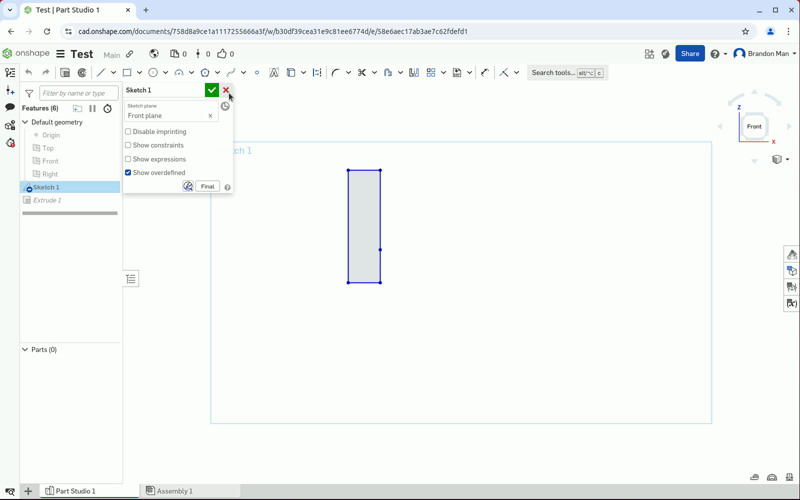
click(229, 92)
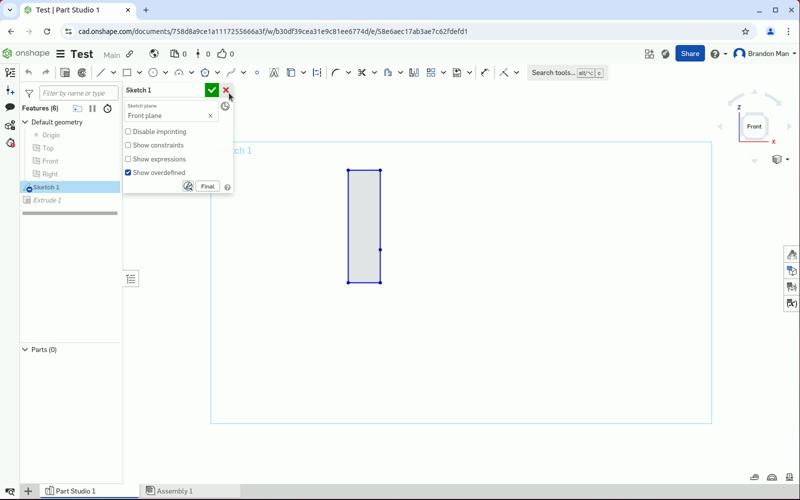
key(shift+s)
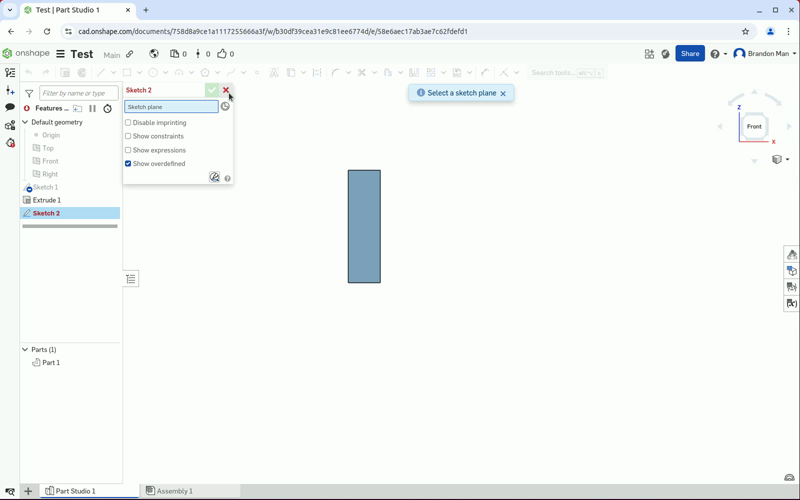
mouse_move(73, 163)
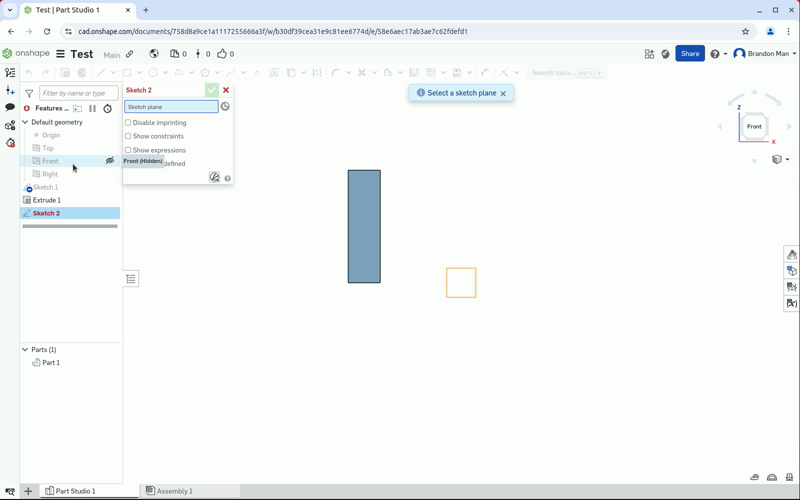
click(73, 163)
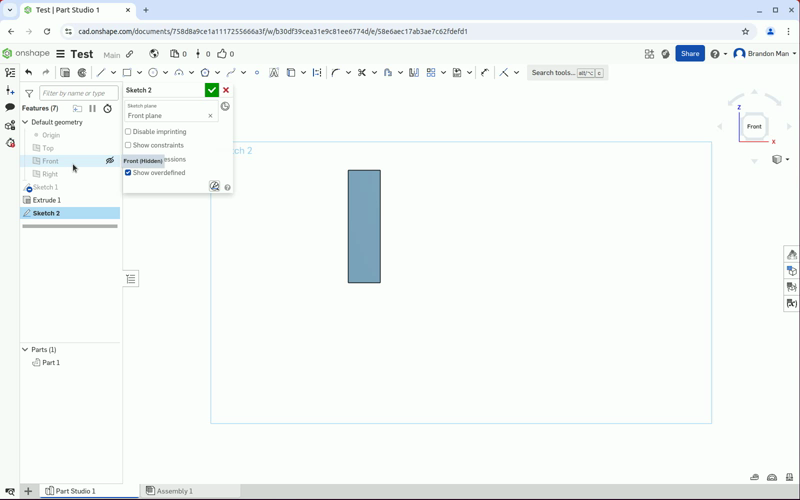
mouse_move(73, 352)
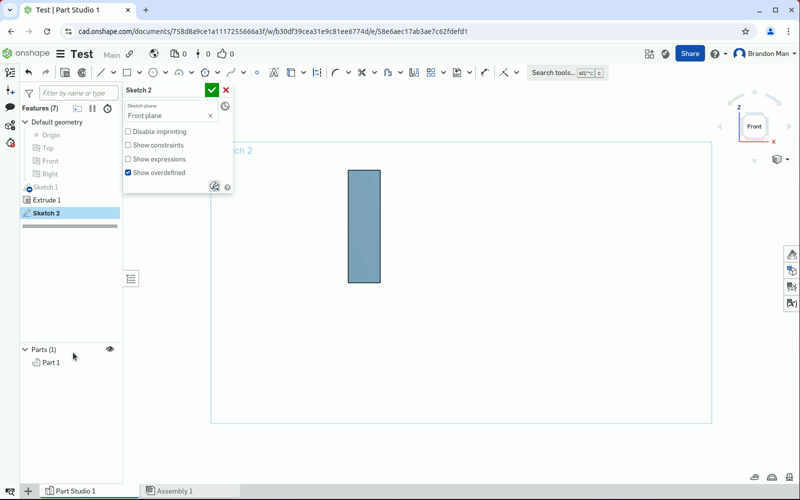
key(y)
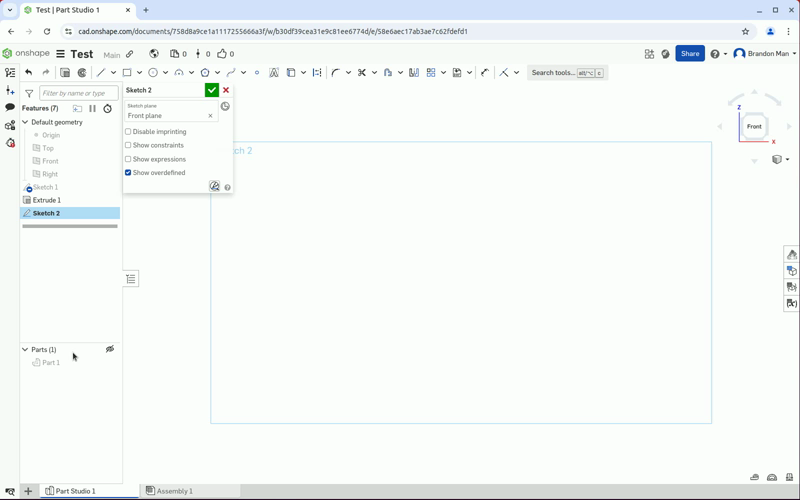
key(l)
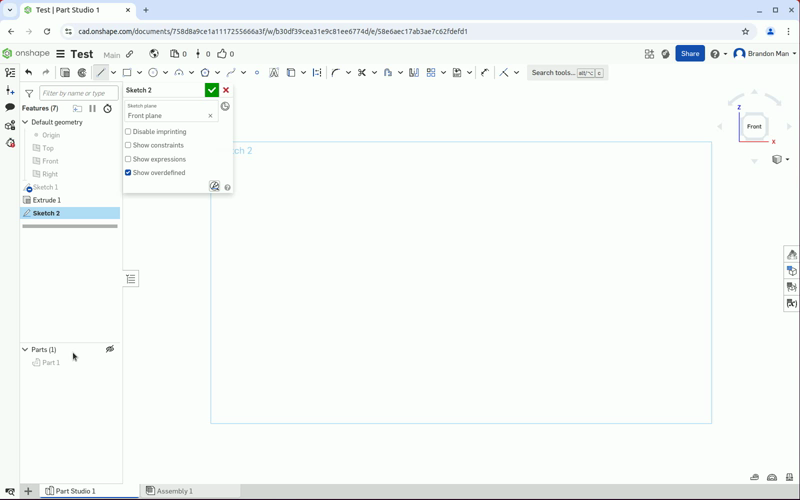
key_down(shift)
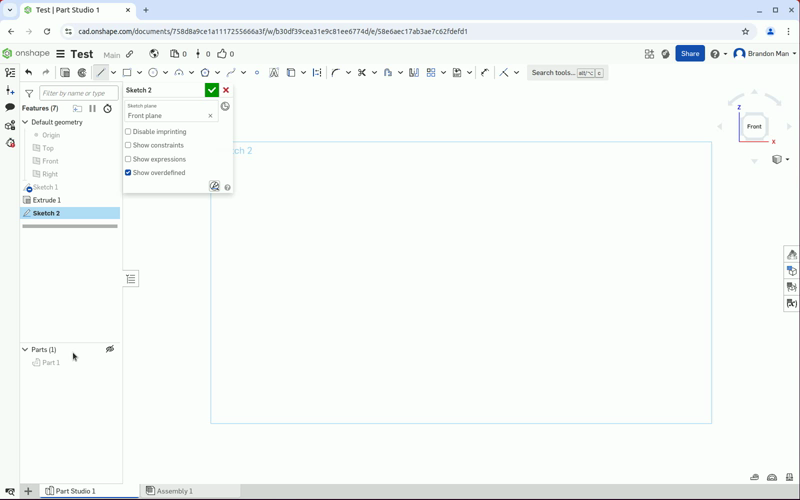
mouse_move(379, 282)
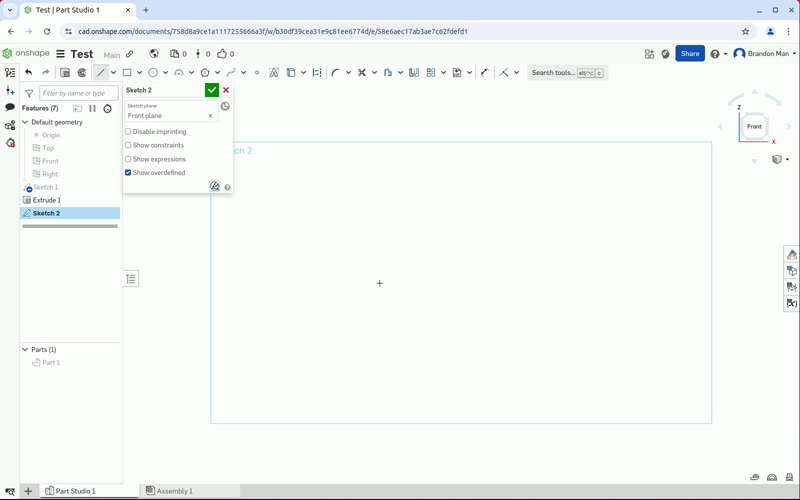
click(379, 282)
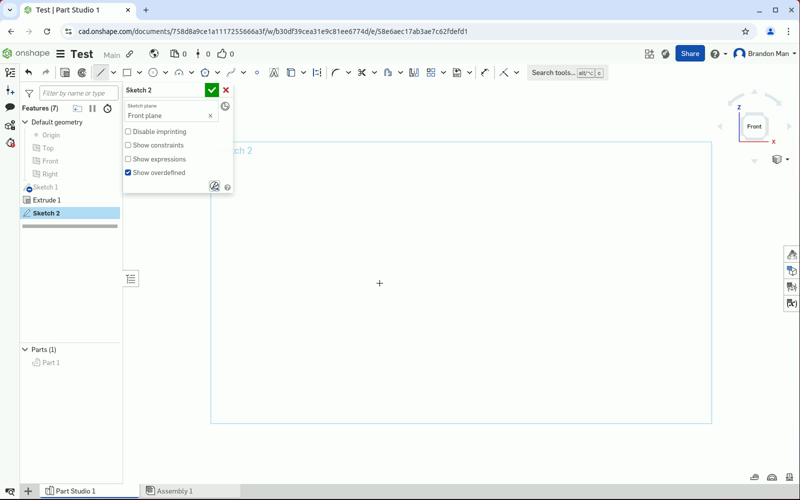
key_up(shift)
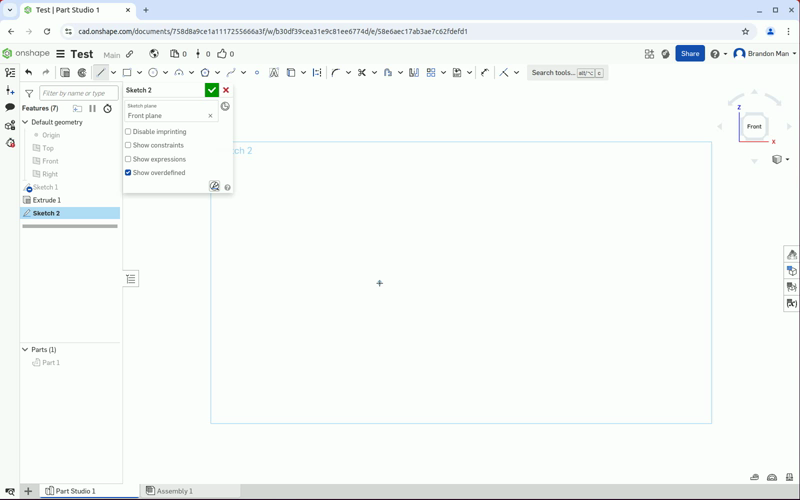
key_down(shift)
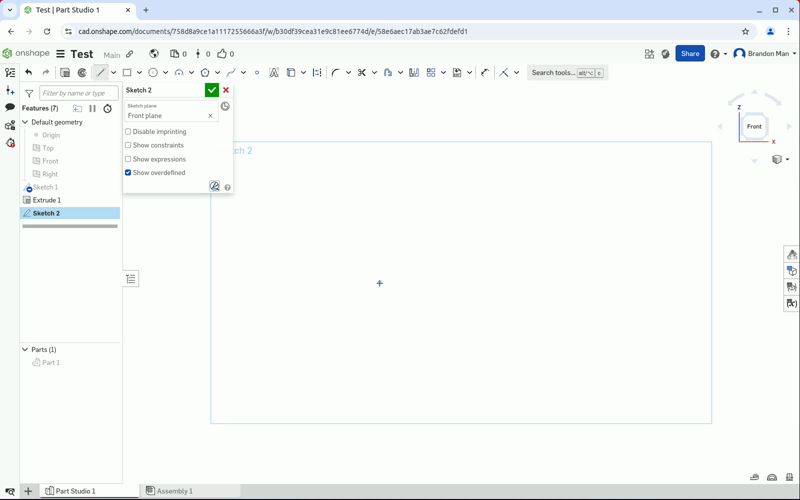
mouse_move(409, 282)
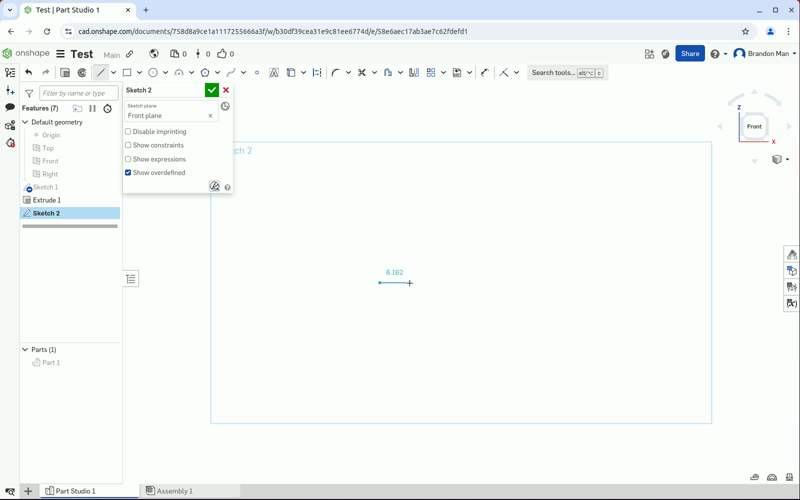
mouse_move(429, 282)
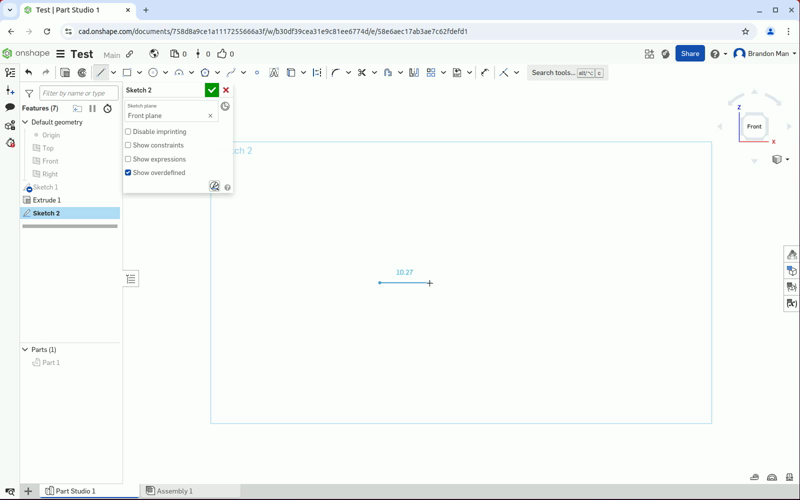
click(429, 282)
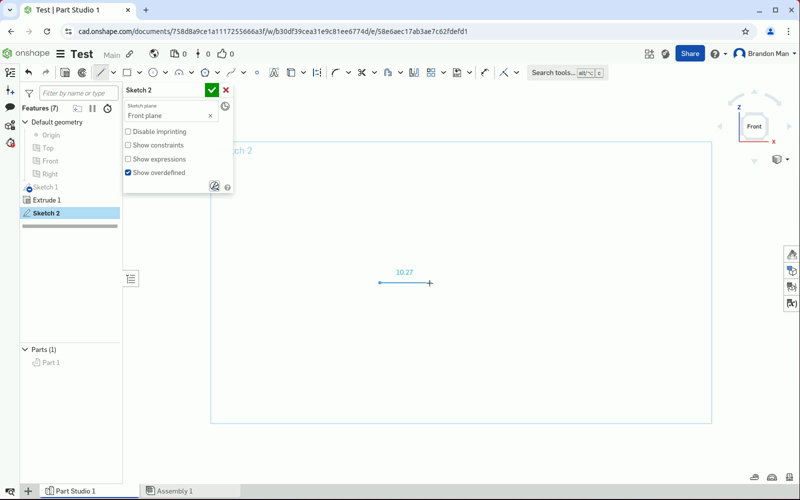
key_up(shift)
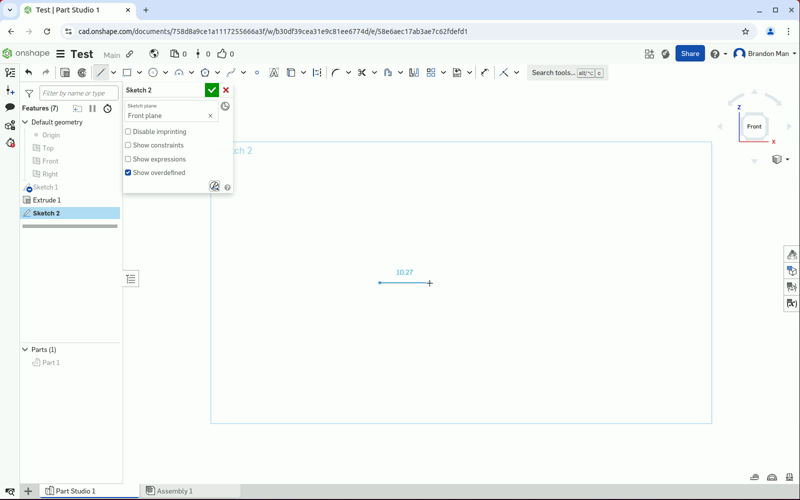
key_down(shift)
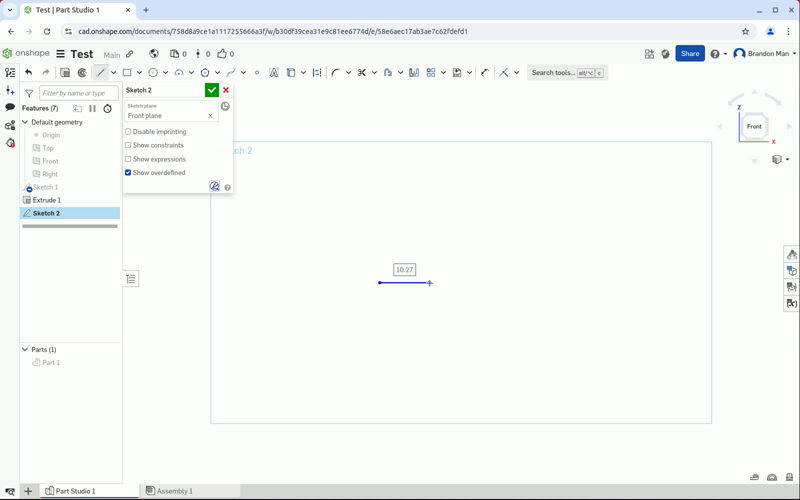
mouse_move(459, 282)
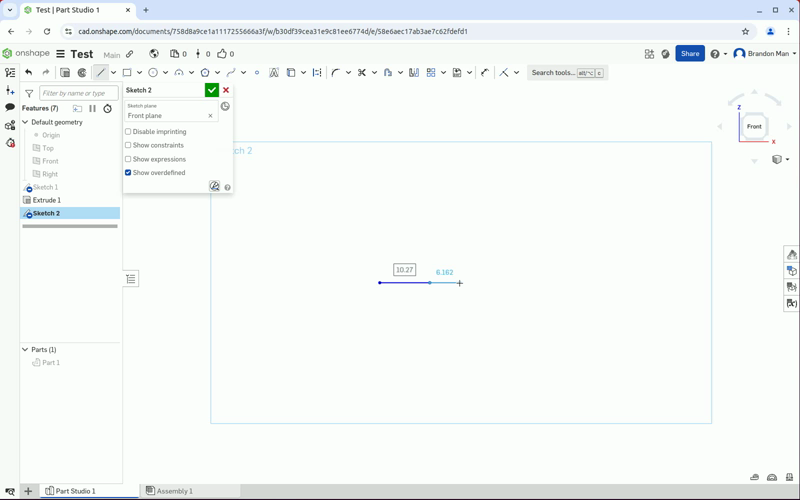
mouse_move(429, 249)
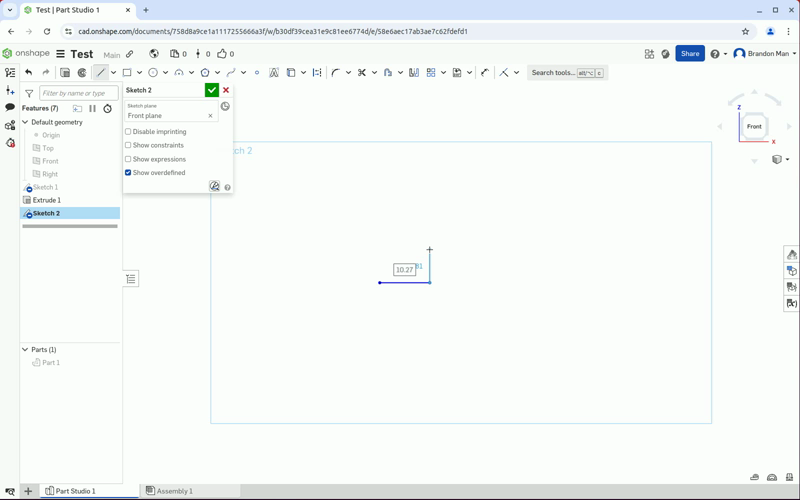
click(429, 249)
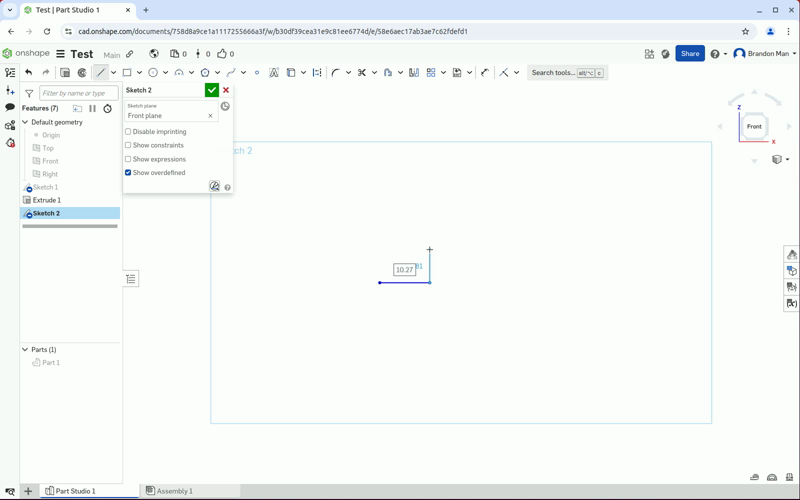
key_up(shift)
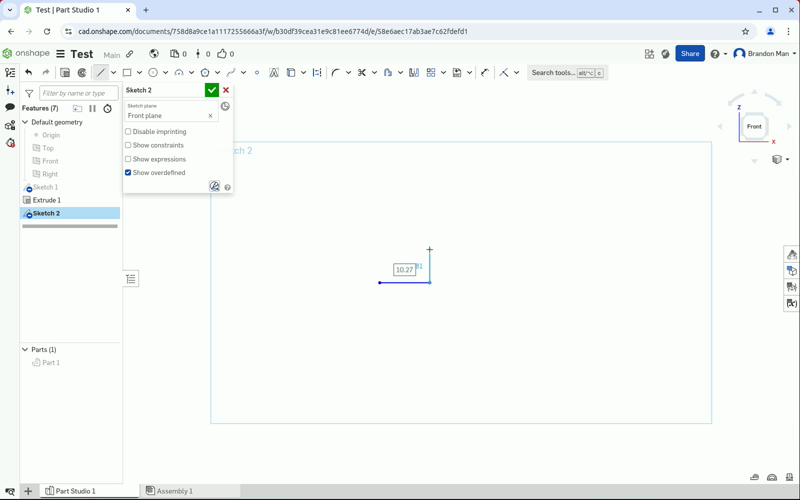
key_down(shift)
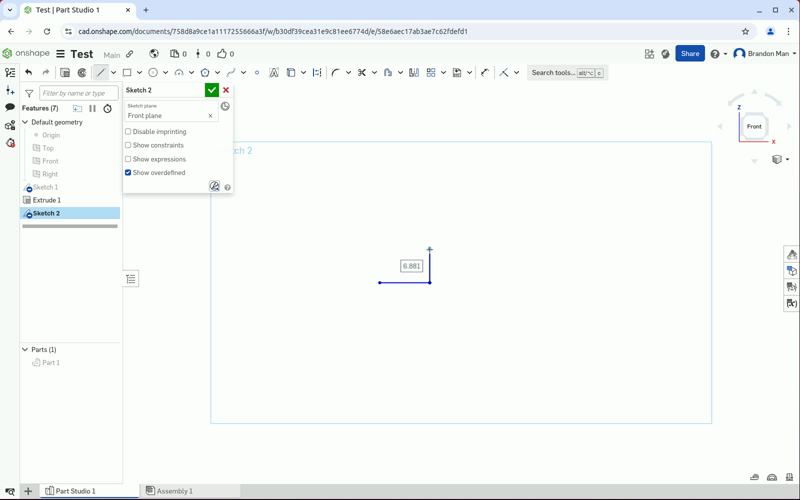
mouse_move(459, 249)
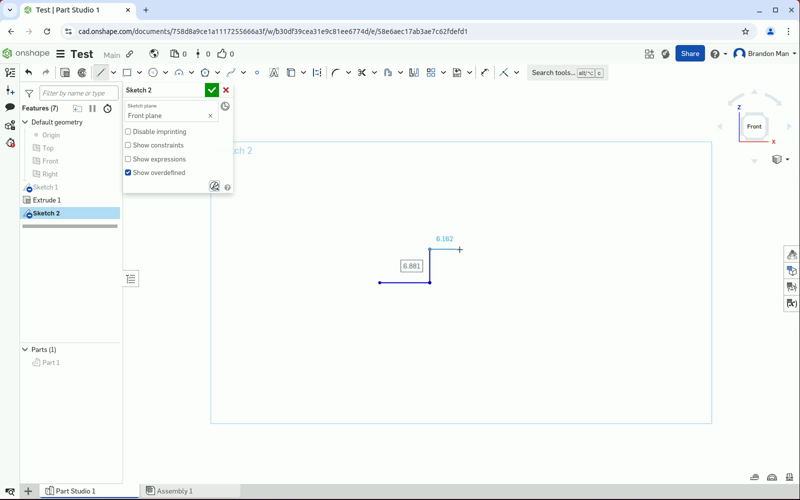
mouse_move(379, 249)
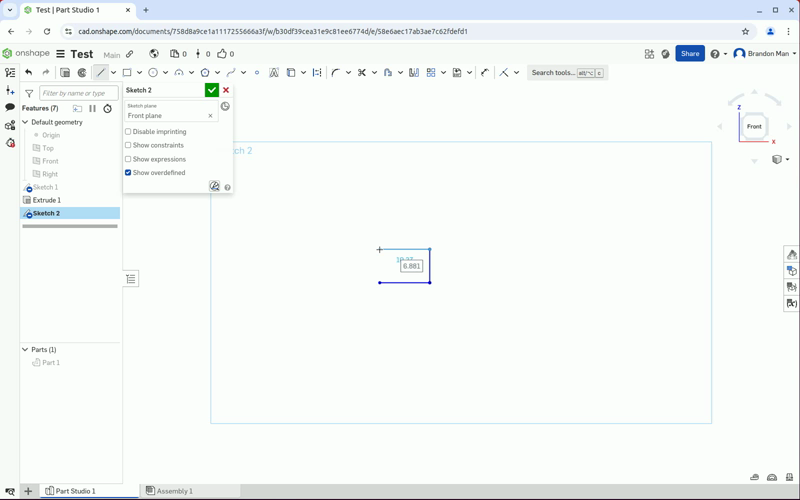
click(379, 249)
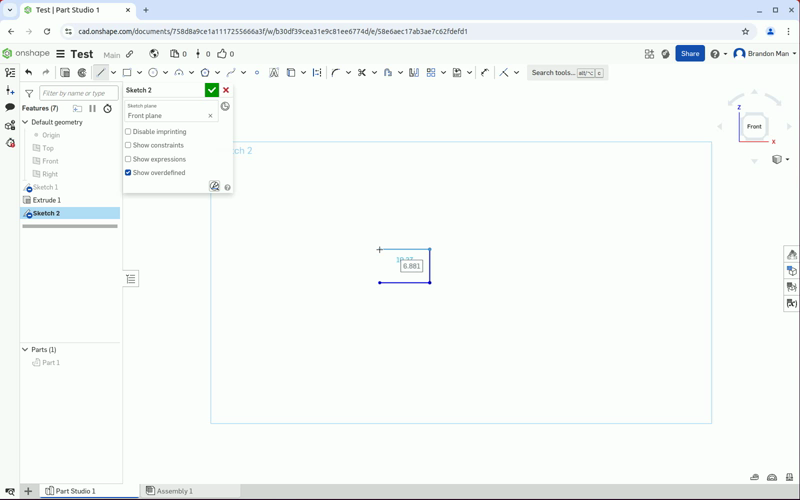
key_up(shift)
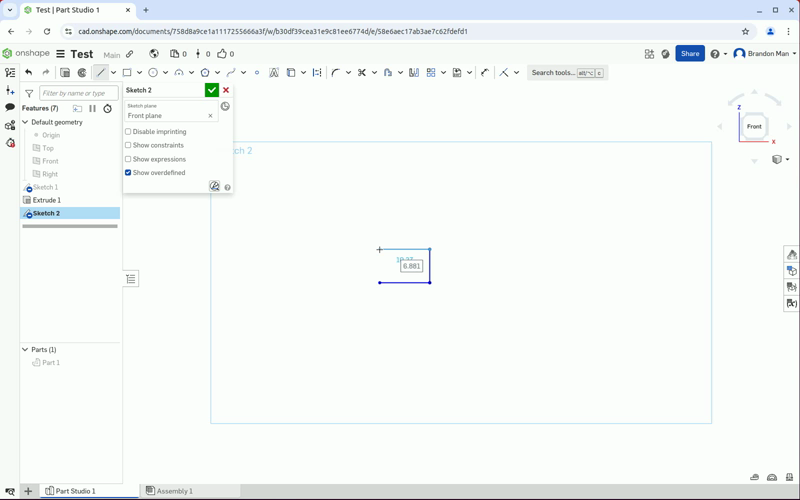
mouse_move(409, 249)
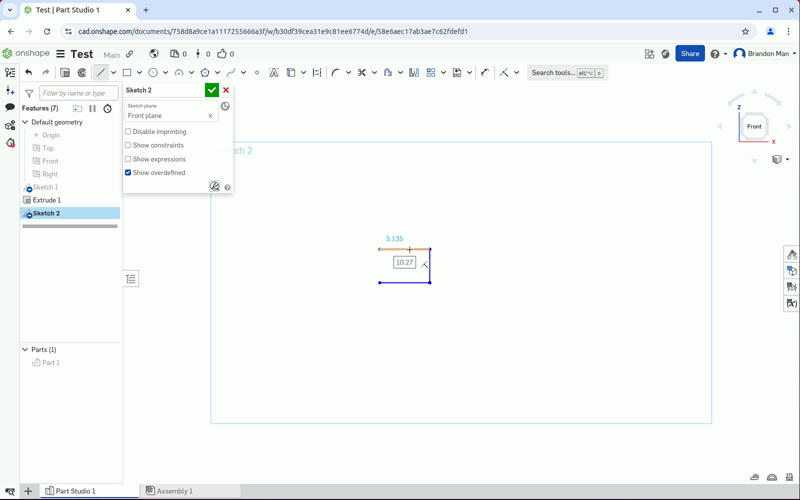
key_down(shift)
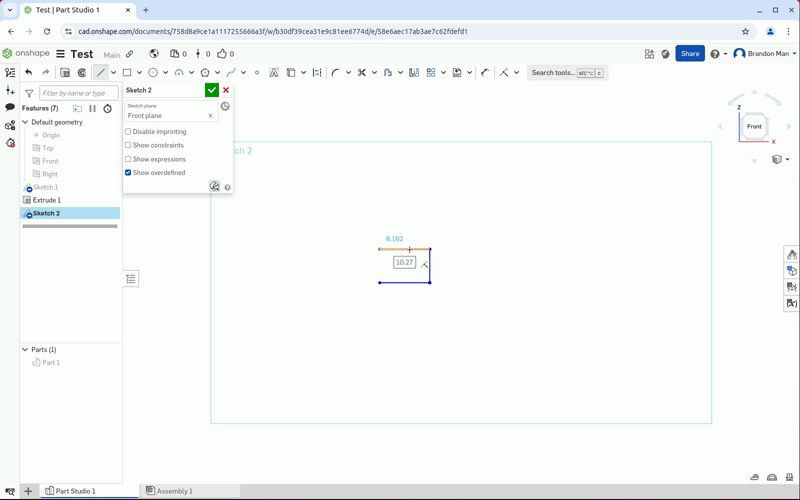
mouse_move(379, 282)
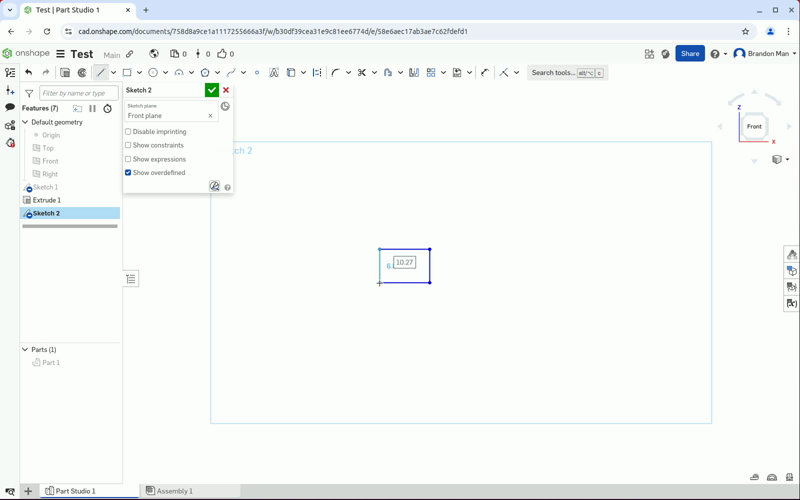
key_up(shift)
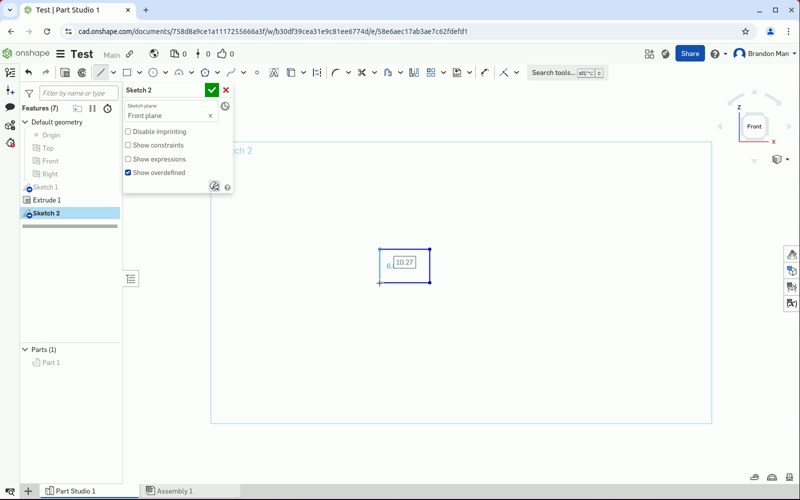
click(379, 282)
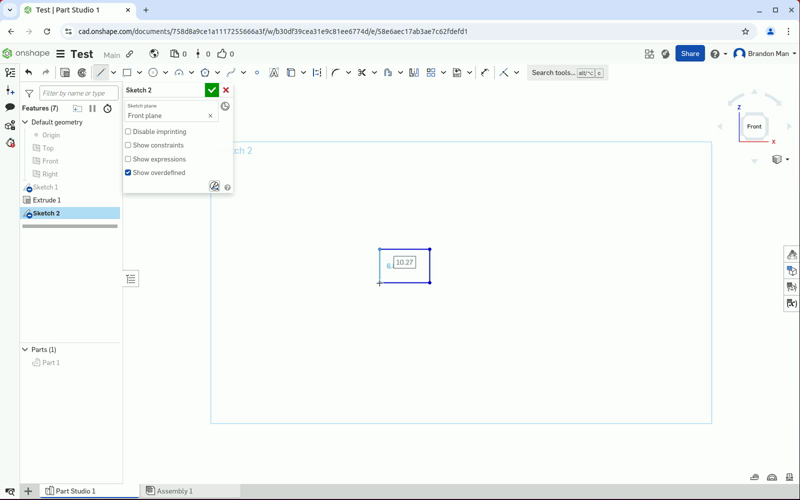
key(esc)
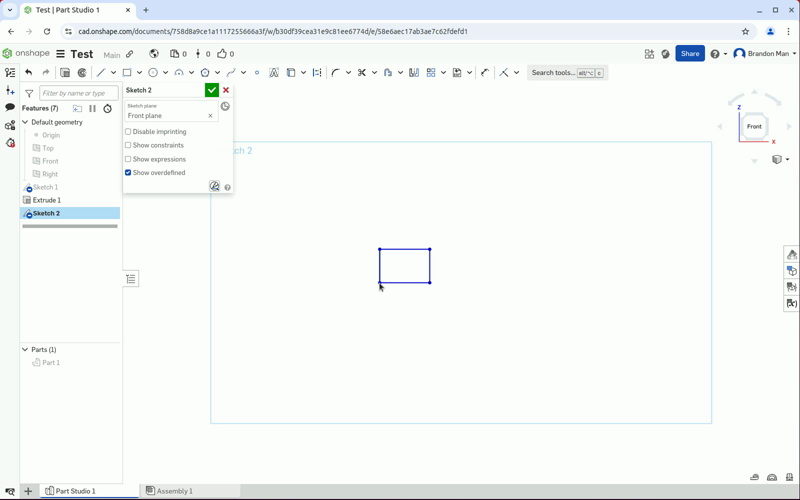
mouse_move(391, 267)
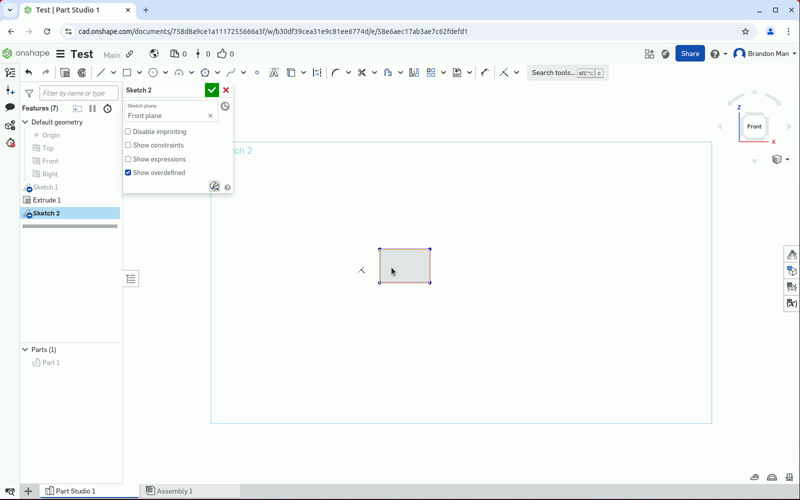
scroll(6)
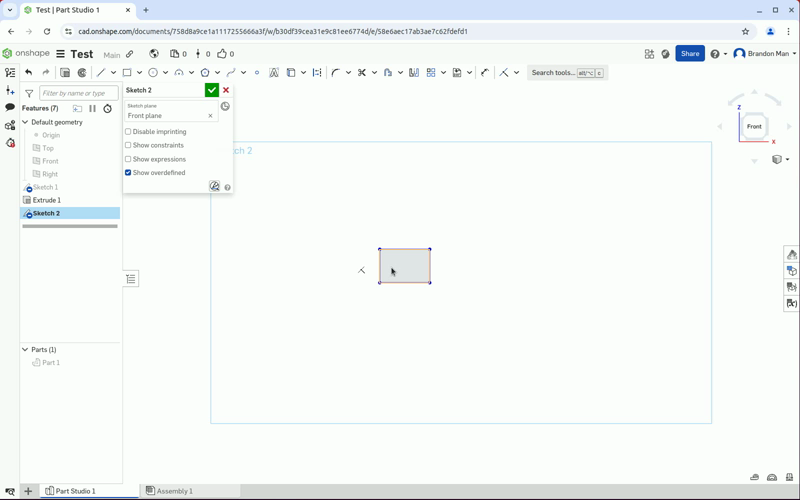
scroll(6)
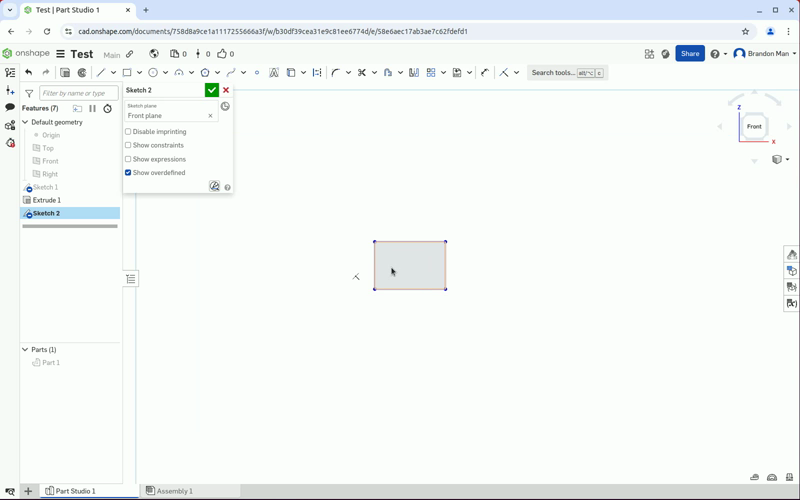
scroll(6)
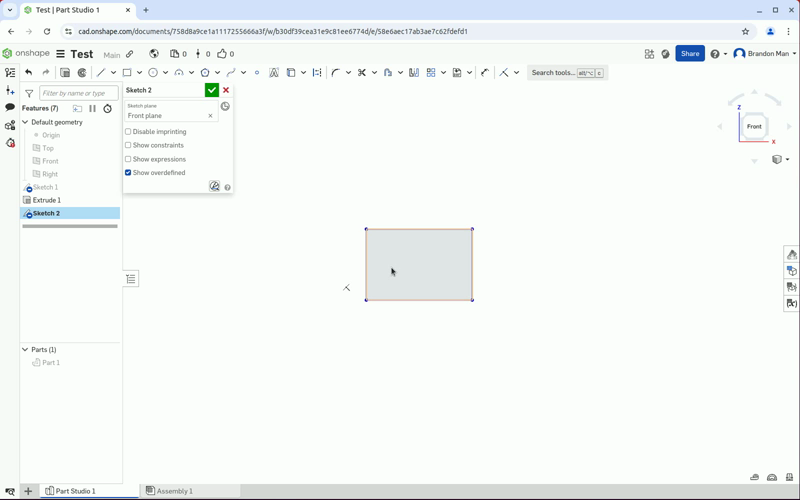
scroll(6)
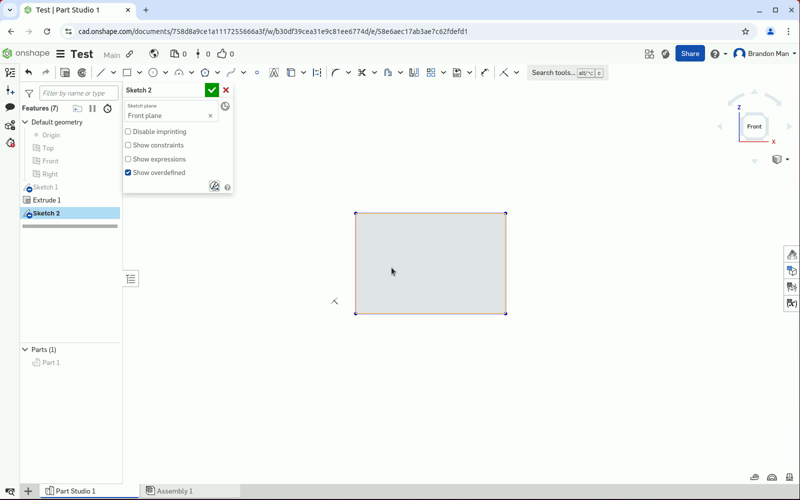
scroll(6)
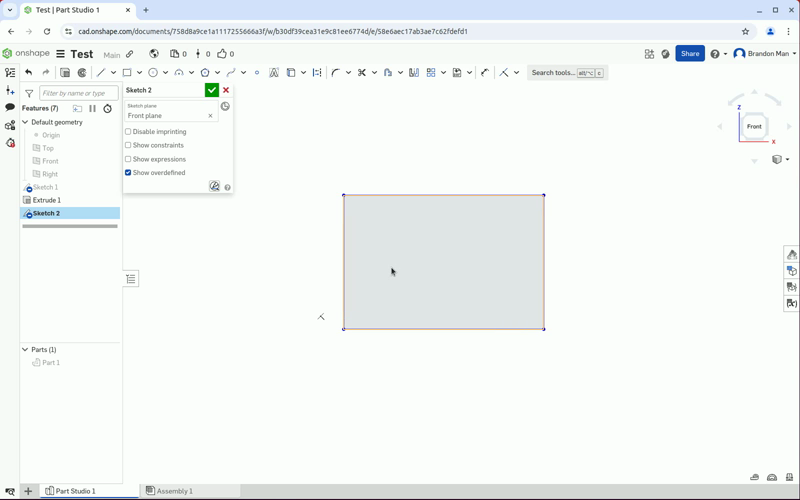
scroll(6)
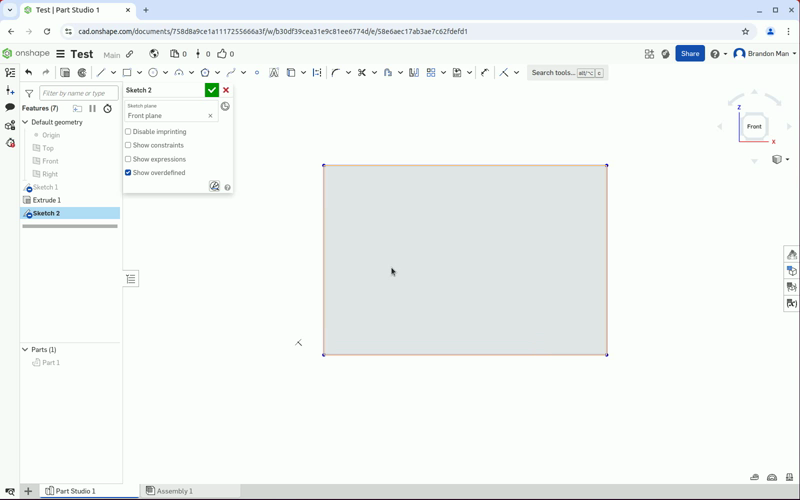
scroll(6)
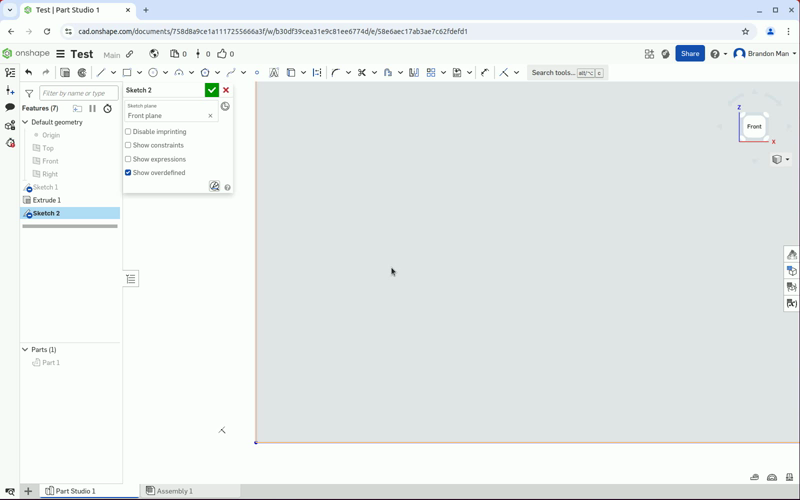
click(391, 267)
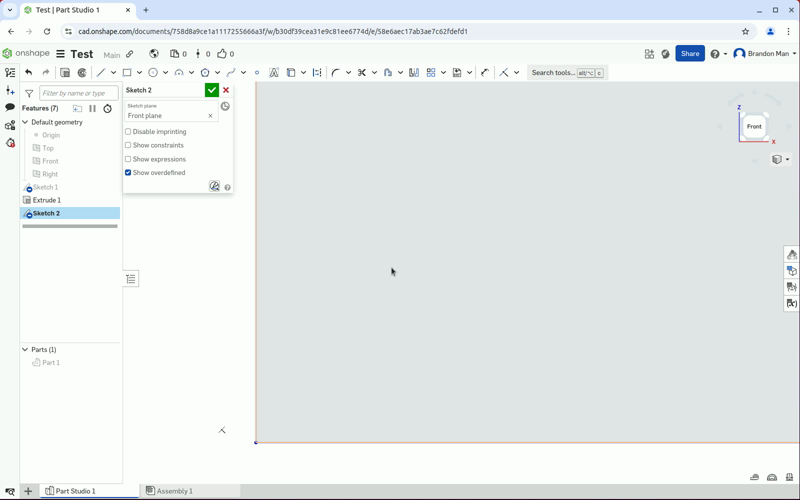
scroll(-6)
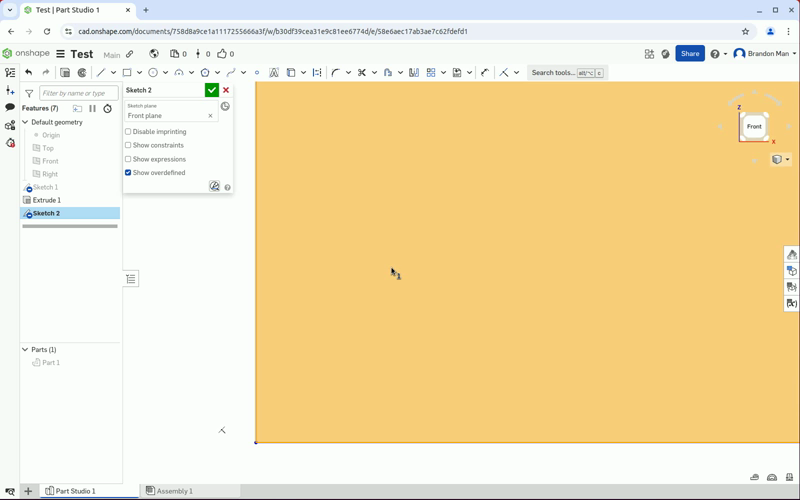
scroll(-6)
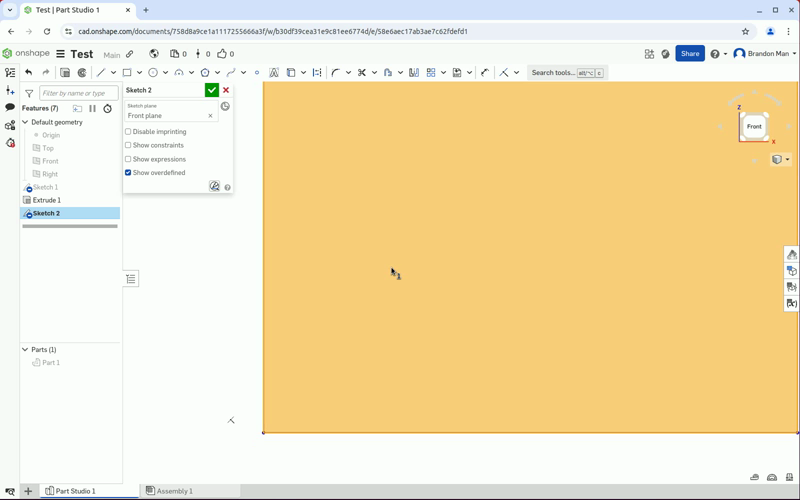
scroll(-6)
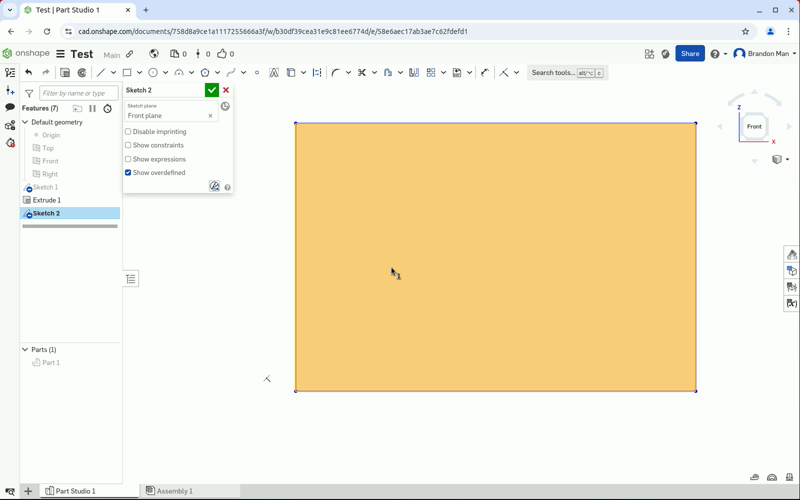
scroll(-6)
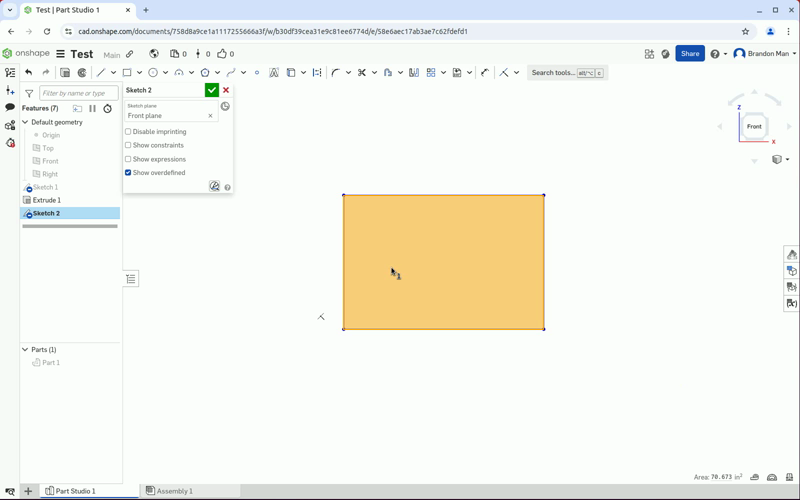
scroll(-6)
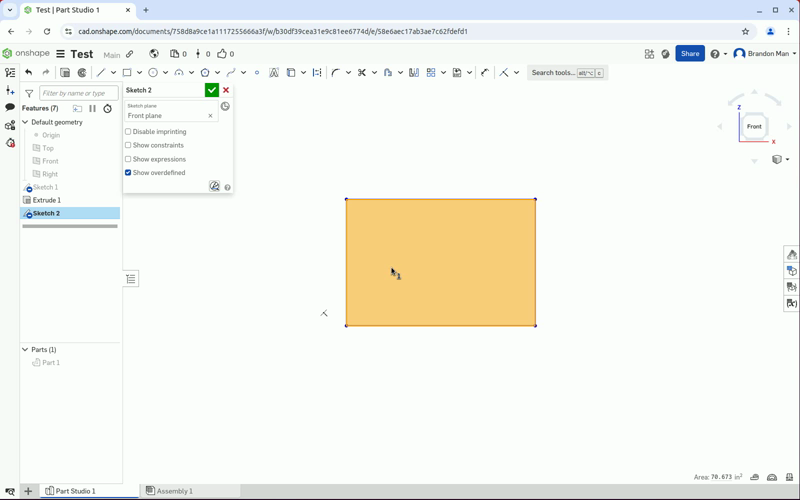
scroll(-6)
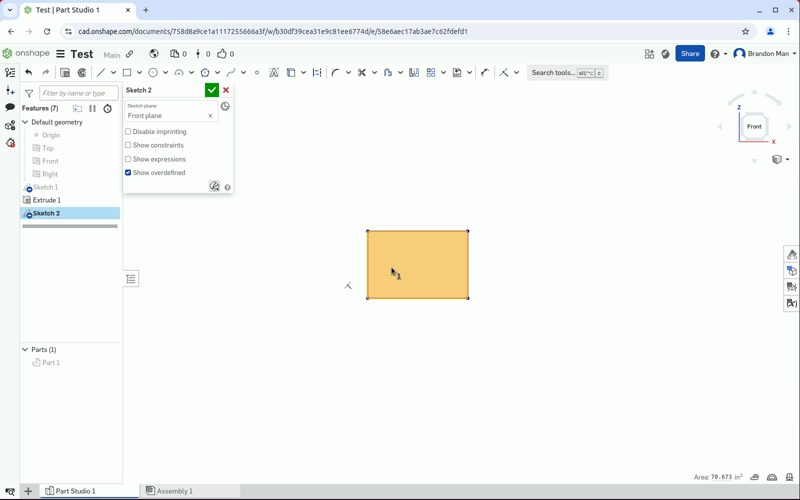
scroll(-6)
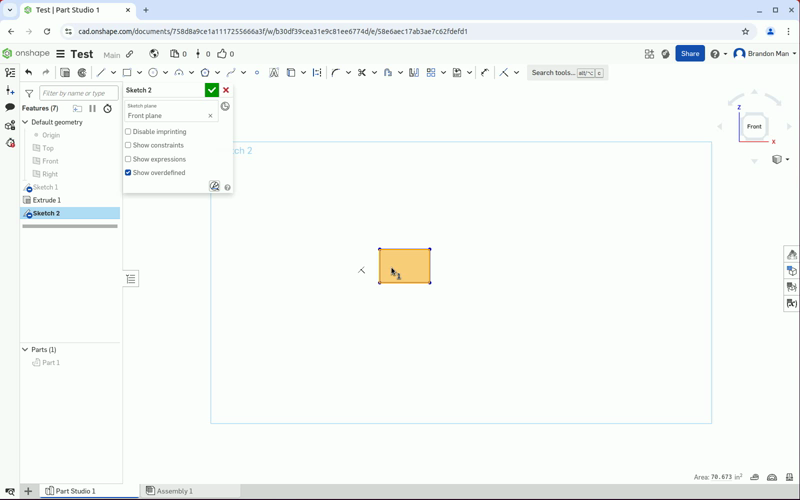
mouse_move(73, 352)
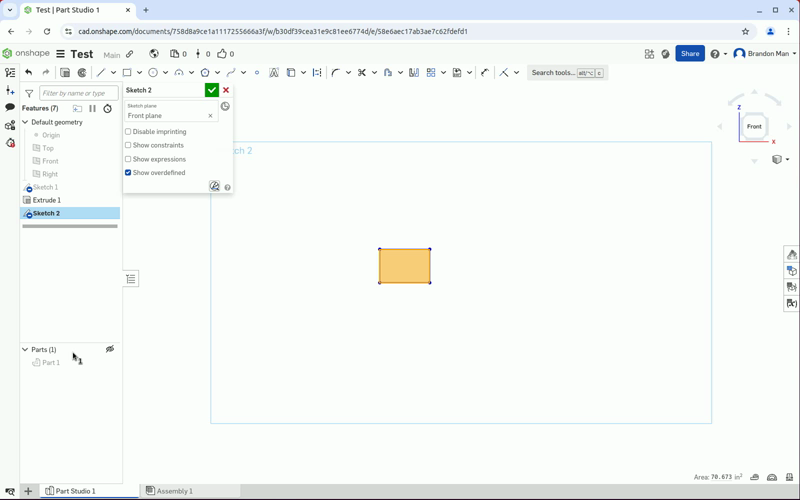
key(shift+y)
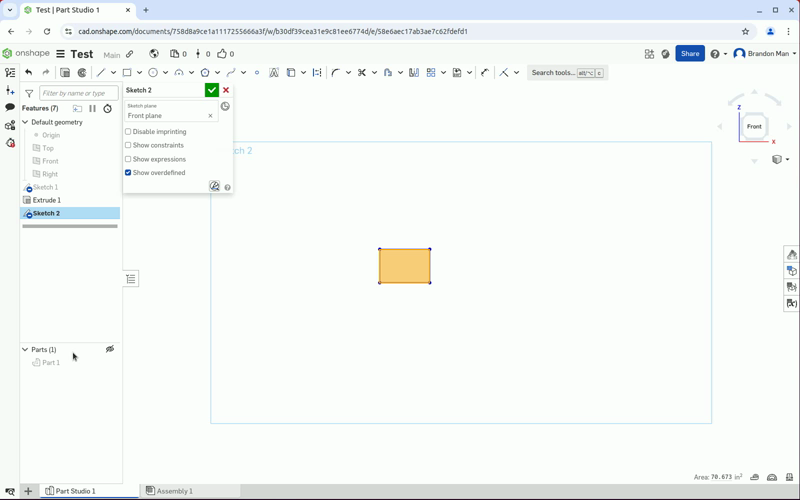
key(shift+e)
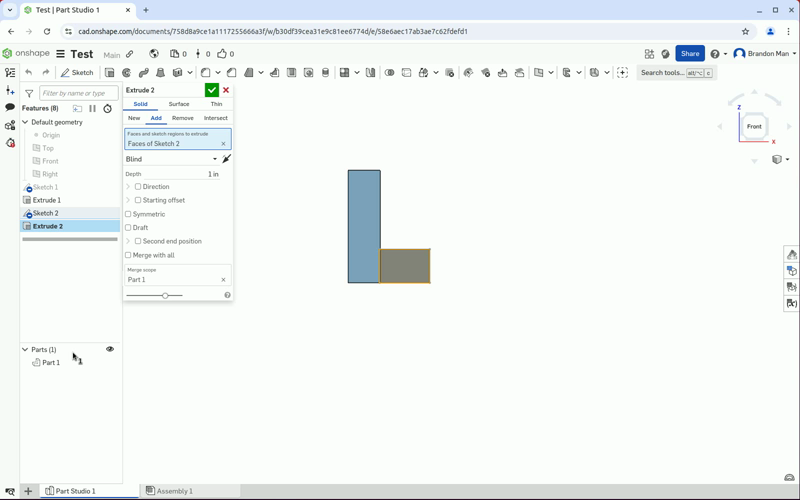
mouse_move(143, 106)
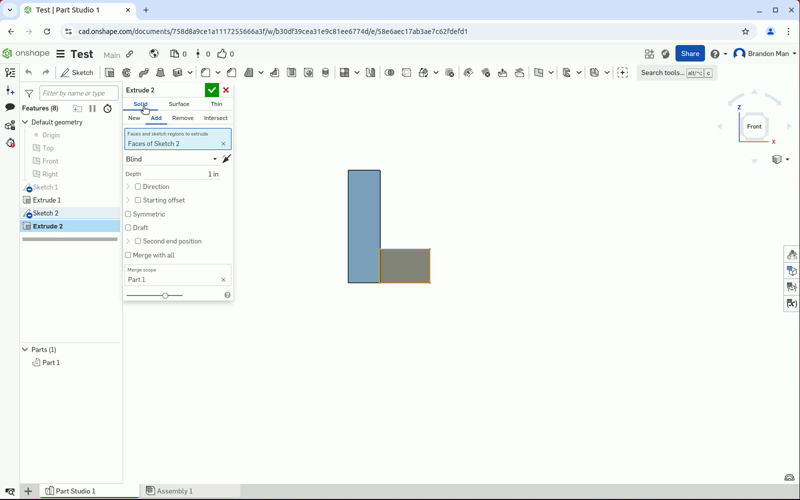
click(143, 106)
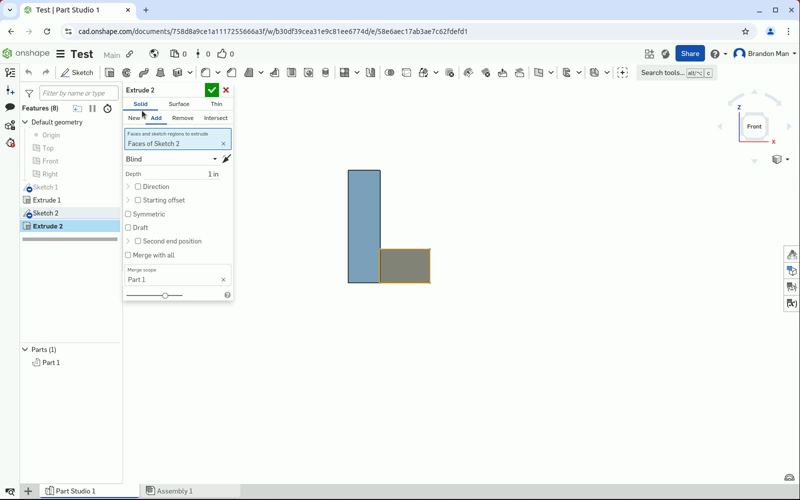
mouse_move(137, 120)
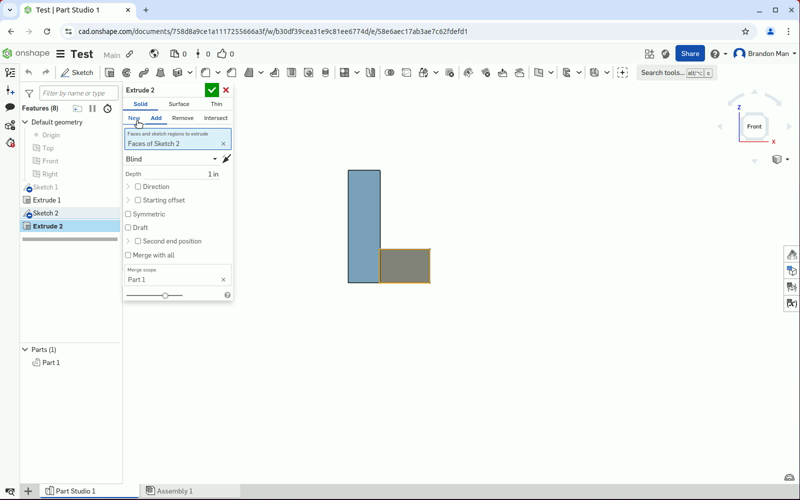
click(137, 120)
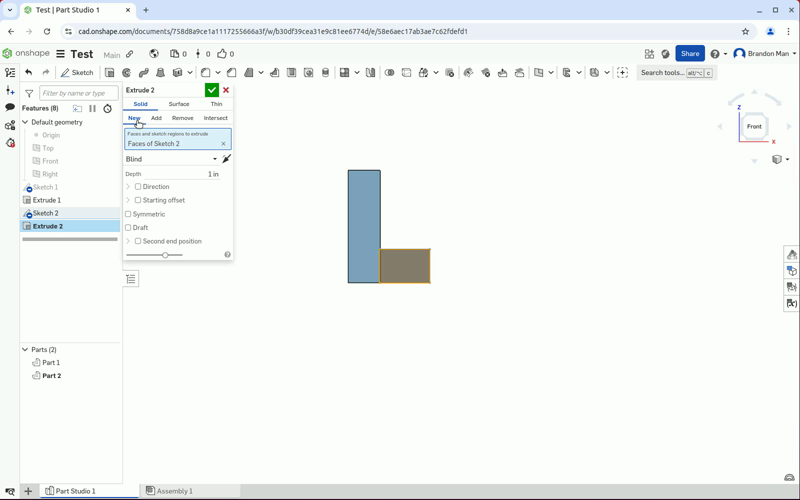
key(tab, 4)
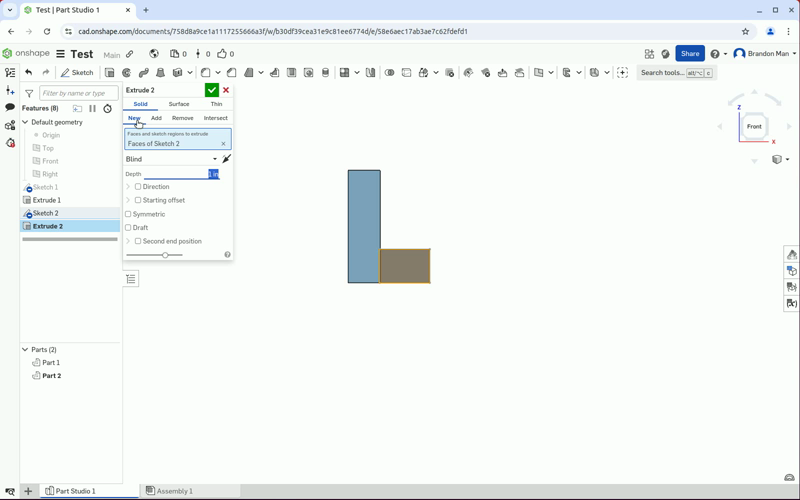
text(15.405)
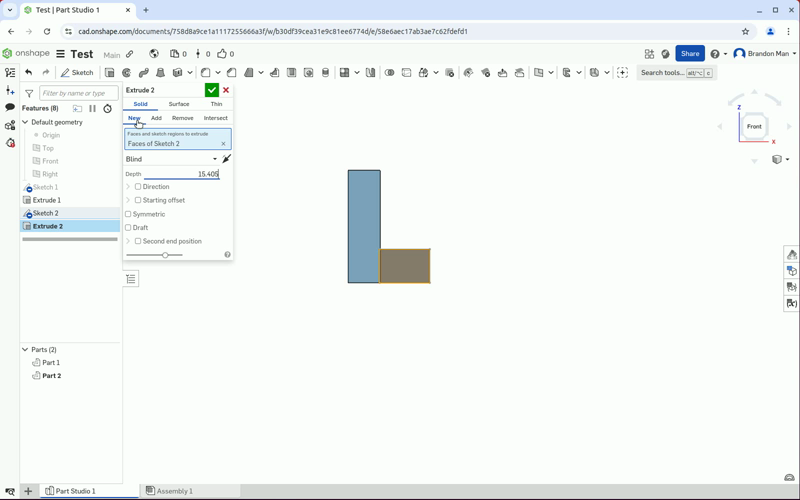
key(enter)
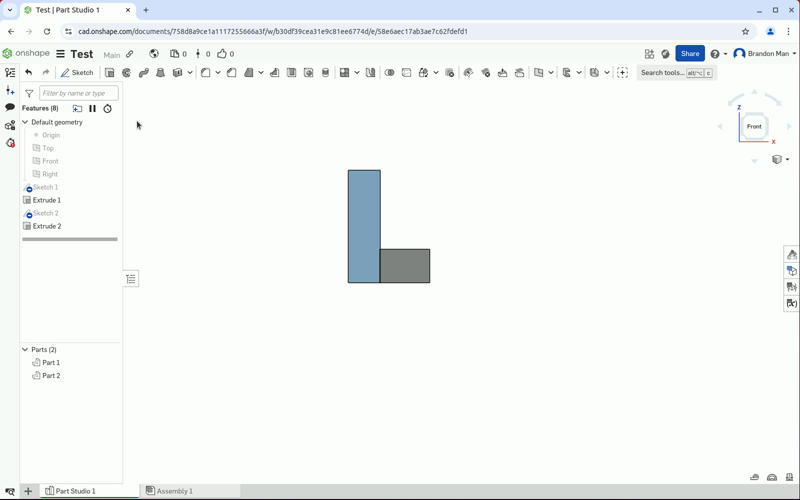
key(shift+h)
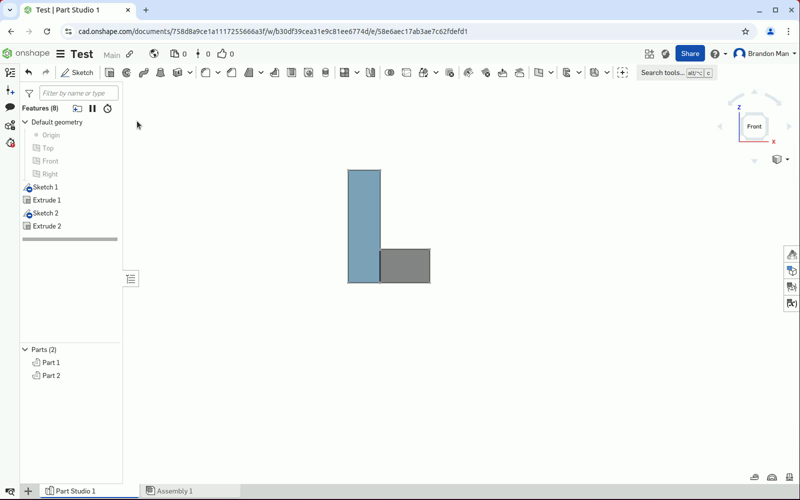
key(shift+h)
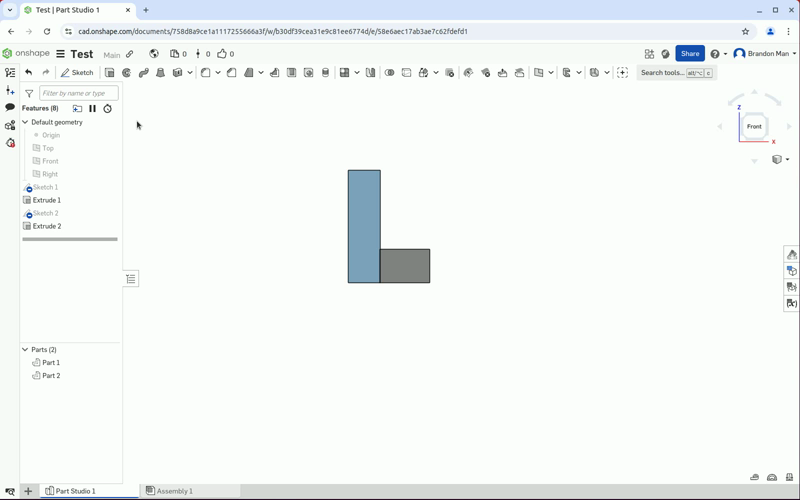
mouse_move(73, 189)
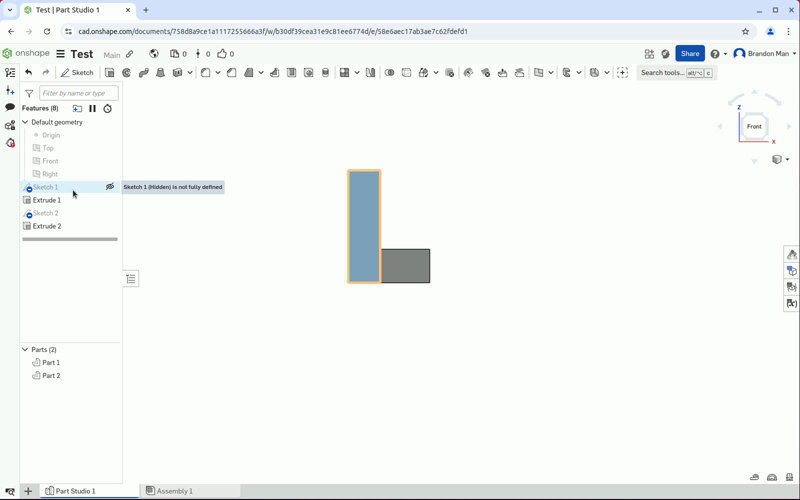
click(73, 189)
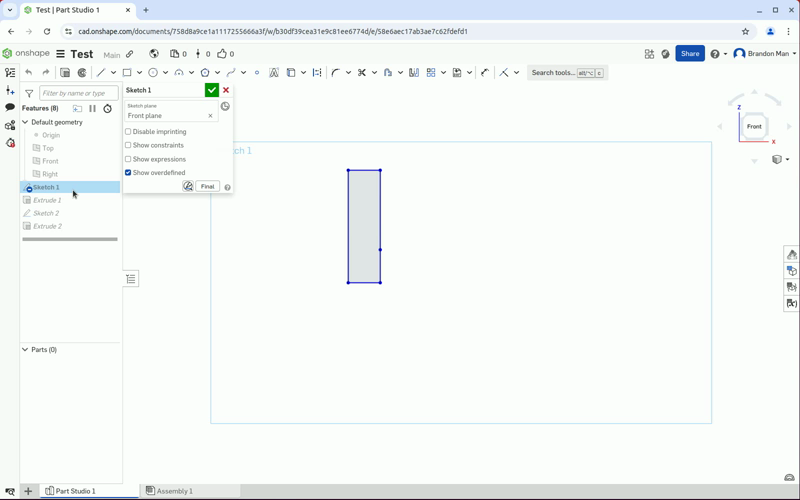
mouse_move(229, 92)
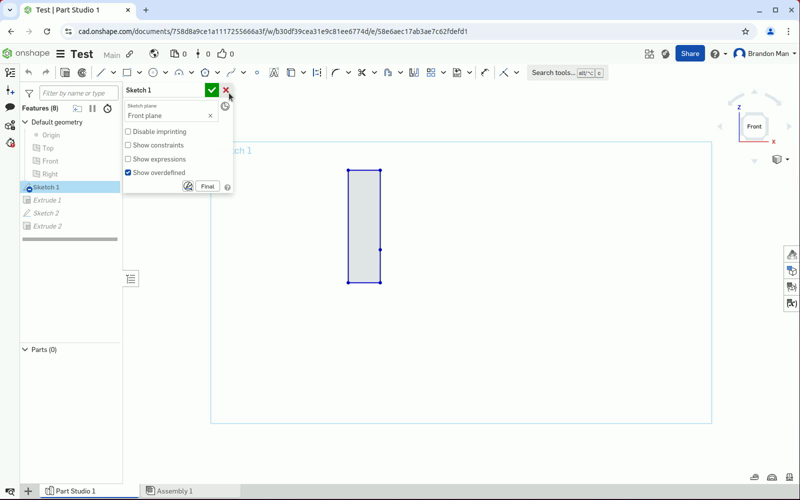
click(229, 92)
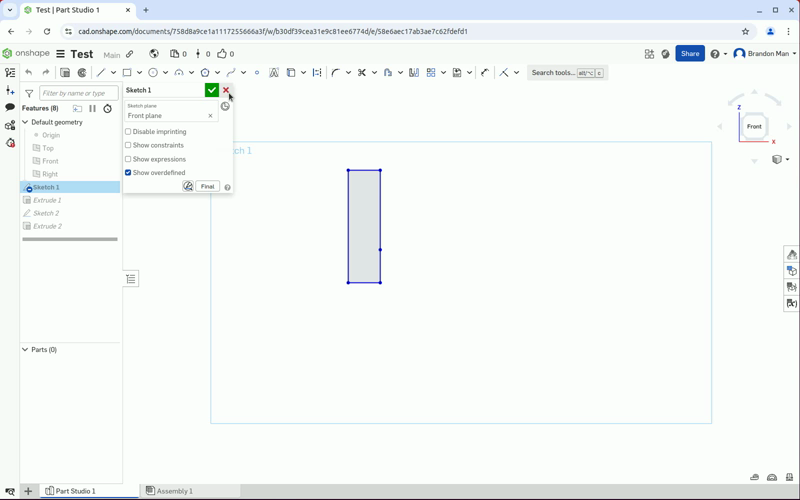
key(shift+s)
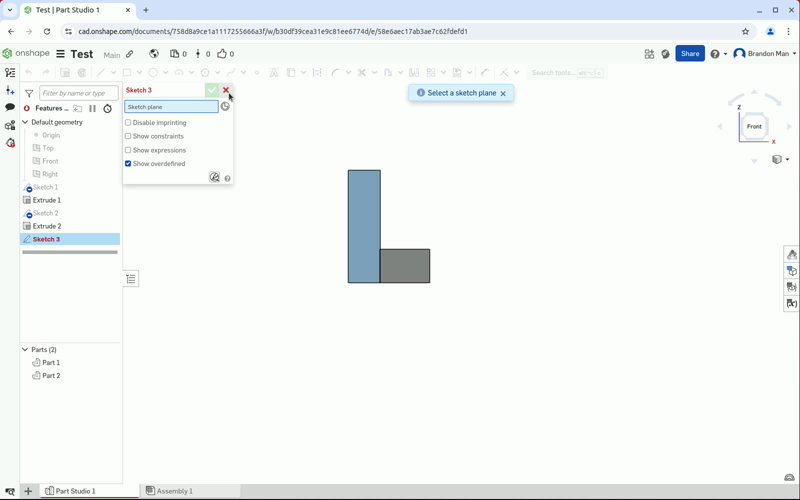
mouse_move(73, 163)
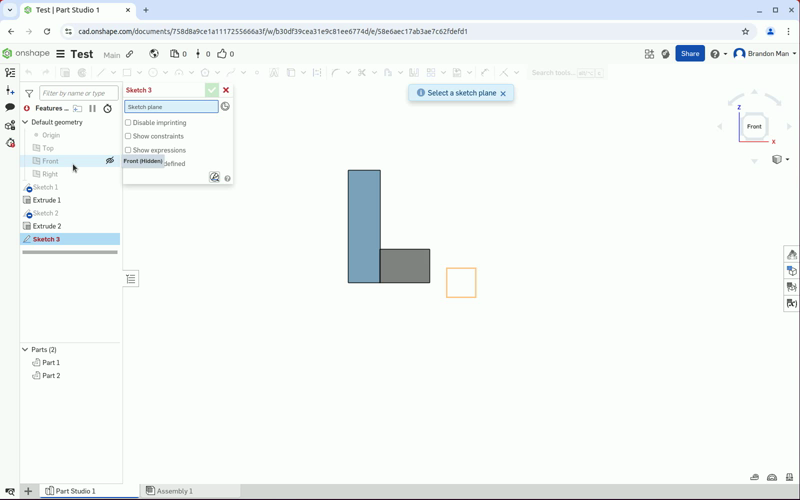
click(73, 163)
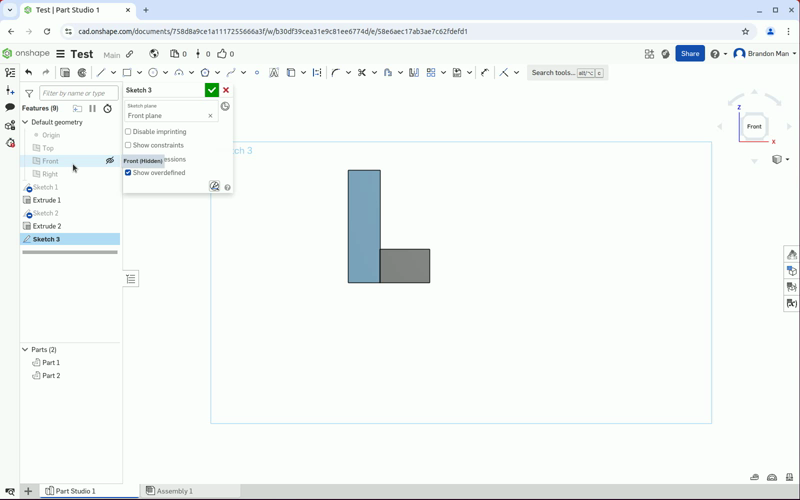
mouse_move(73, 352)
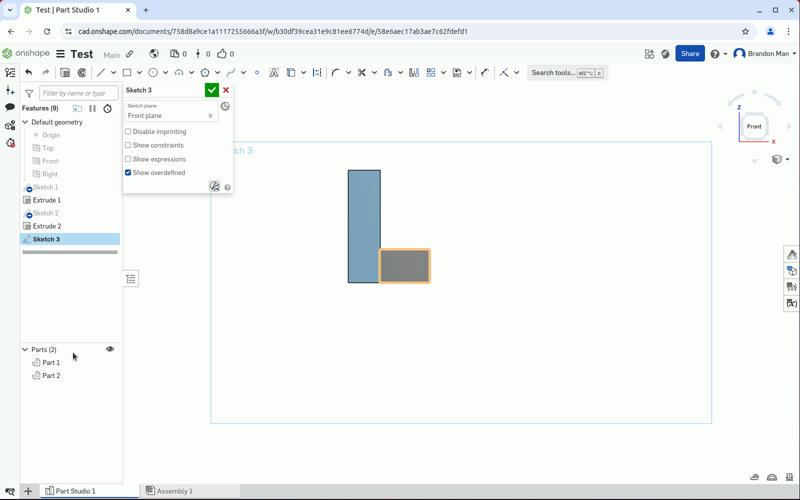
key(y)
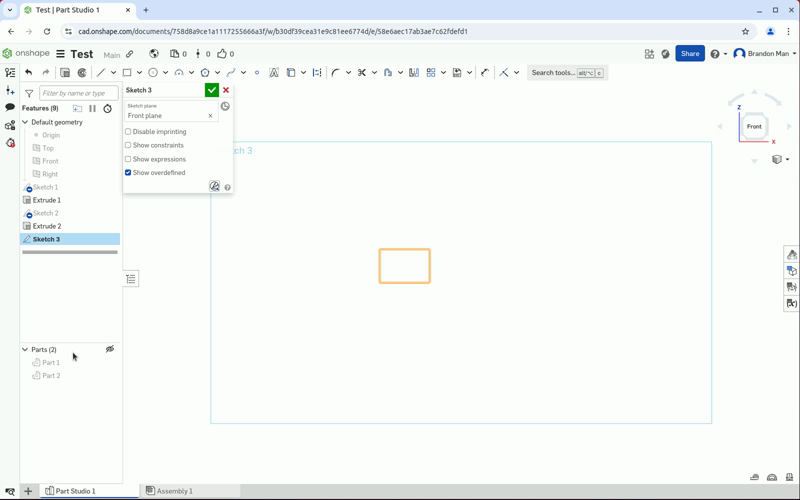
key(l)
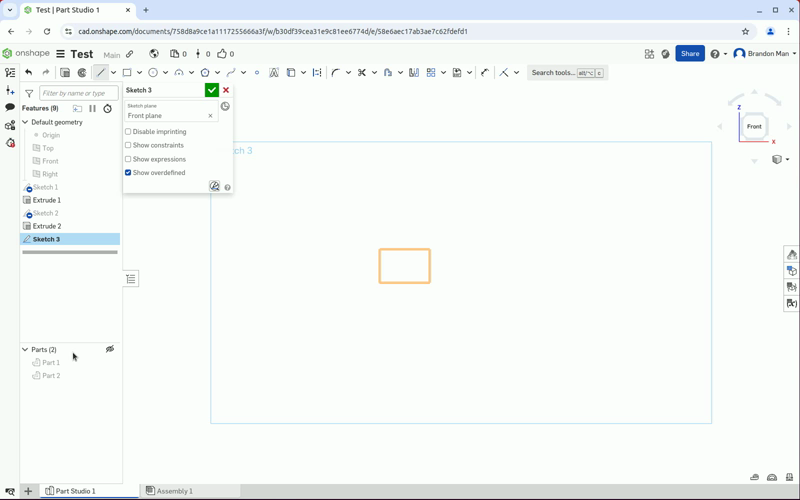
key_down(shift)
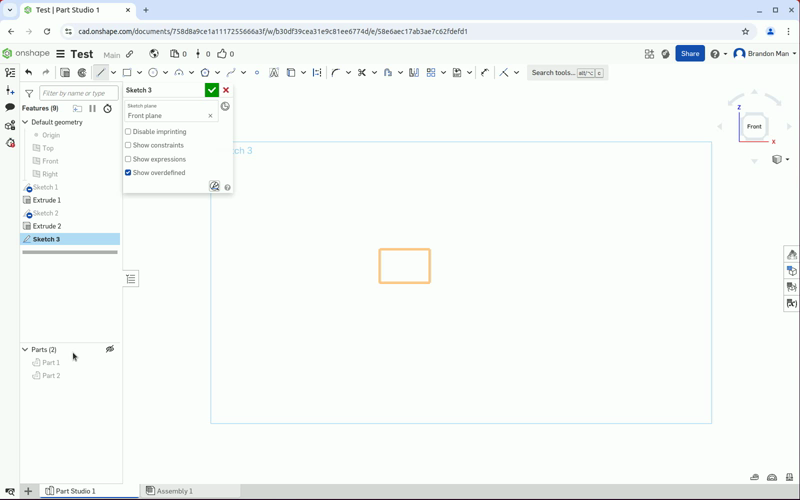
mouse_move(429, 359)
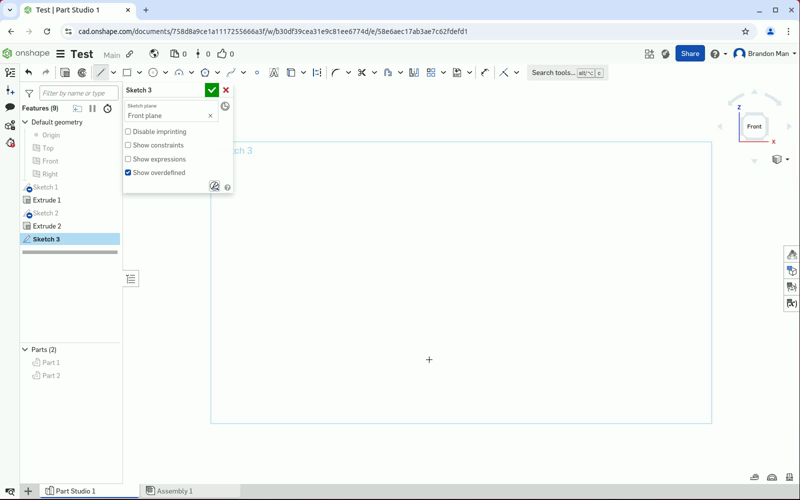
click(429, 359)
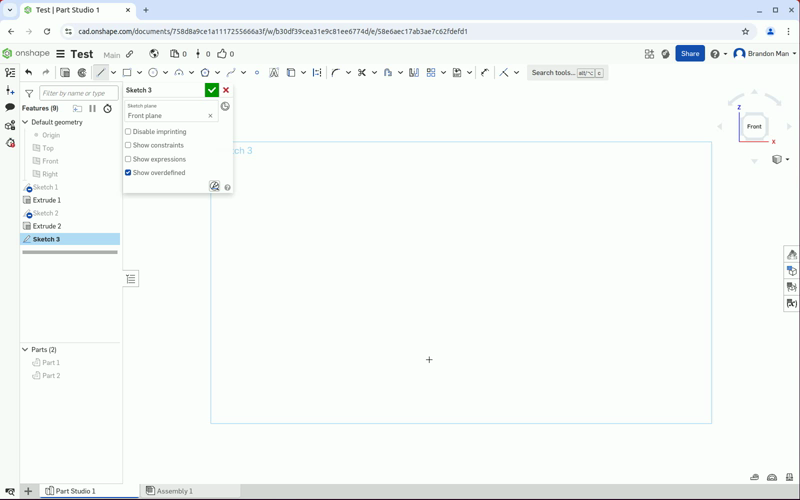
key_up(shift)
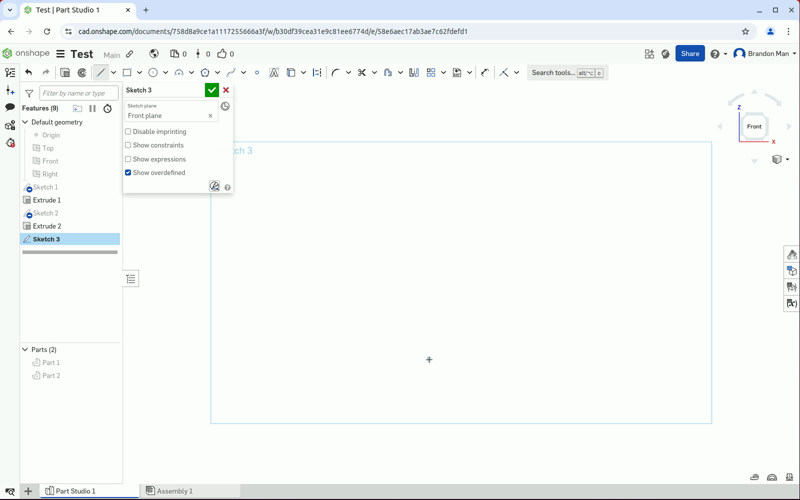
key_down(shift)
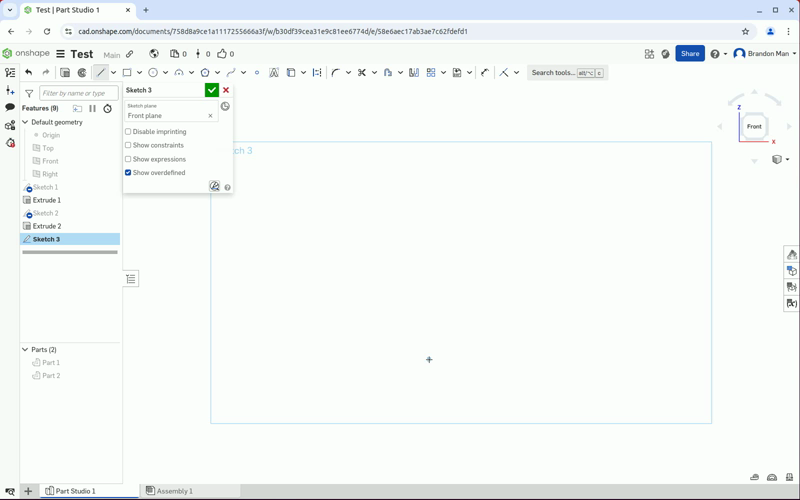
mouse_move(459, 359)
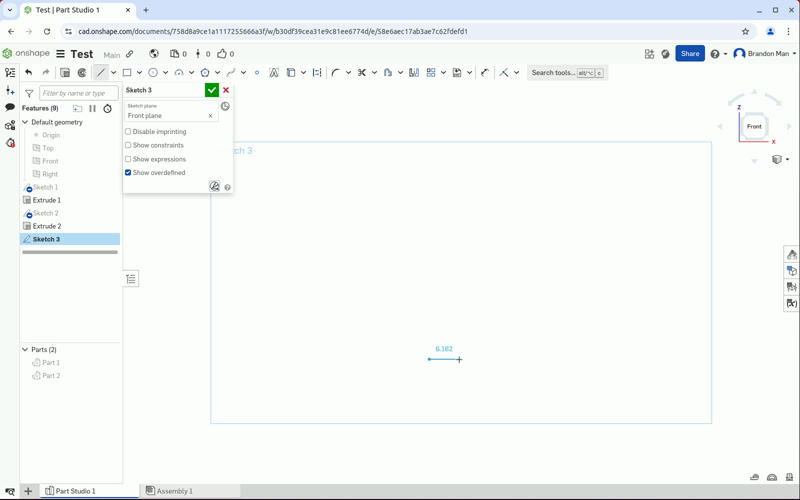
mouse_move(442, 359)
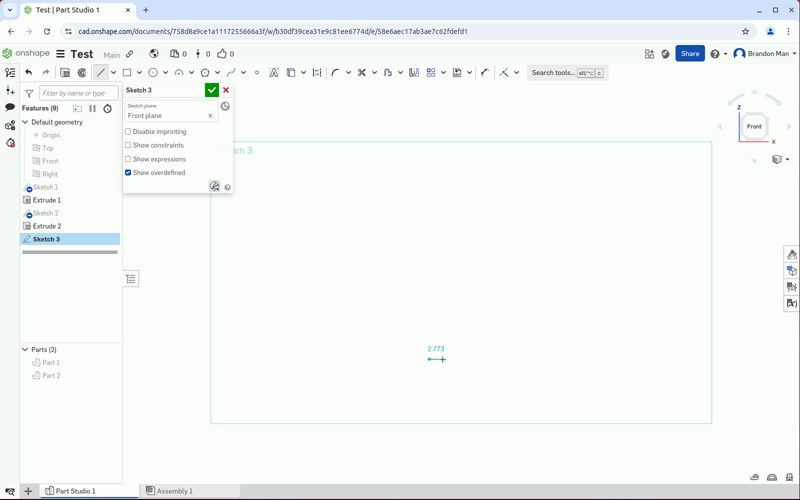
click(442, 359)
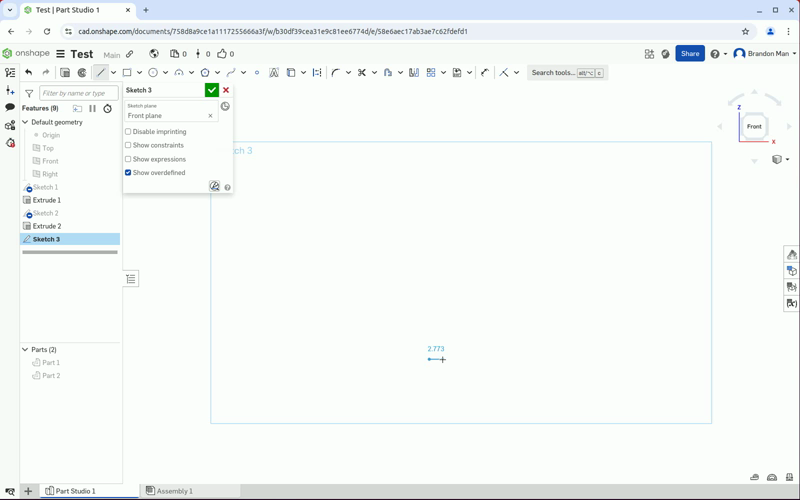
key_up(shift)
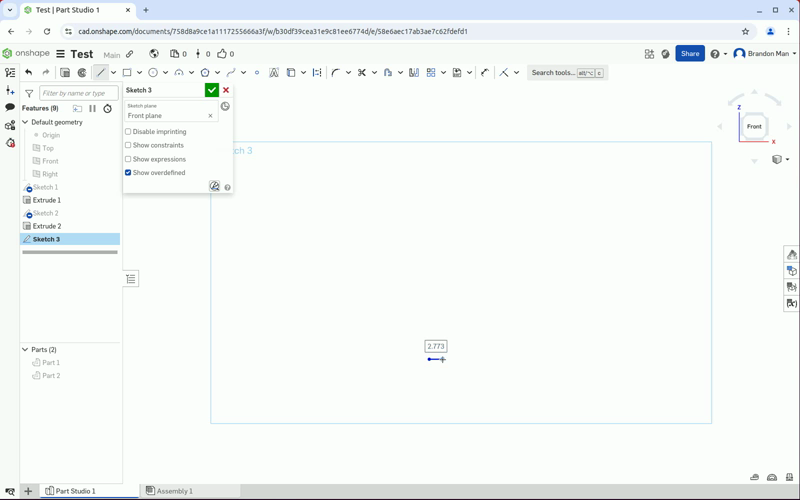
key_down(shift)
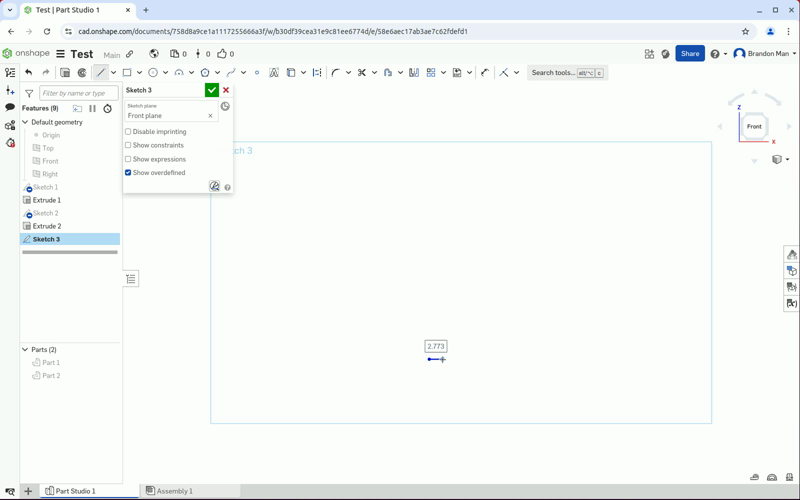
mouse_move(442, 282)
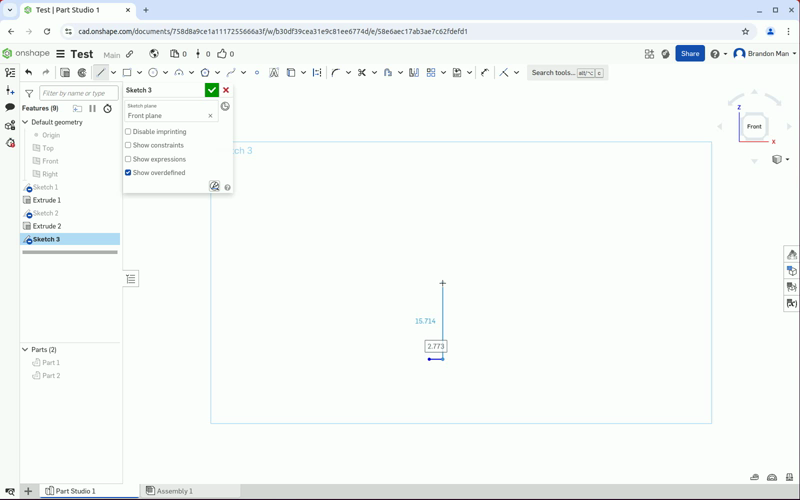
click(442, 282)
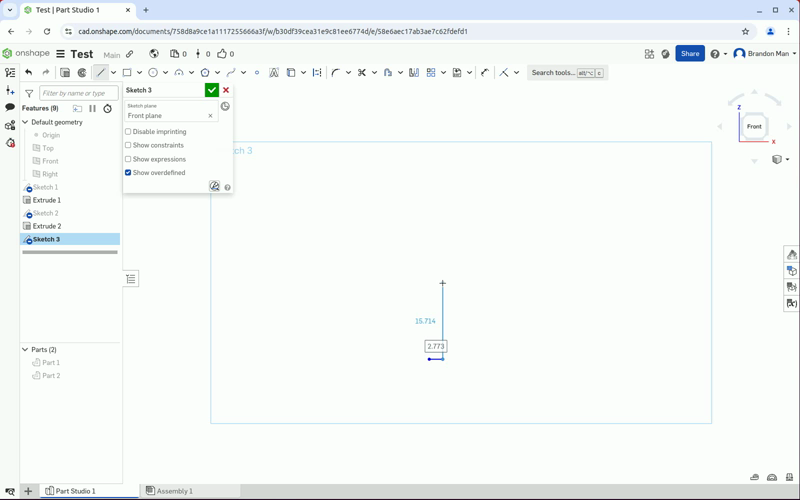
key_up(shift)
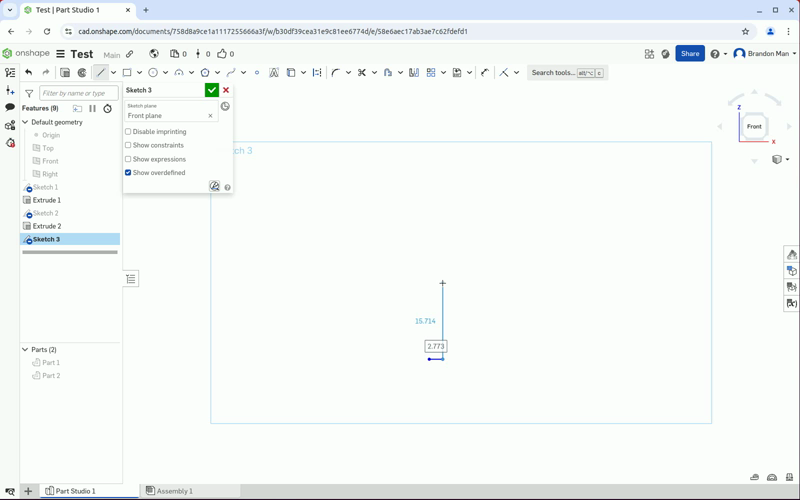
key_down(shift)
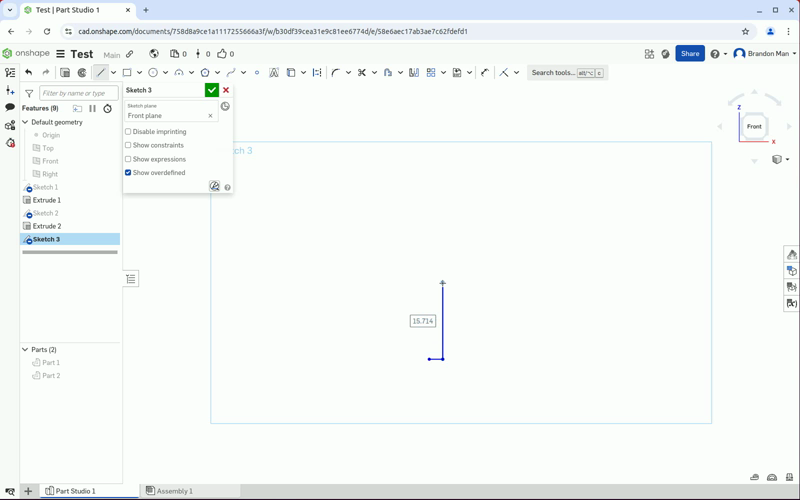
mouse_move(472, 282)
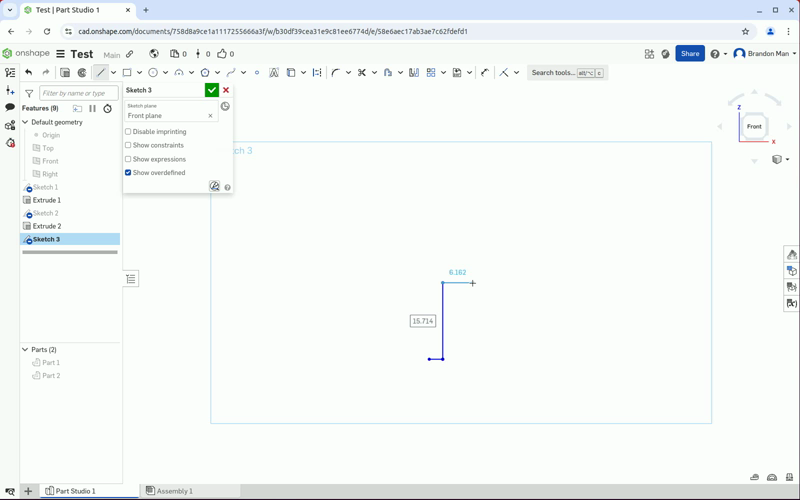
mouse_move(429, 282)
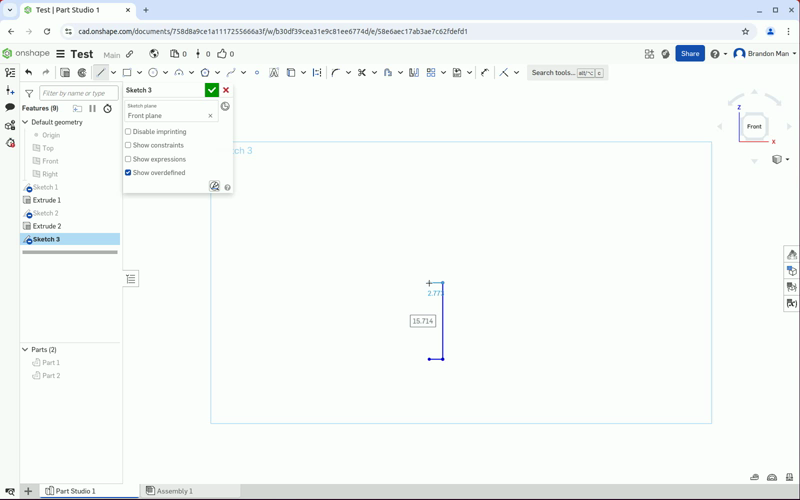
click(429, 282)
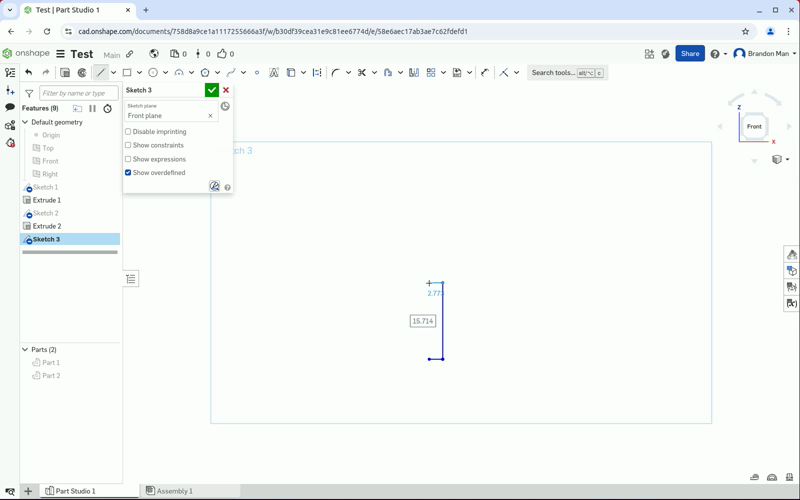
key_up(shift)
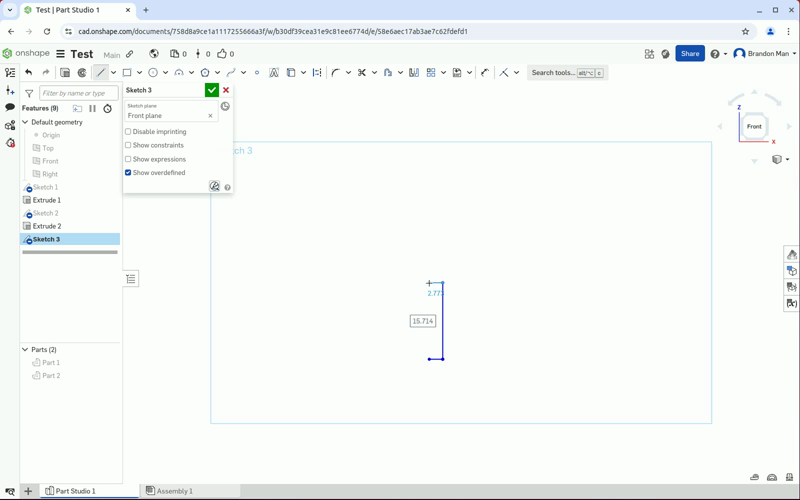
key_down(shift)
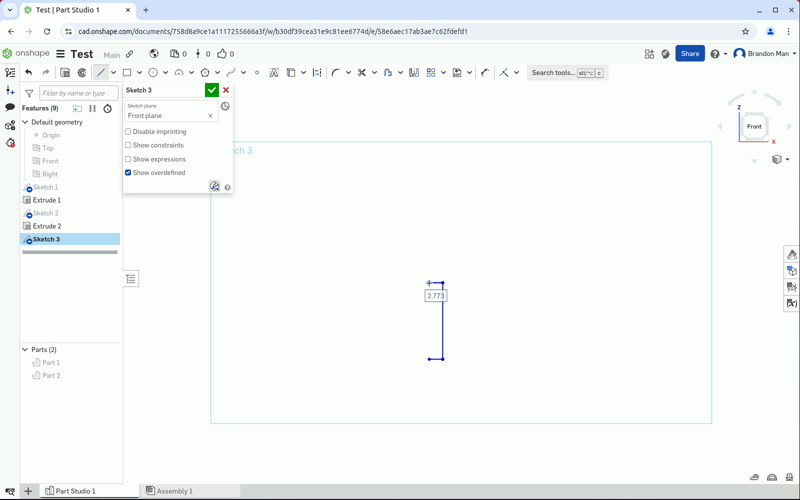
mouse_move(429, 359)
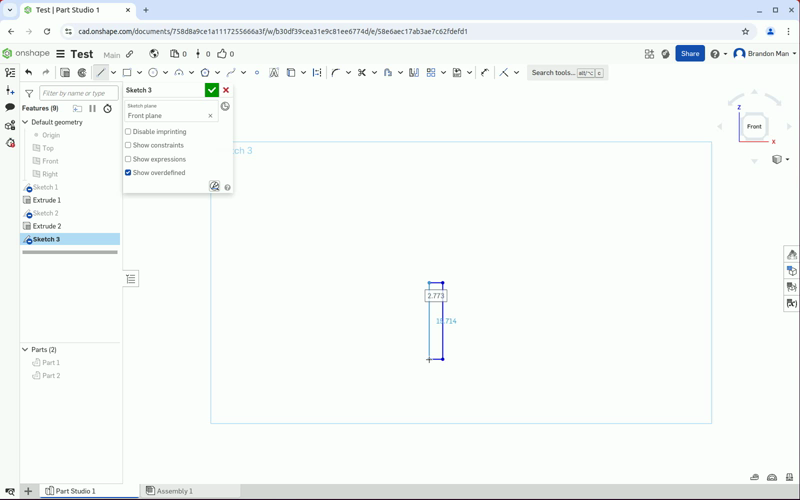
key_up(shift)
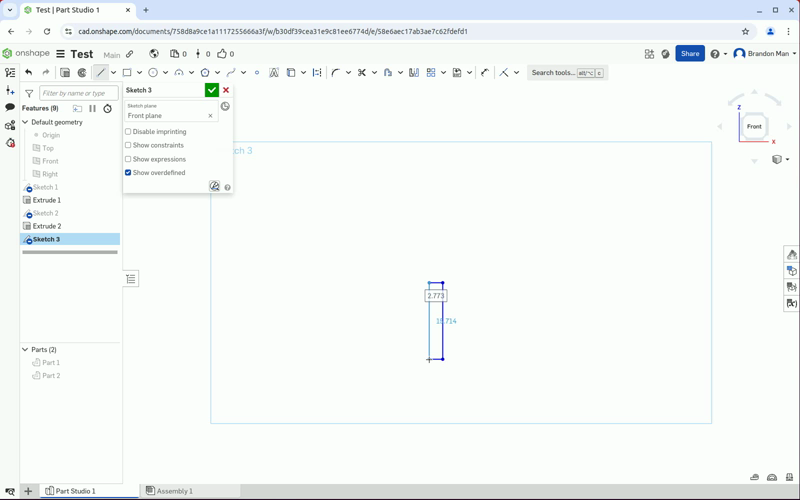
click(429, 359)
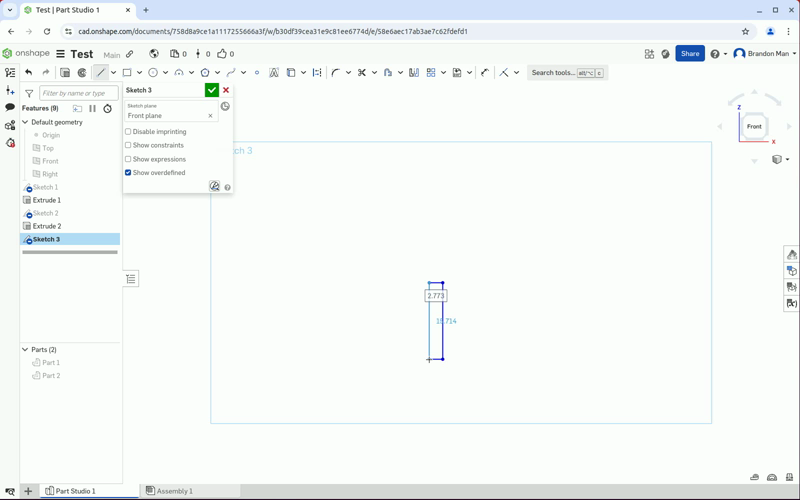
key(esc)
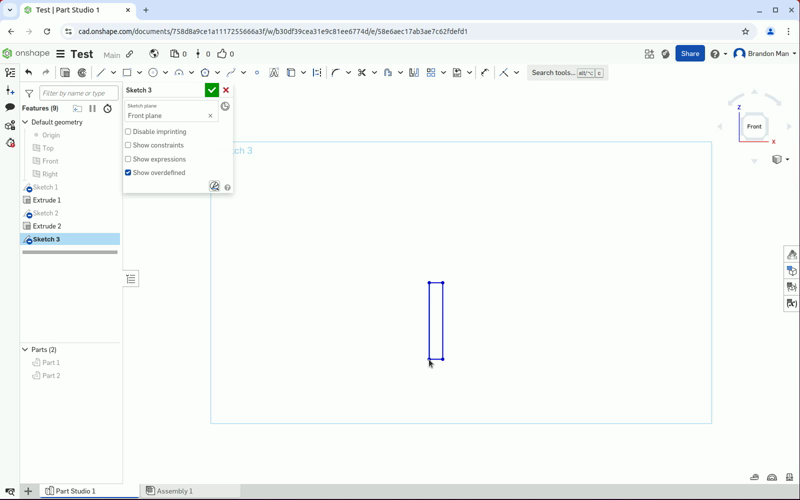
mouse_move(437, 286)
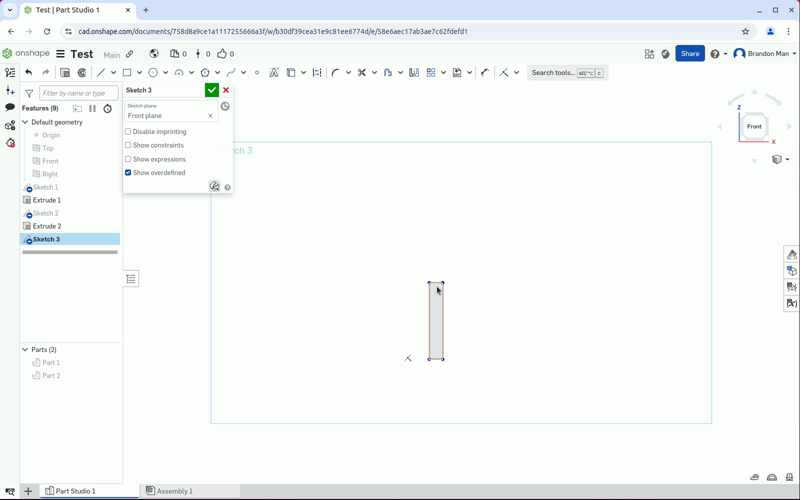
scroll(6)
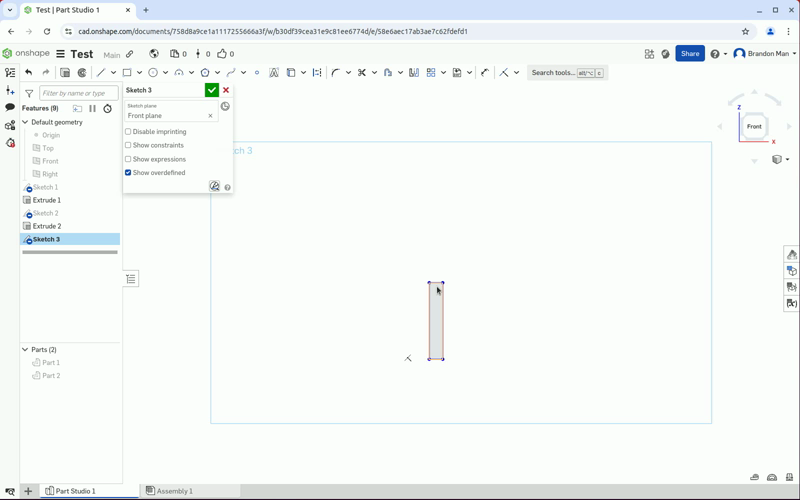
scroll(6)
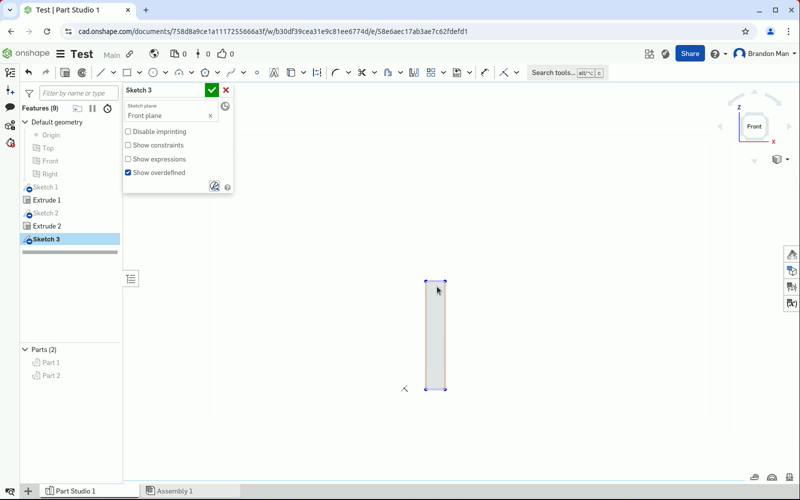
scroll(6)
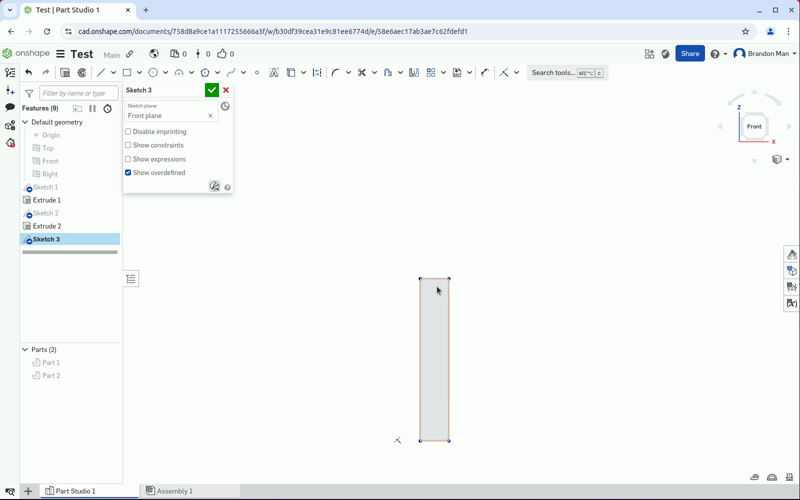
scroll(6)
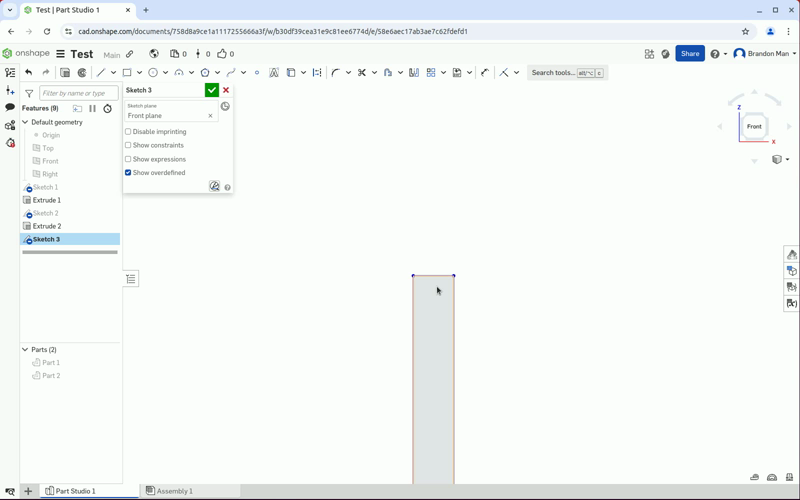
scroll(6)
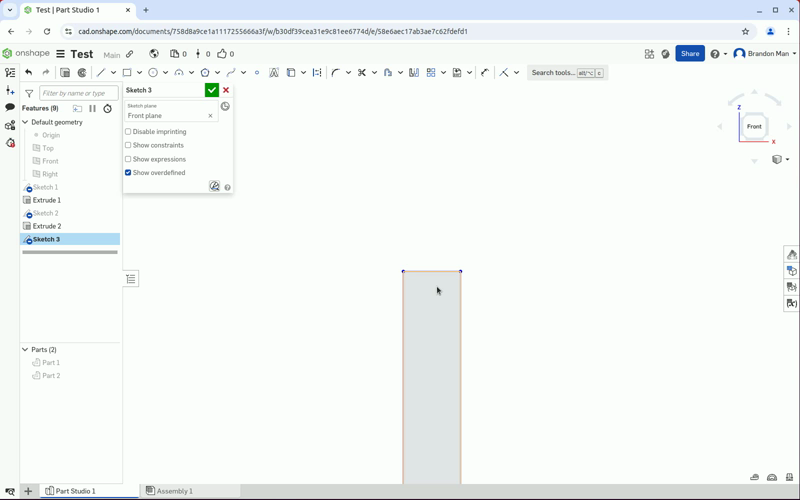
scroll(6)
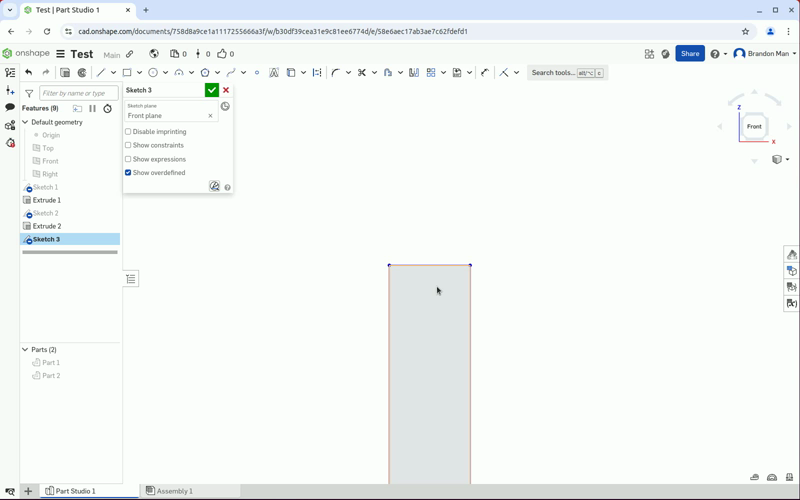
scroll(6)
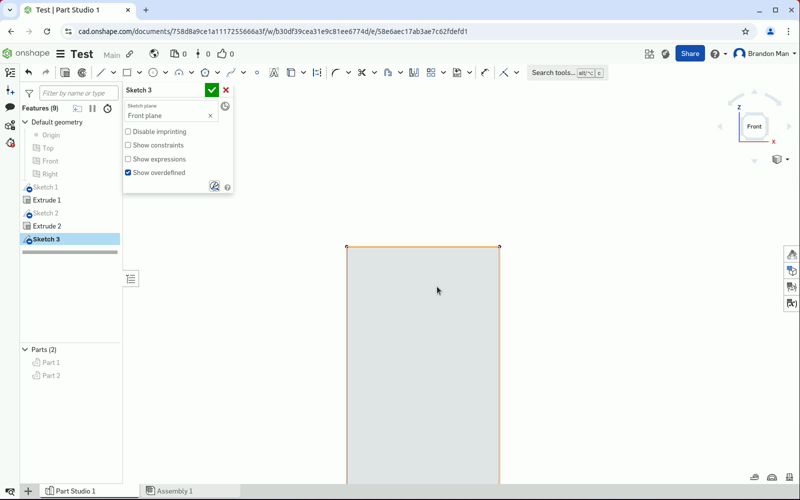
click(437, 286)
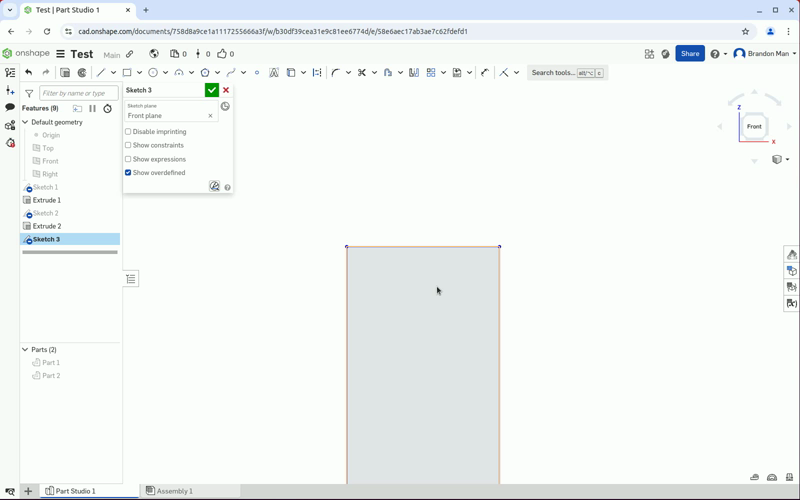
scroll(-6)
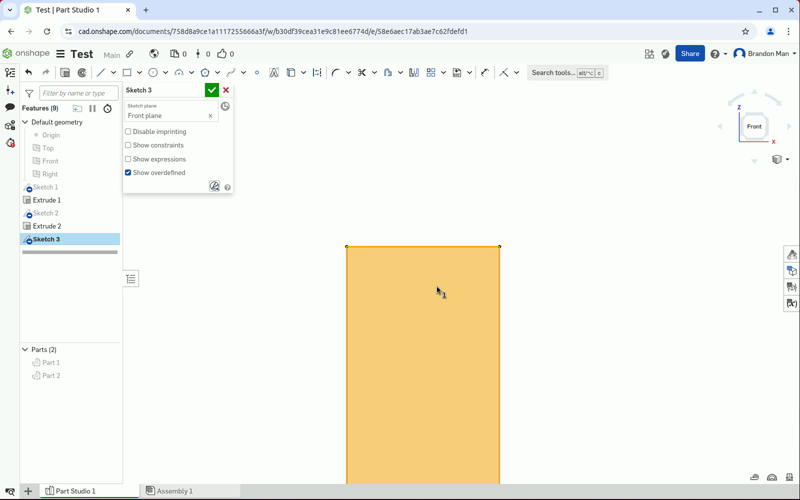
scroll(-6)
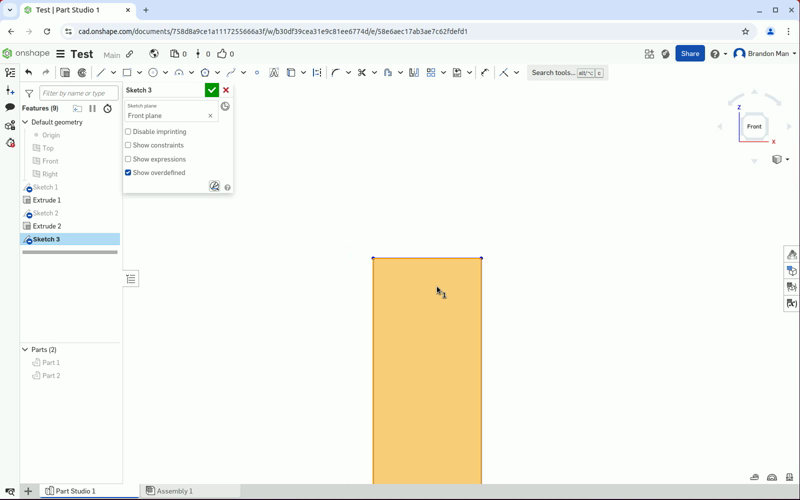
scroll(-6)
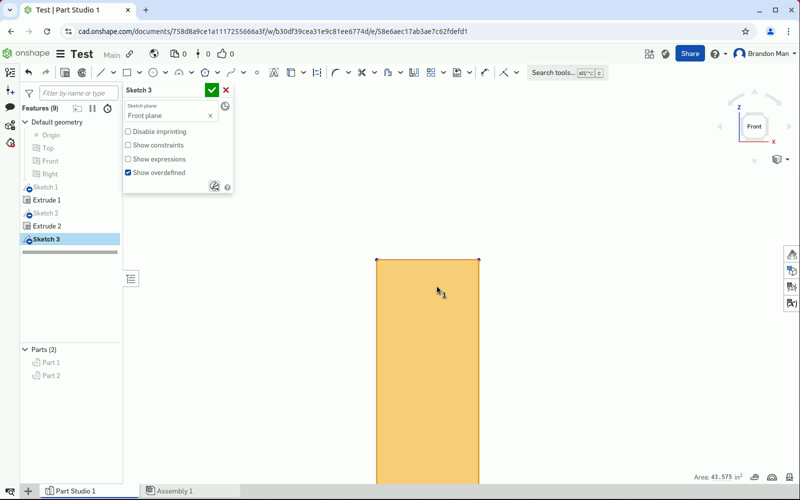
scroll(-6)
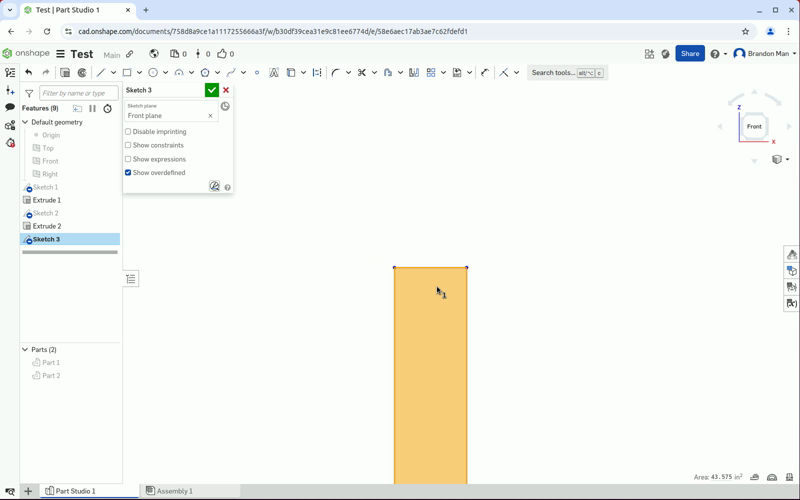
scroll(-6)
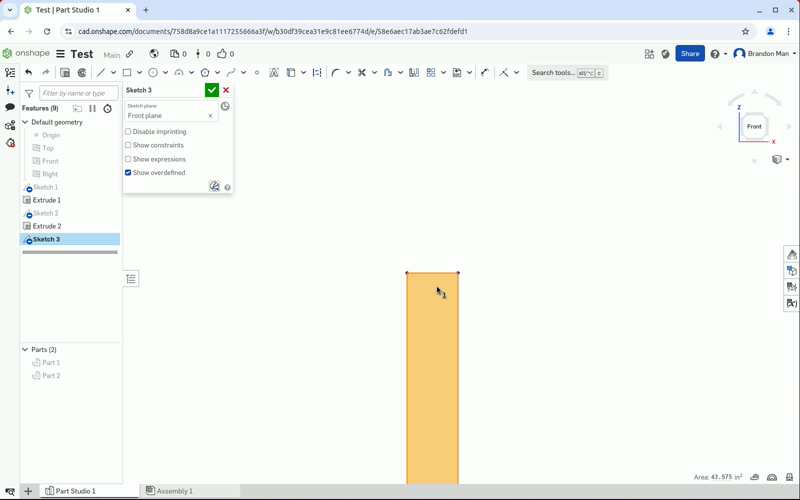
scroll(-6)
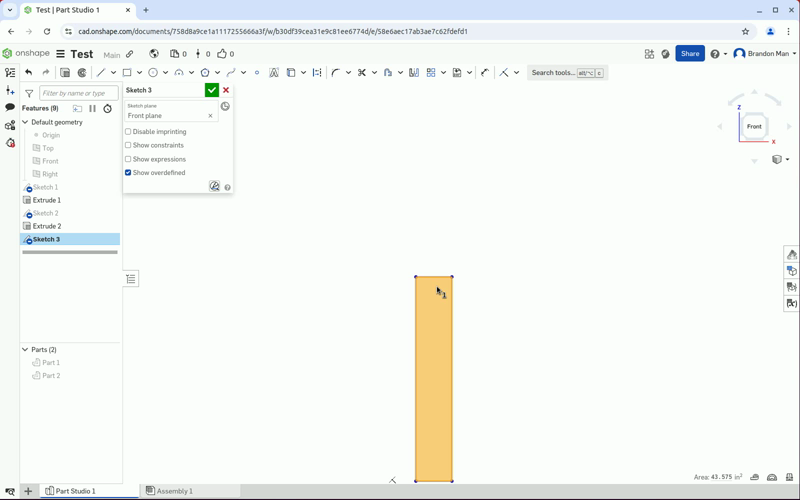
scroll(-6)
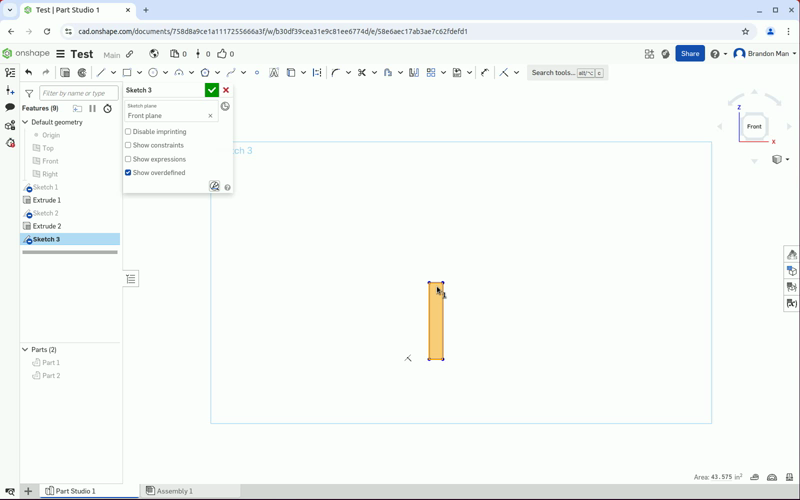
mouse_move(73, 352)
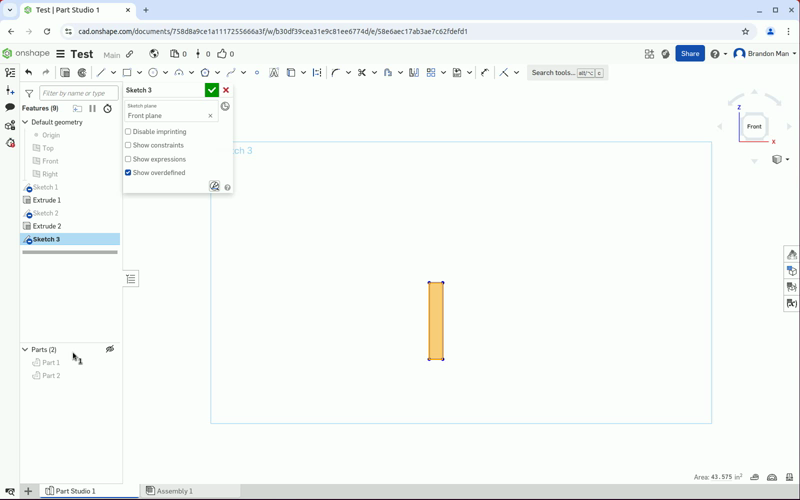
key(shift+y)
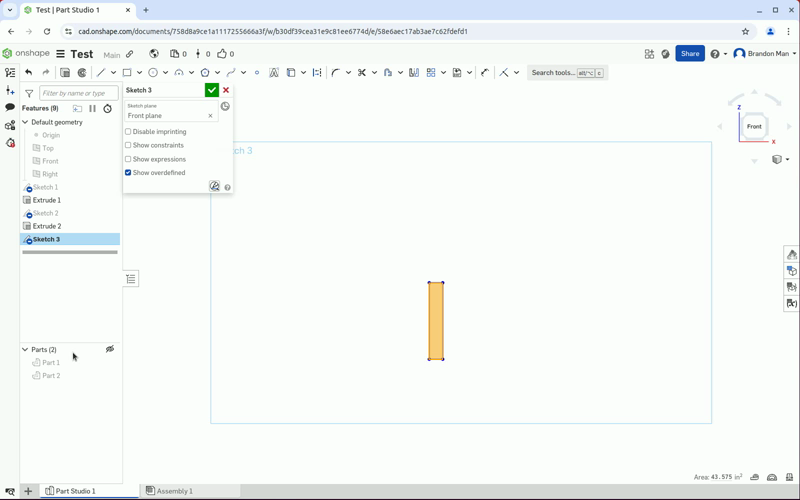
key(shift+e)
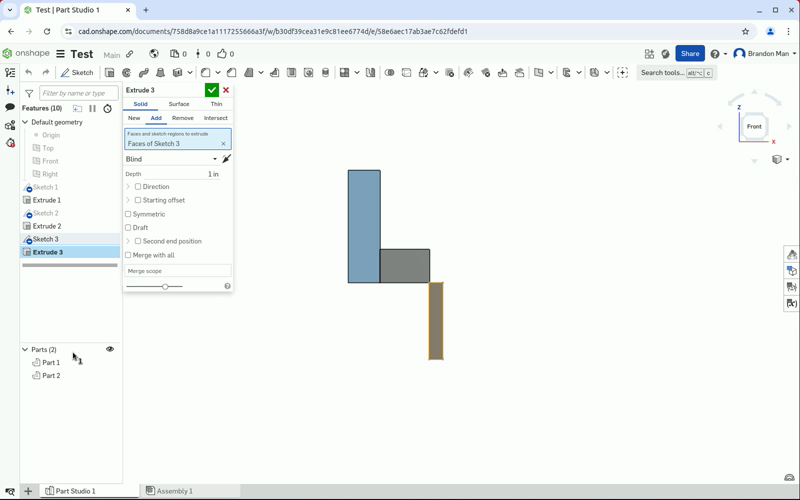
mouse_move(143, 106)
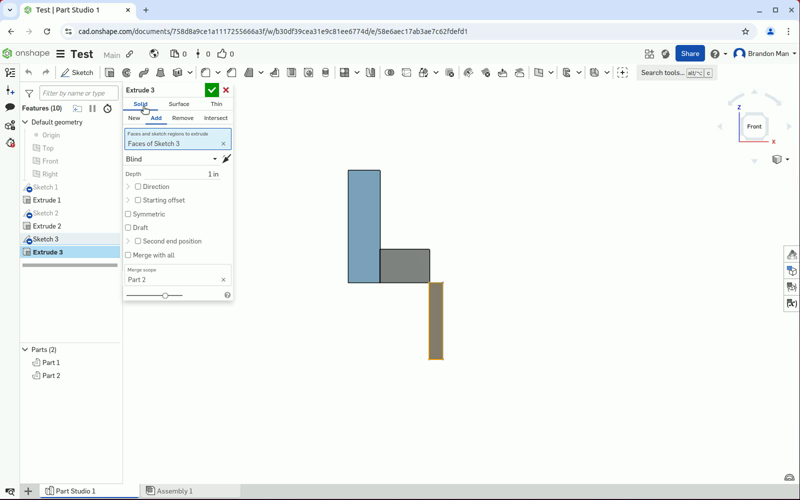
click(143, 106)
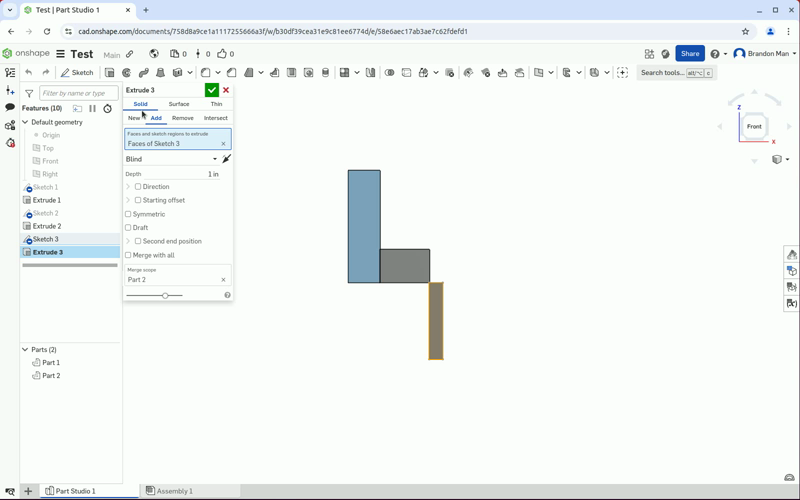
mouse_move(137, 120)
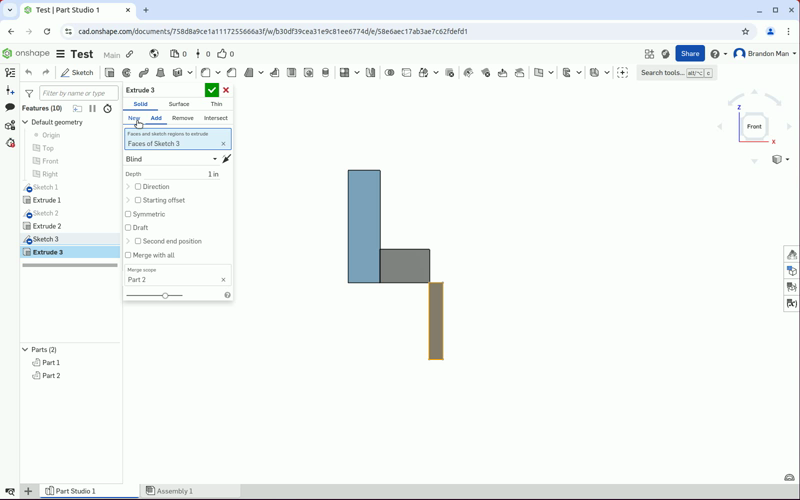
click(137, 120)
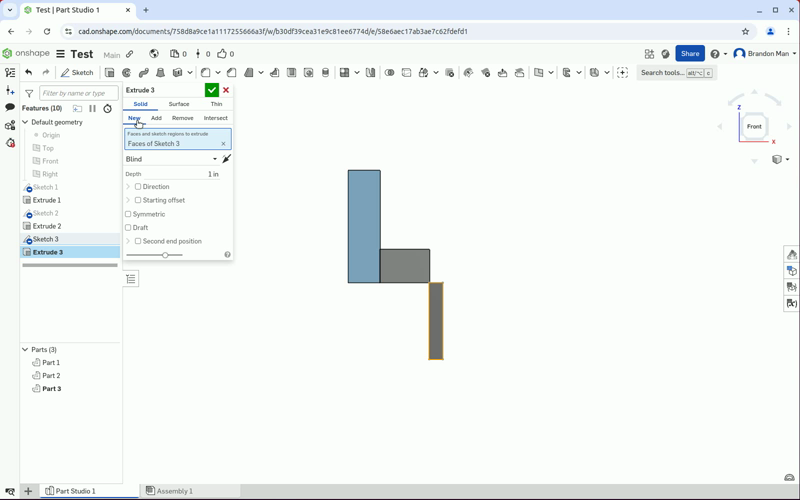
key(tab, 4)
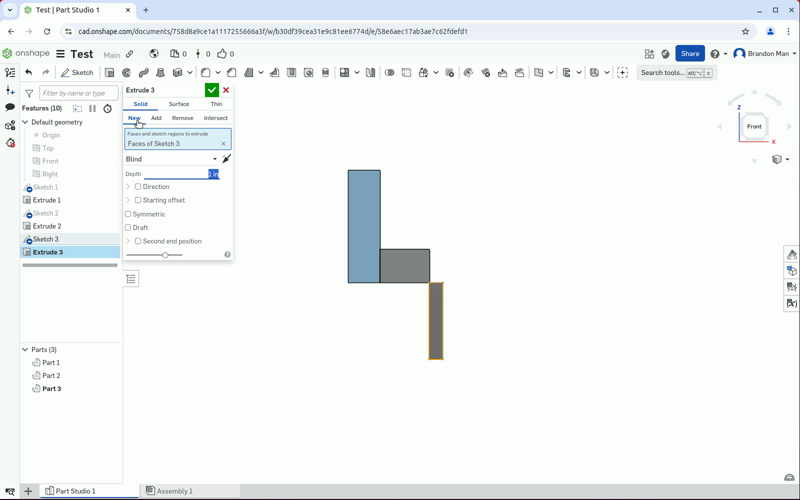
text(15.405)
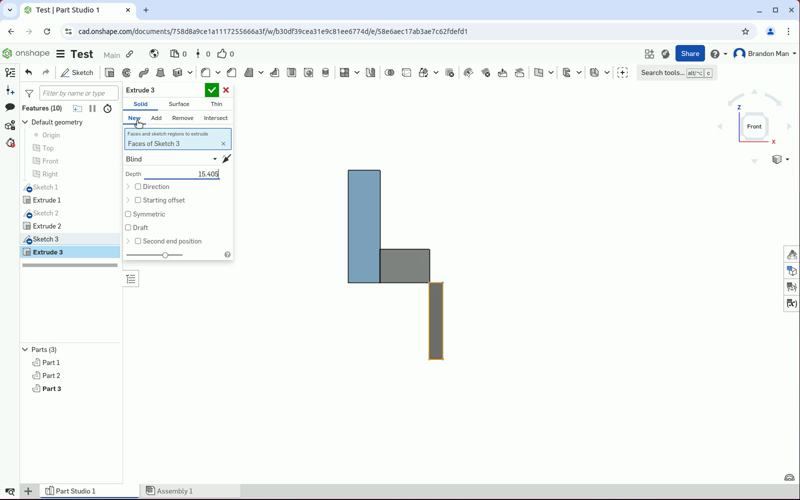
key(enter)
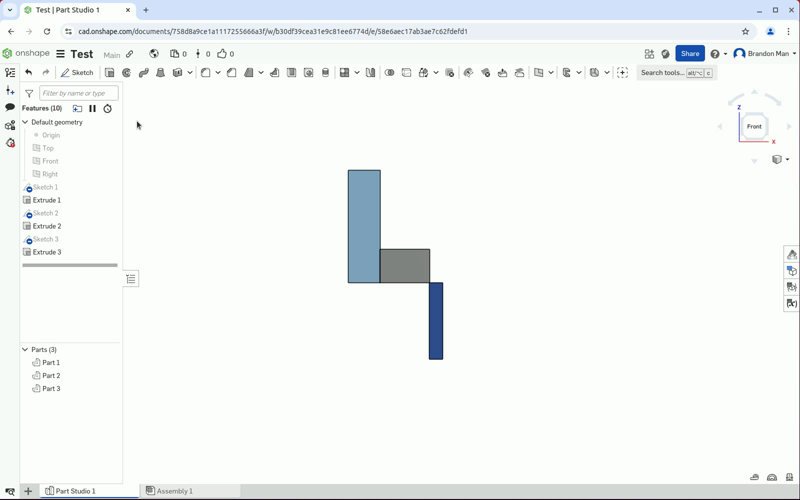
key(shift+h)
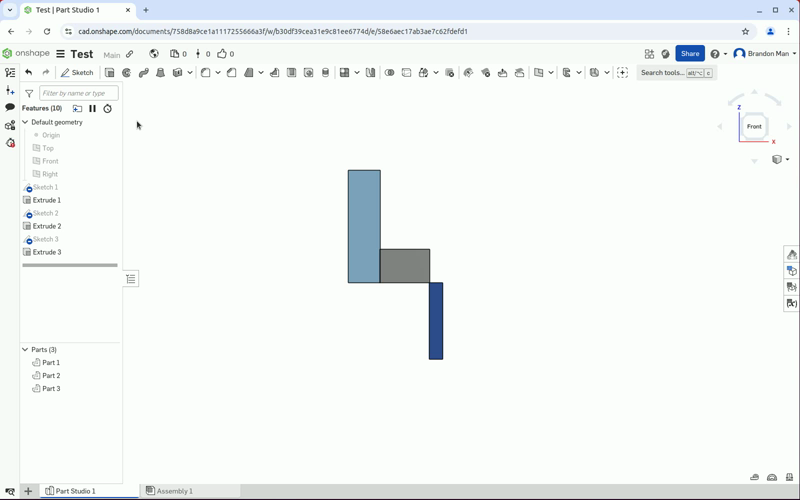
key(shift+h)
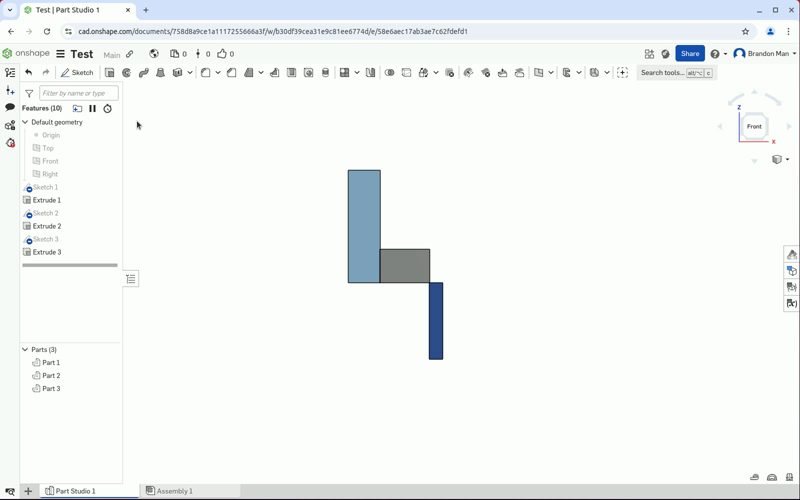
mouse_move(73, 189)
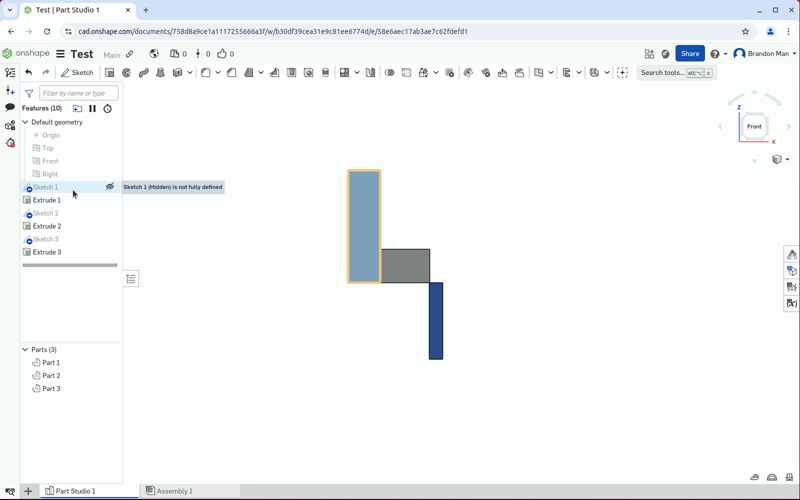
click(73, 189)
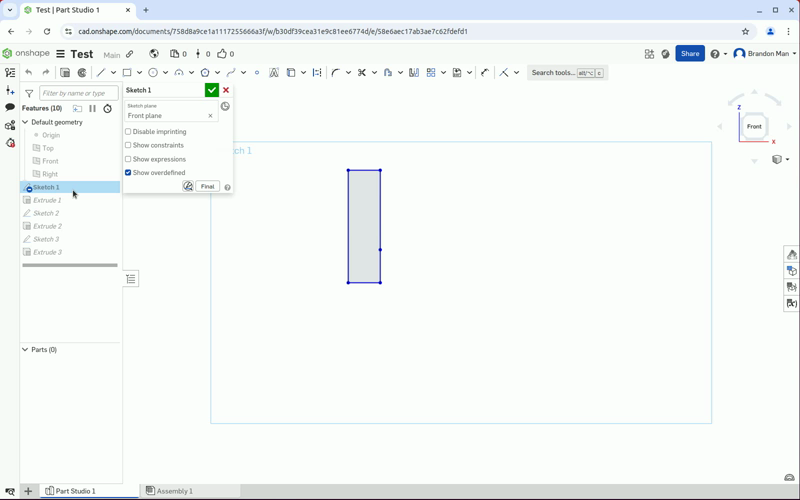
mouse_move(229, 92)
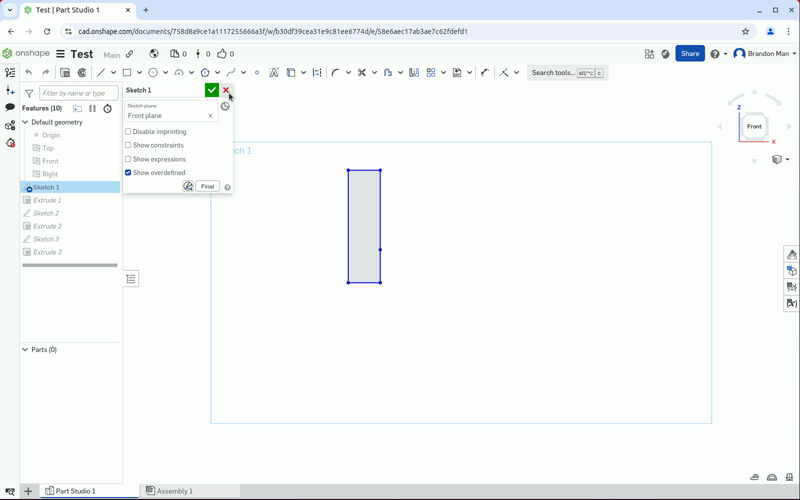
click(229, 92)
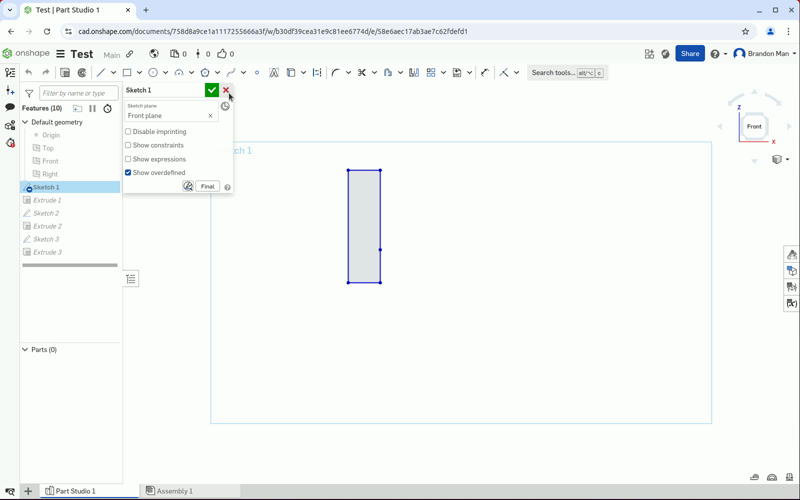
key(shift+s)
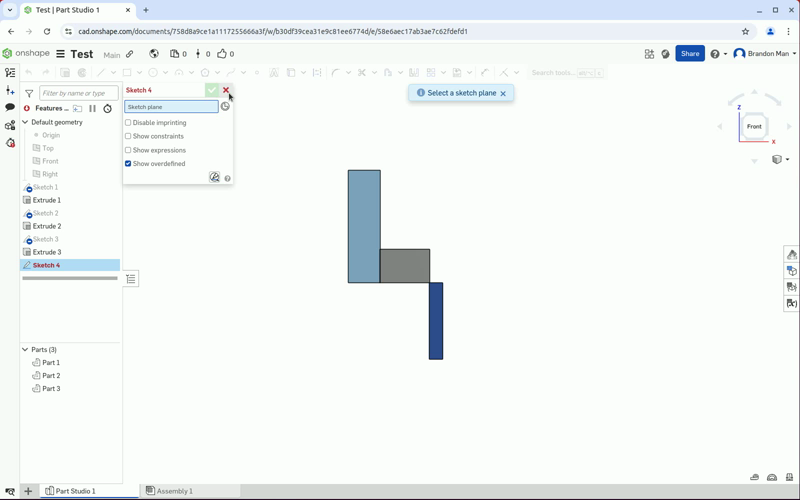
mouse_move(73, 163)
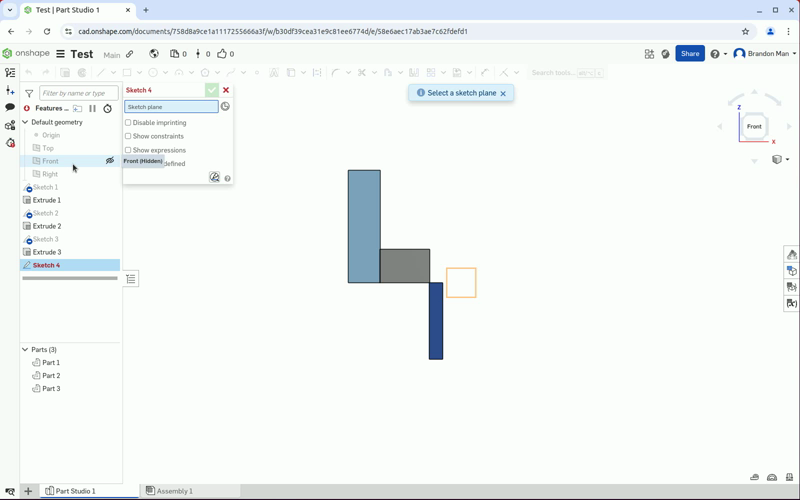
click(73, 163)
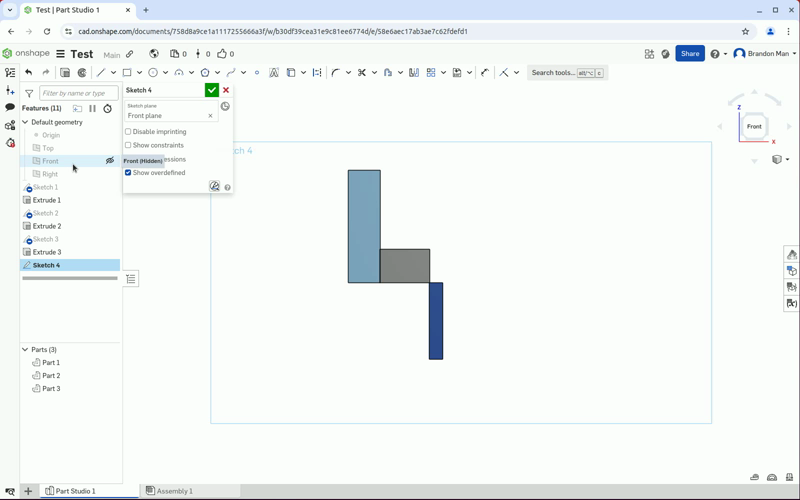
mouse_move(73, 352)
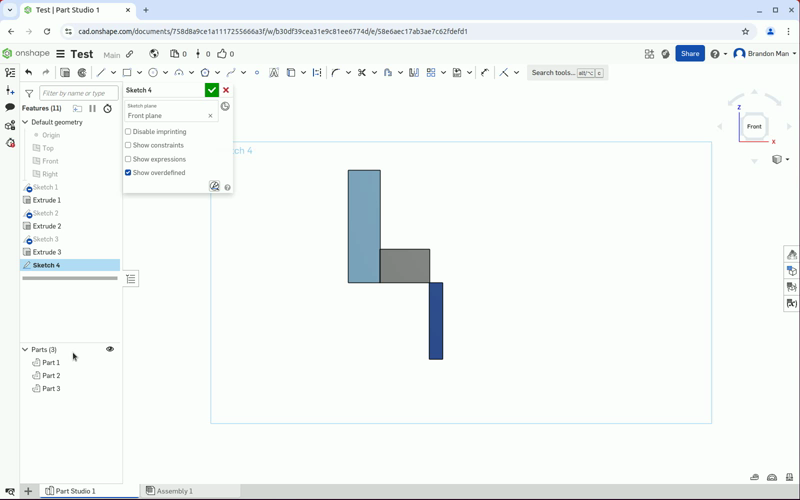
key(y)
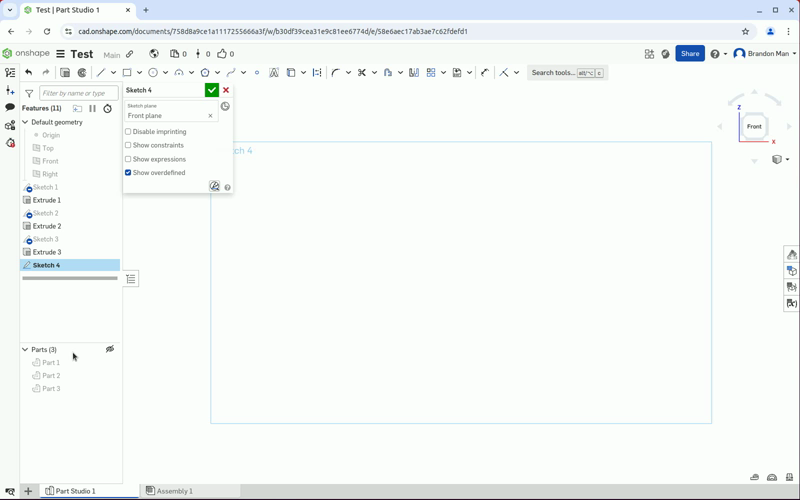
key(l)
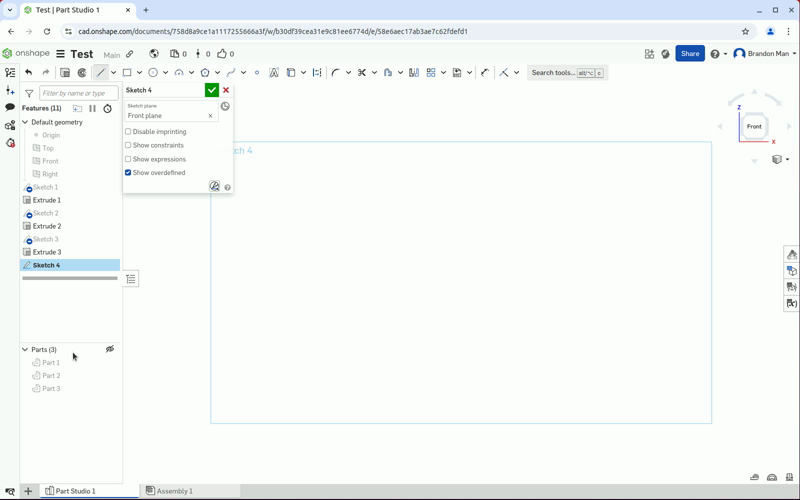
key_down(shift)
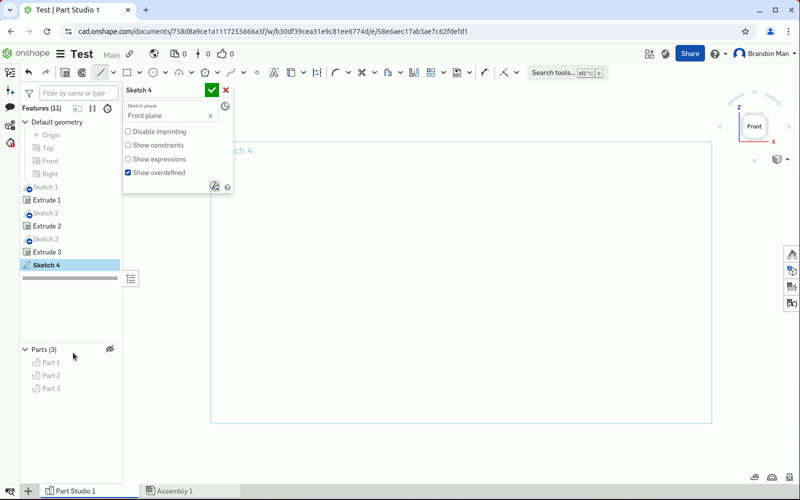
mouse_move(441, 359)
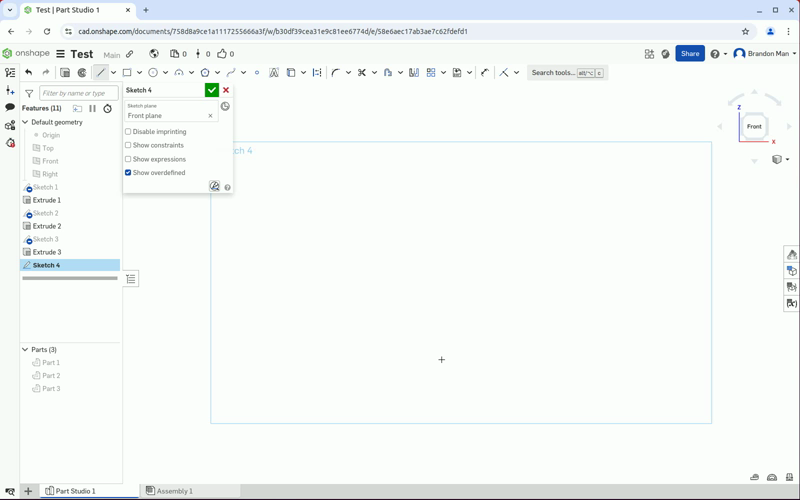
click(441, 359)
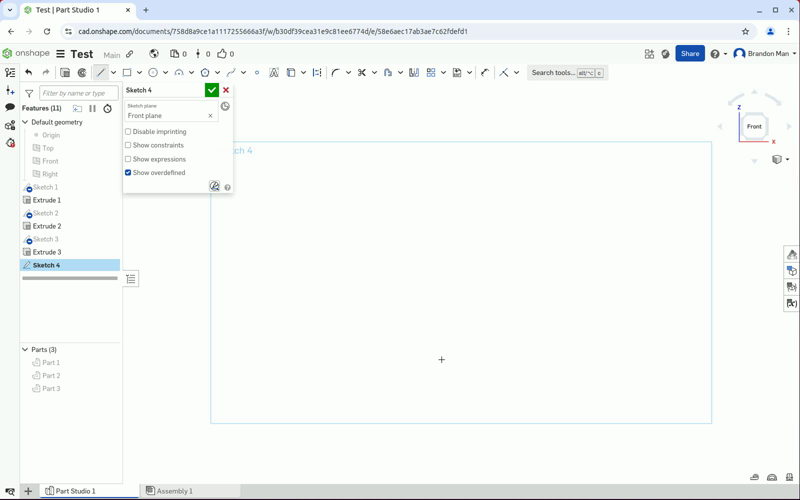
key_up(shift)
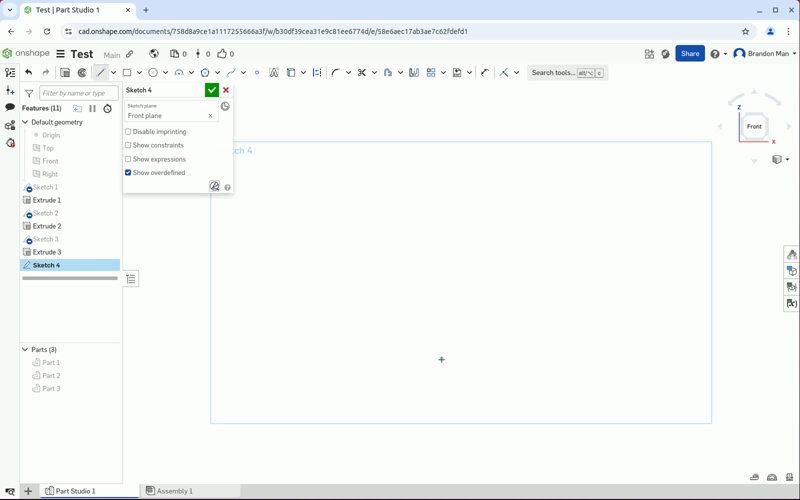
key_down(shift)
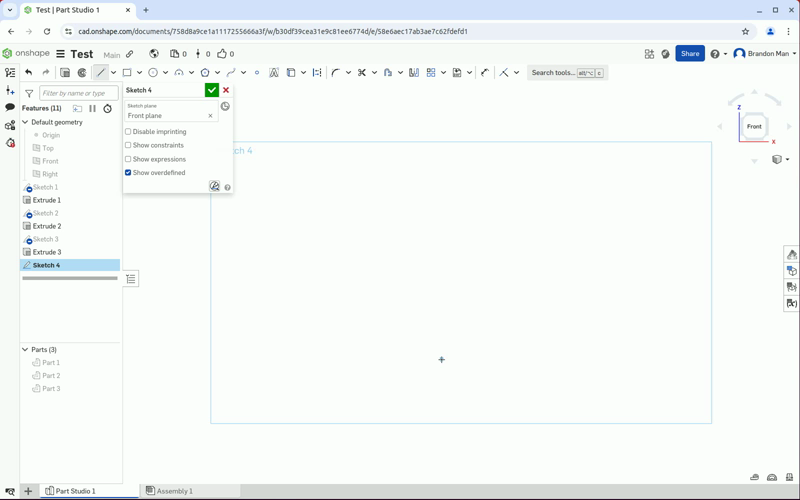
mouse_move(471, 359)
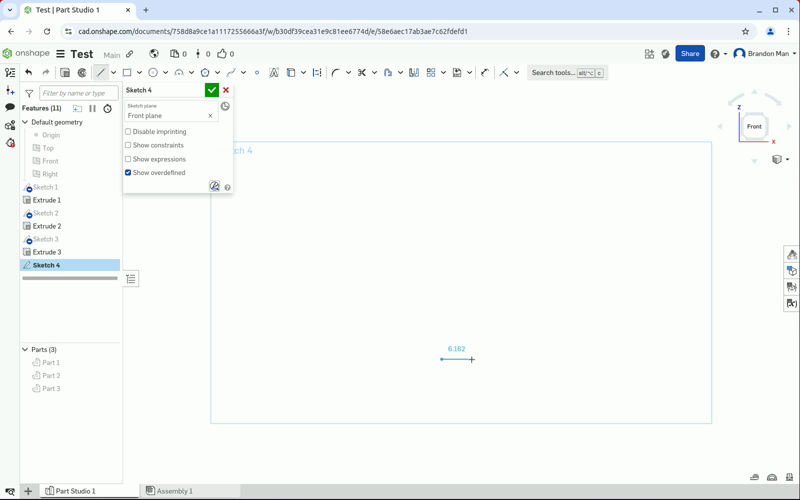
mouse_move(460, 359)
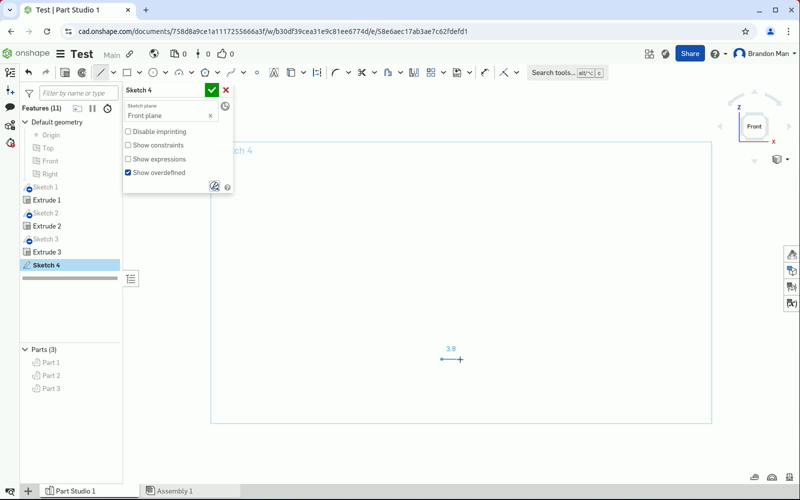
click(460, 359)
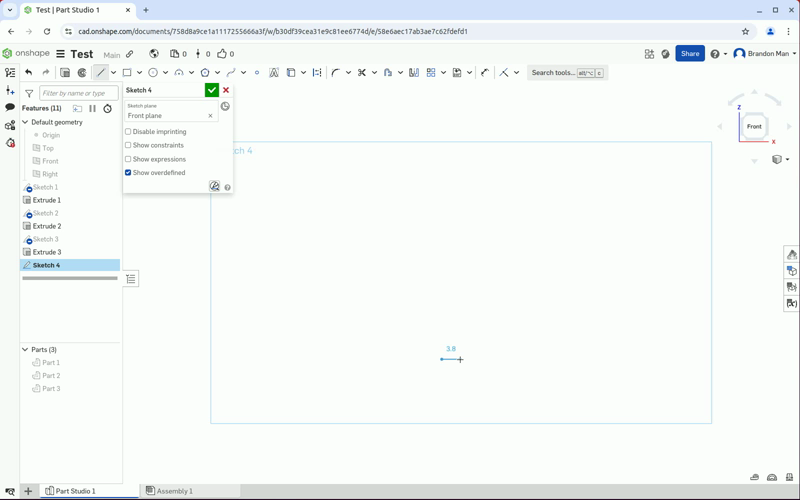
key_up(shift)
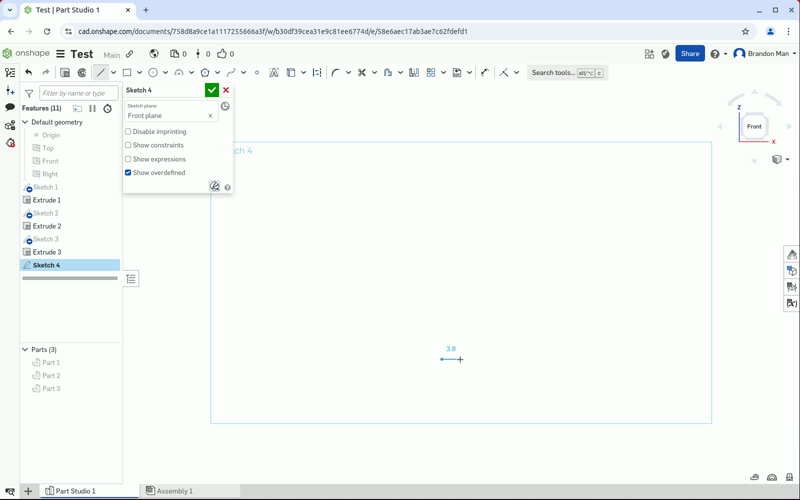
key_down(shift)
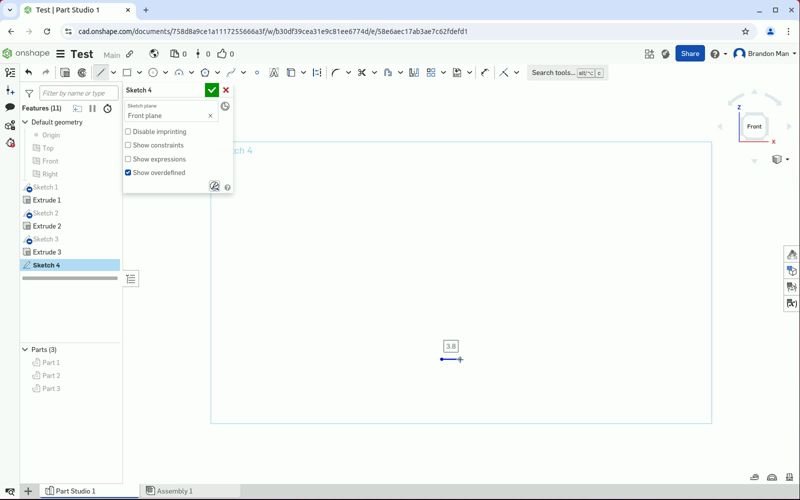
mouse_move(460, 282)
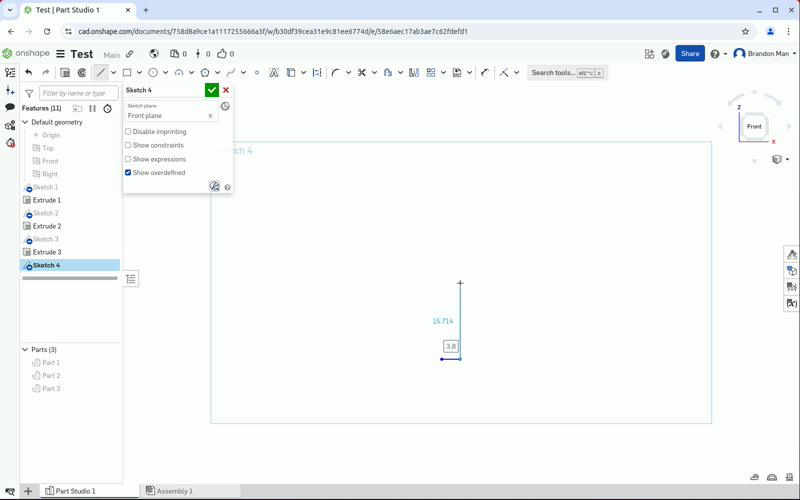
click(460, 282)
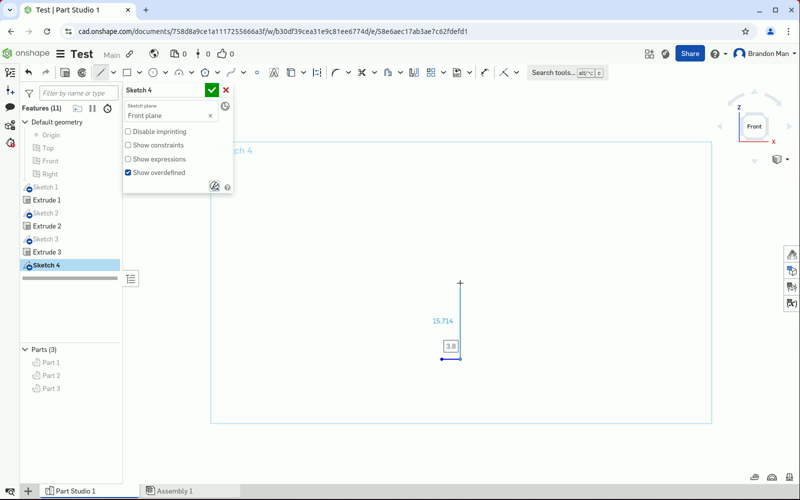
key_up(shift)
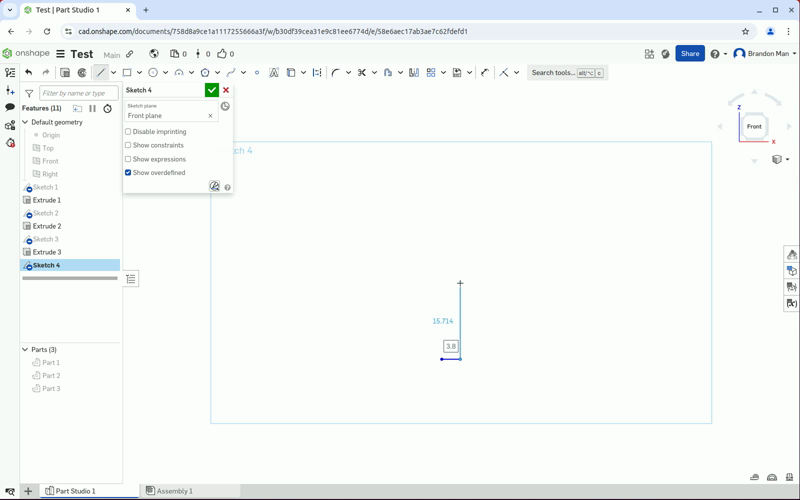
key_down(shift)
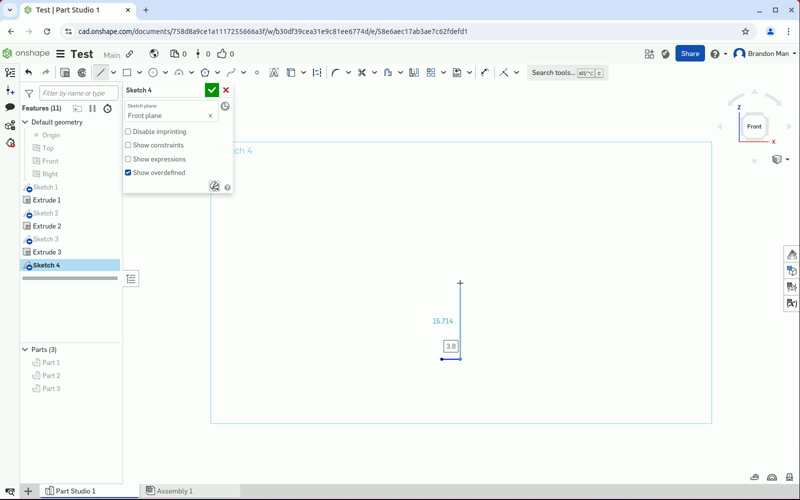
mouse_move(490, 282)
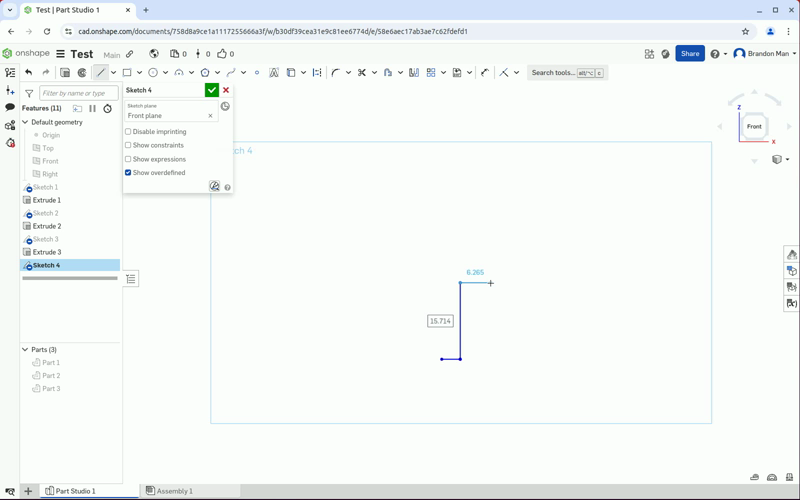
mouse_move(441, 282)
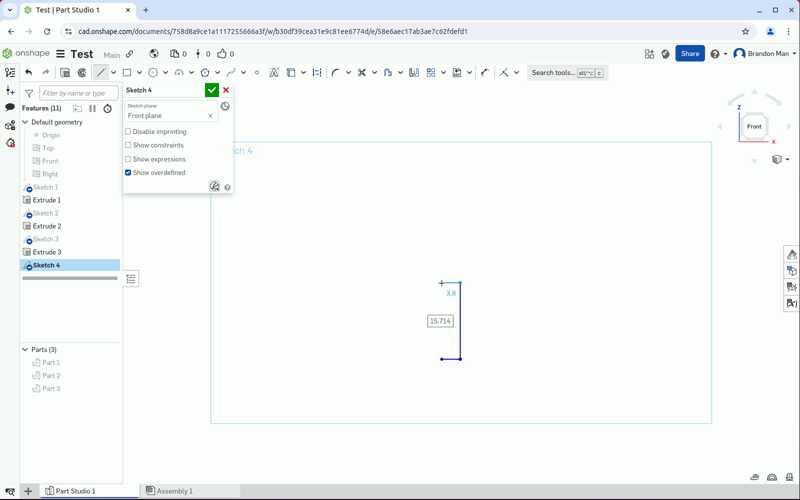
click(441, 282)
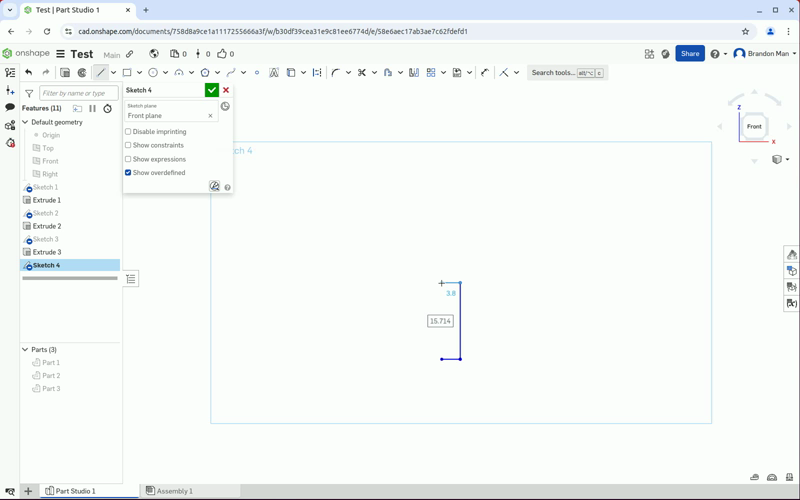
key_up(shift)
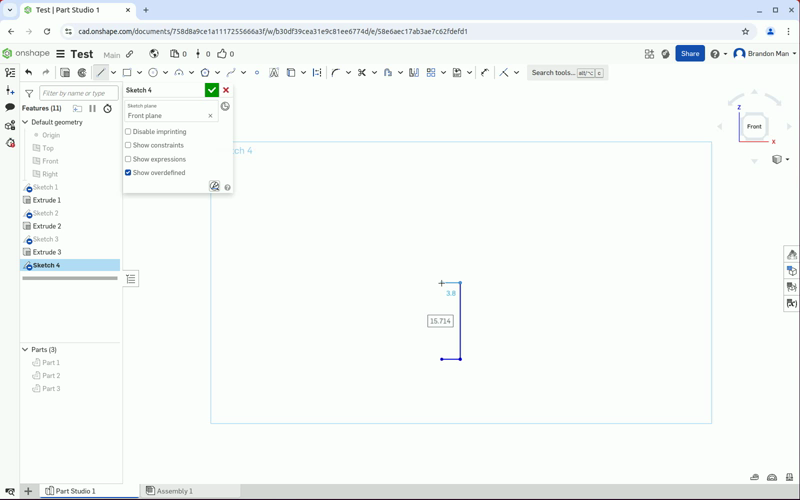
key_down(shift)
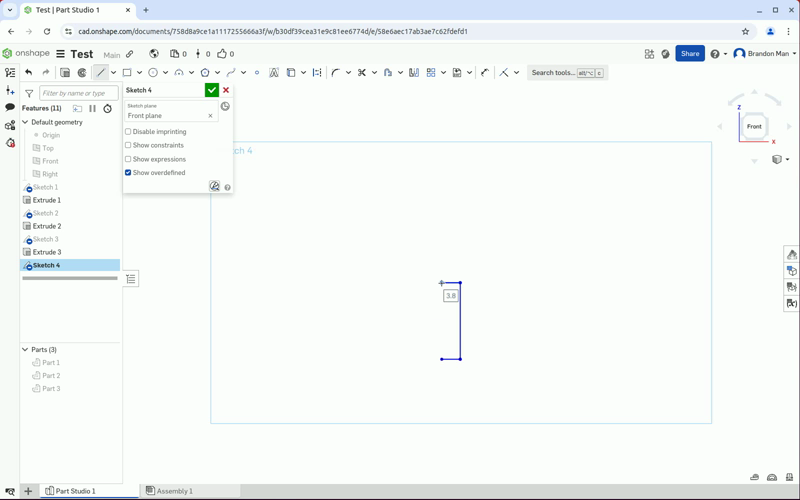
mouse_move(441, 359)
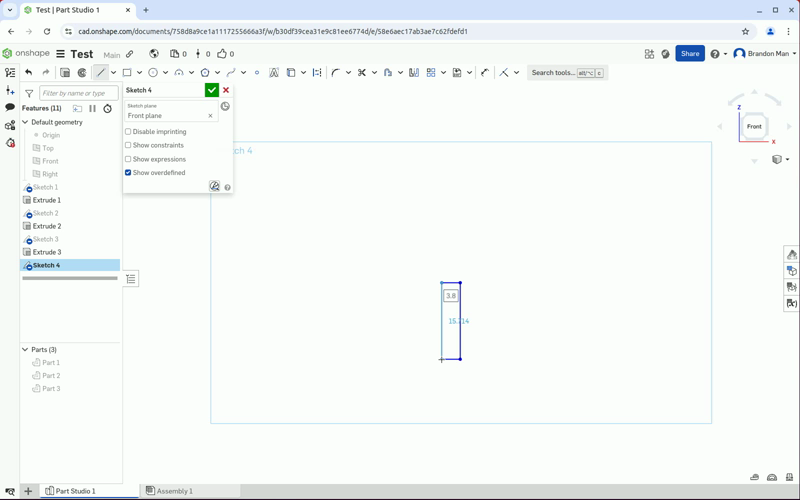
key_up(shift)
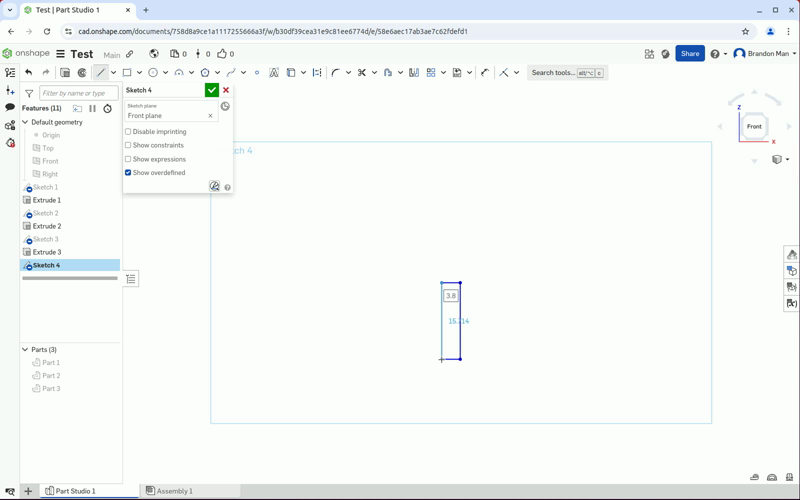
click(441, 359)
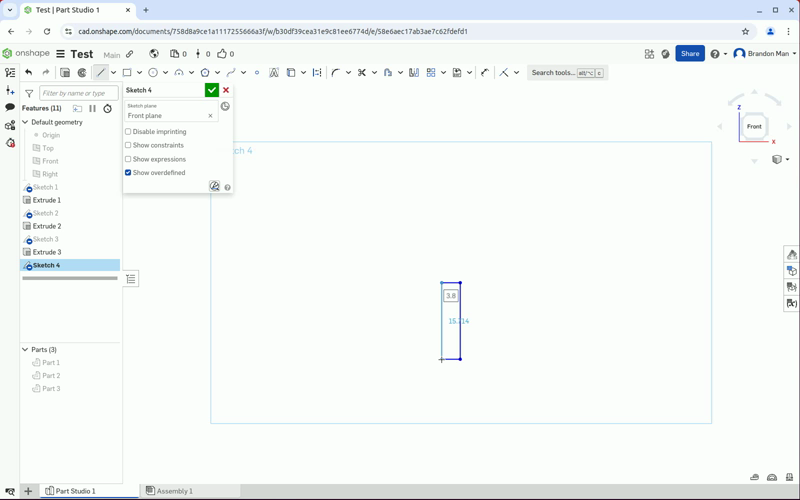
key(esc)
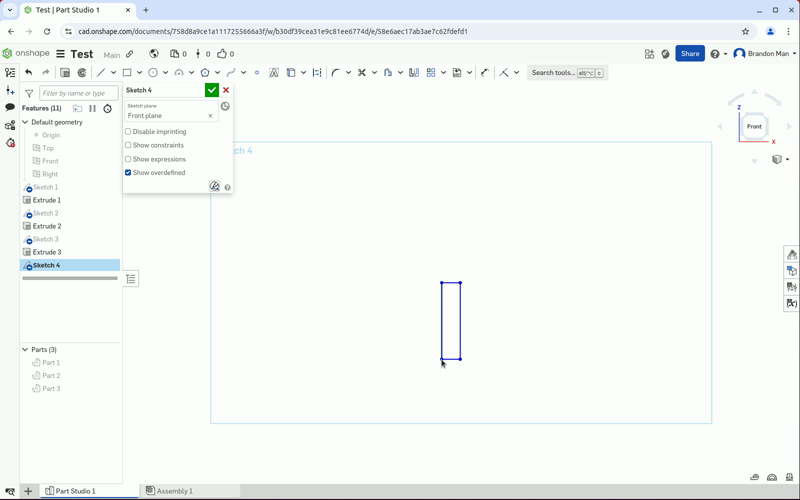
mouse_move(456, 295)
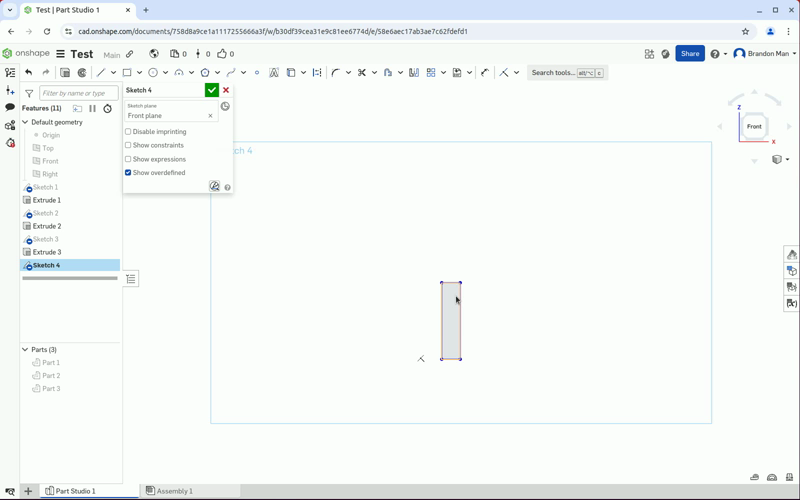
scroll(6)
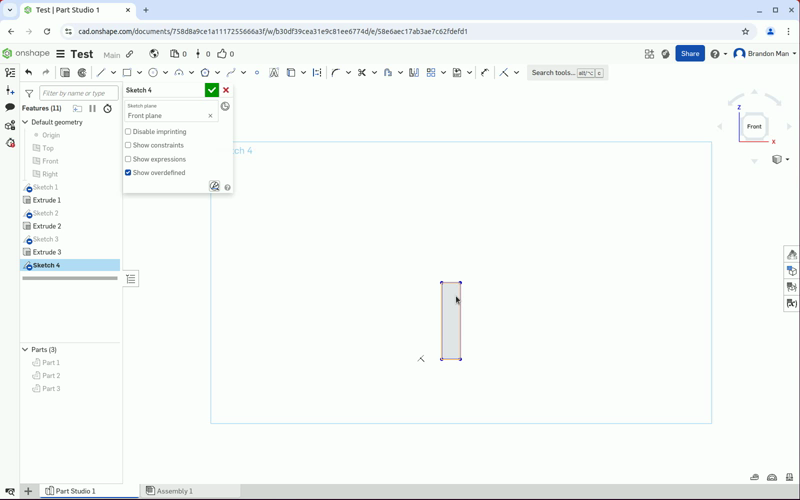
scroll(6)
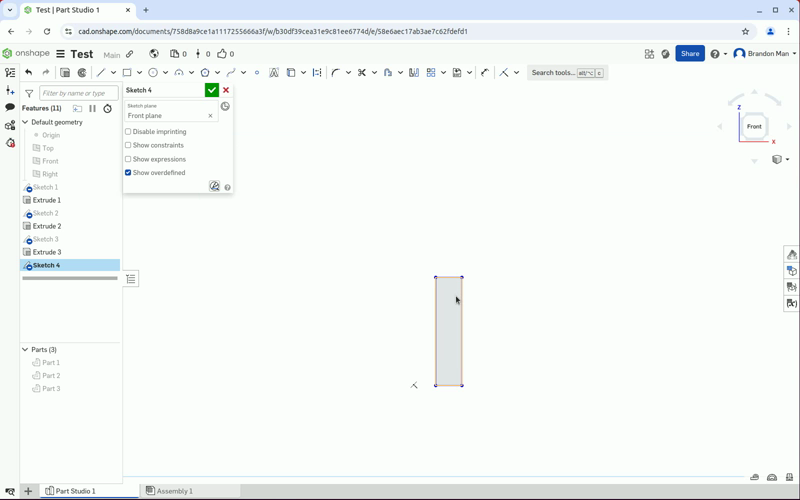
scroll(6)
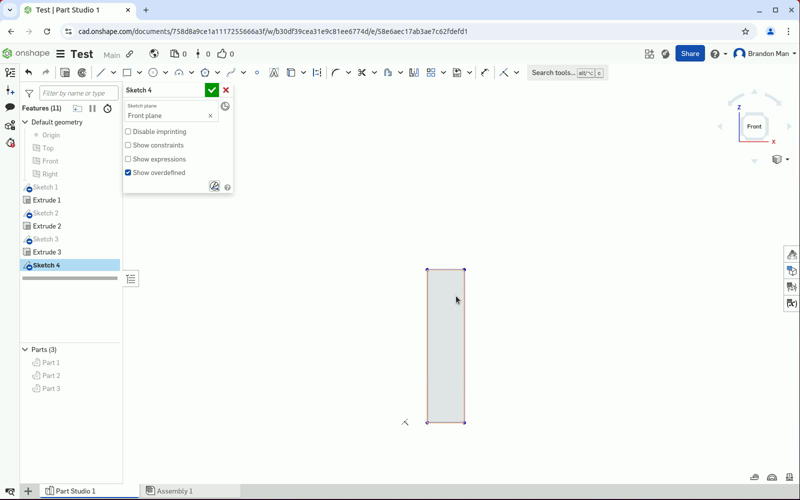
scroll(6)
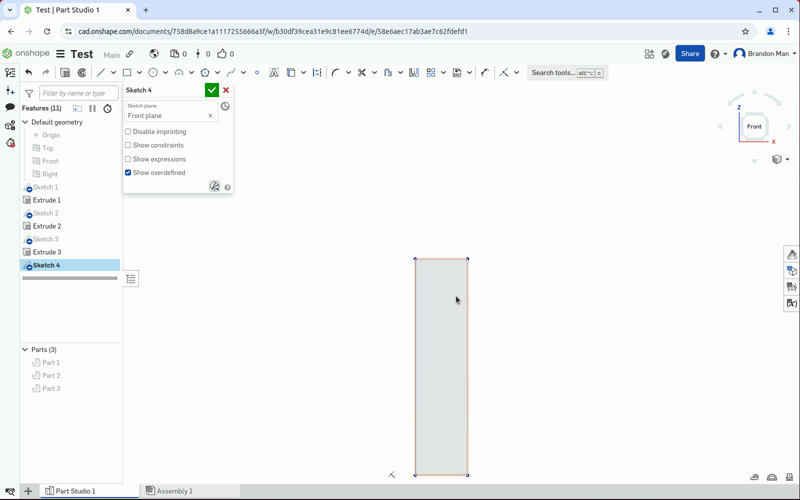
scroll(6)
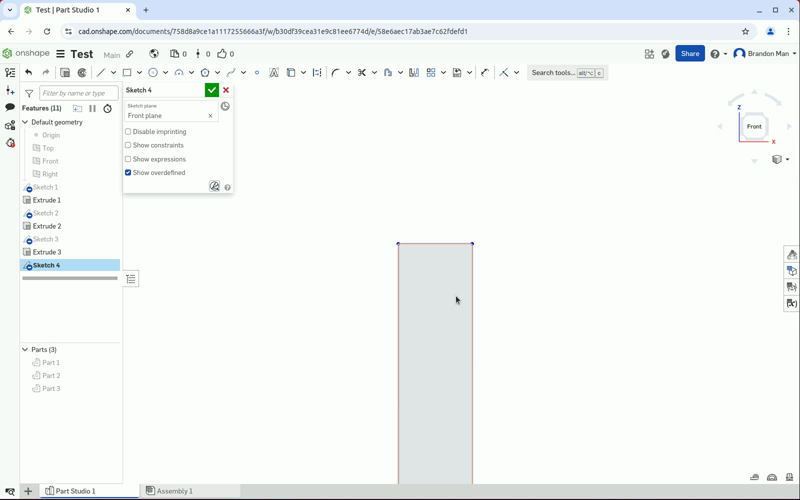
scroll(6)
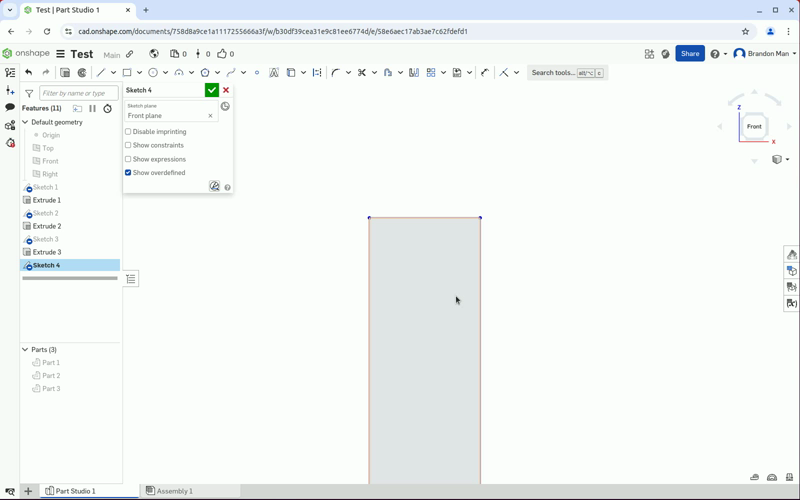
scroll(6)
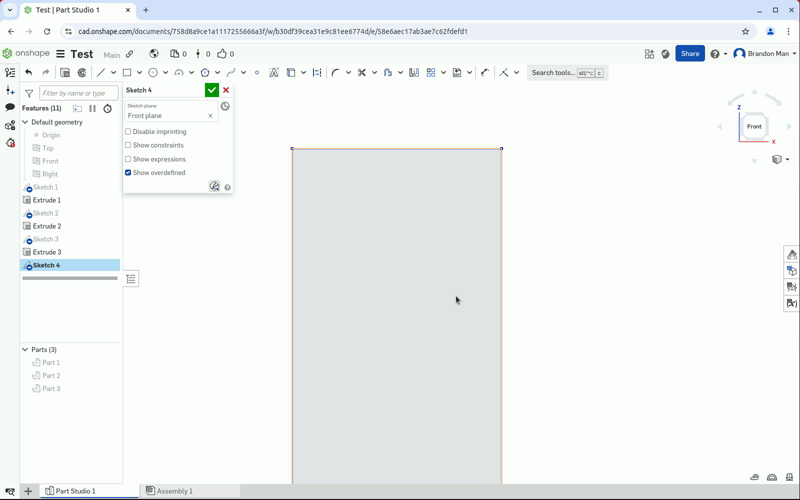
click(456, 295)
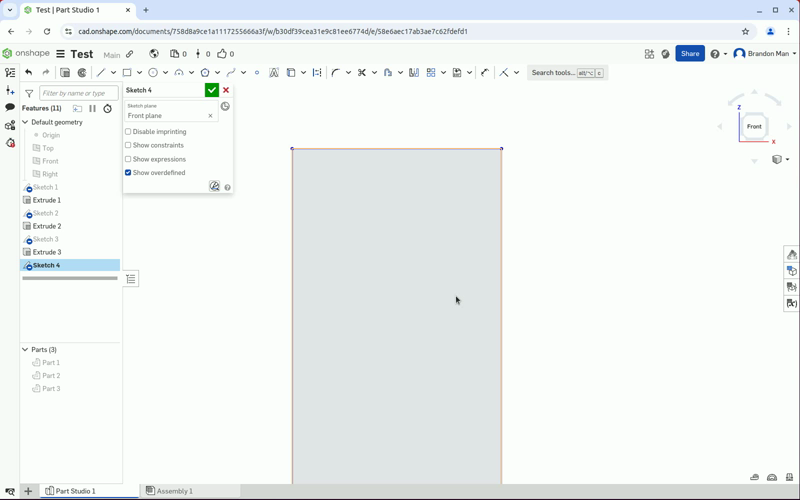
scroll(-6)
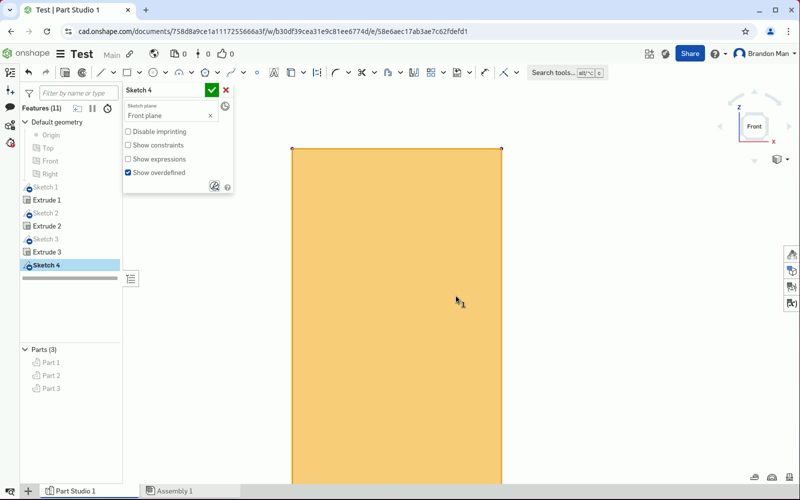
scroll(-6)
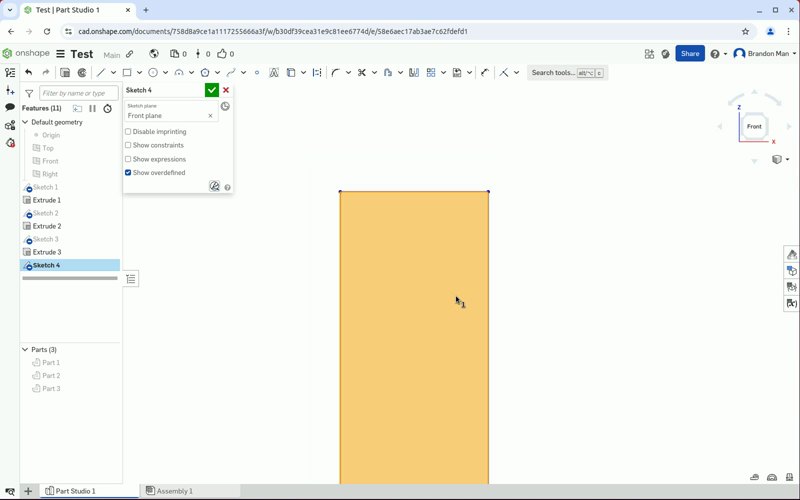
scroll(-6)
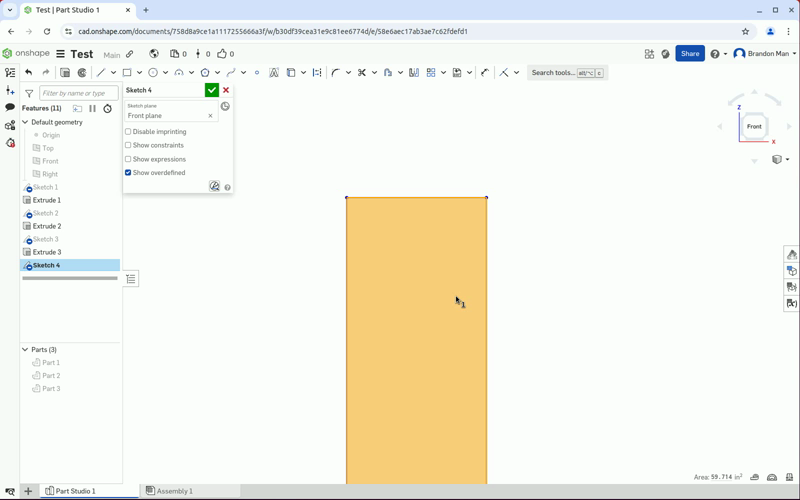
scroll(-6)
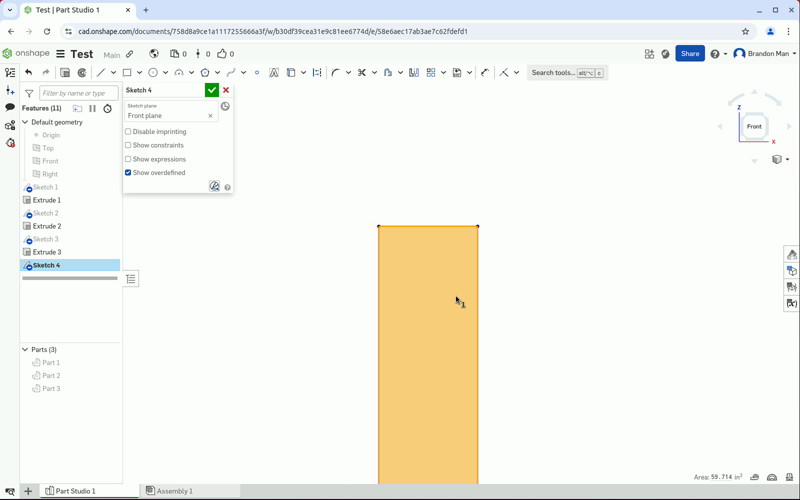
scroll(-6)
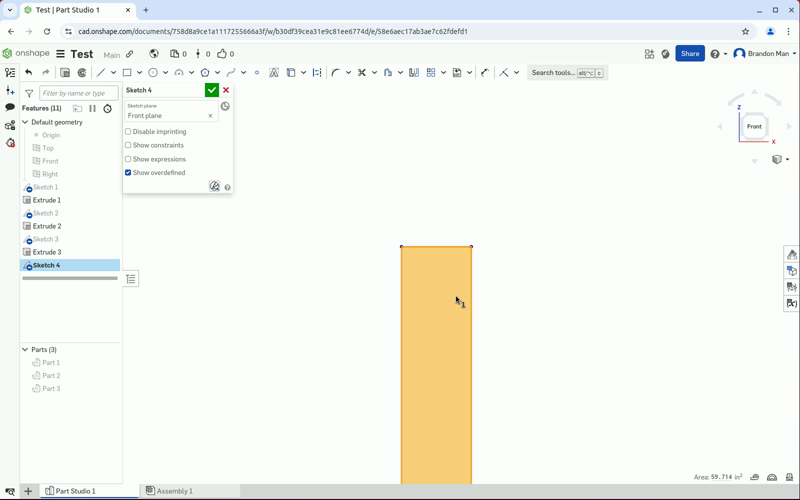
scroll(-6)
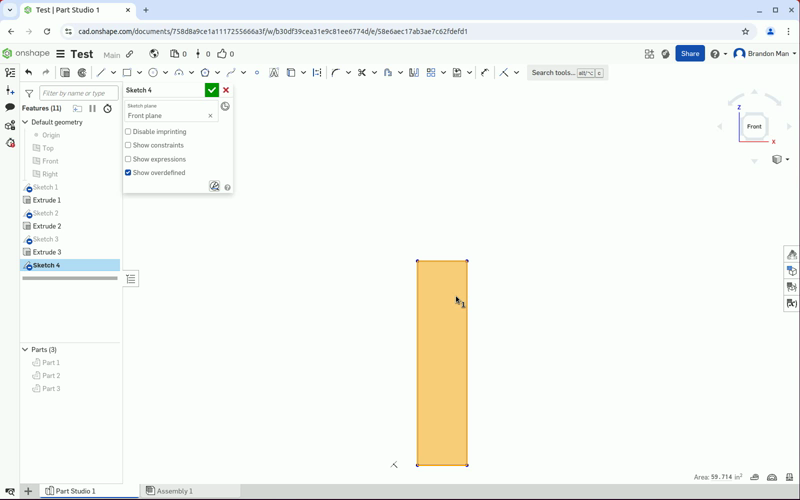
scroll(-6)
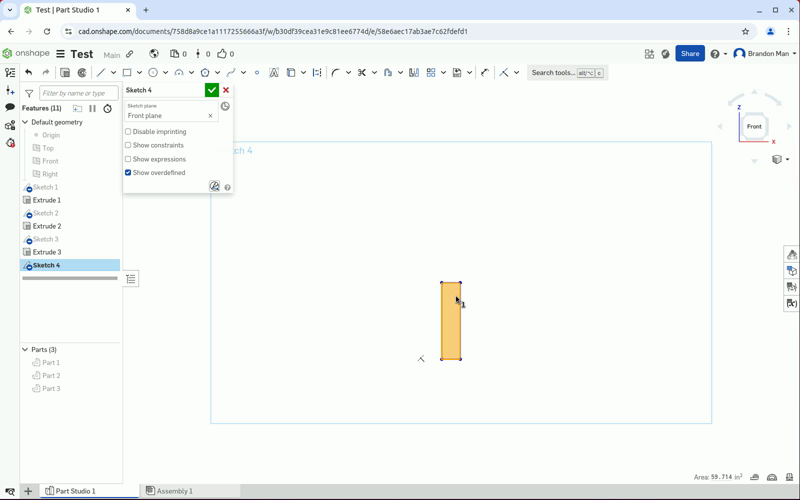
mouse_move(73, 352)
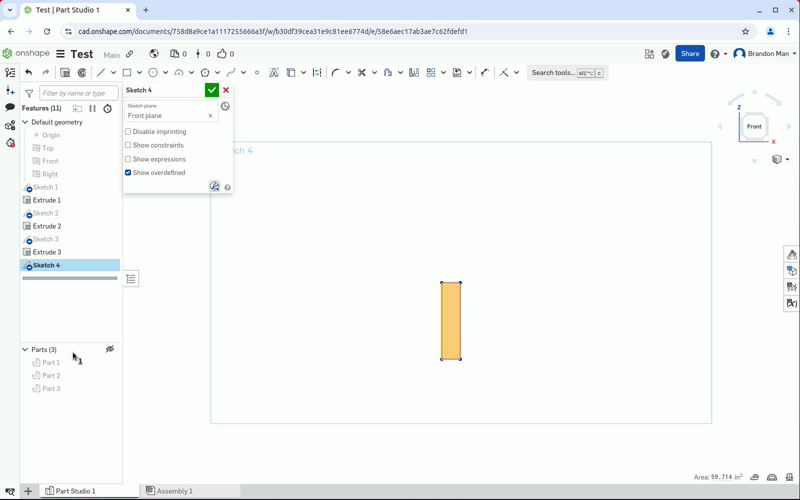
key(shift+y)
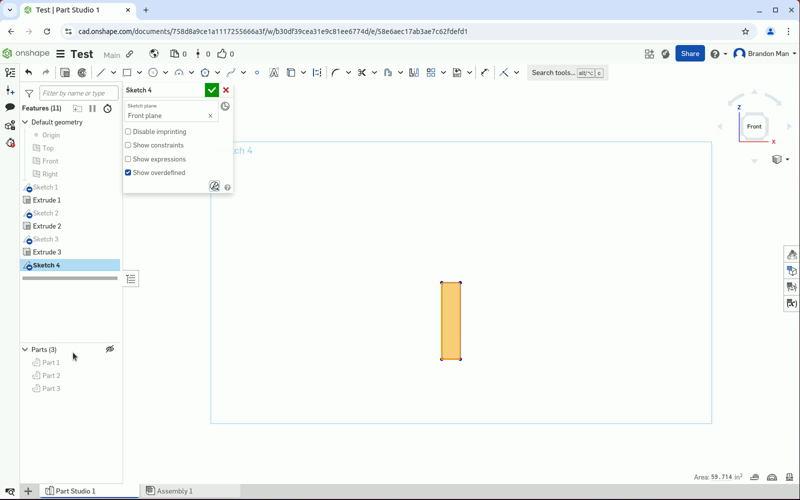
key(shift+e)
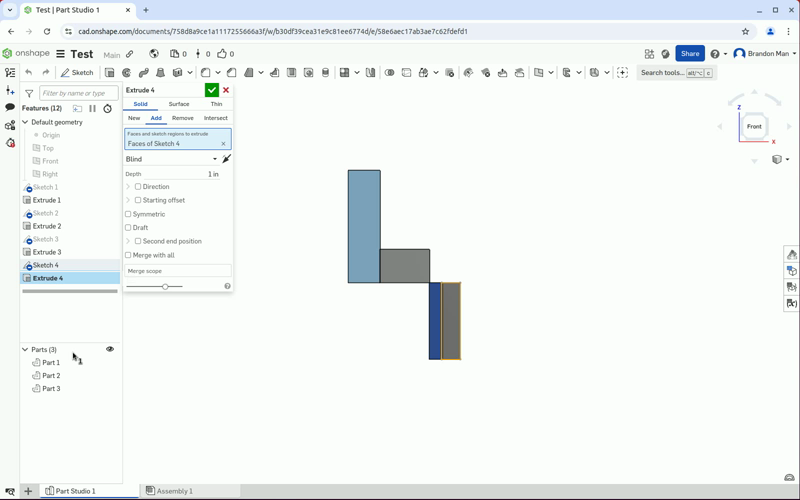
mouse_move(143, 106)
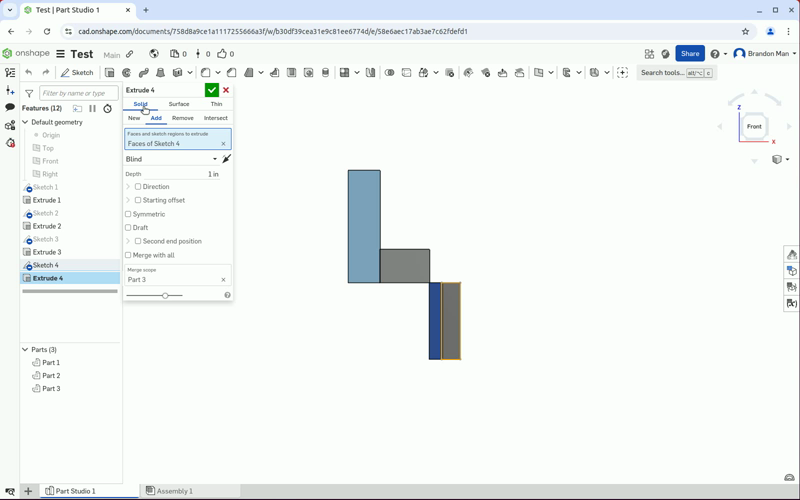
click(143, 106)
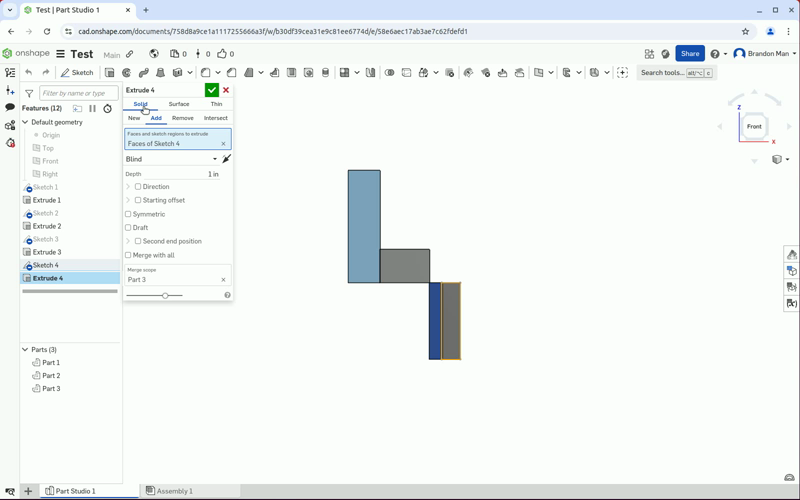
mouse_move(137, 120)
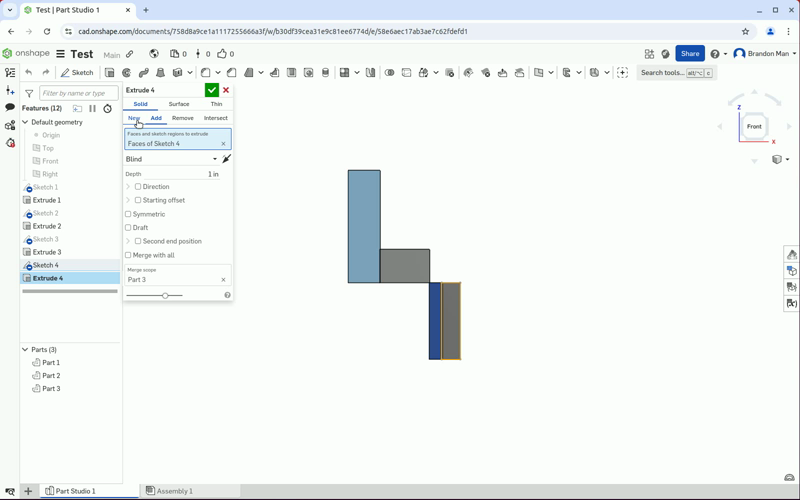
click(137, 120)
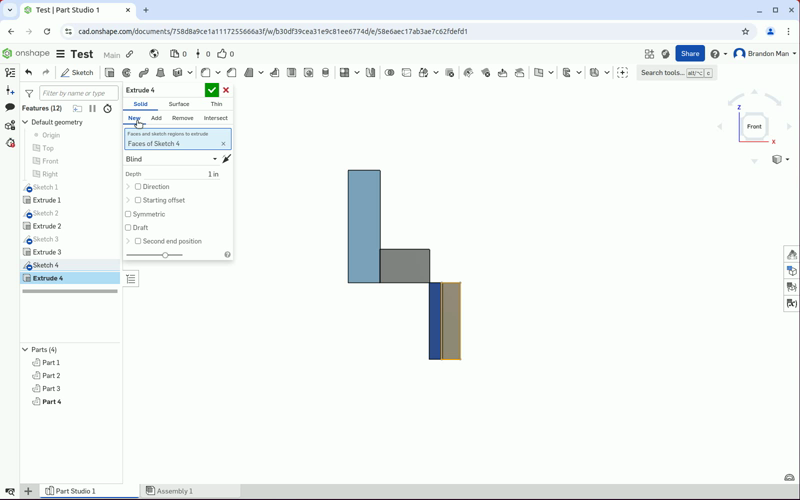
key(tab, 4)
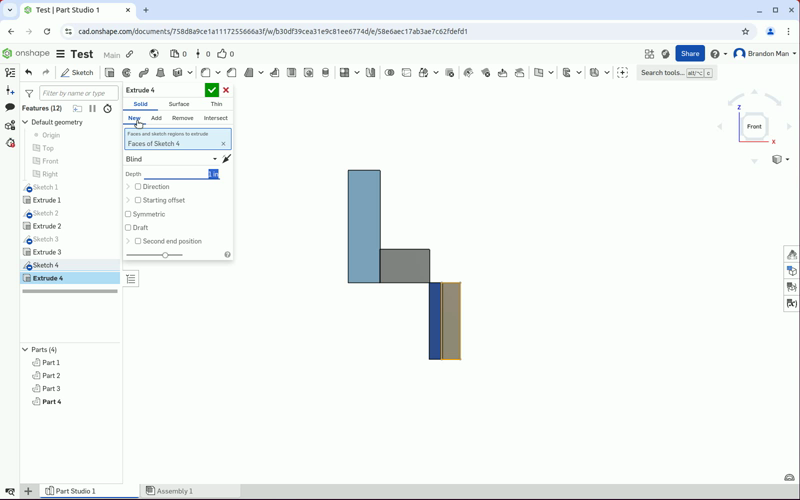
text(15.405)
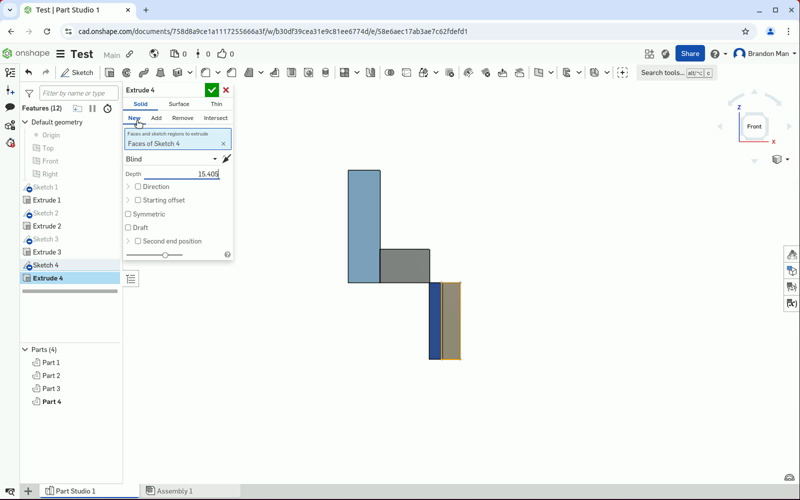
key(enter)
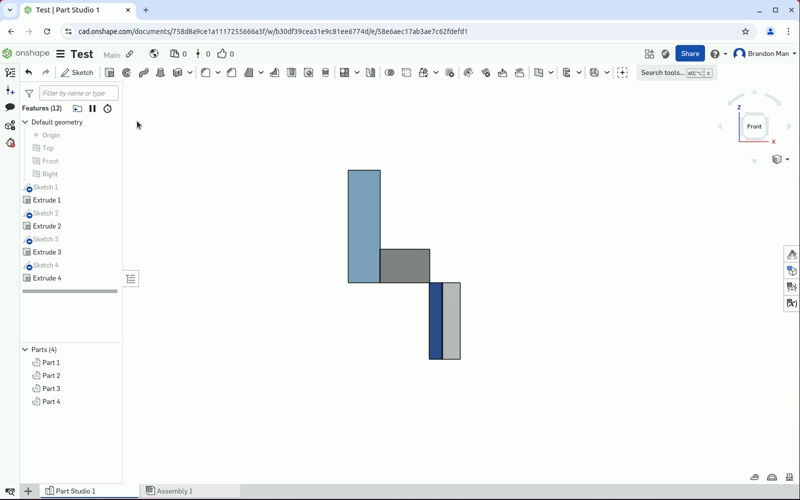
key(shift+h)
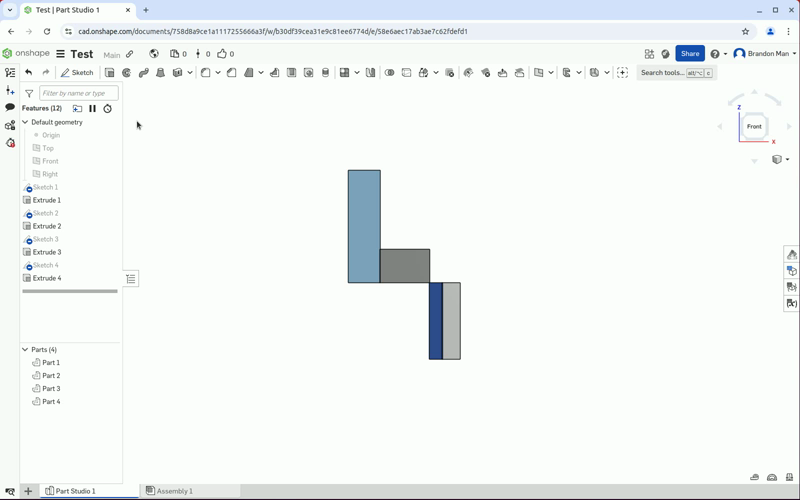
key(shift+h)
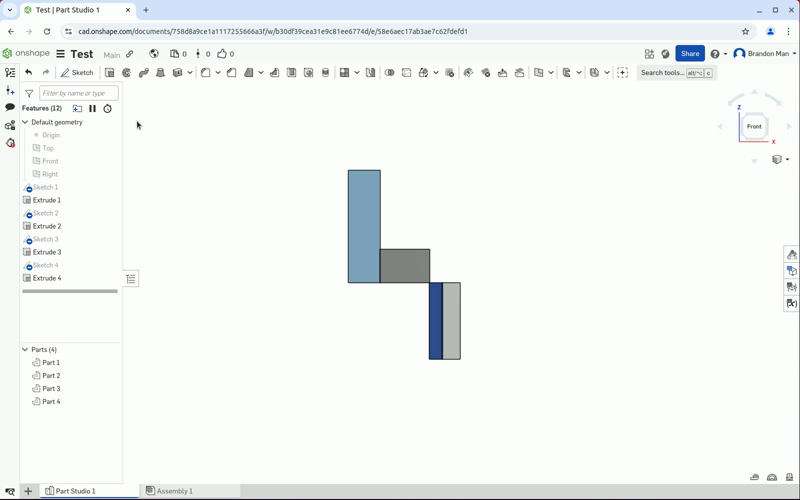
mouse_move(73, 189)
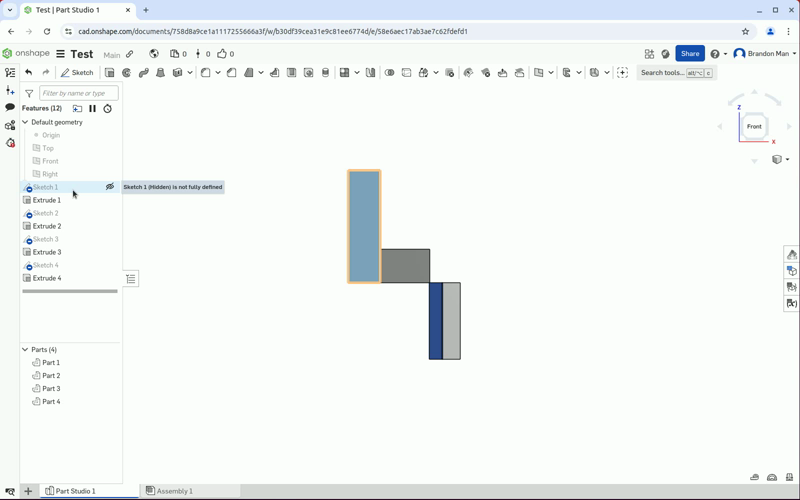
click(73, 189)
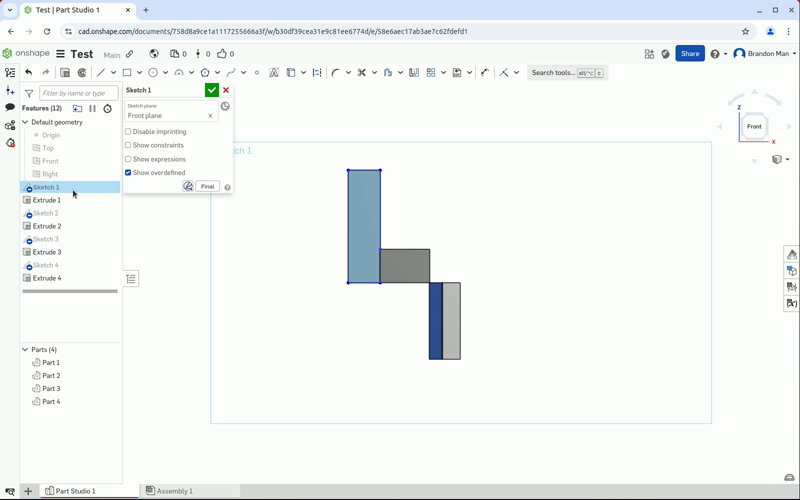
mouse_move(229, 92)
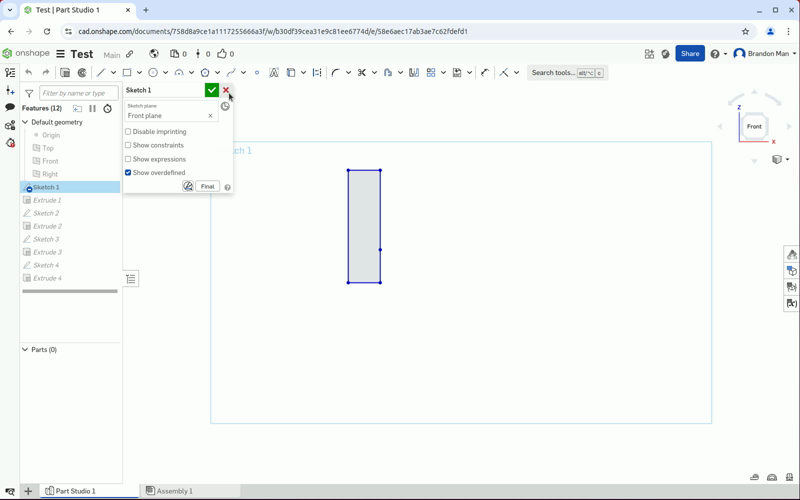
click(229, 92)
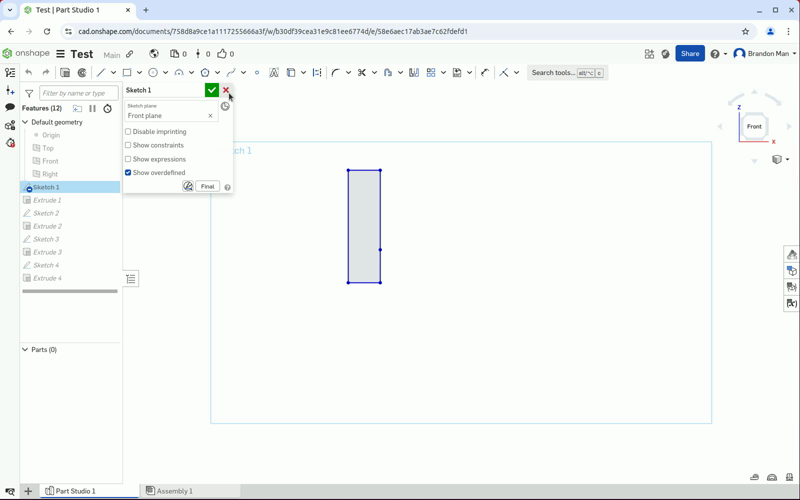
key(shift+s)
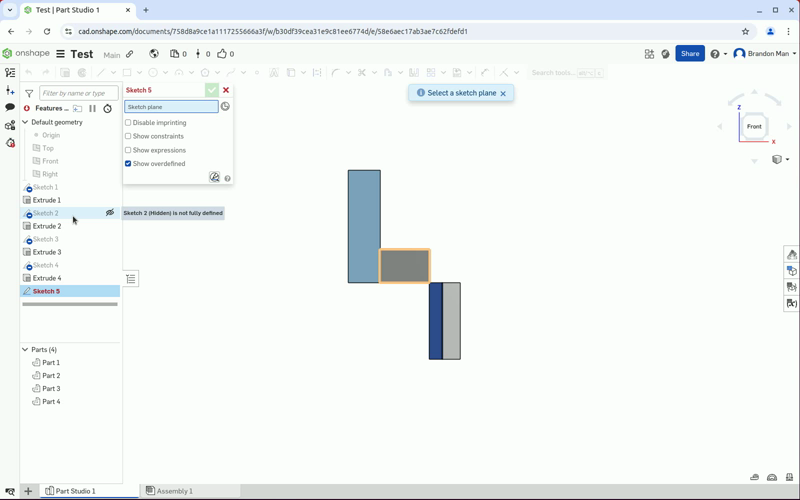
scroll(3)
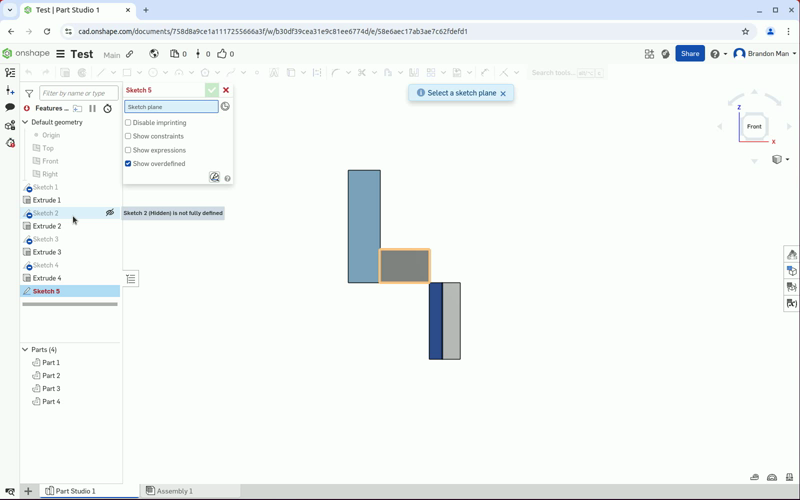
mouse_move(73, 163)
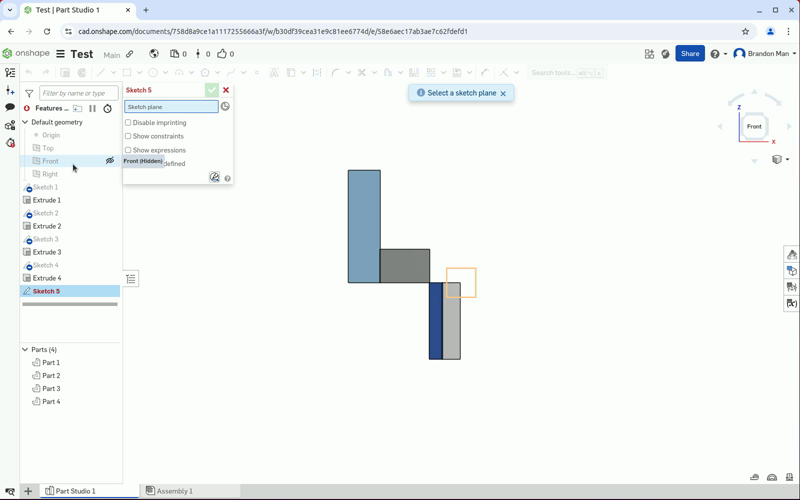
click(73, 163)
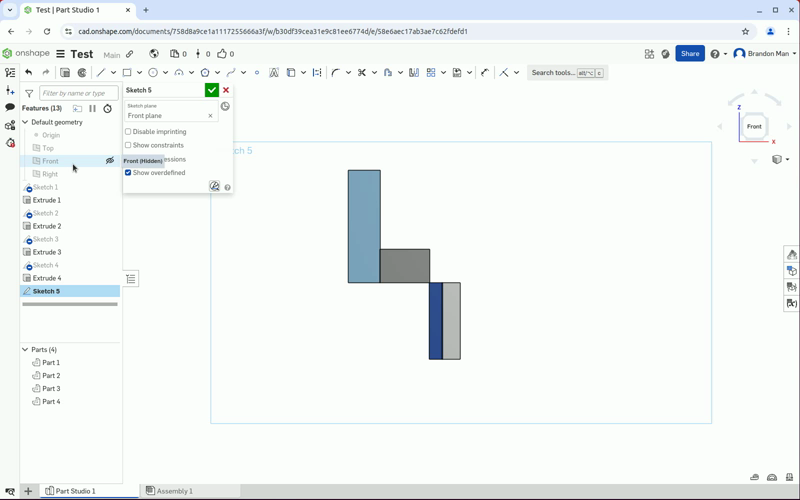
mouse_move(73, 352)
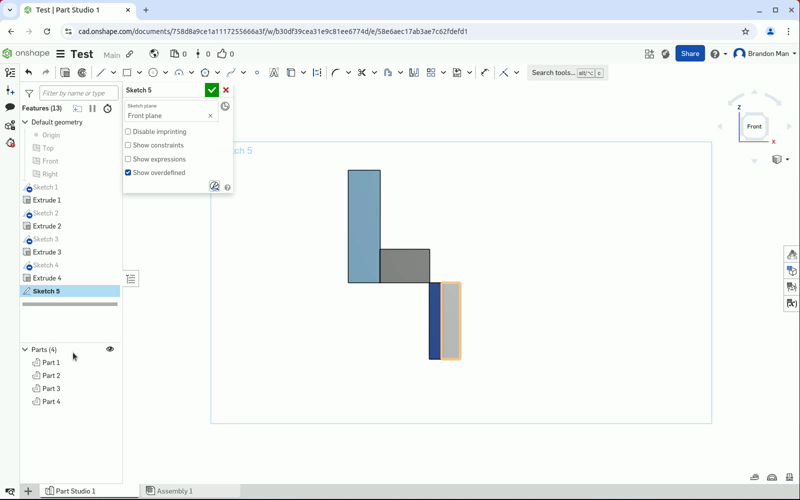
key(y)
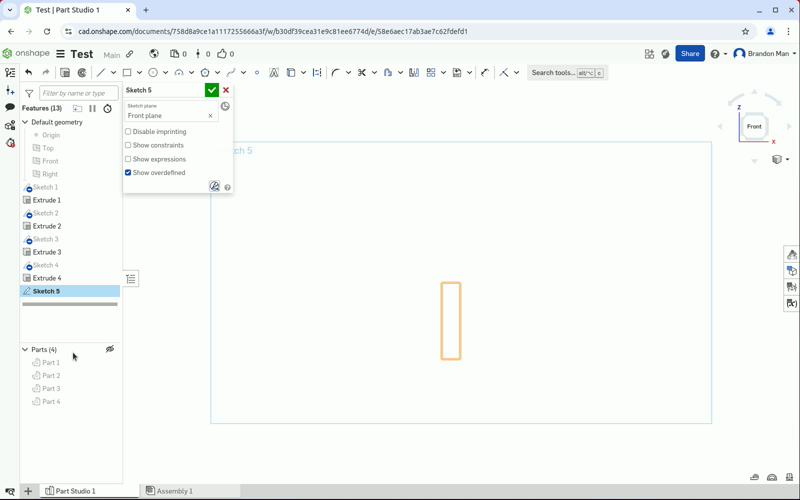
key(l)
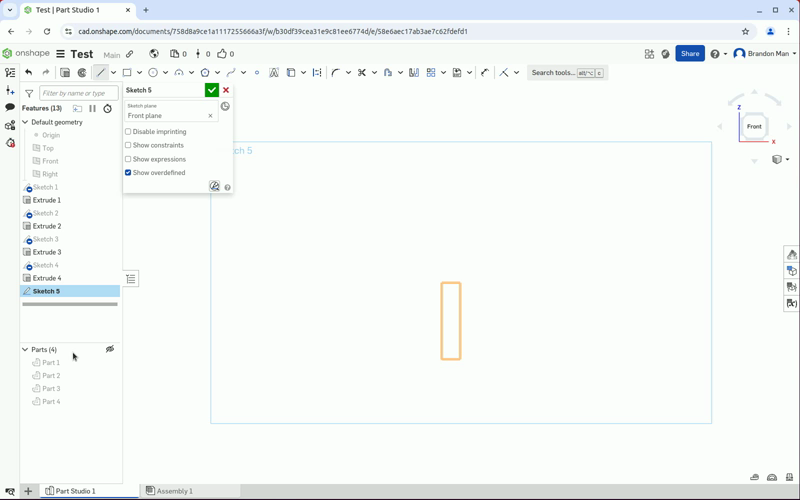
key_down(shift)
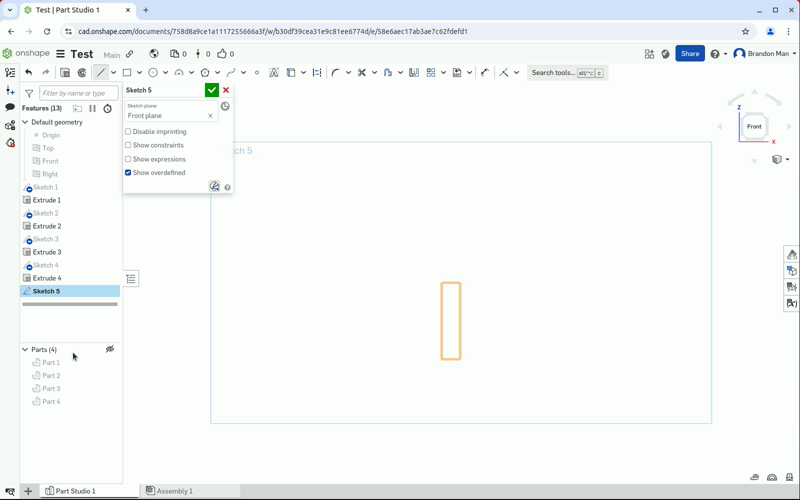
mouse_move(429, 250)
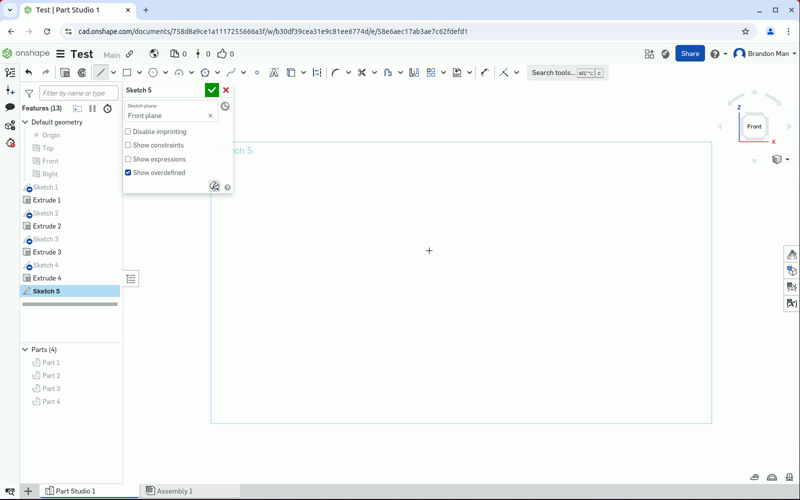
click(429, 250)
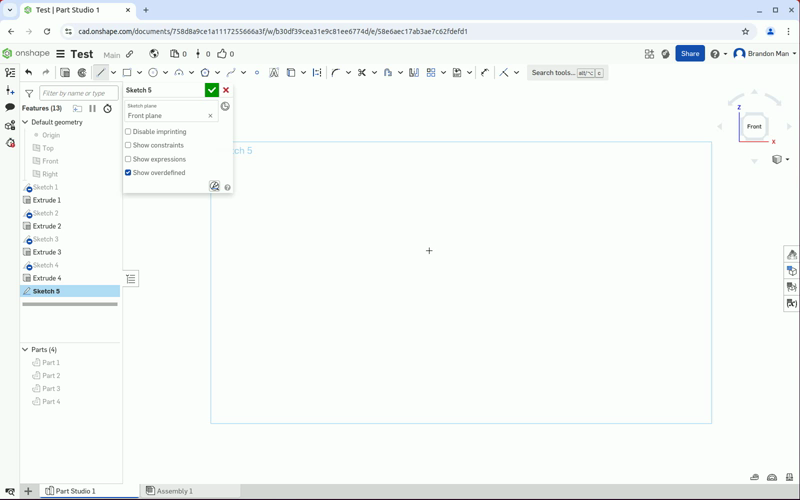
key_up(shift)
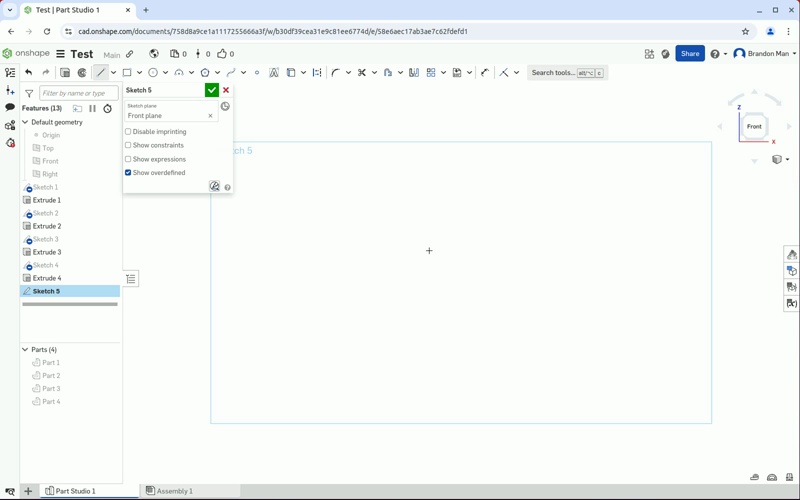
key_down(shift)
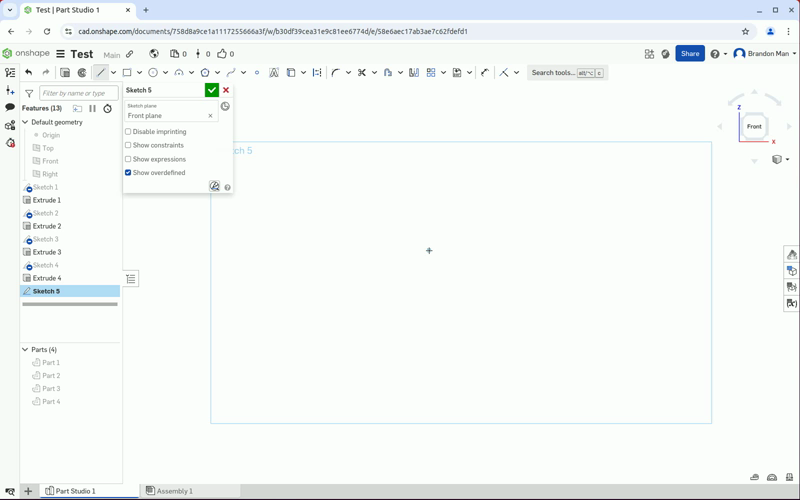
mouse_move(459, 250)
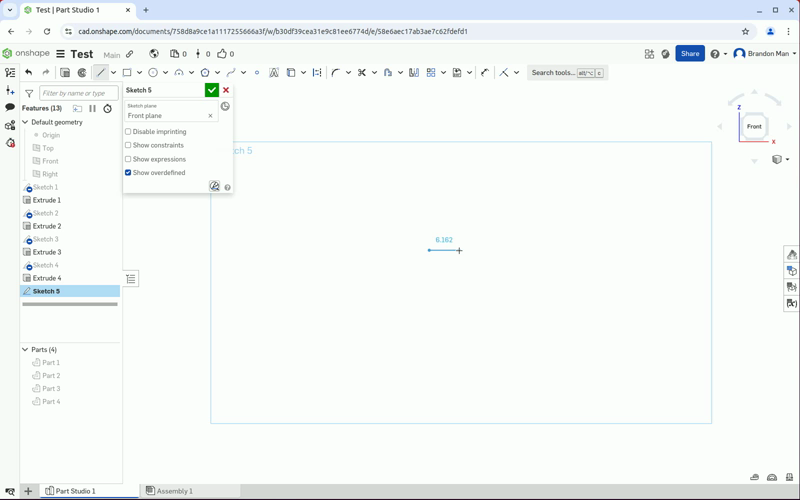
mouse_move(443, 250)
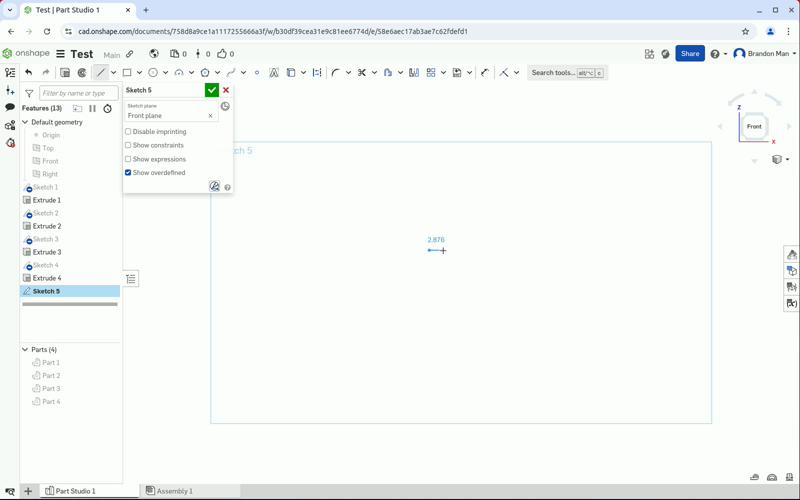
click(443, 250)
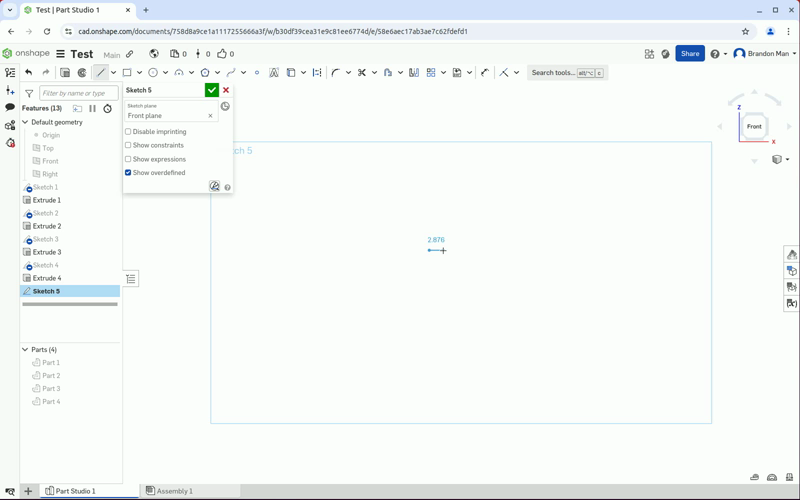
key_up(shift)
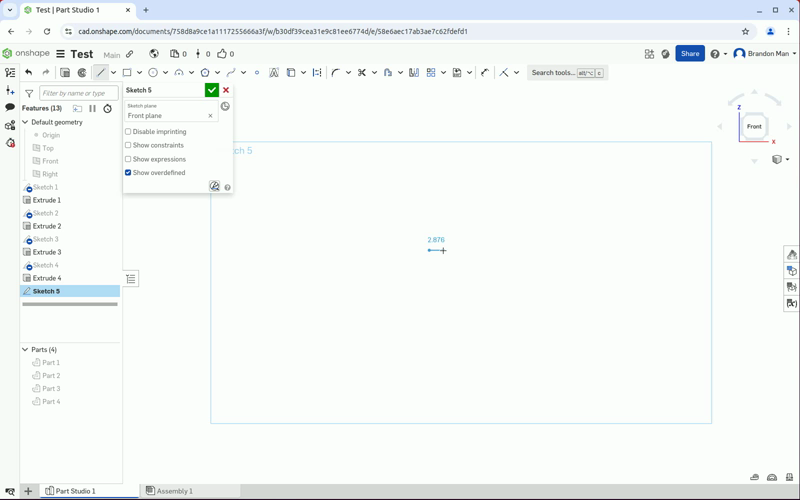
key_down(shift)
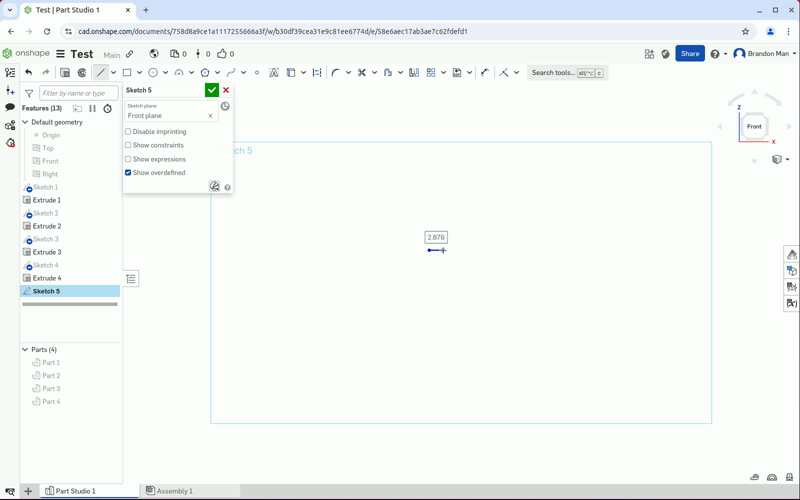
mouse_move(473, 250)
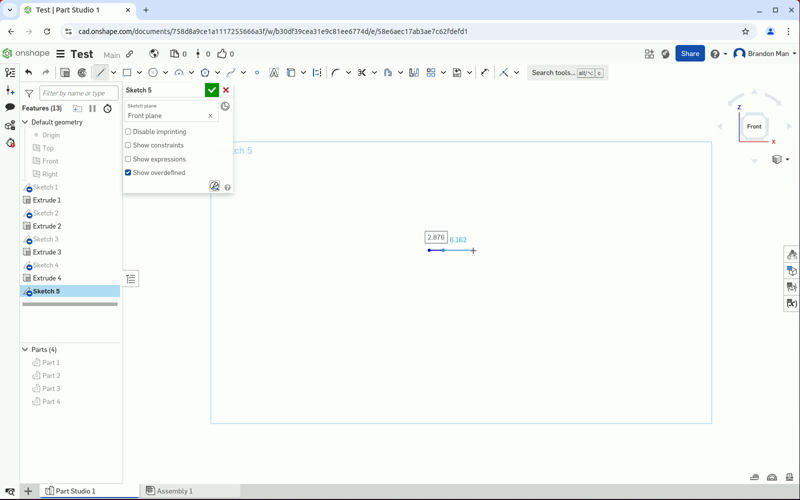
mouse_move(443, 226)
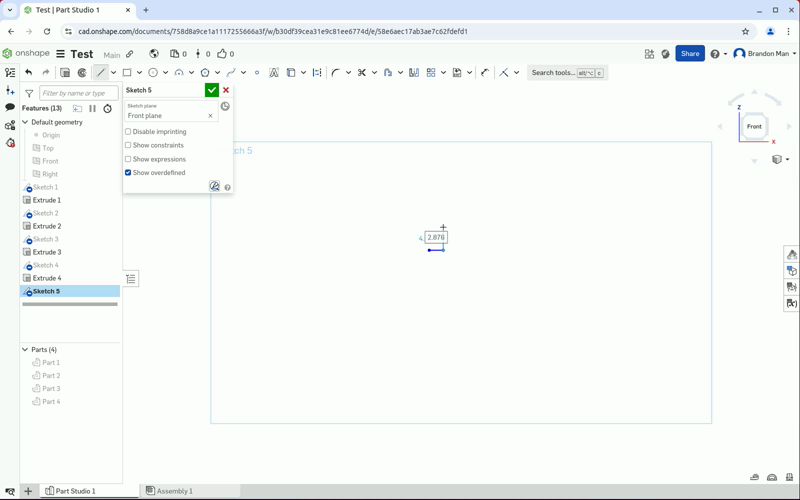
click(443, 226)
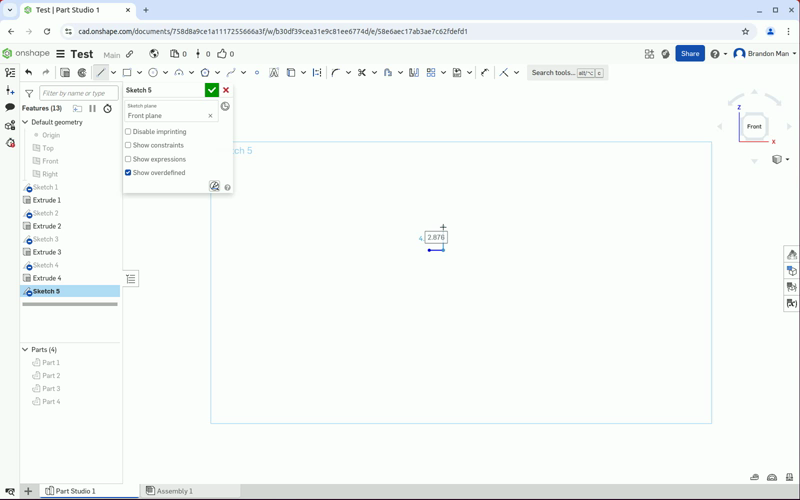
key_up(shift)
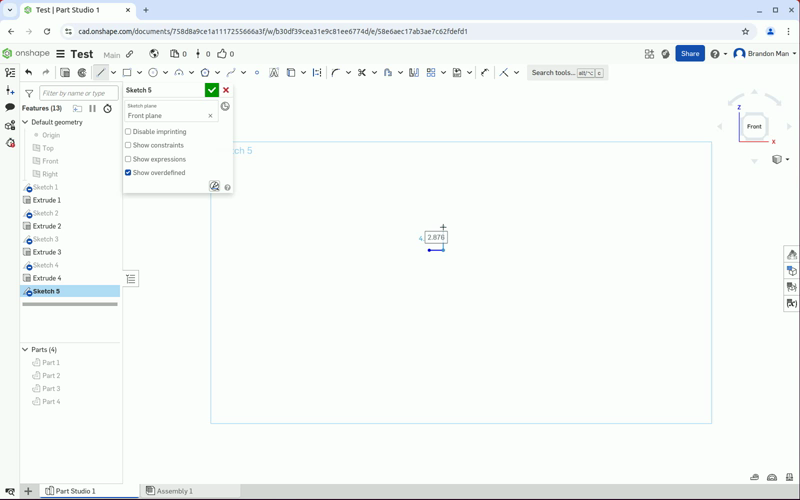
key_down(shift)
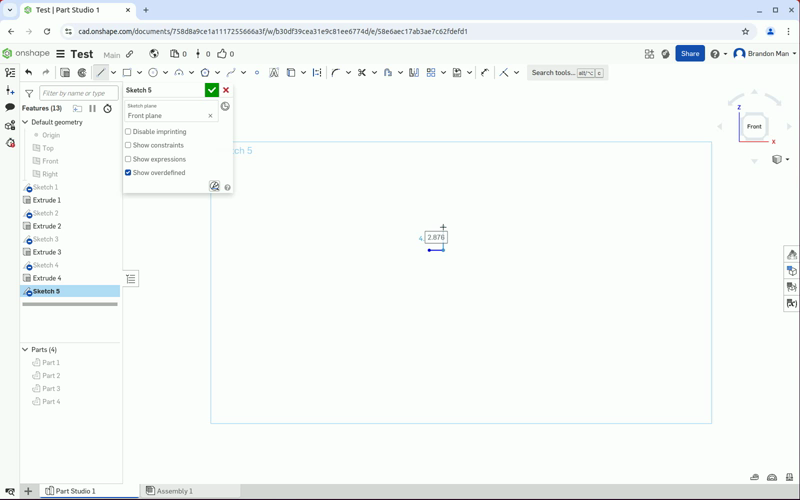
mouse_move(473, 226)
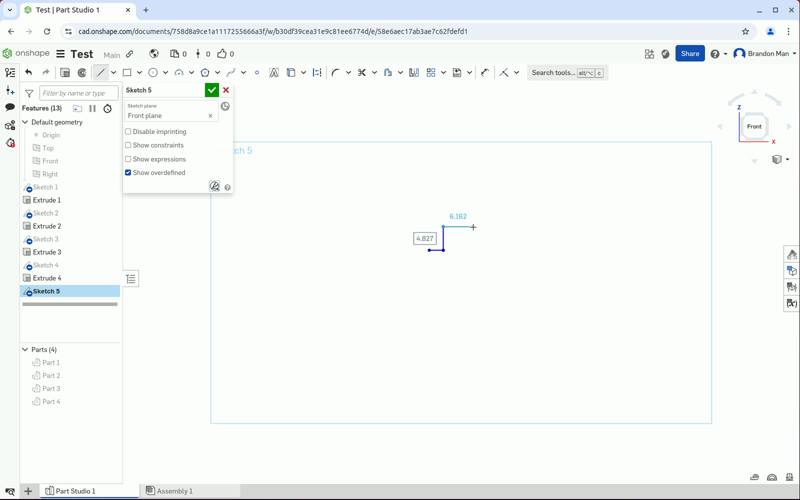
mouse_move(429, 226)
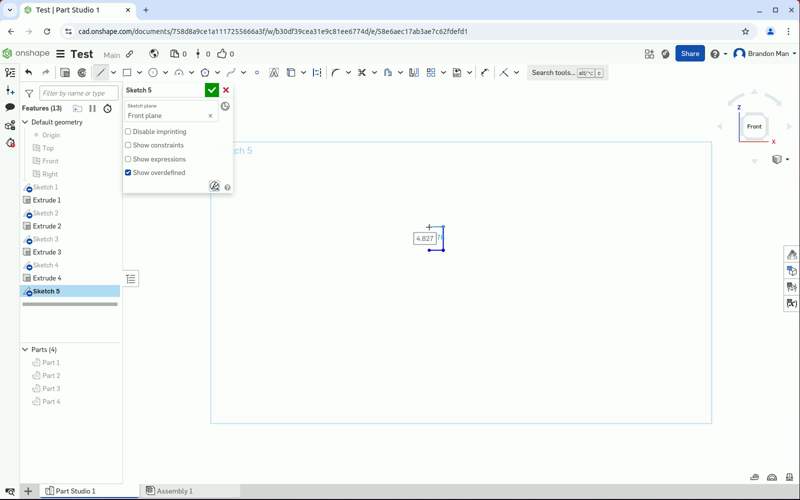
click(429, 226)
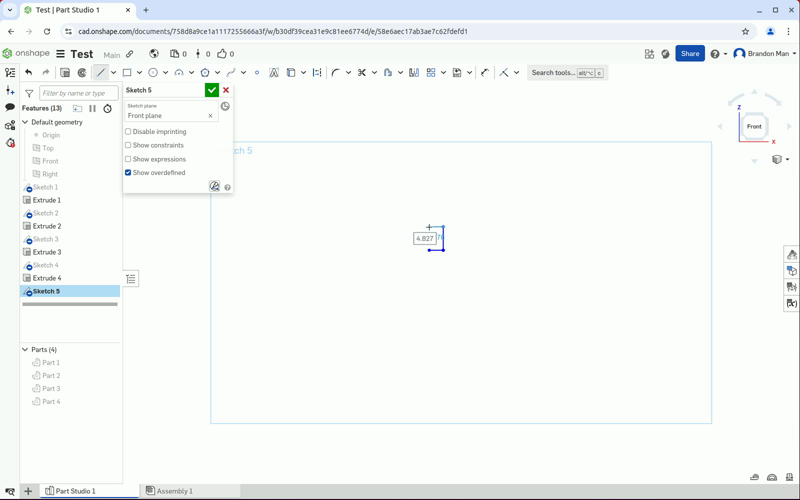
key_up(shift)
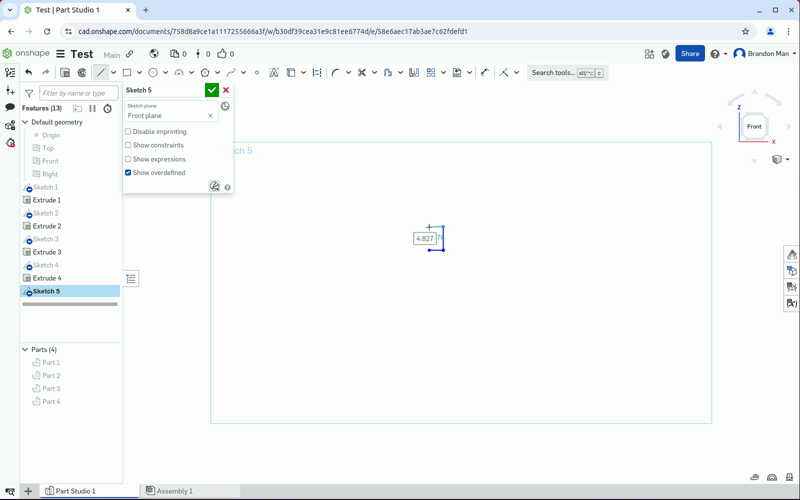
mouse_move(459, 226)
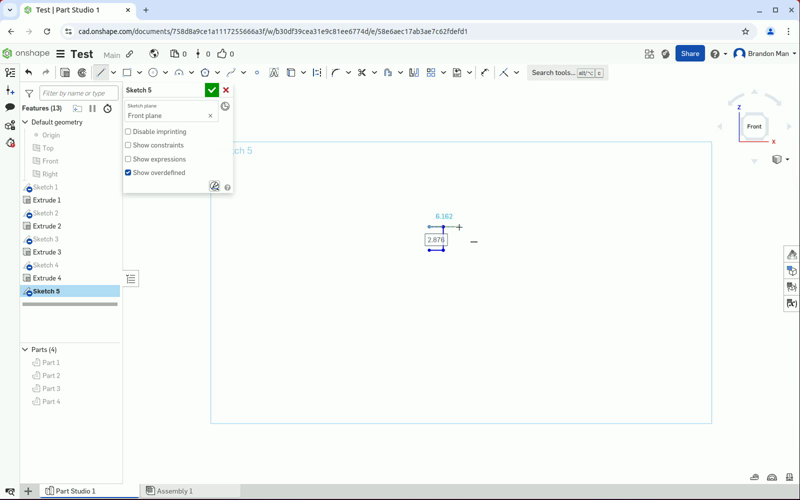
key_down(shift)
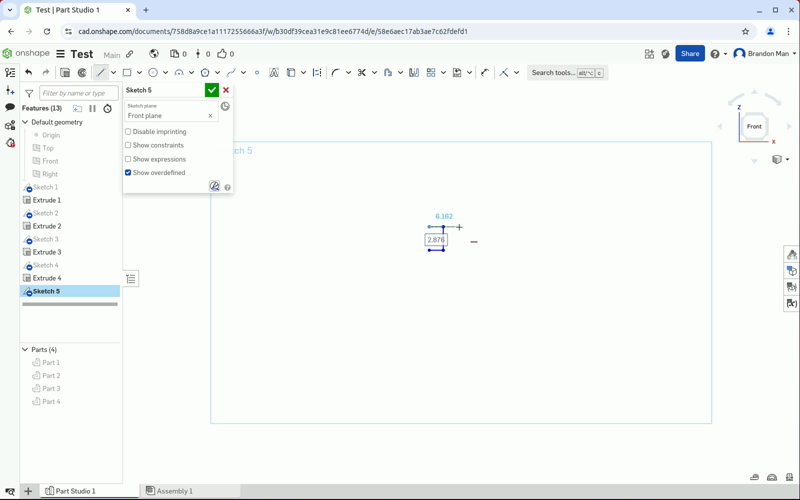
mouse_move(429, 250)
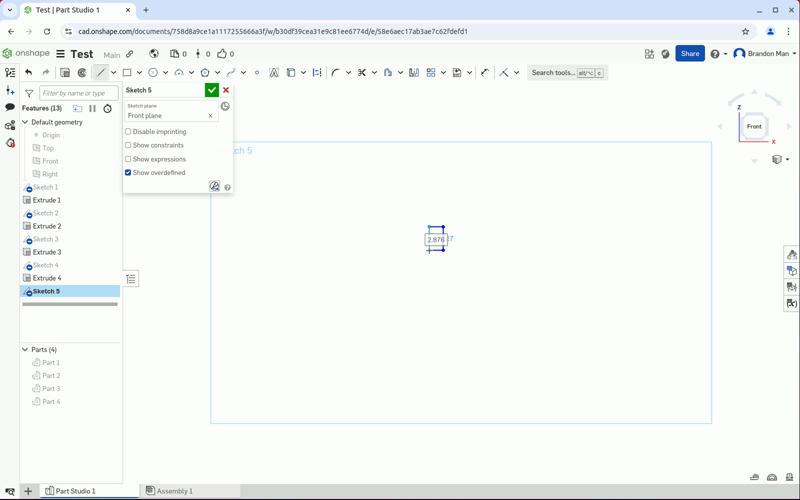
key_up(shift)
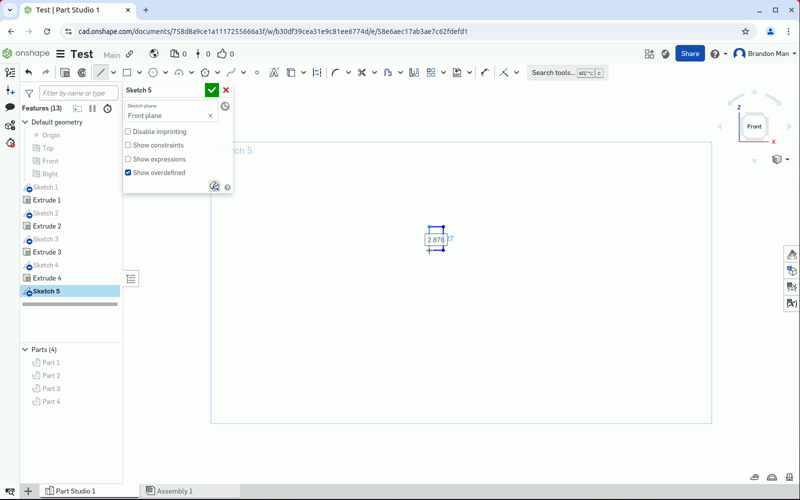
click(429, 250)
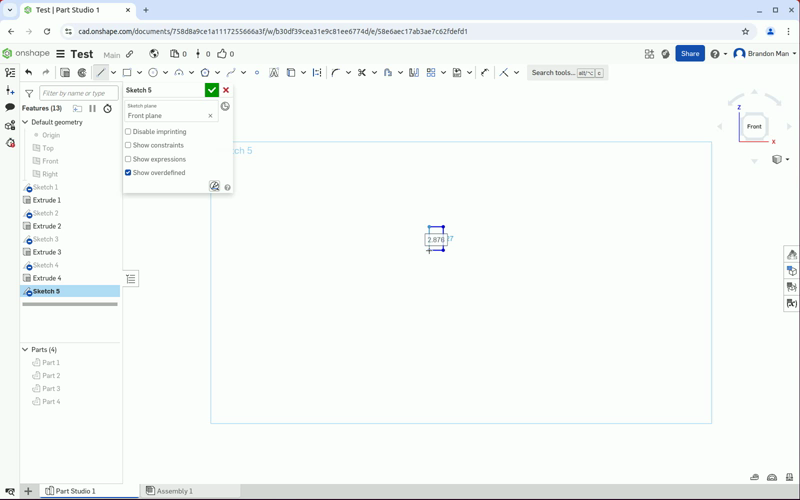
key(esc)
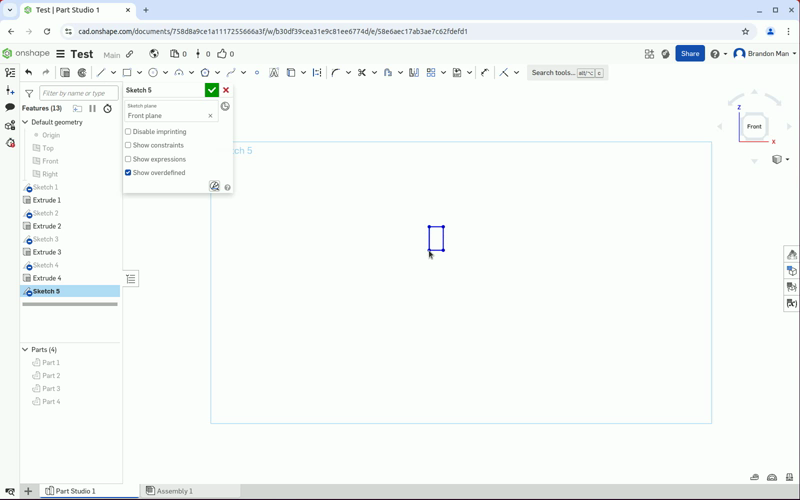
mouse_move(434, 249)
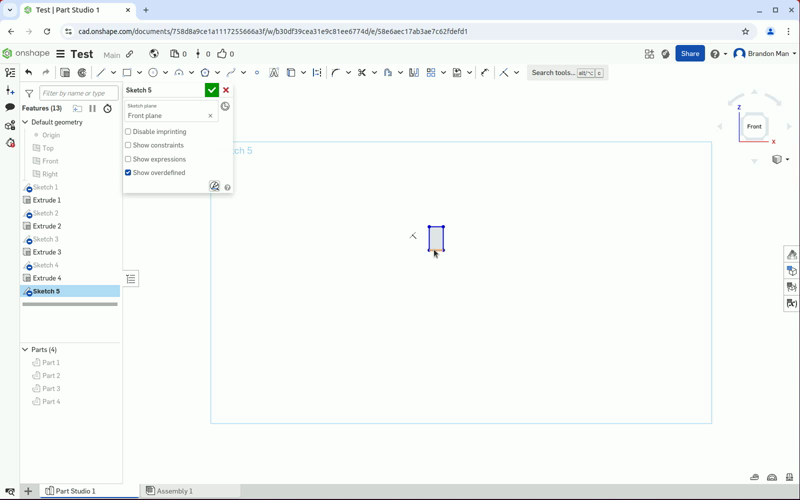
scroll(6)
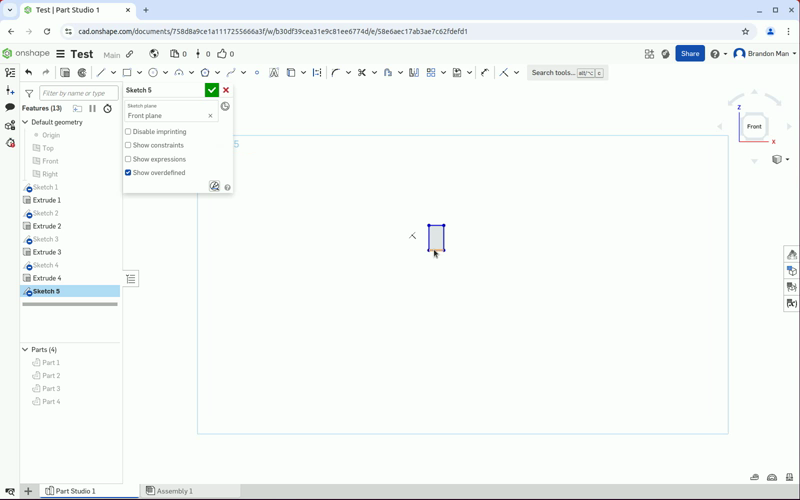
scroll(6)
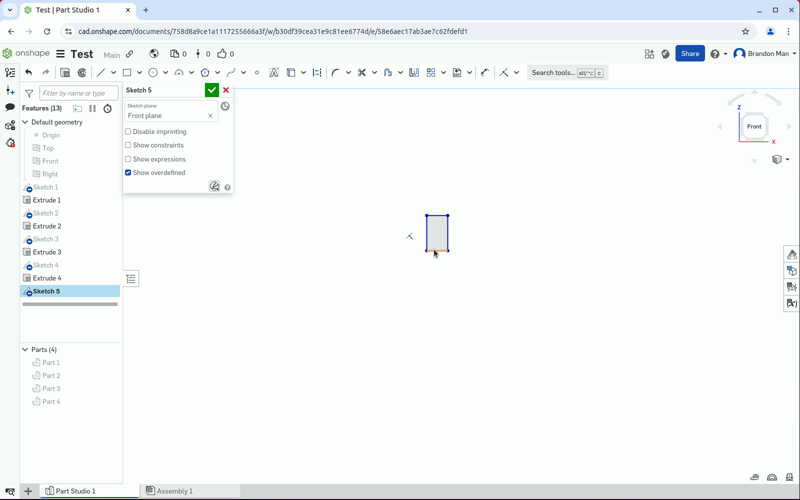
scroll(6)
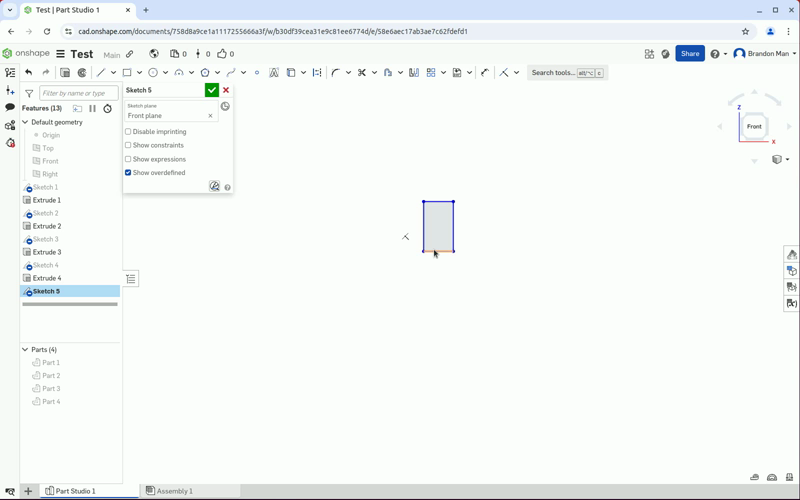
scroll(6)
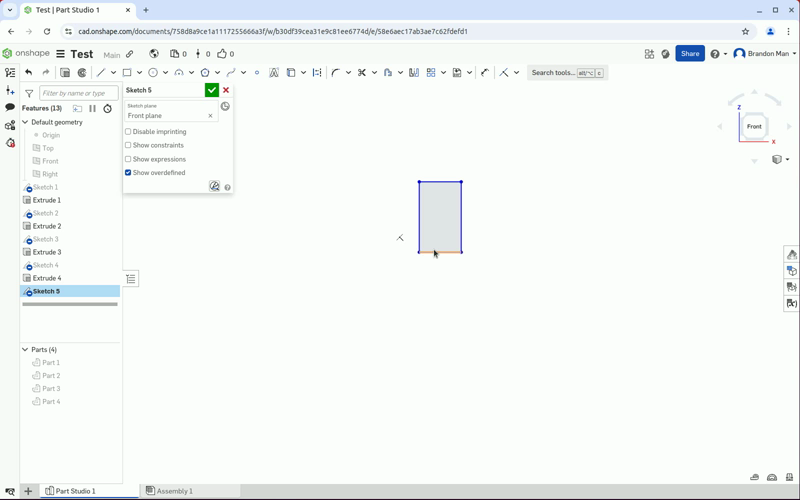
scroll(6)
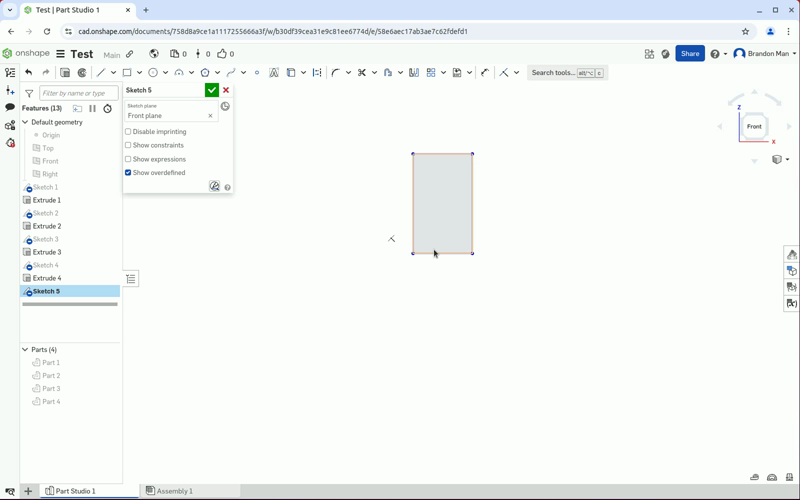
scroll(6)
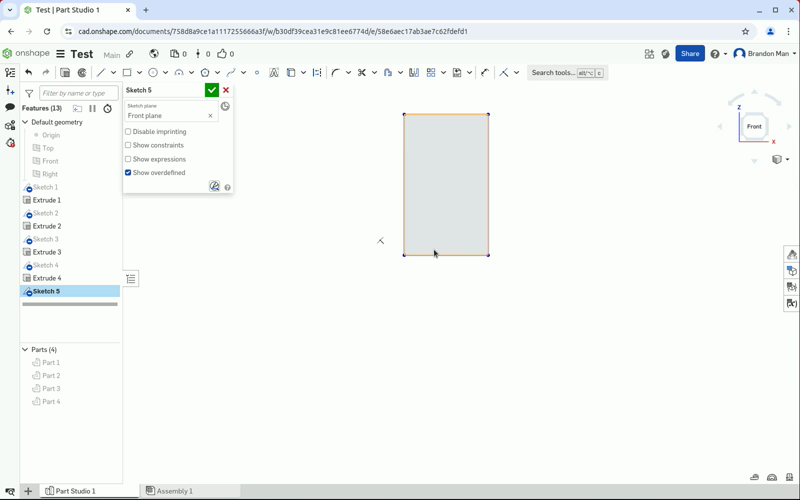
scroll(6)
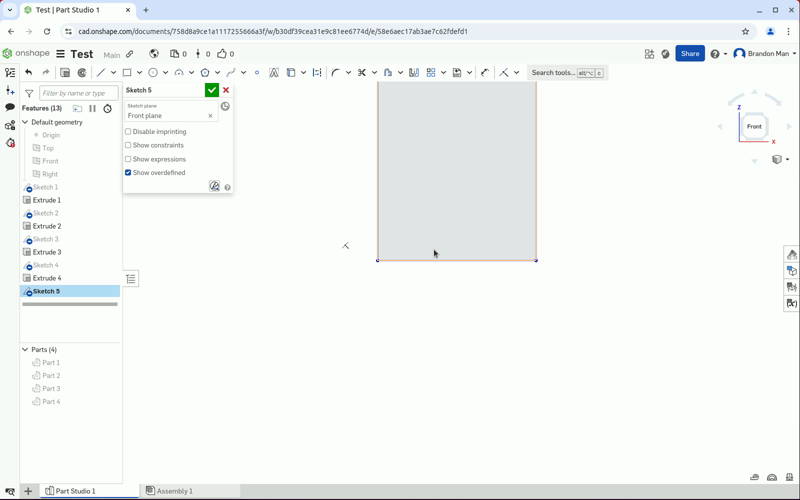
click(434, 249)
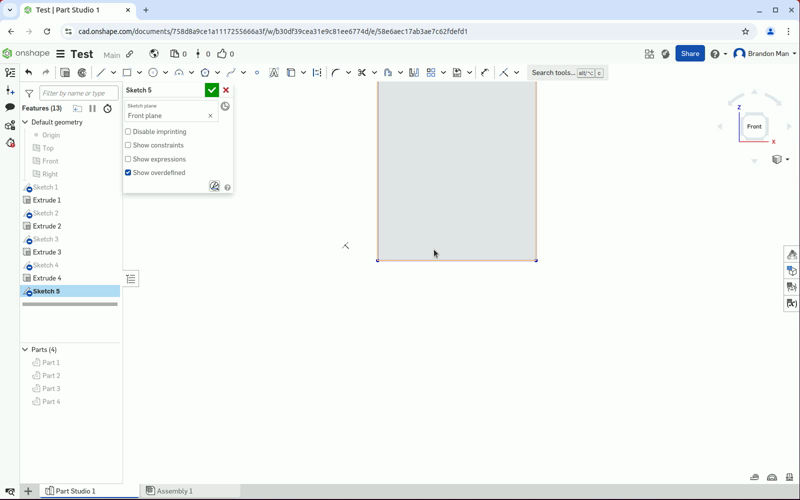
scroll(-6)
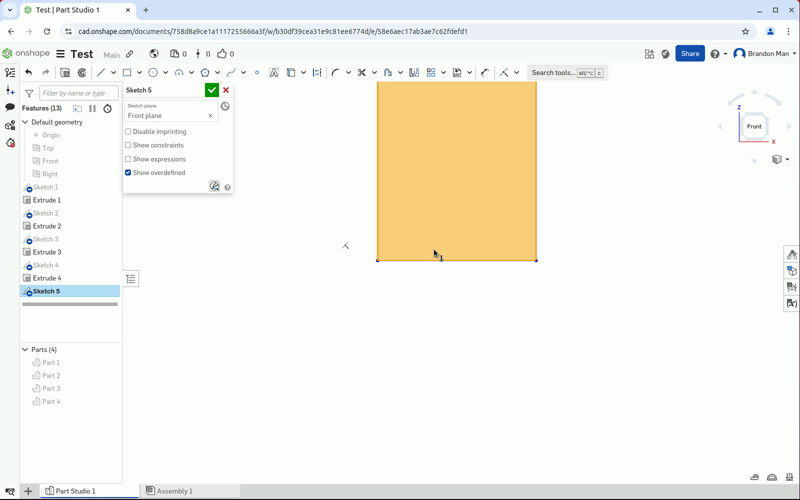
scroll(-6)
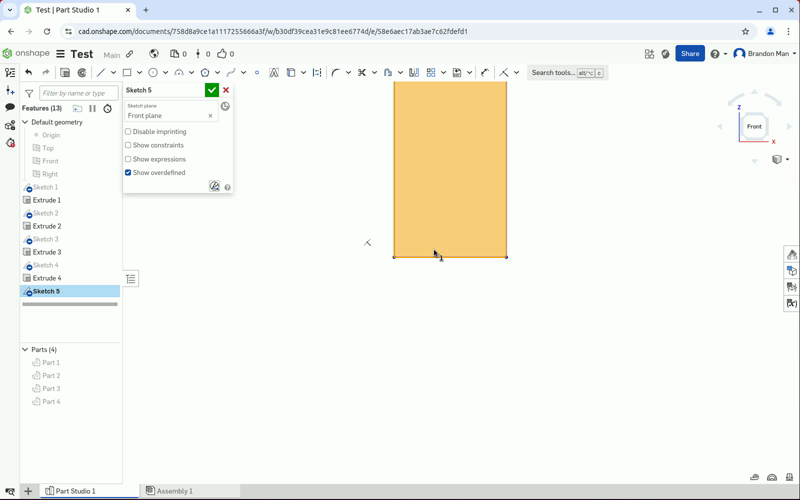
scroll(-6)
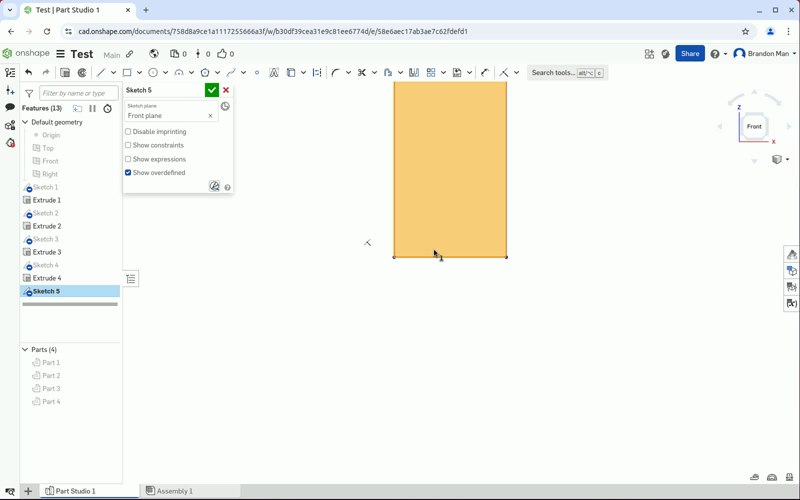
scroll(-6)
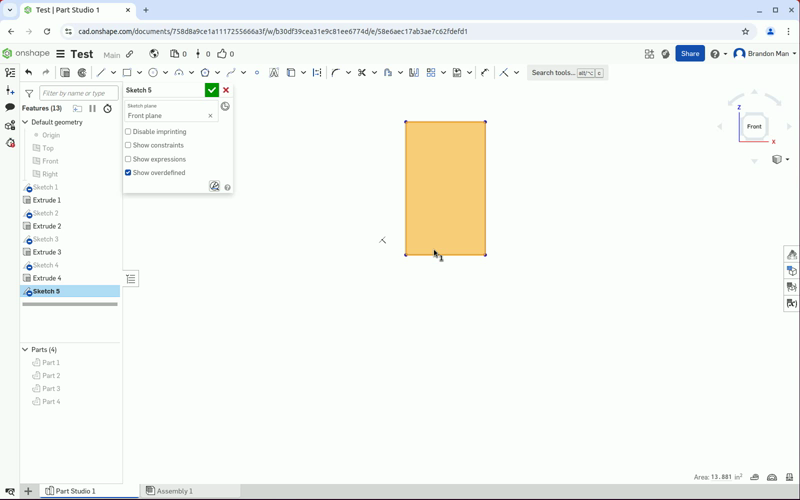
scroll(-6)
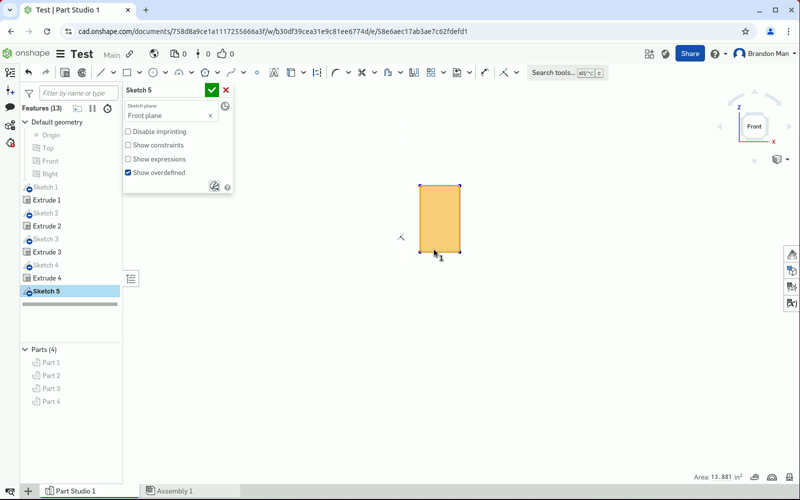
scroll(-6)
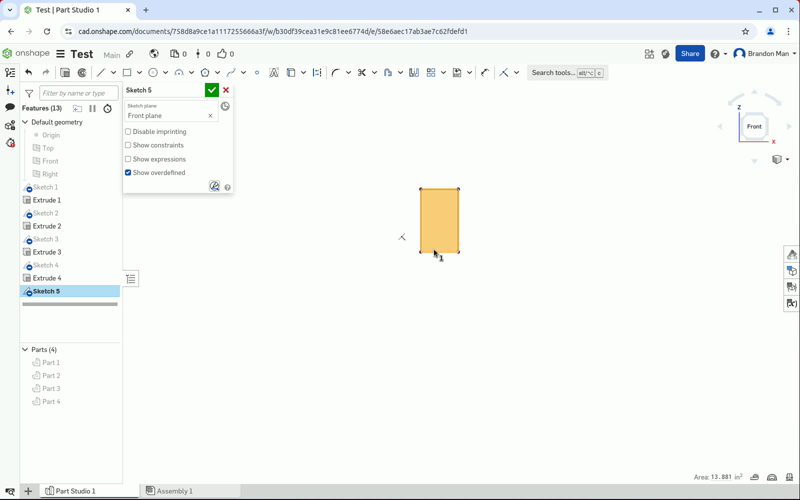
scroll(-6)
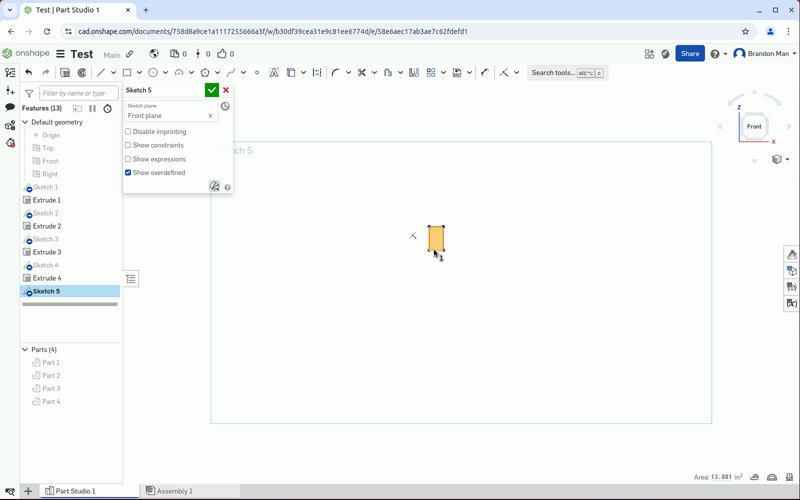
mouse_move(73, 352)
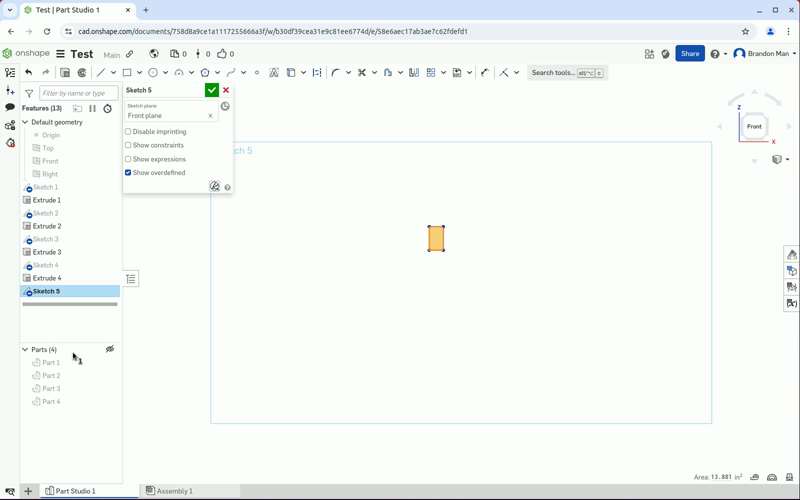
key(shift+y)
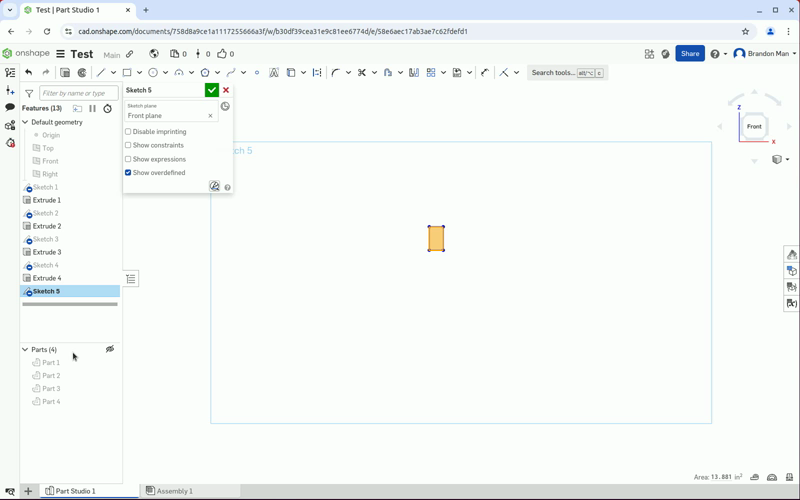
key(shift+e)
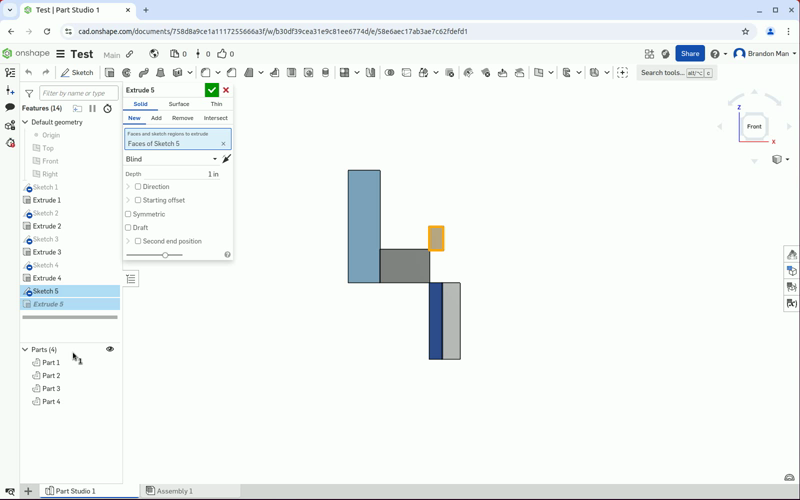
mouse_move(143, 106)
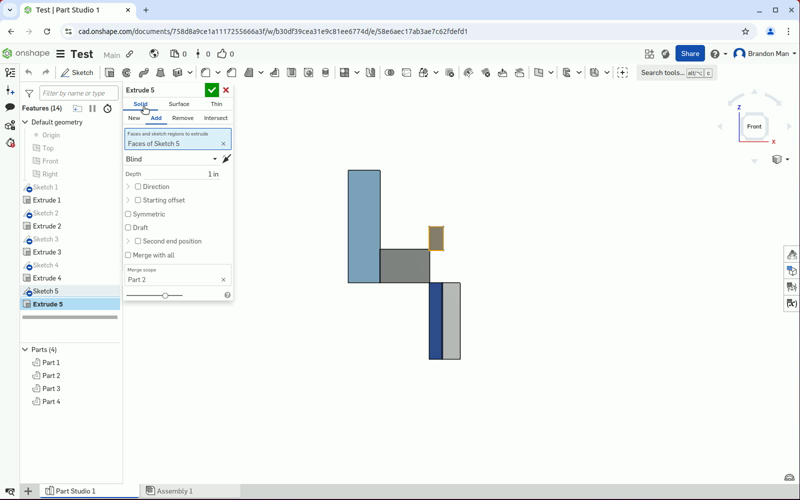
click(143, 106)
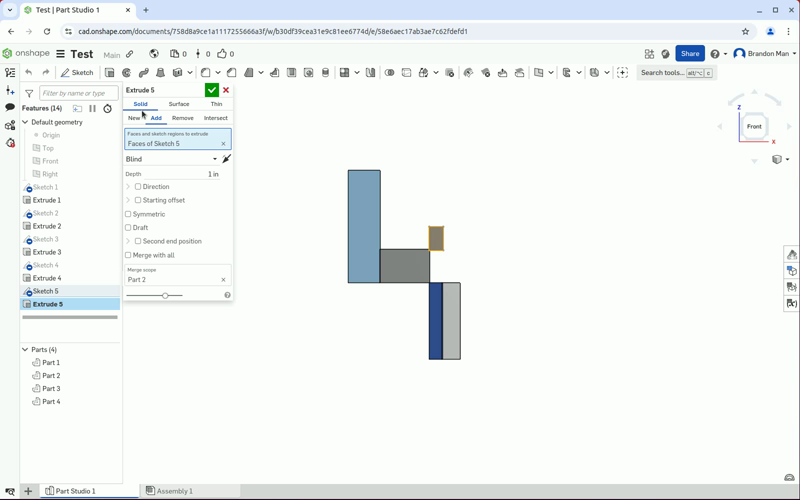
mouse_move(137, 120)
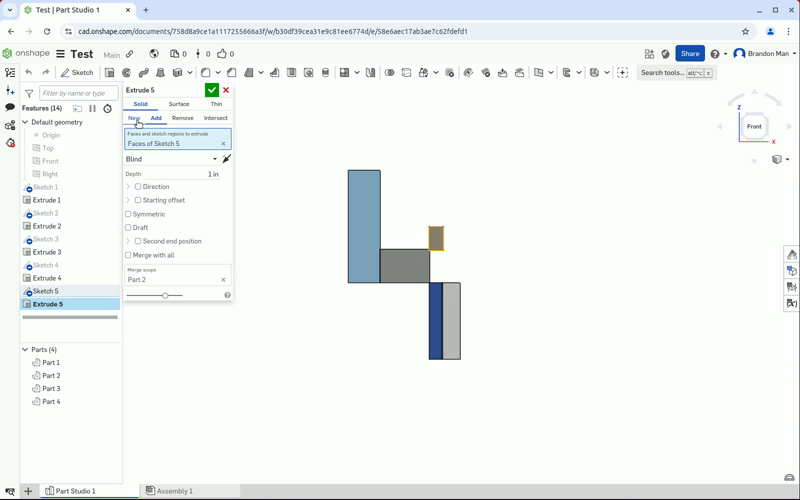
click(137, 120)
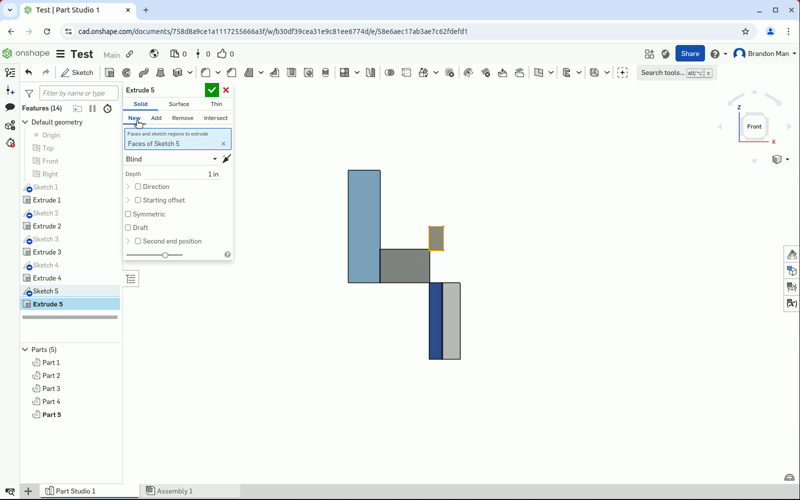
key(tab, 4)
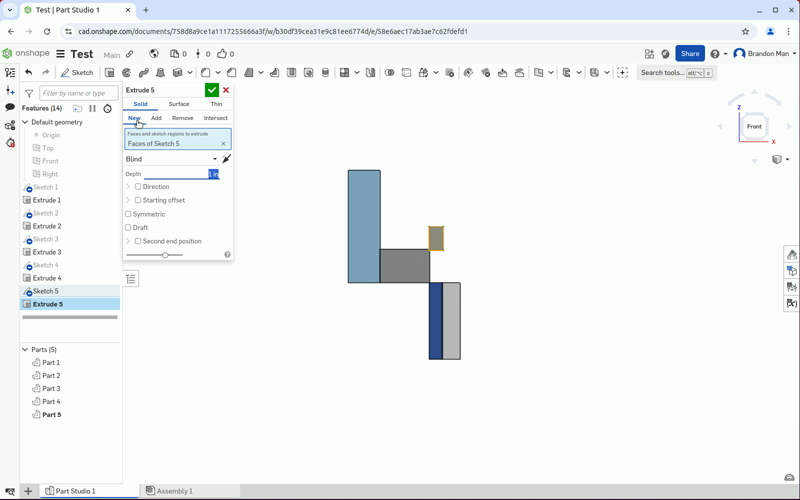
text(15.405)
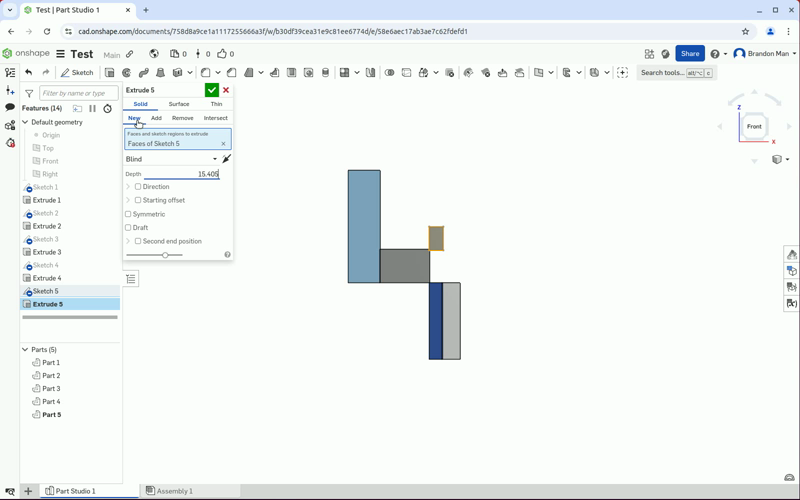
key(enter)
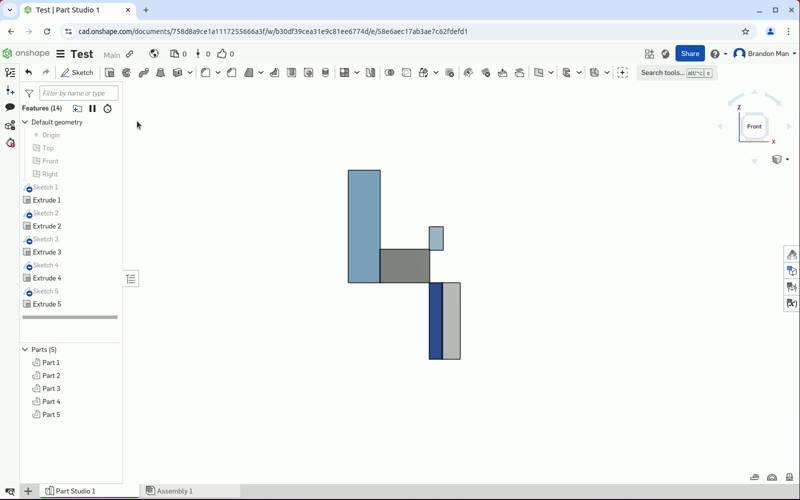
key(shift+h)
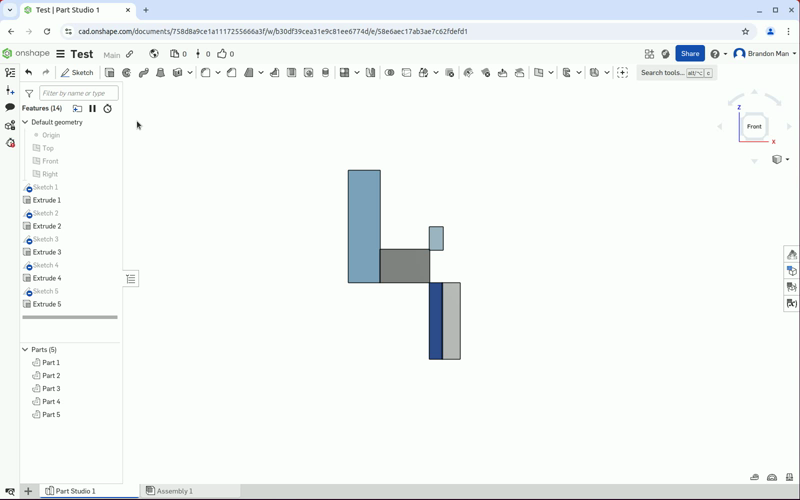
key(shift+h)
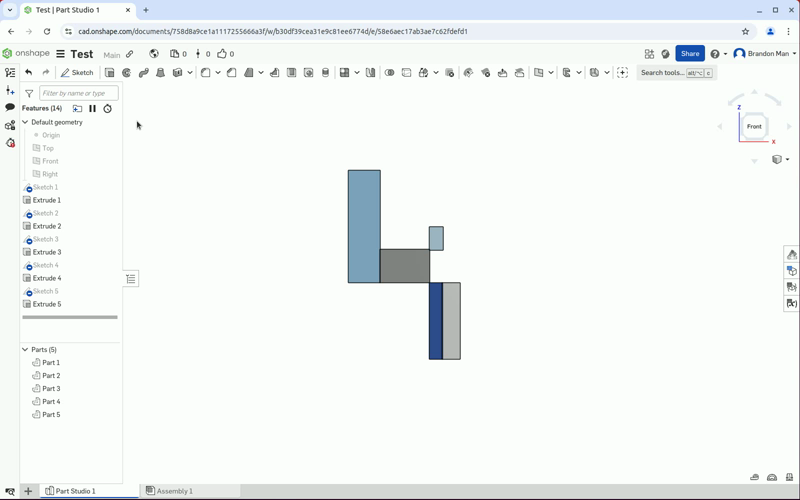
mouse_move(73, 189)
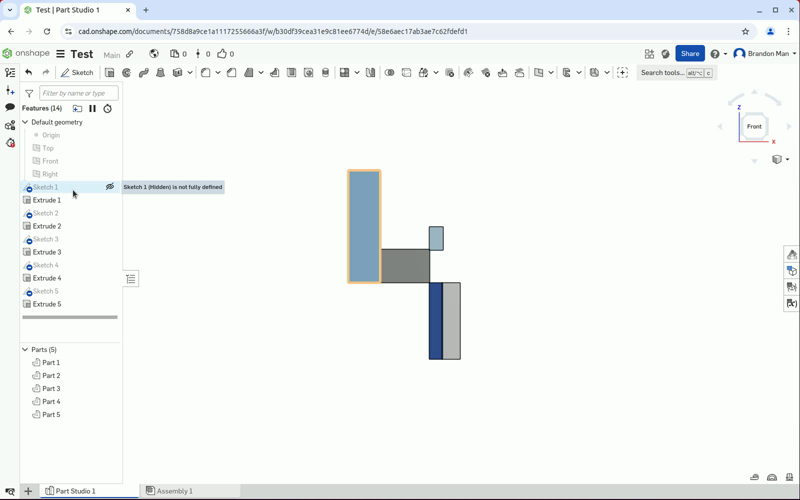
click(73, 189)
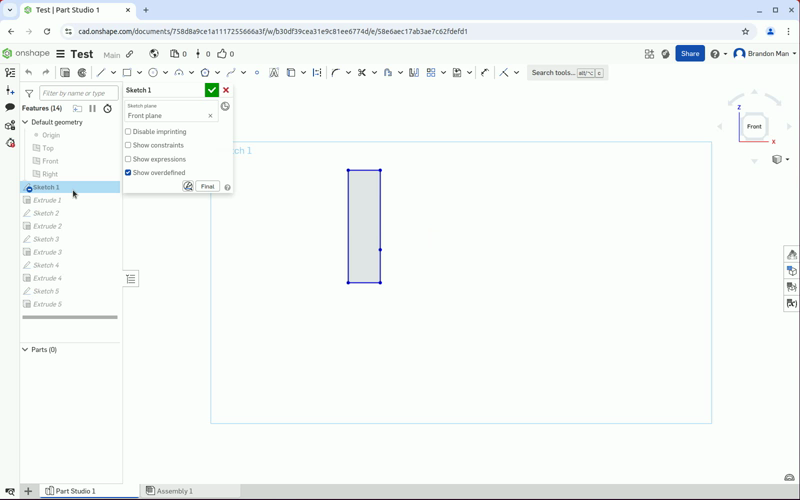
mouse_move(229, 92)
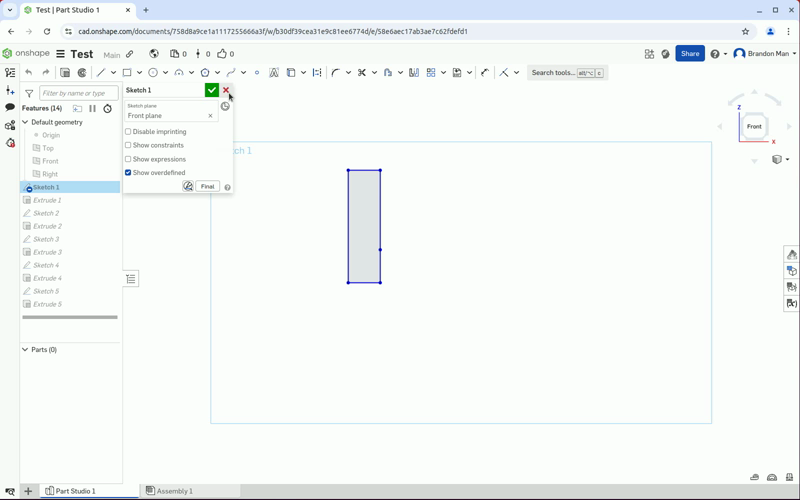
click(229, 92)
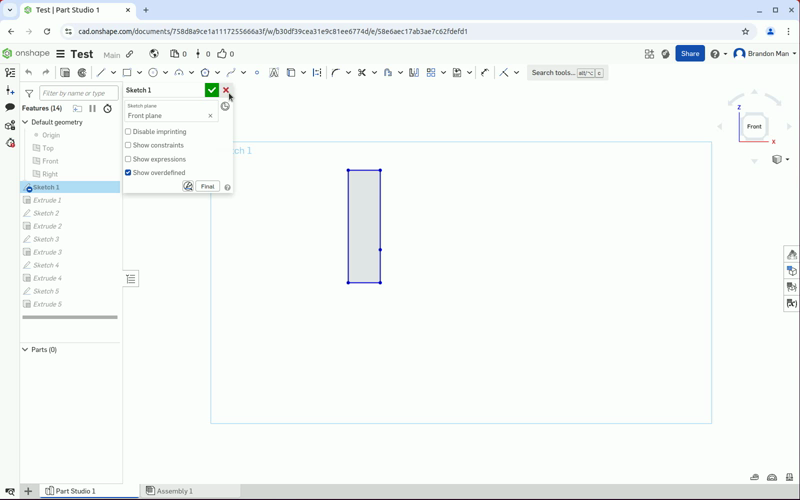
key(shift+s)
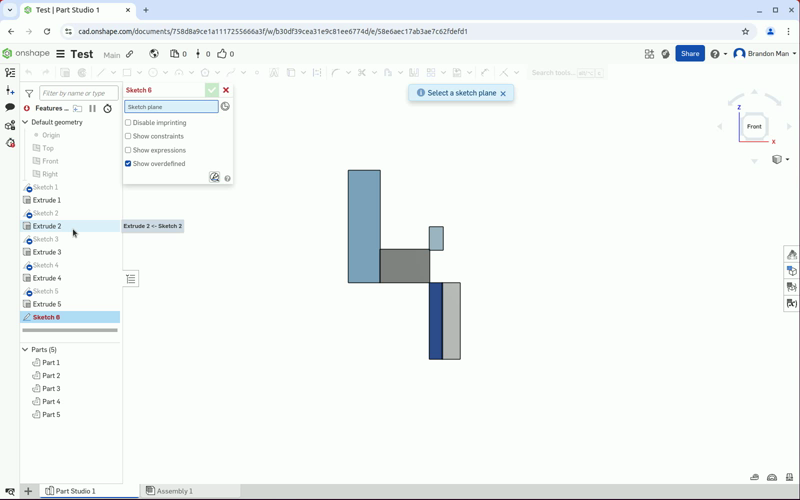
scroll(3)
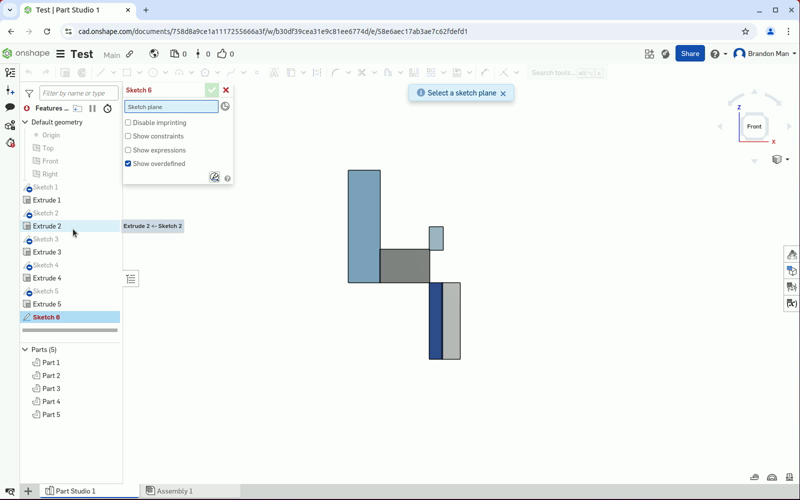
mouse_move(73, 163)
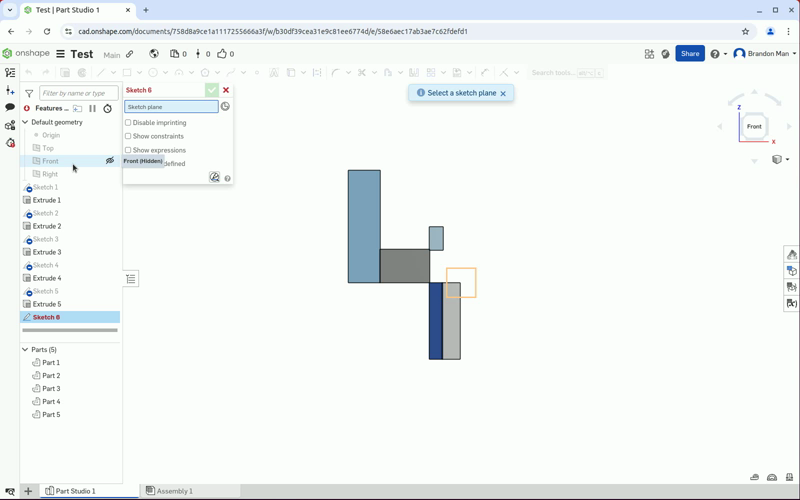
click(73, 163)
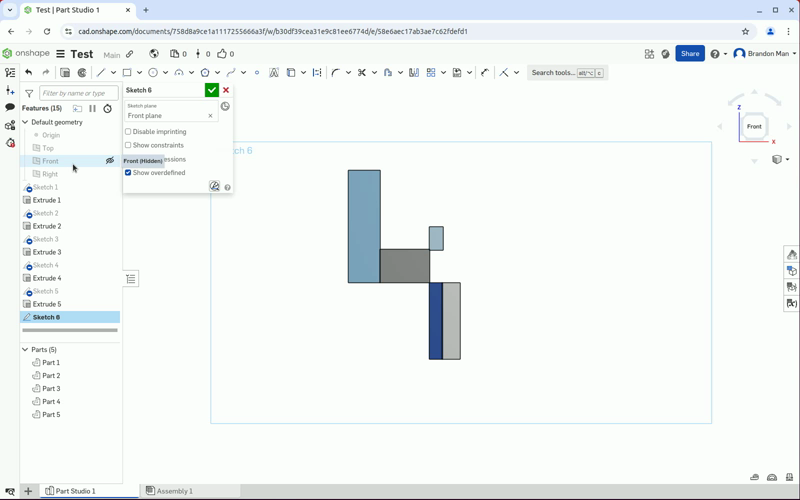
mouse_move(73, 352)
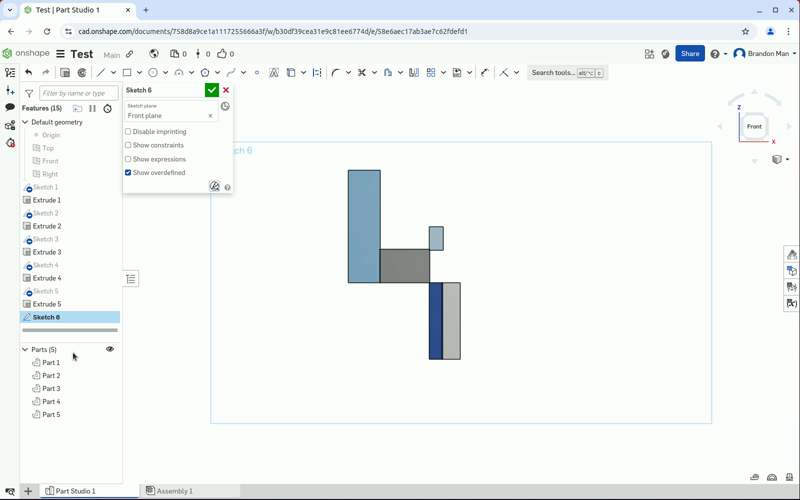
key(y)
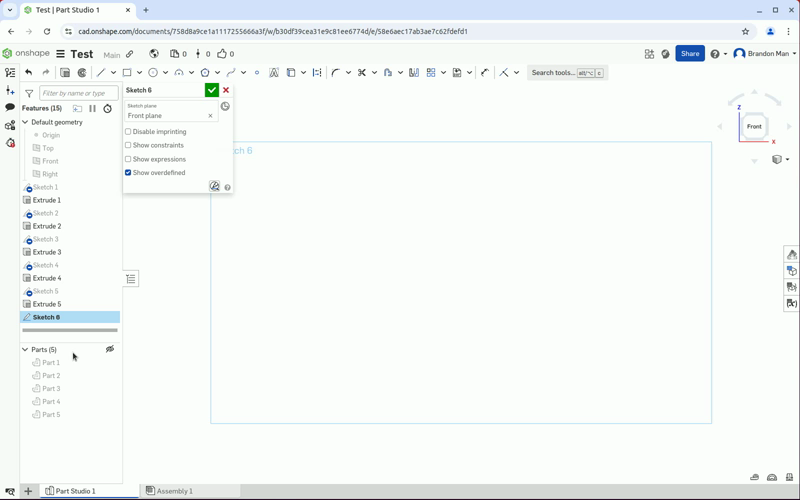
key(l)
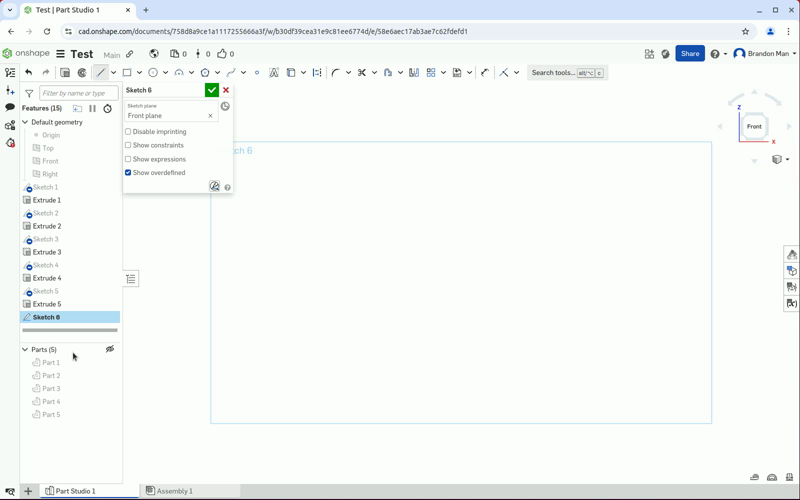
key_down(shift)
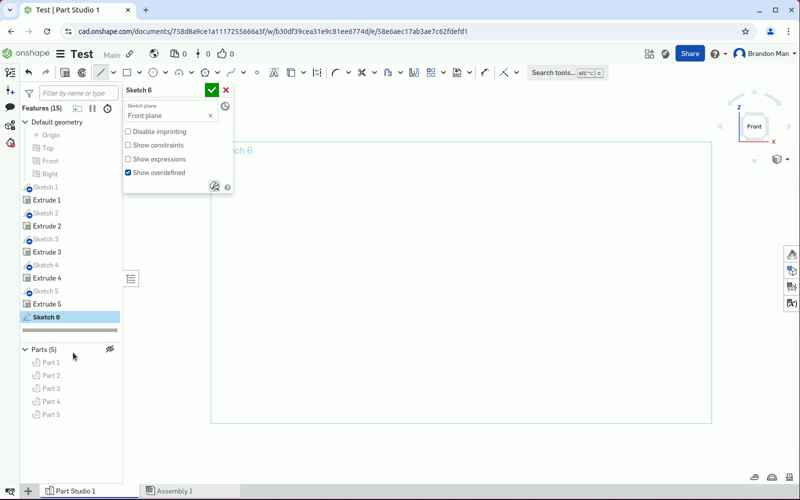
mouse_move(441, 250)
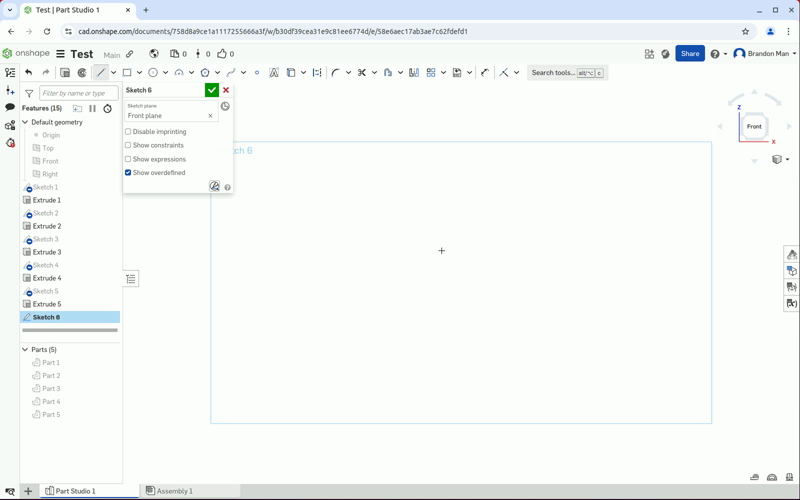
click(441, 250)
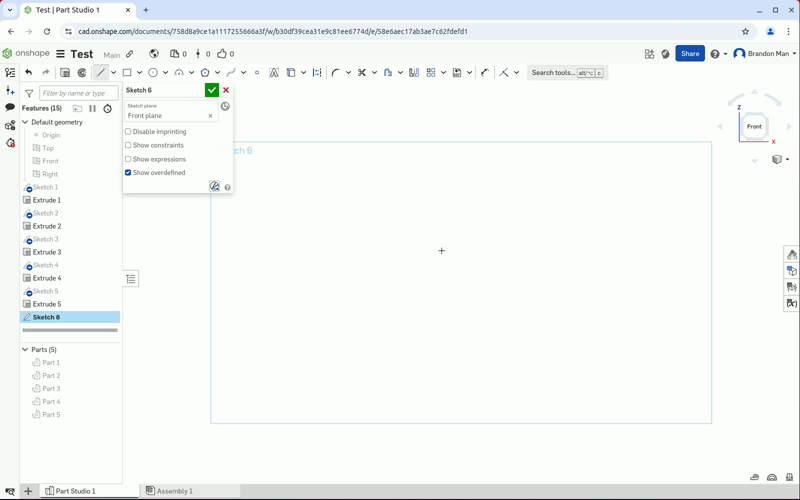
key_up(shift)
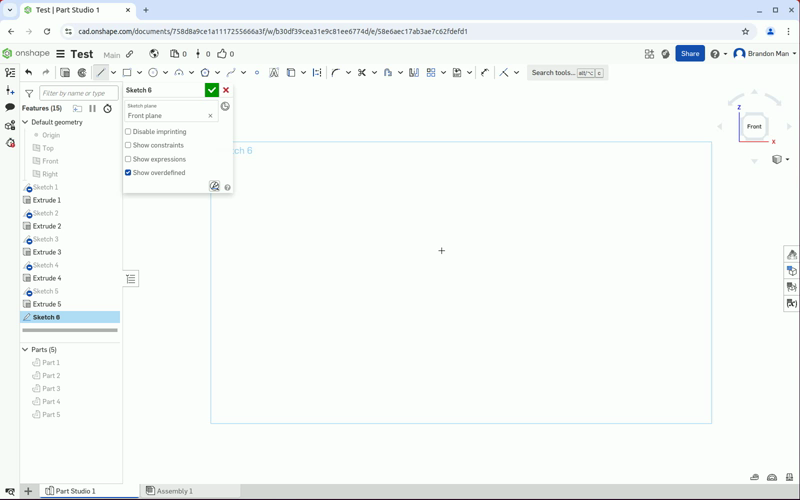
key_down(shift)
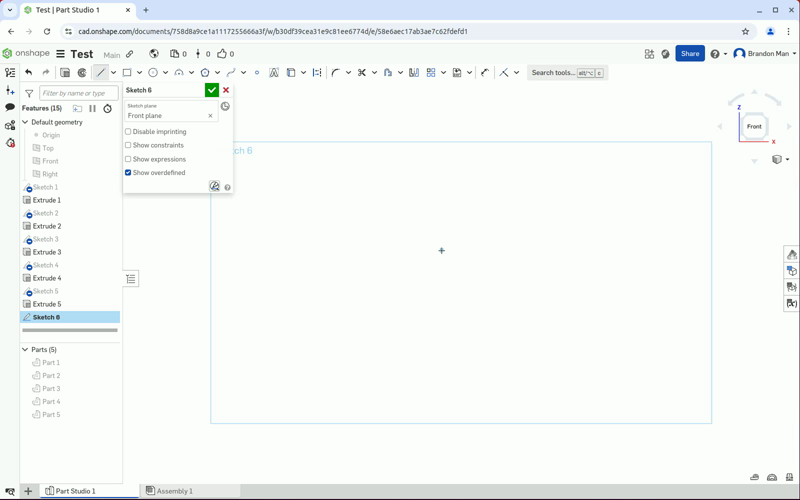
mouse_move(471, 250)
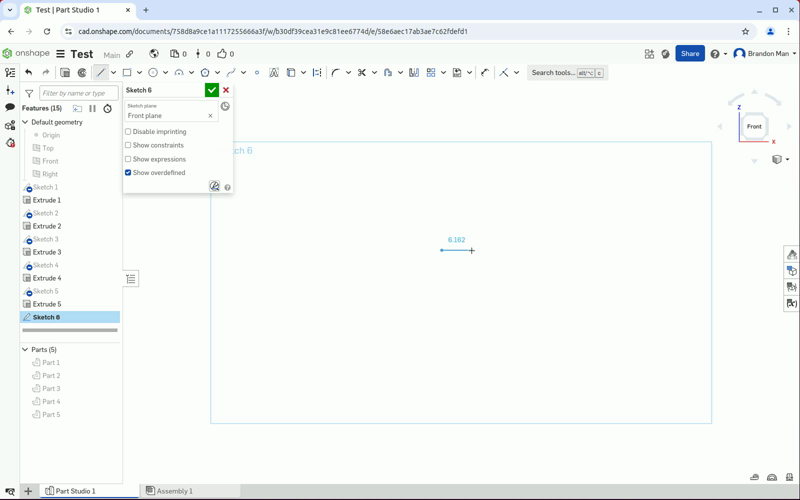
mouse_move(452, 250)
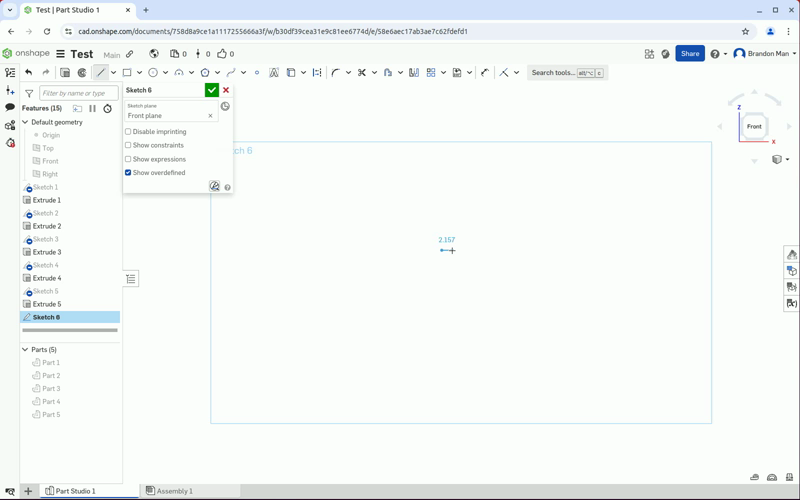
click(452, 250)
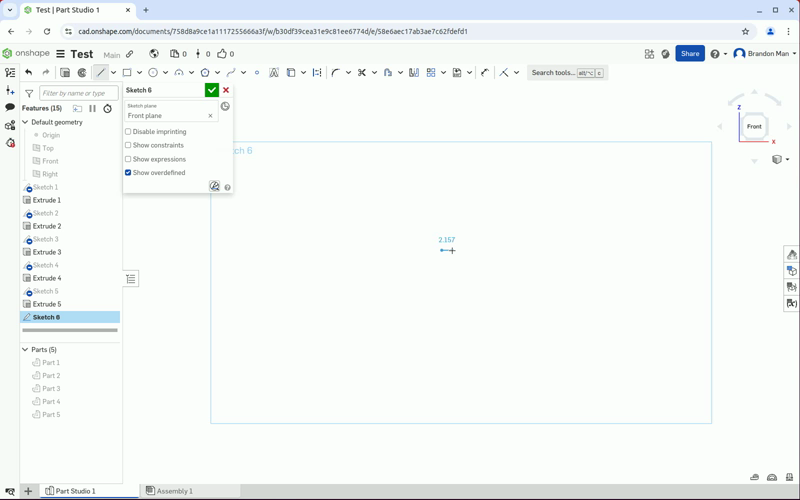
key_up(shift)
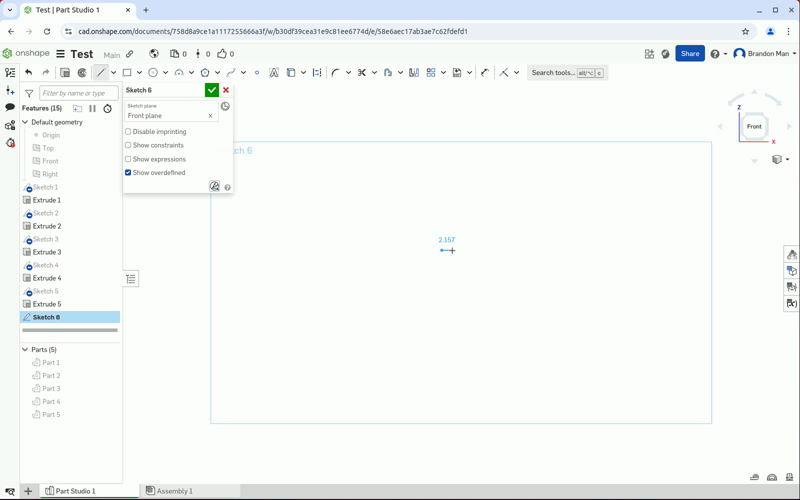
key(esc)
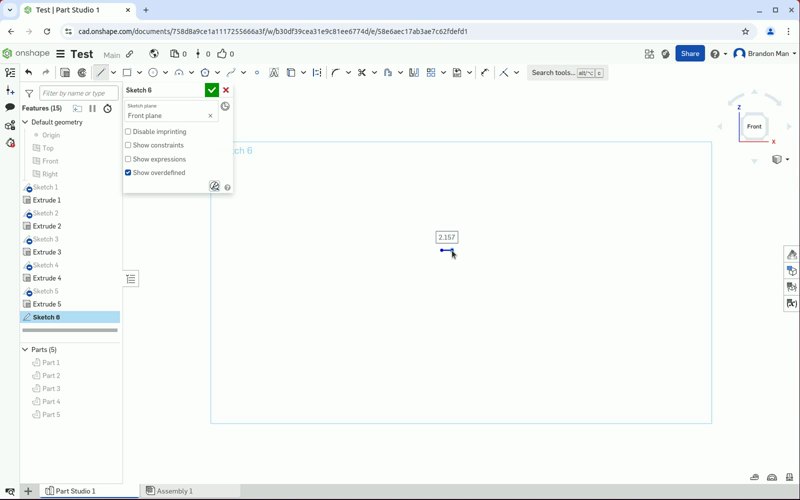
key(a)
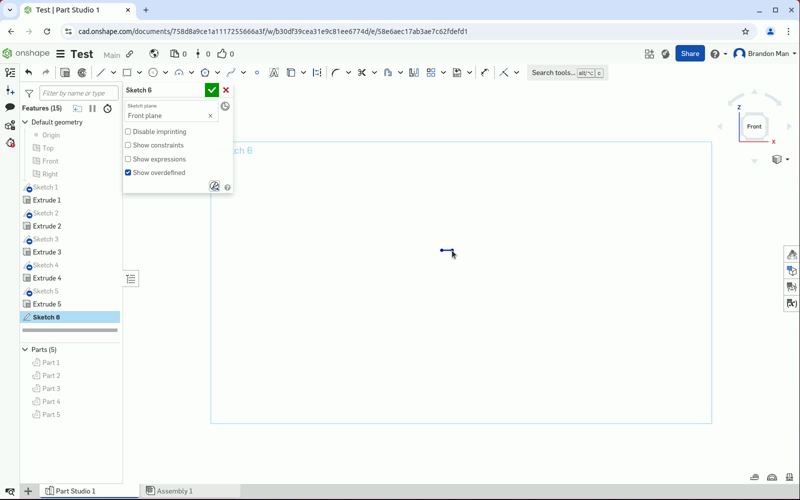
mouse_move(452, 250)
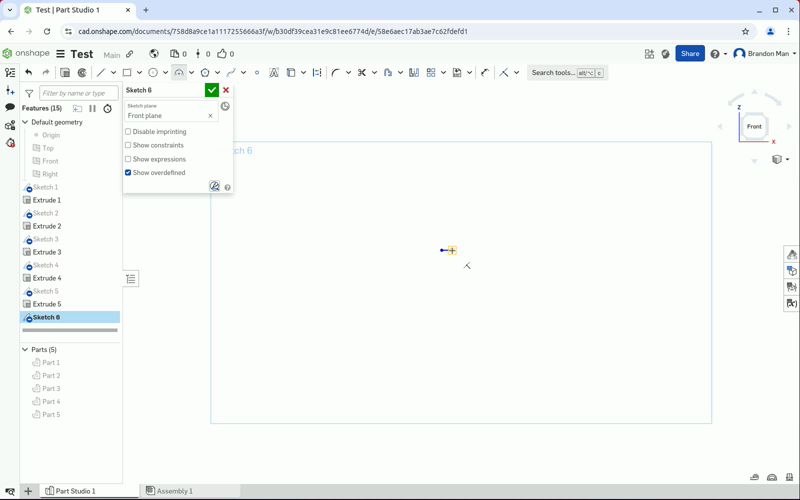
click(452, 250)
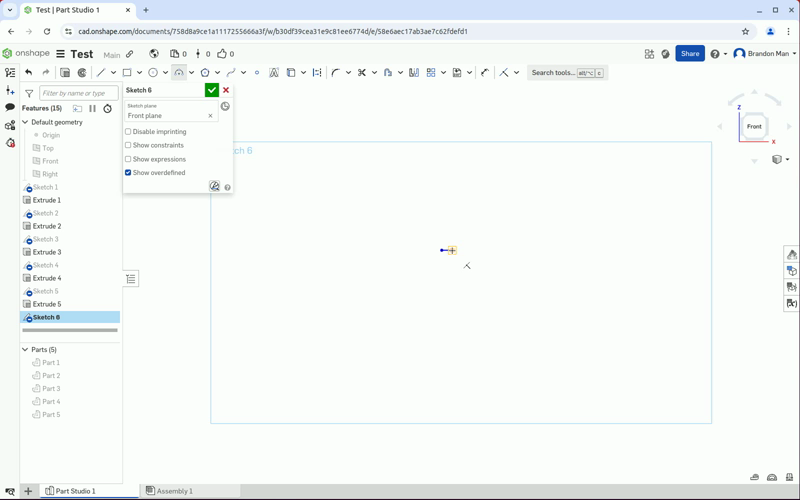
key_down(shift)
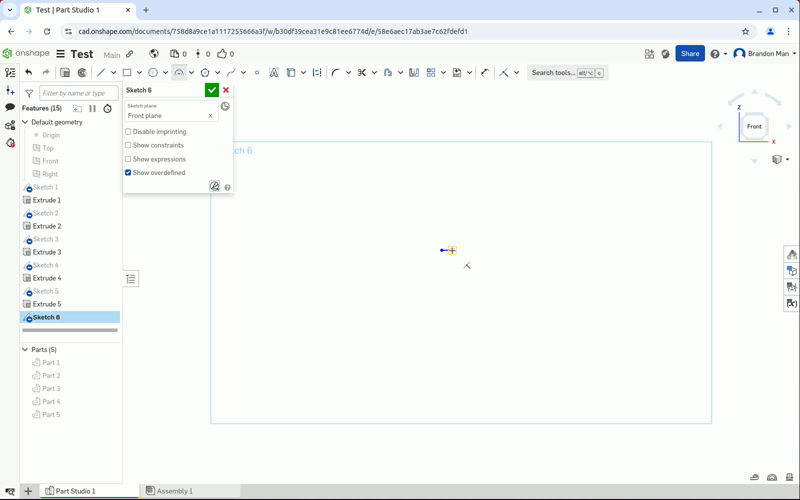
mouse_move(460, 258)
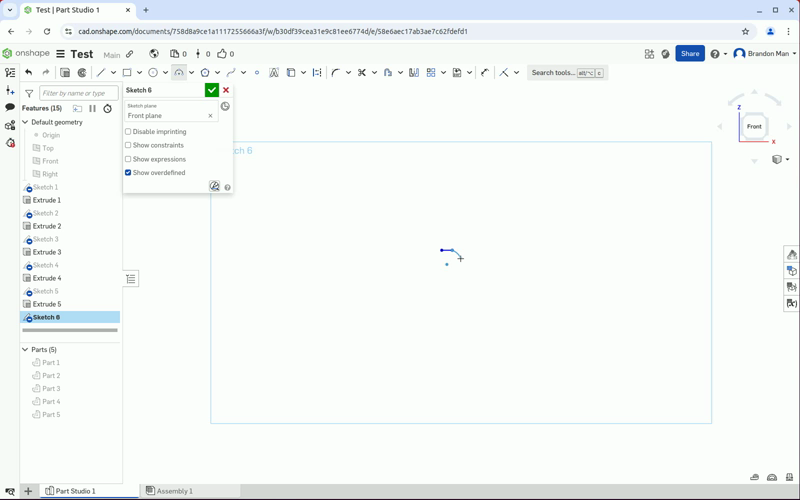
click(460, 258)
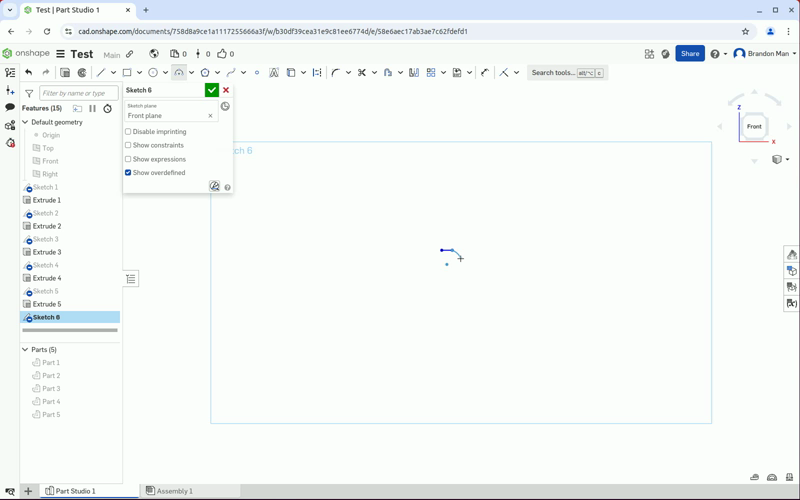
mouse_move(466, 243)
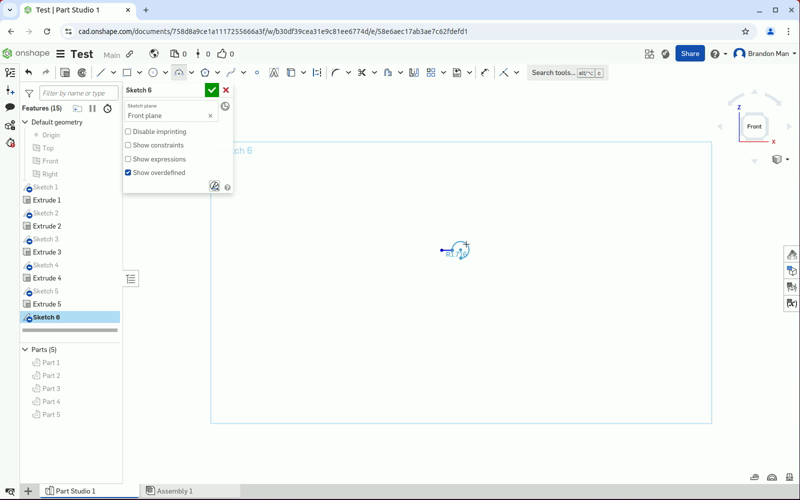
click(466, 243)
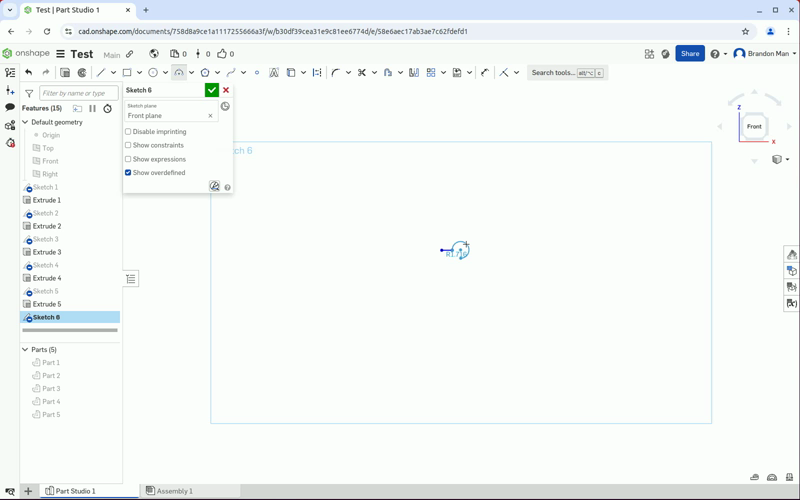
key_up(shift)
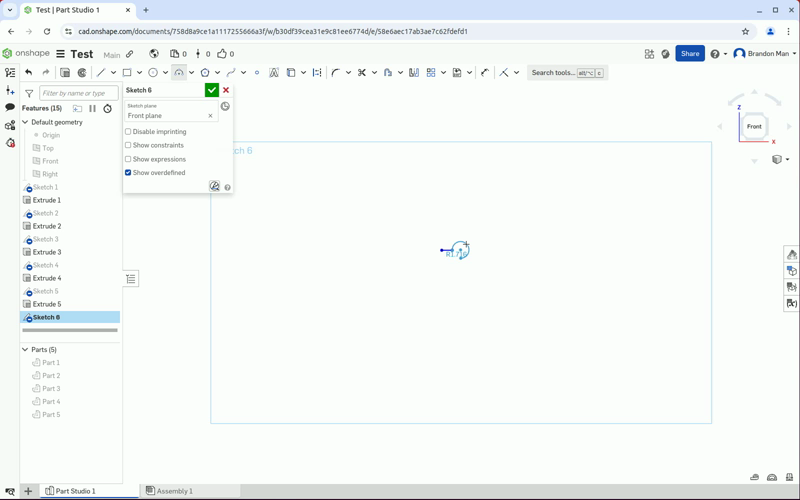
key(esc)
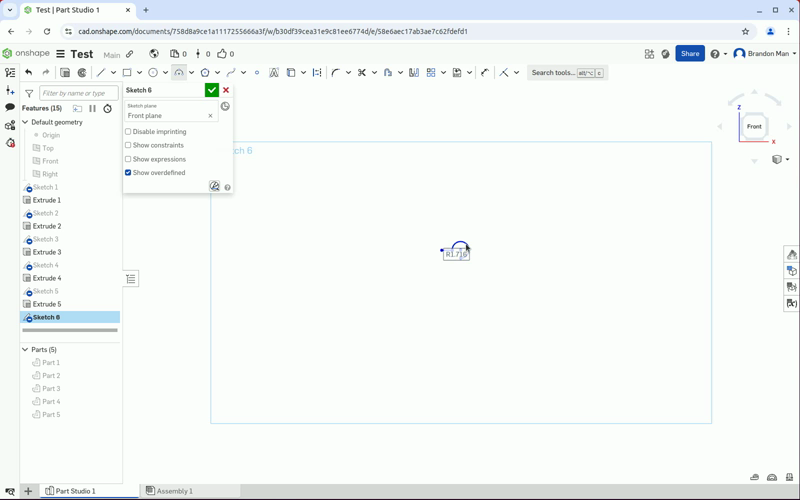
key(l)
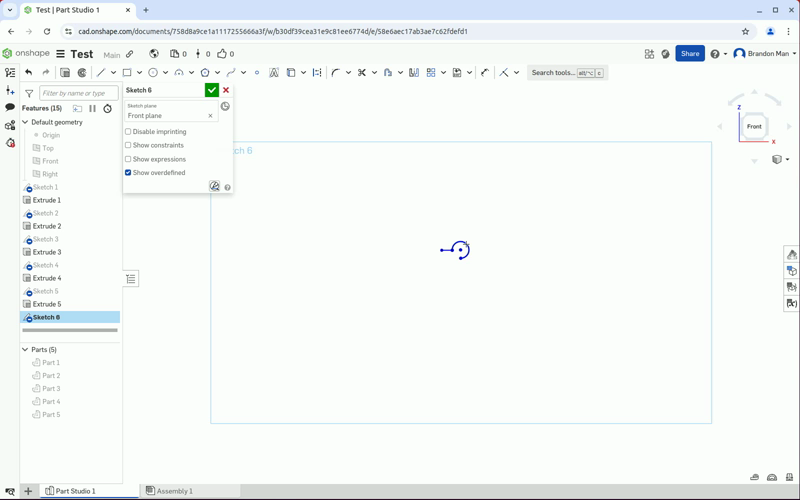
mouse_move(460, 258)
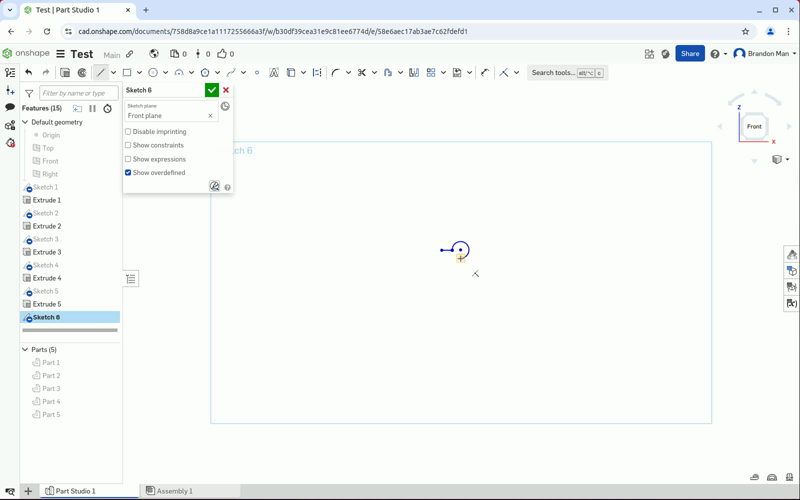
click(460, 258)
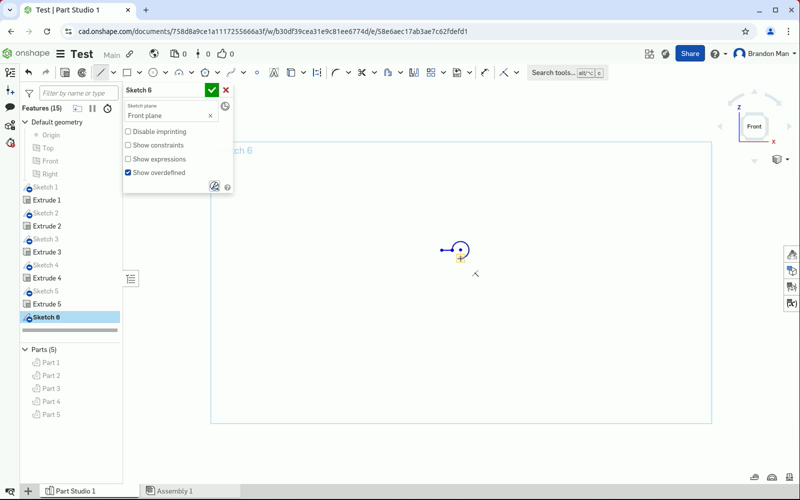
key_down(shift)
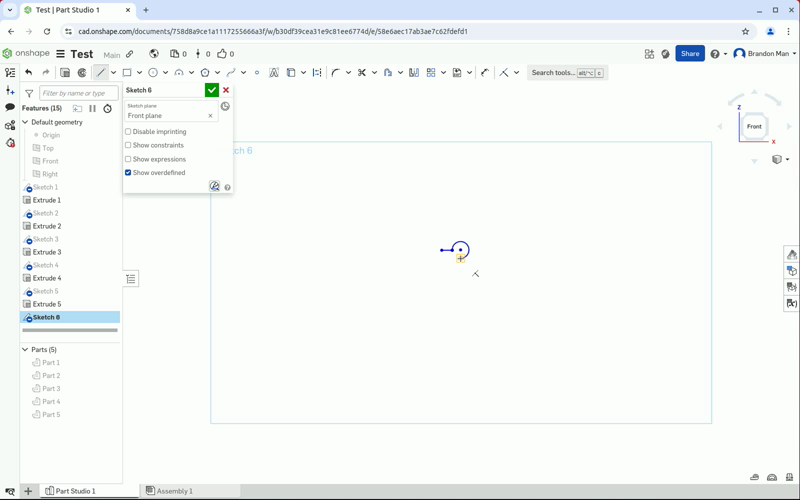
mouse_move(490, 258)
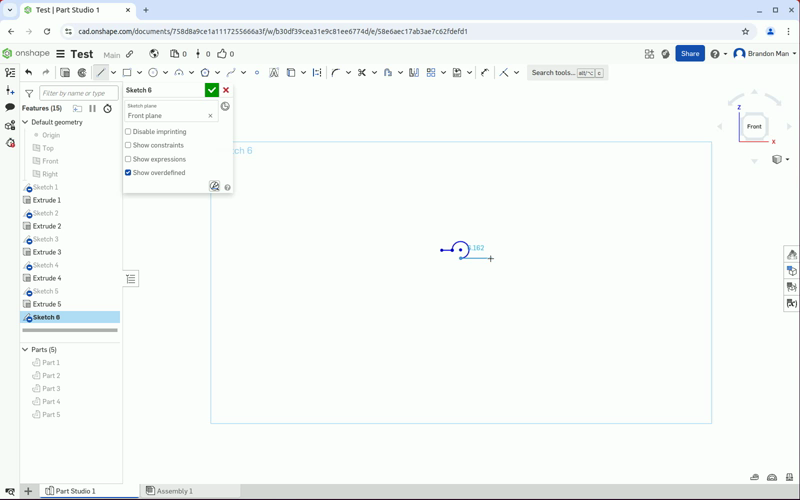
mouse_move(460, 283)
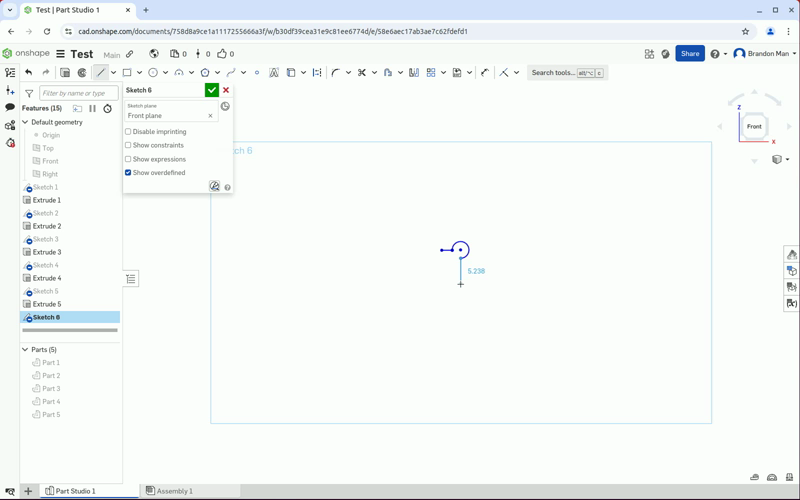
click(460, 283)
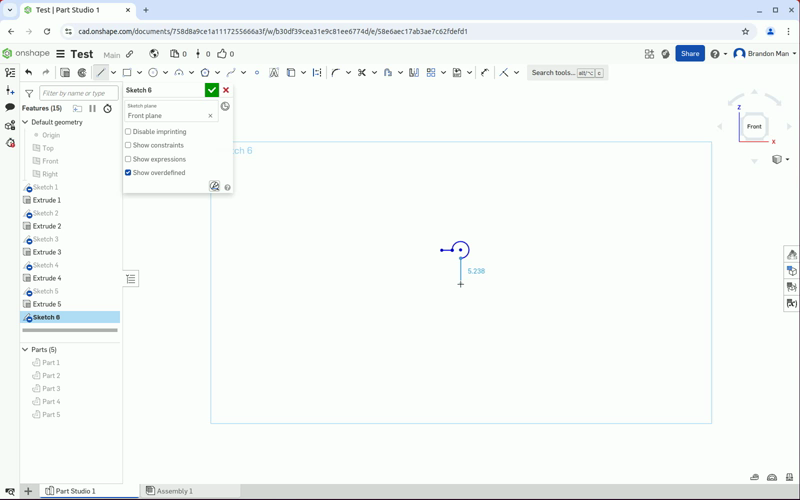
key_up(shift)
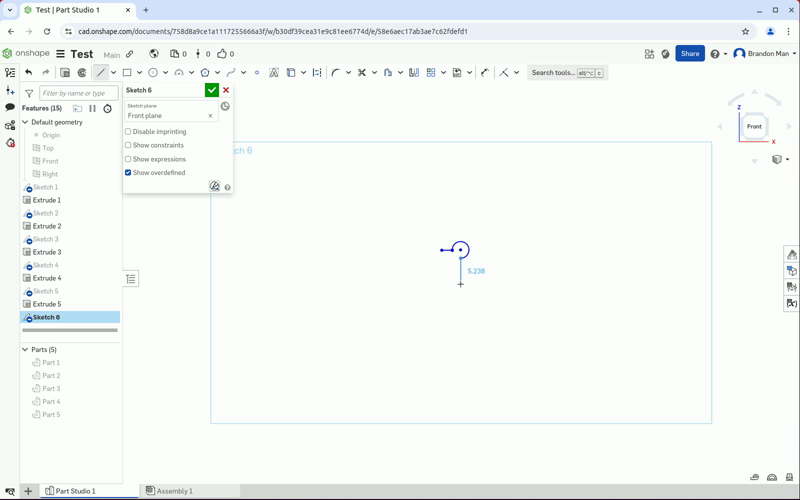
key(esc)
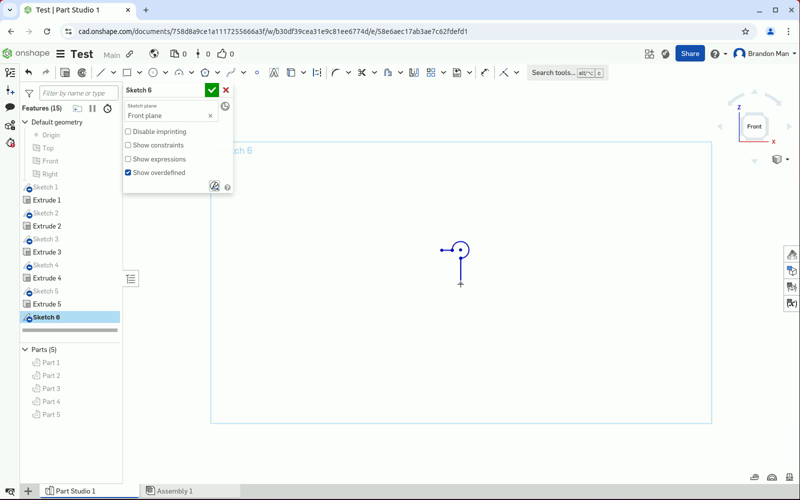
key(a)
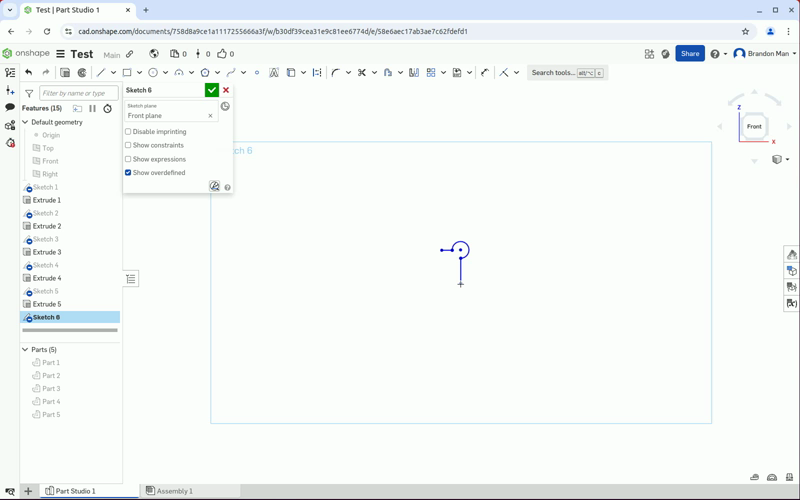
mouse_move(460, 283)
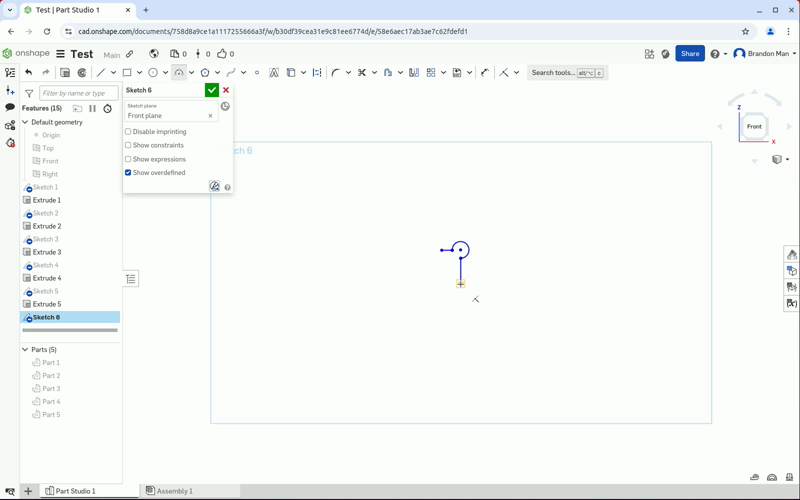
click(460, 283)
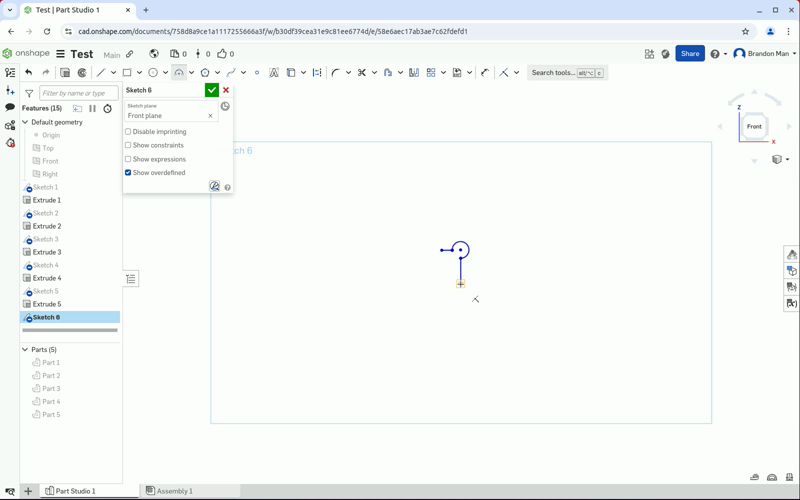
key_down(shift)
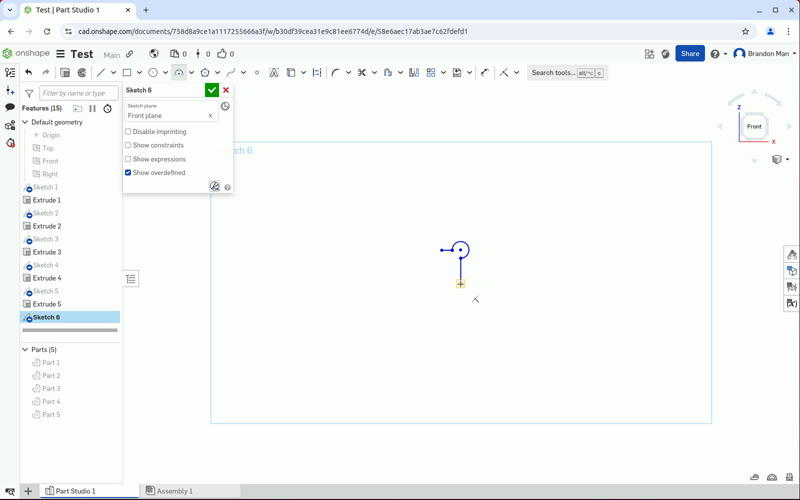
mouse_move(441, 227)
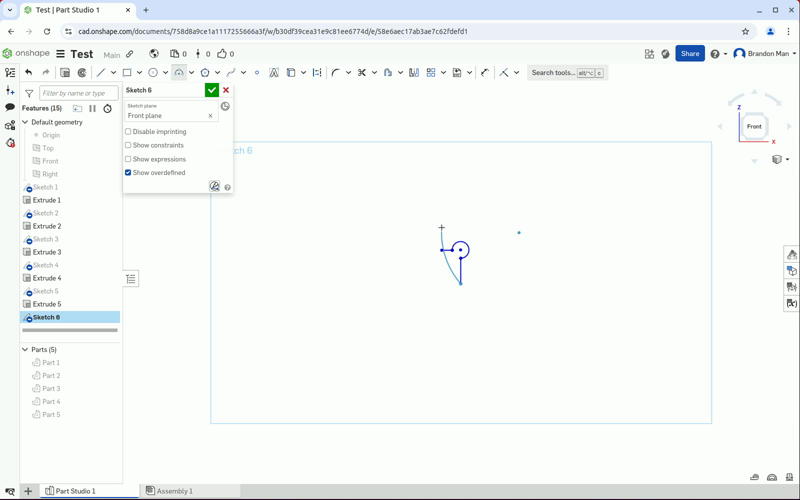
click(441, 227)
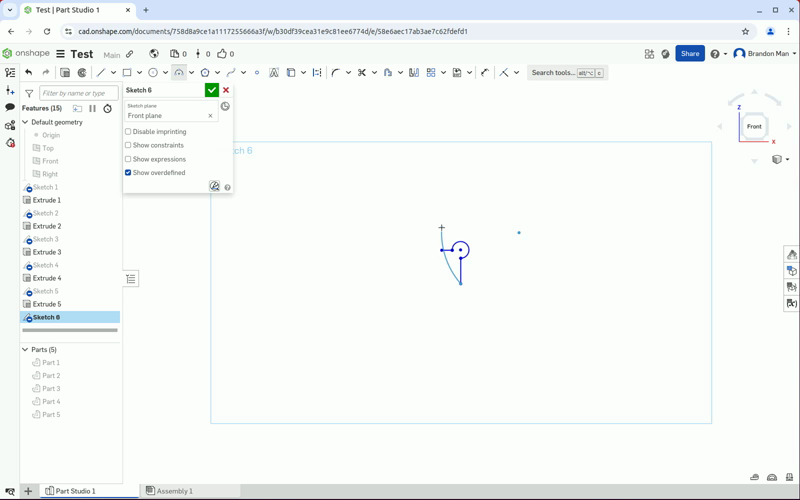
mouse_move(490, 242)
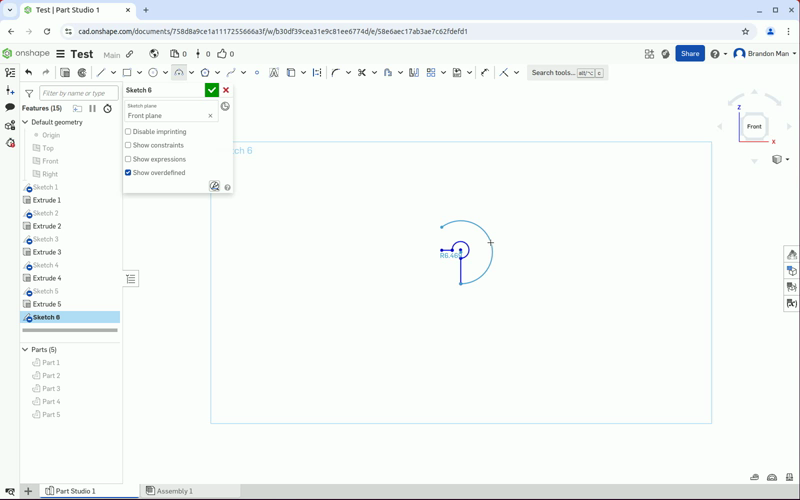
click(490, 242)
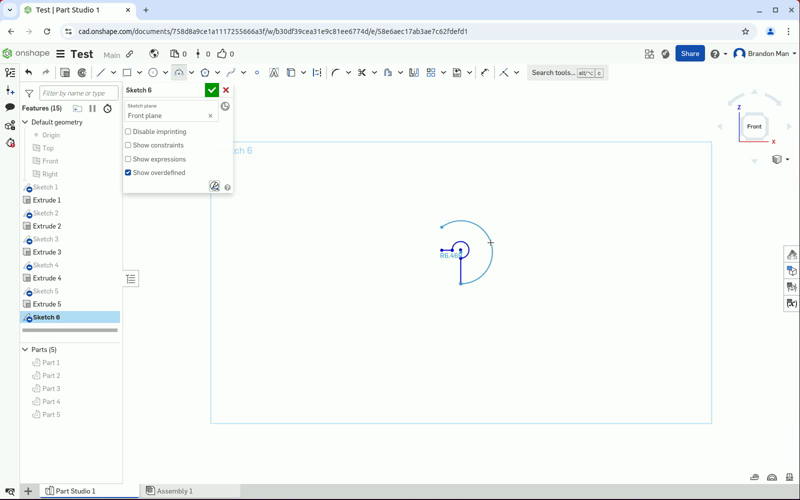
key_up(shift)
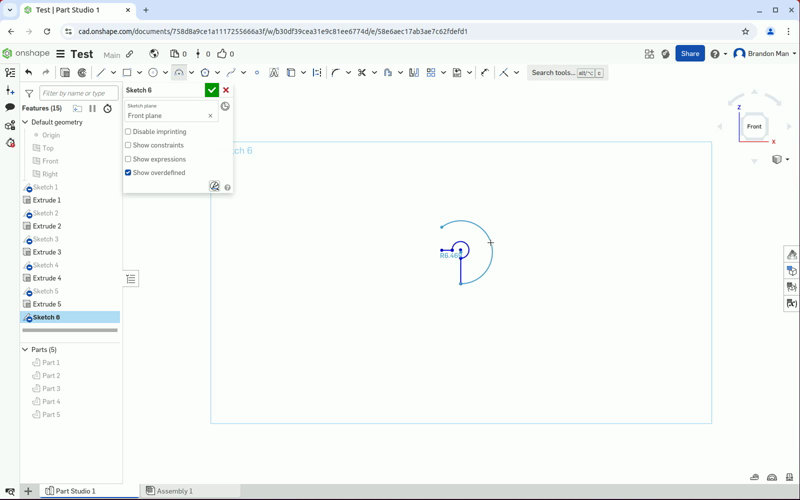
key(esc)
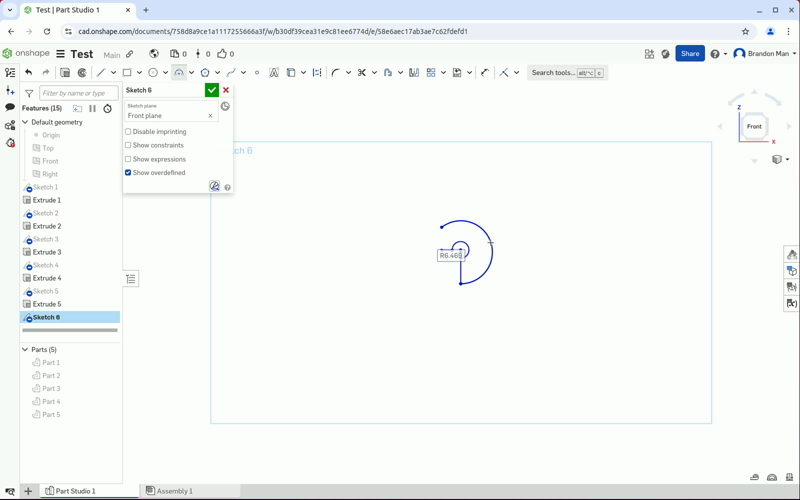
key(l)
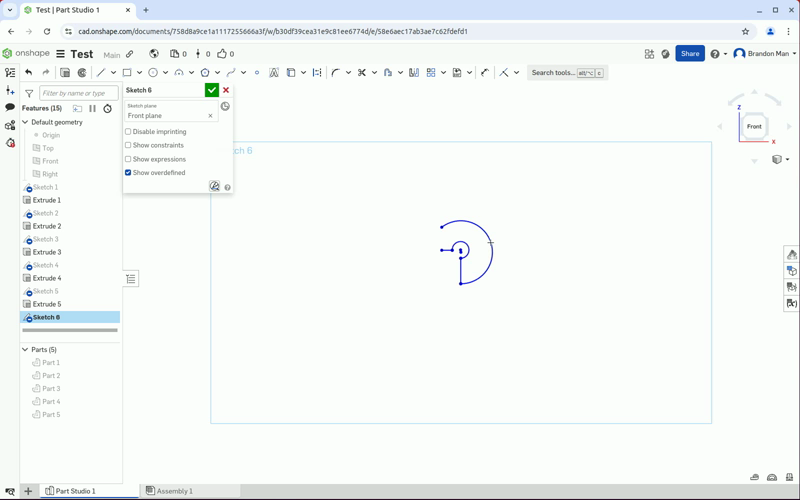
mouse_move(441, 227)
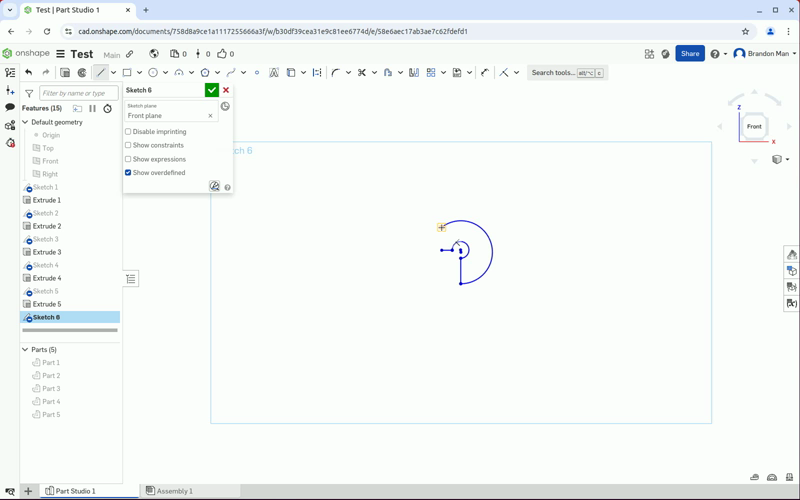
click(441, 227)
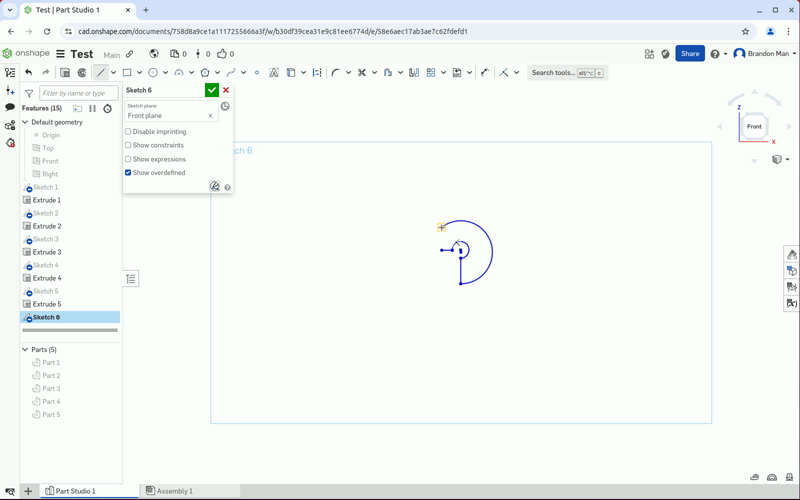
mouse_move(471, 227)
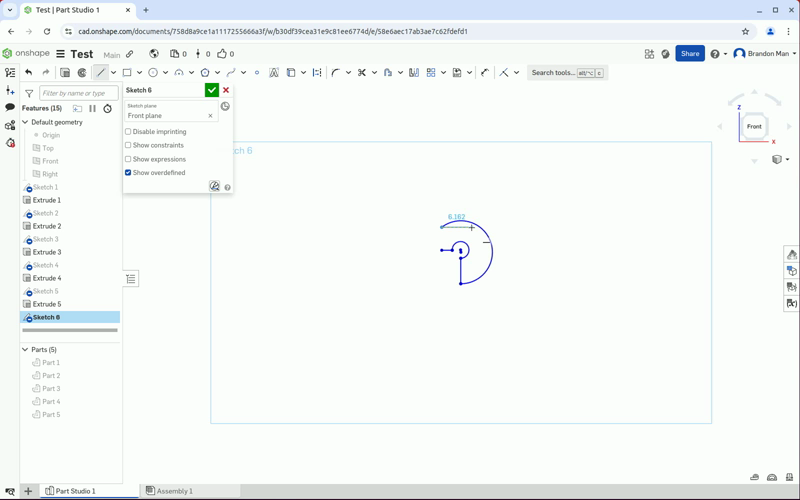
key_down(shift)
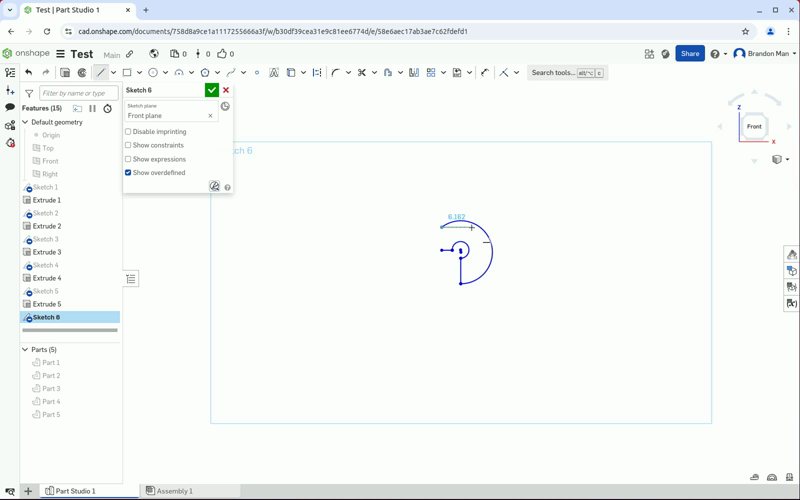
mouse_move(441, 250)
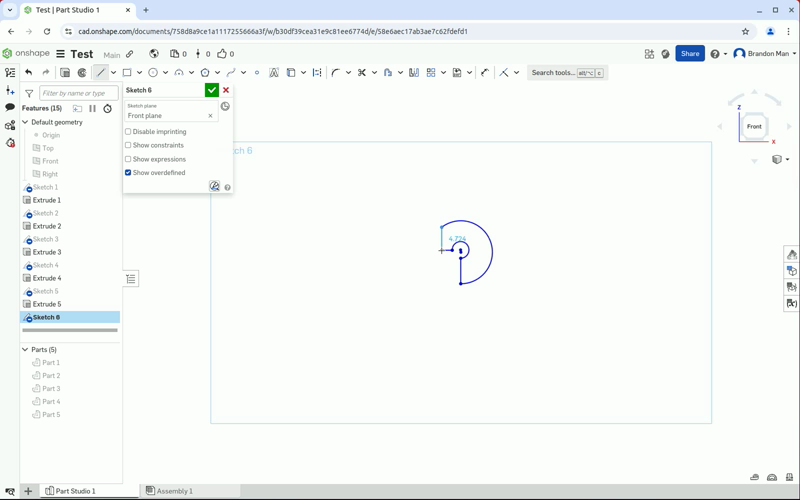
key_up(shift)
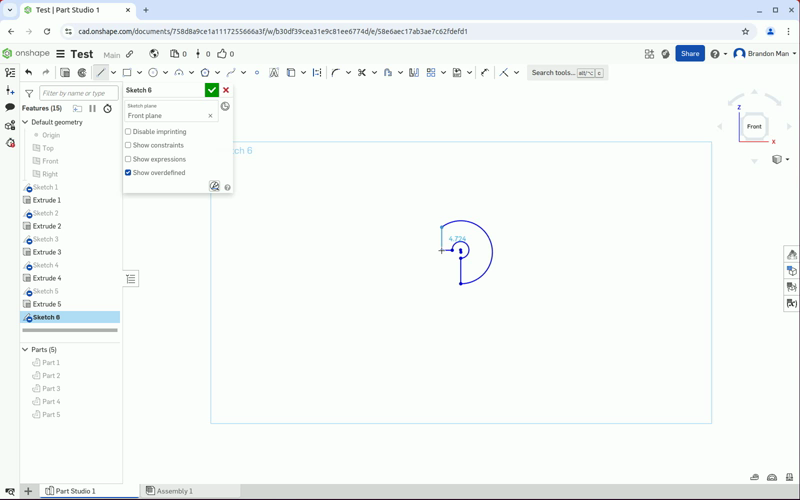
click(441, 250)
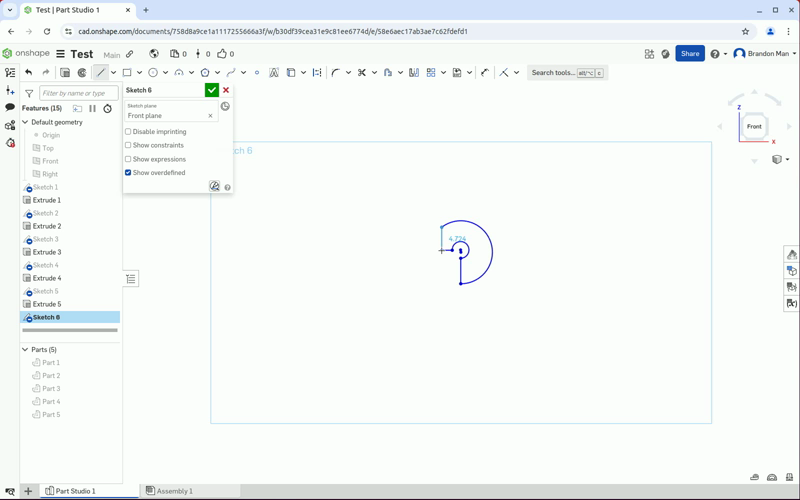
key(esc)
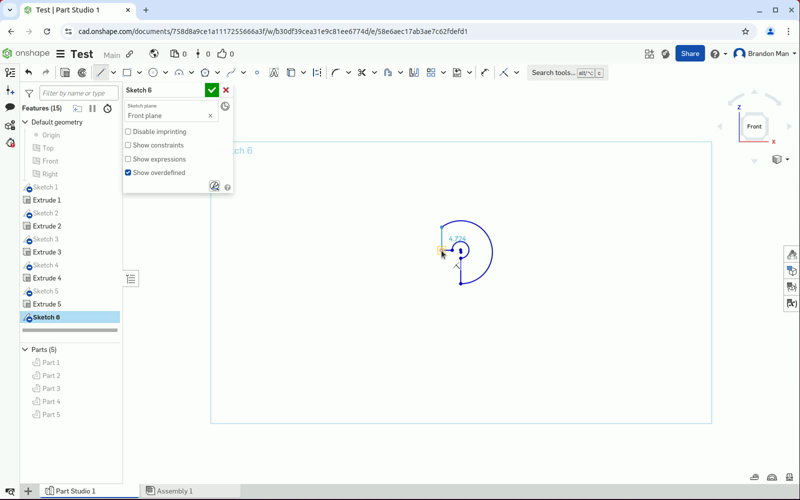
mouse_move(457, 235)
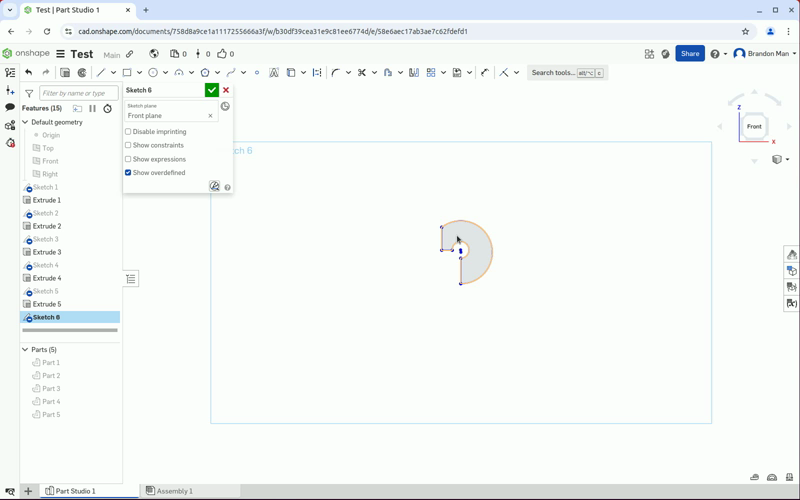
click(457, 235)
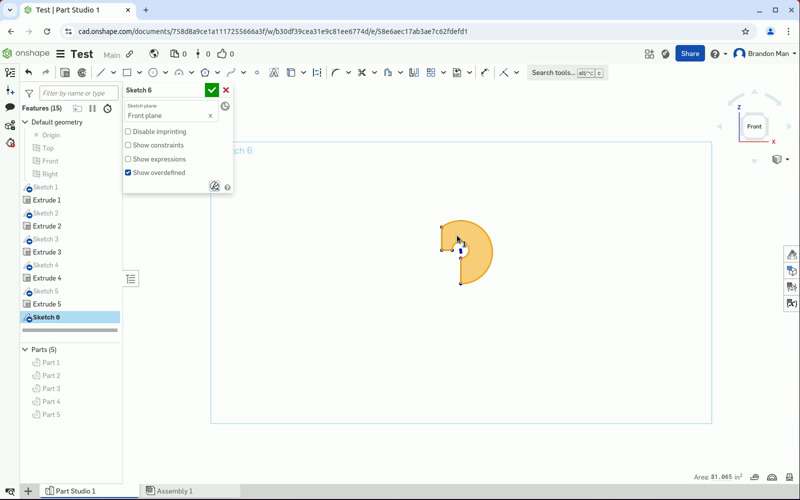
mouse_move(73, 352)
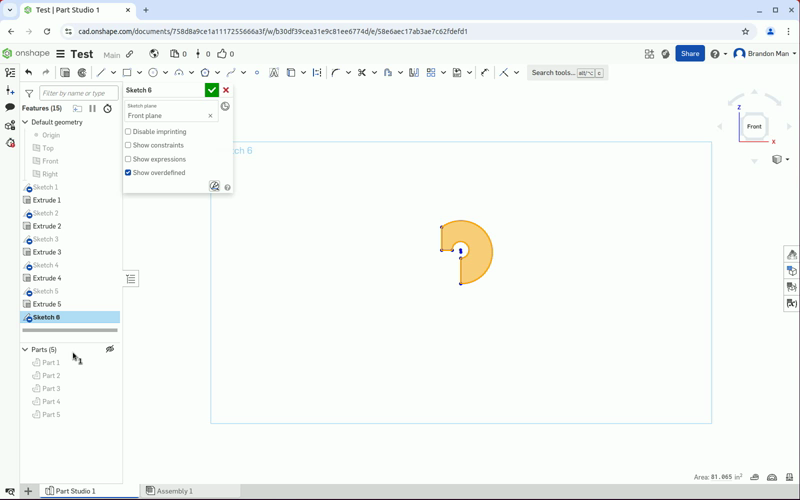
key(shift+y)
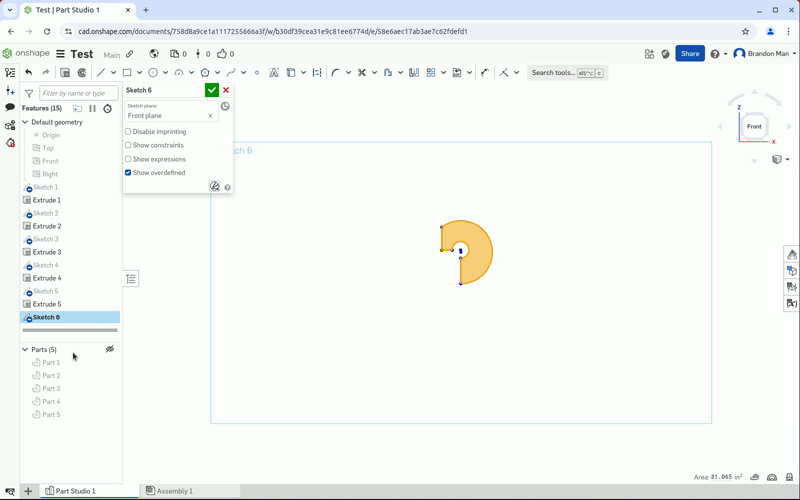
key(shift+e)
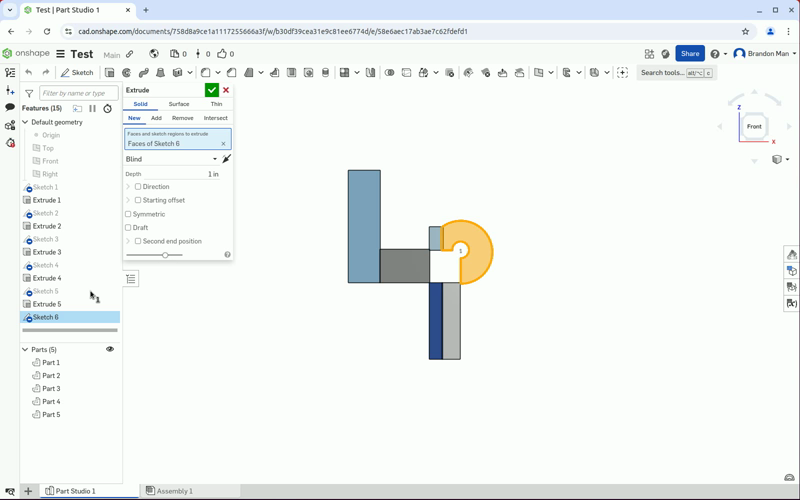
mouse_move(143, 106)
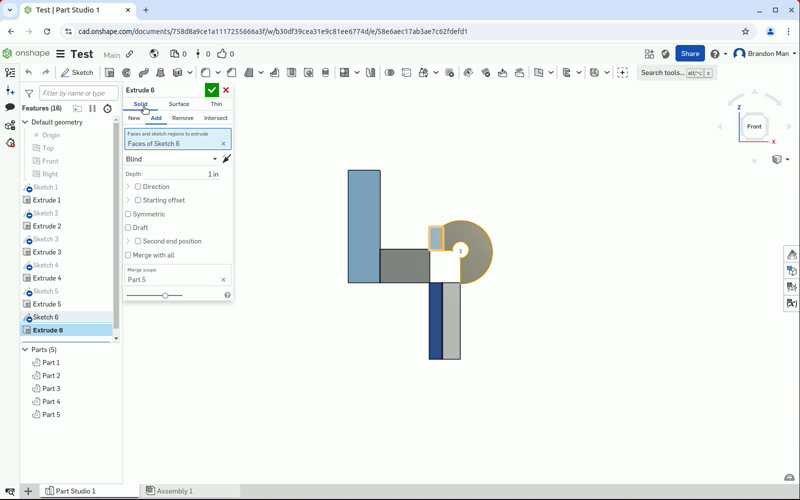
click(143, 106)
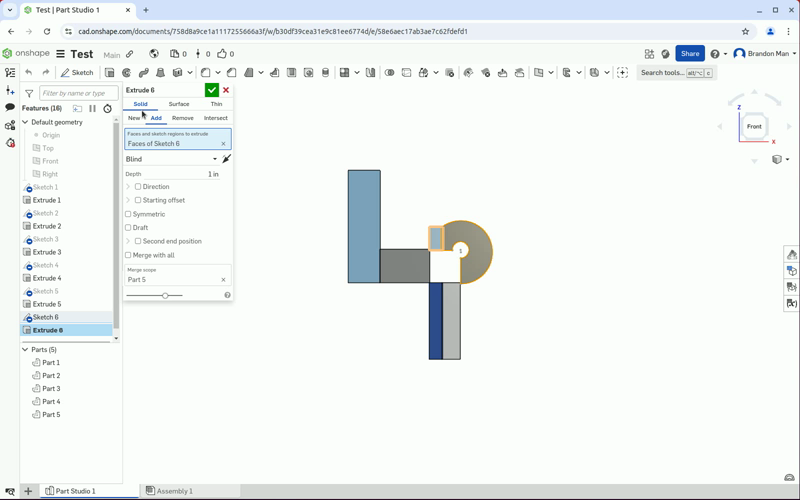
mouse_move(137, 120)
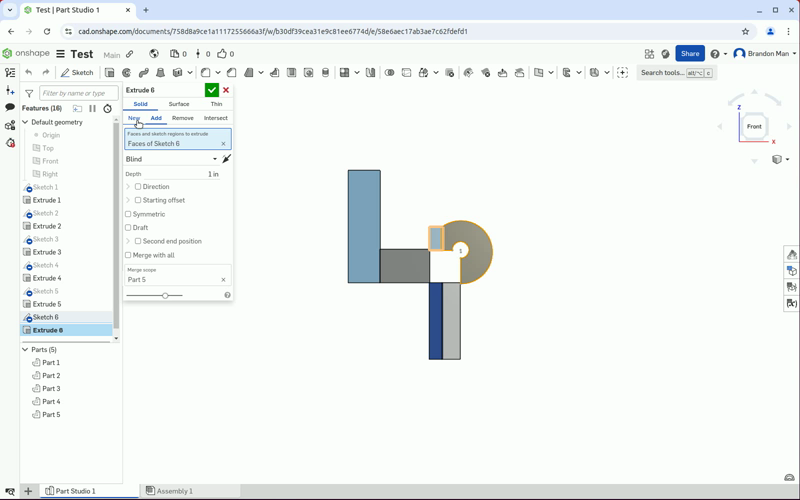
click(137, 120)
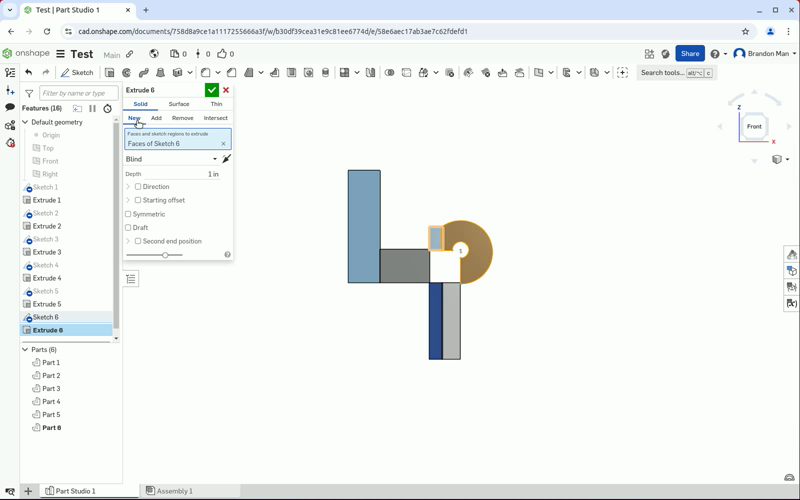
key(tab, 4)
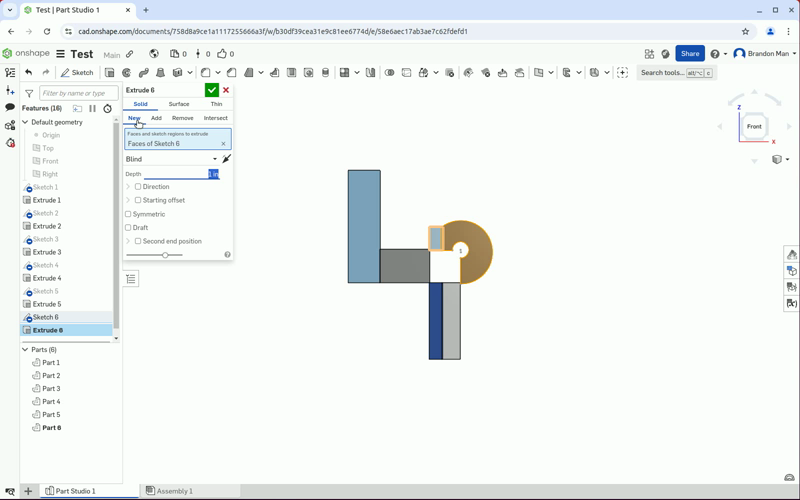
text(15.405)
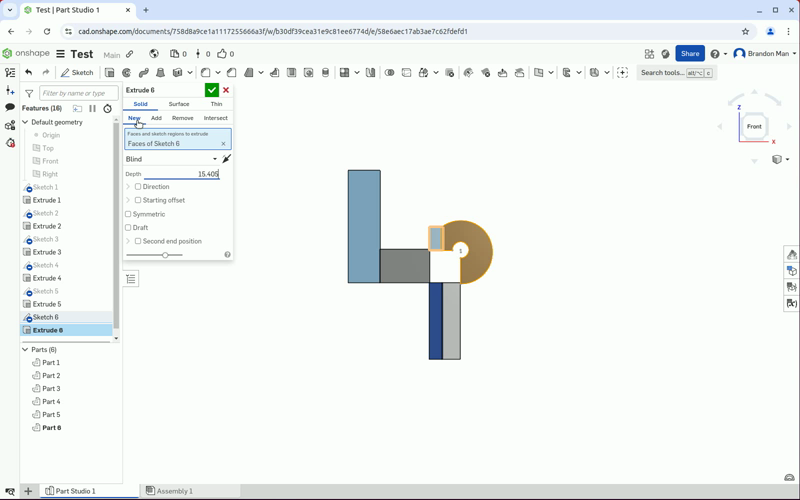
key(enter)
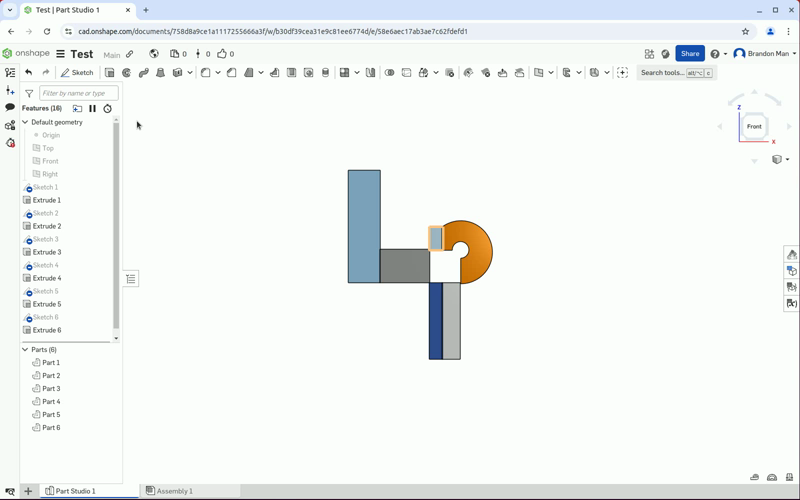
key(shift+h)
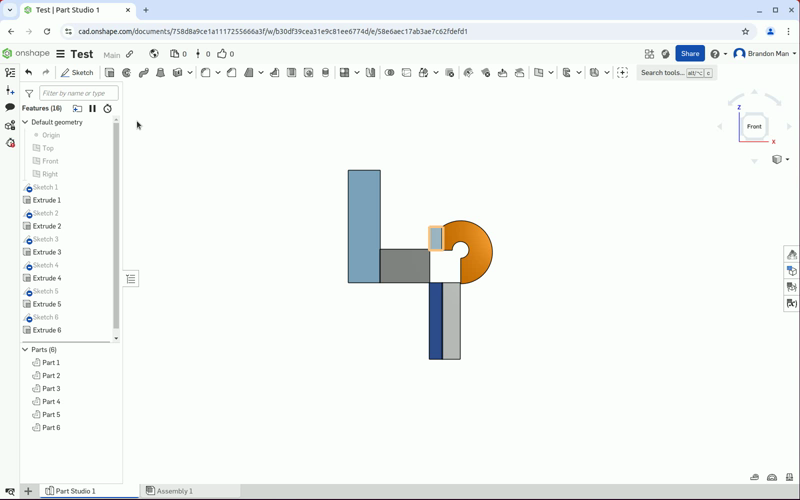
key(shift+h)
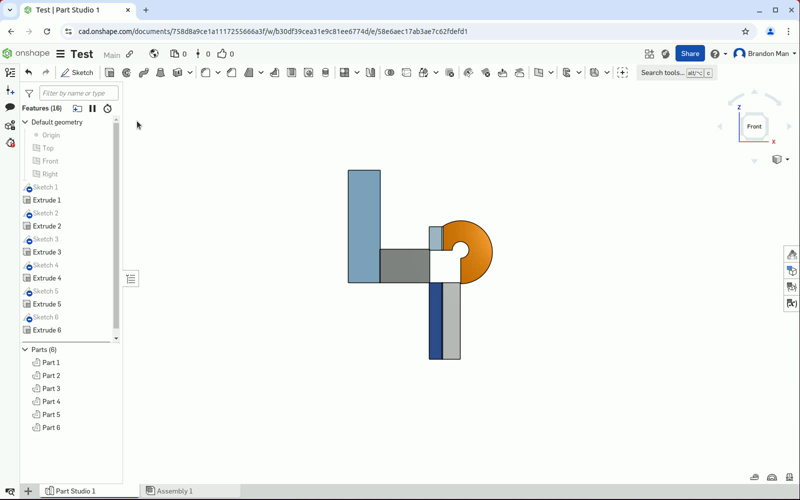
mouse_move(69, 189)
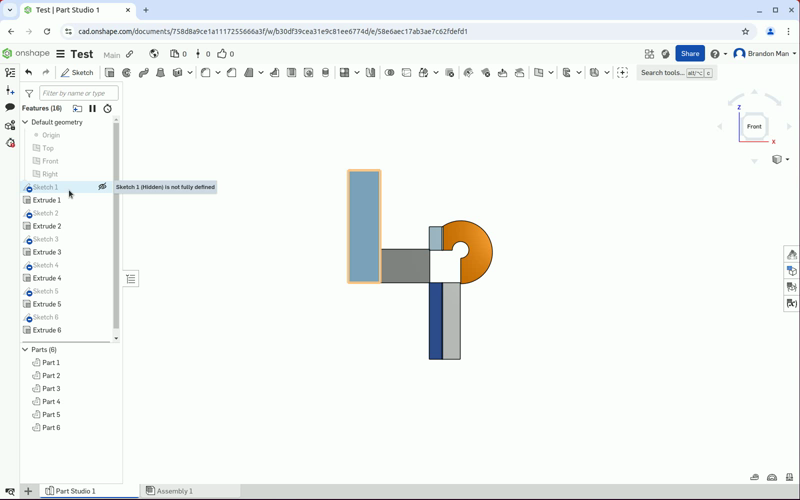
click(69, 189)
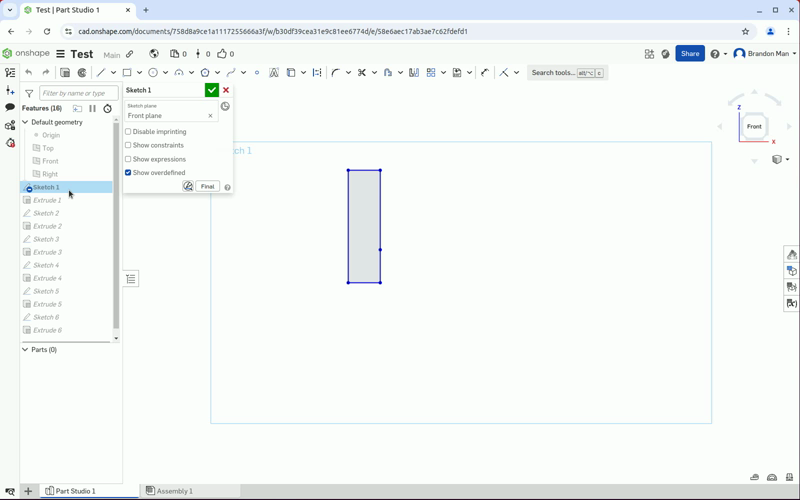
mouse_move(229, 92)
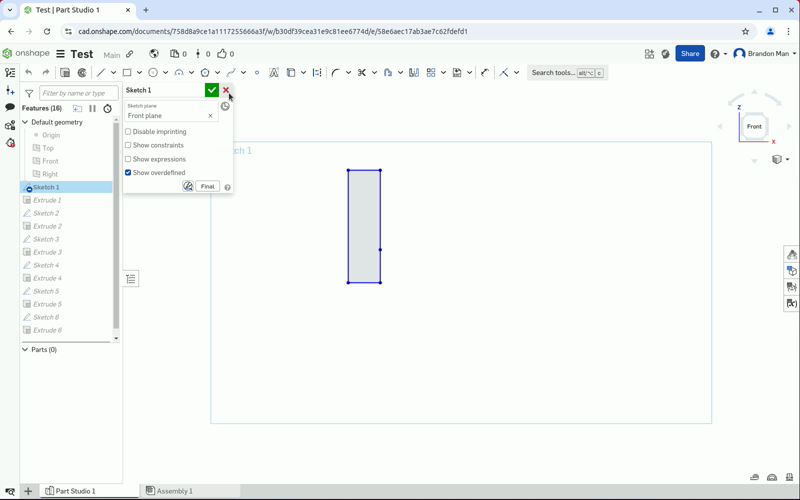
click(229, 92)
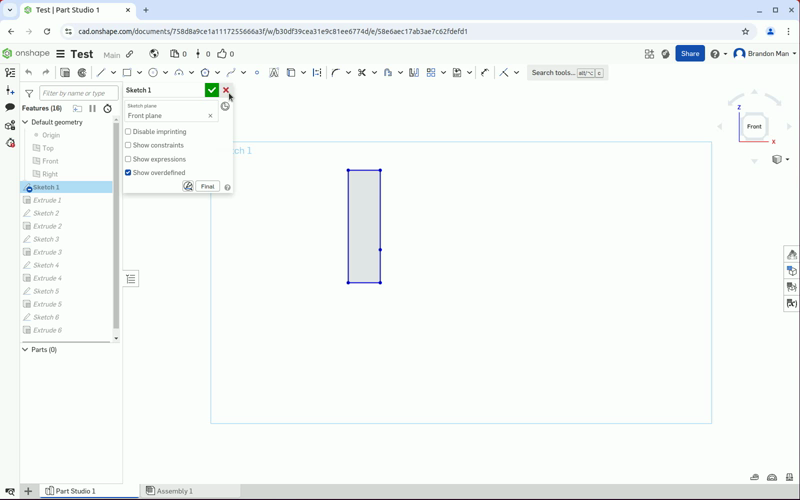
key(shift+s)
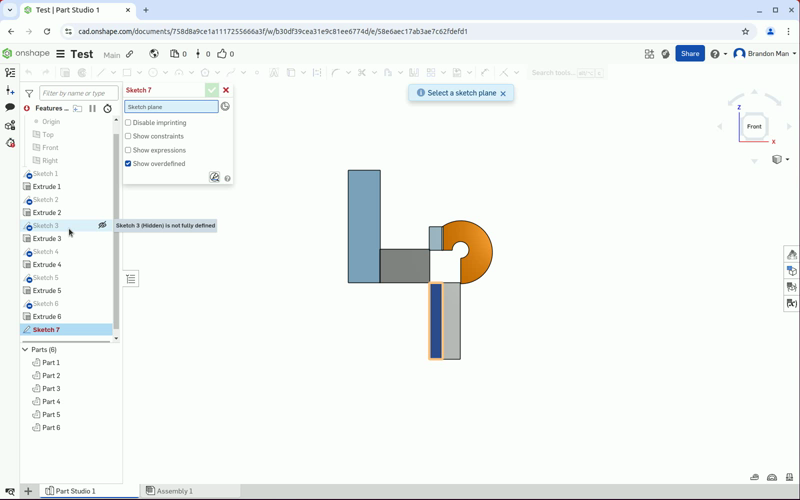
scroll(3)
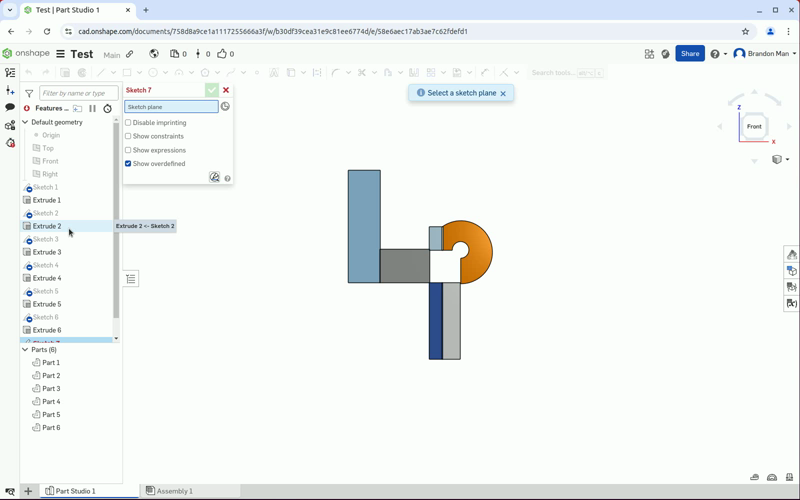
mouse_move(69, 163)
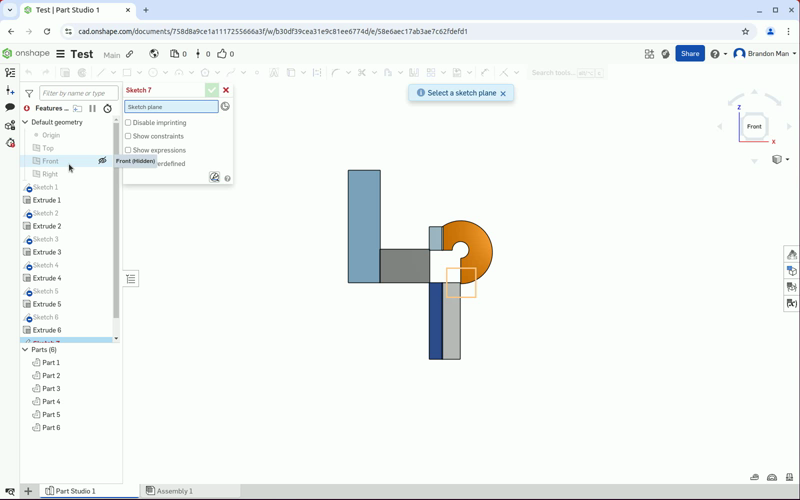
click(69, 163)
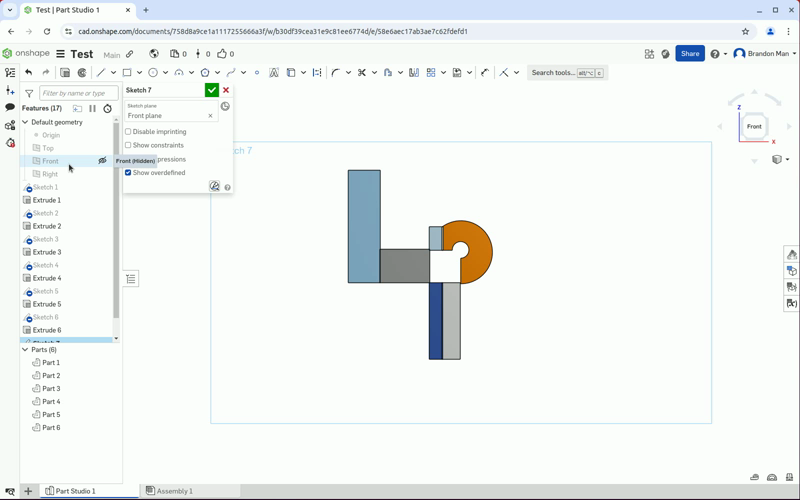
mouse_move(73, 352)
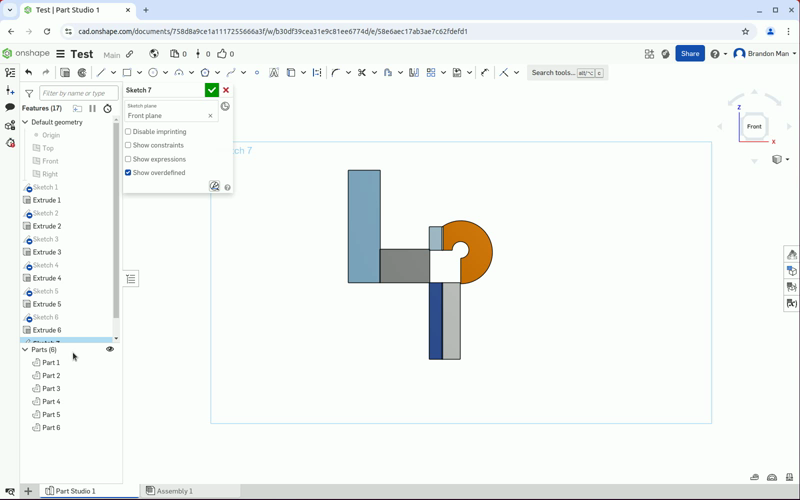
key(y)
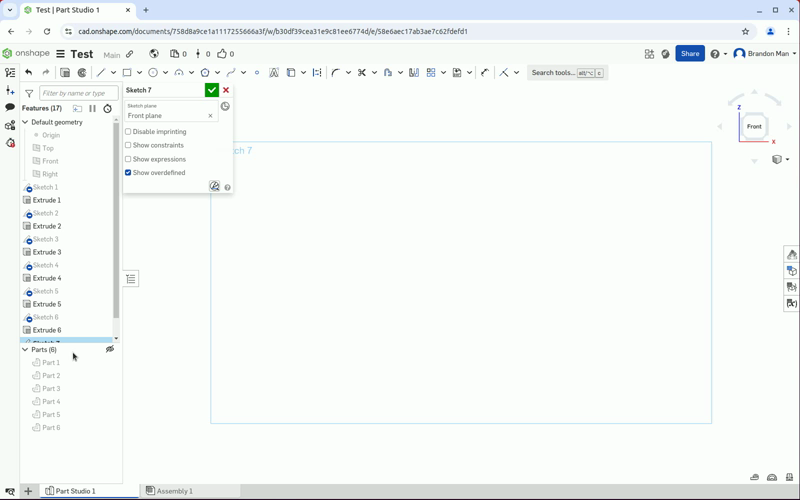
key(l)
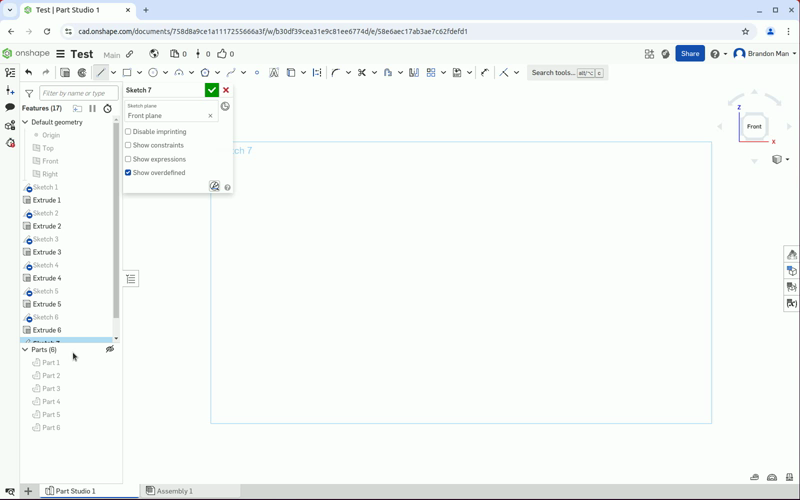
key_down(shift)
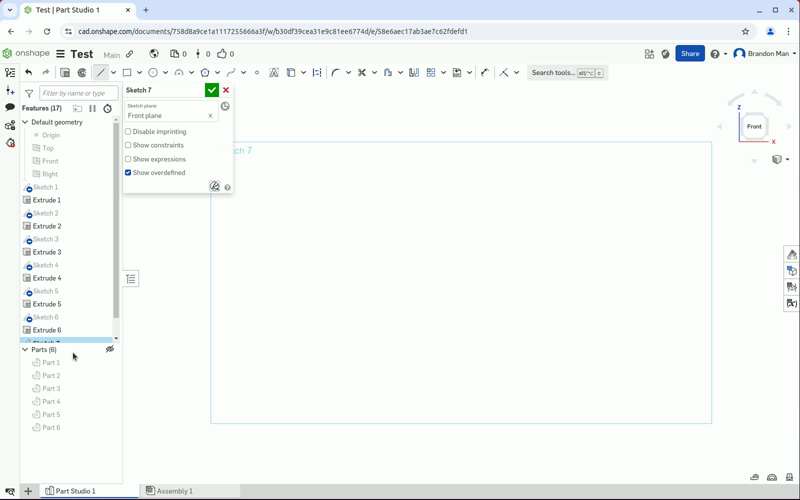
mouse_move(429, 282)
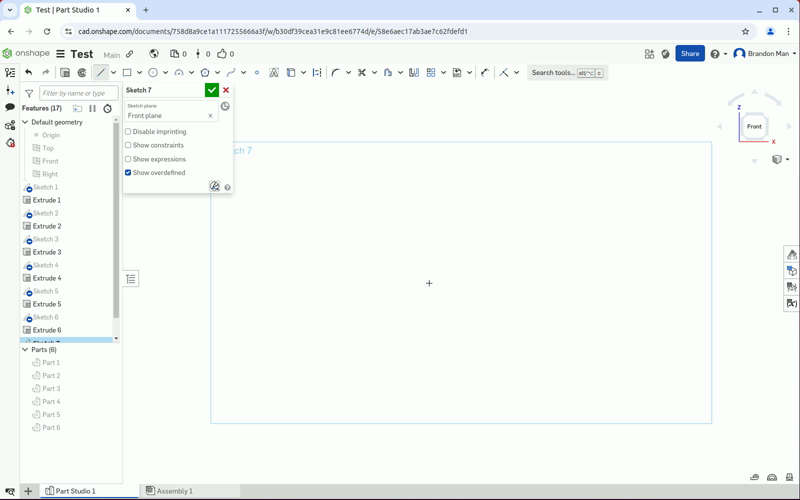
click(429, 282)
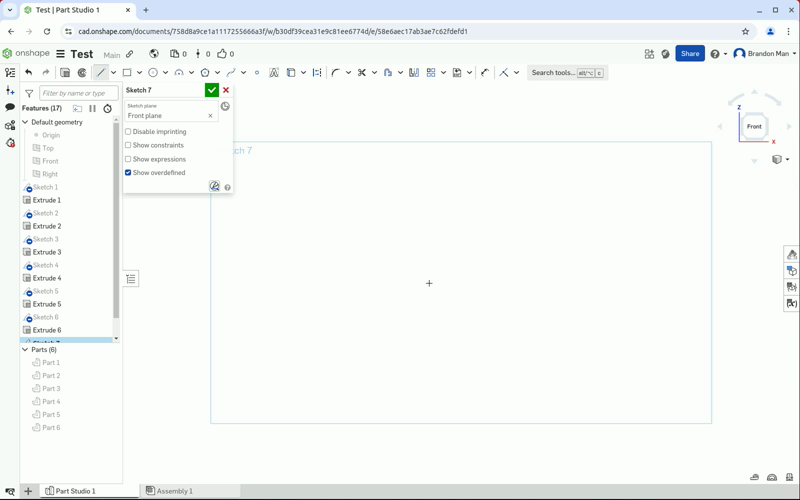
key_up(shift)
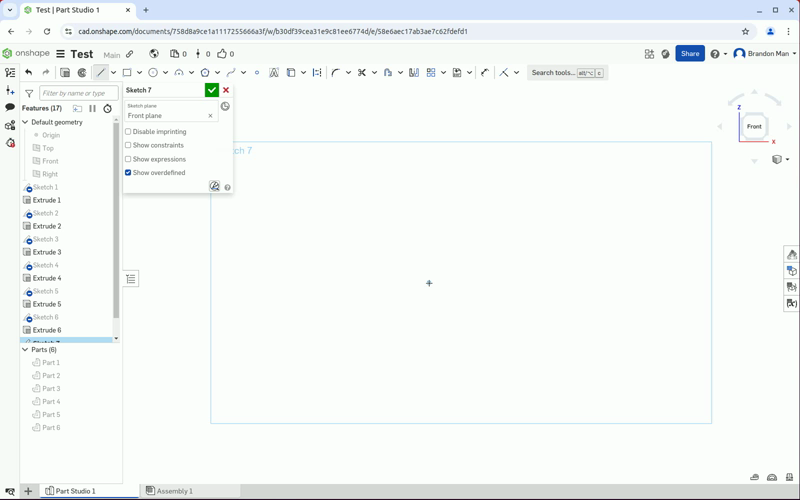
key_down(shift)
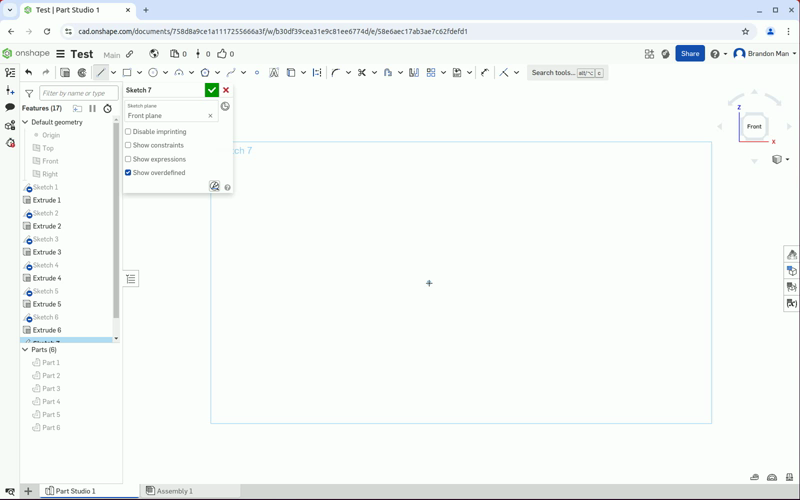
mouse_move(459, 282)
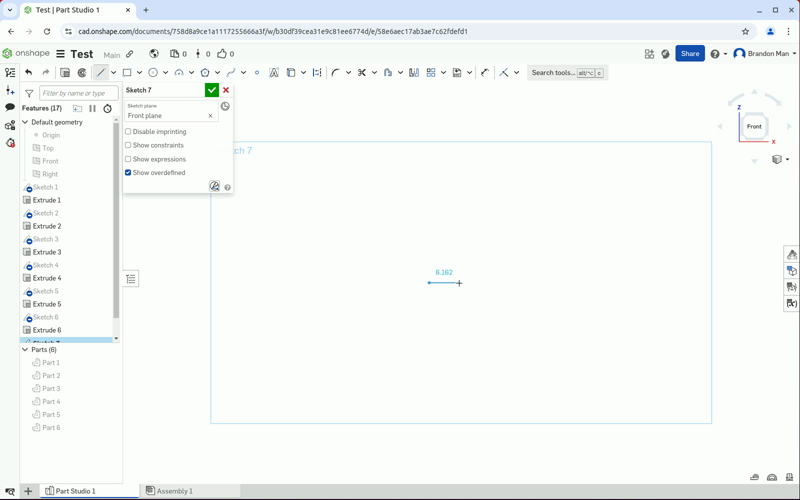
mouse_move(443, 282)
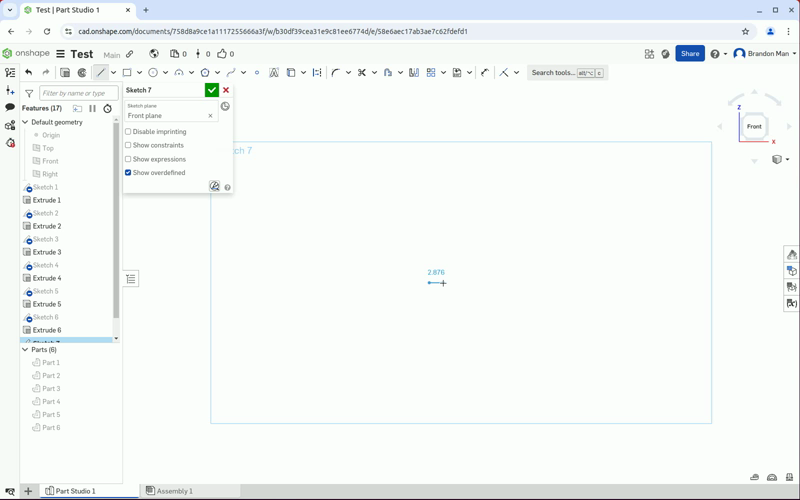
click(443, 282)
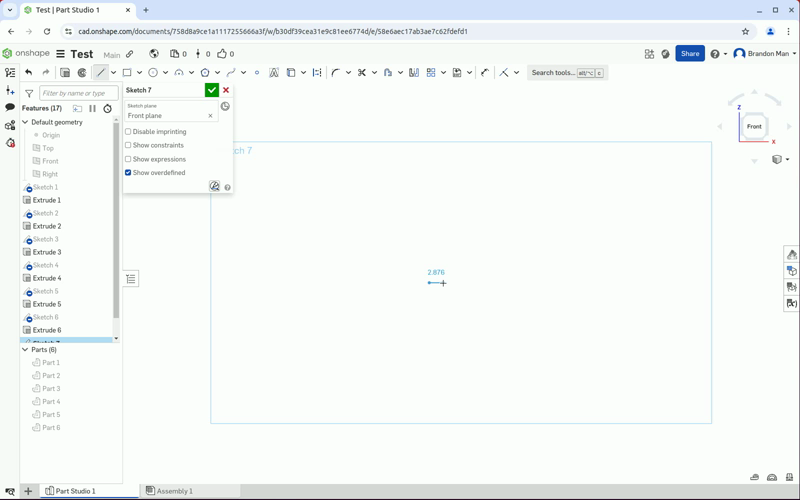
key_up(shift)
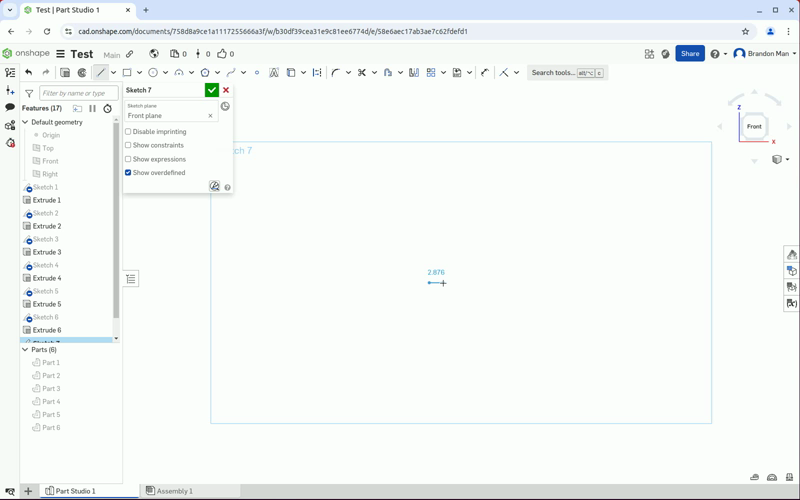
key_down(shift)
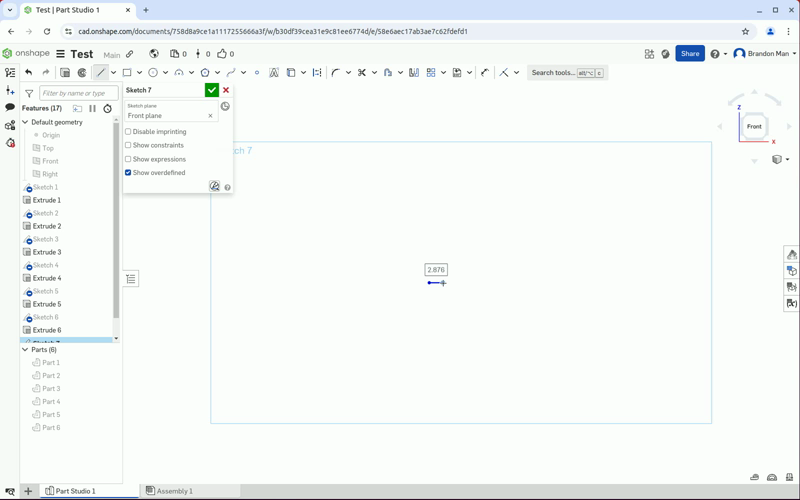
mouse_move(473, 282)
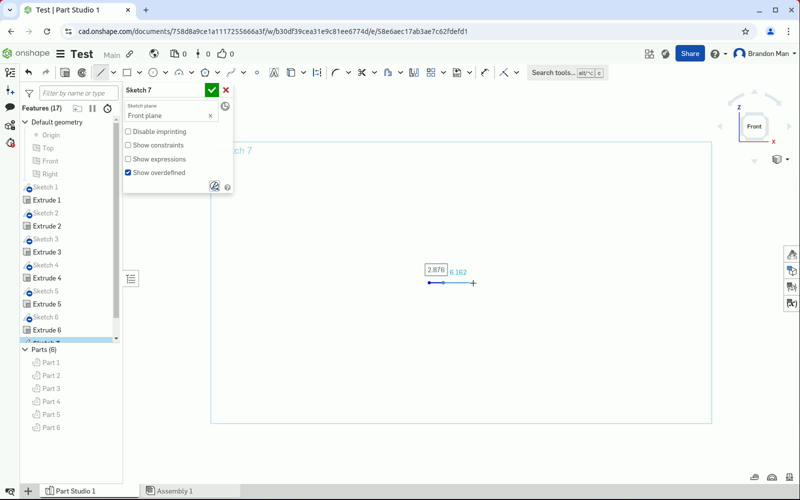
mouse_move(443, 249)
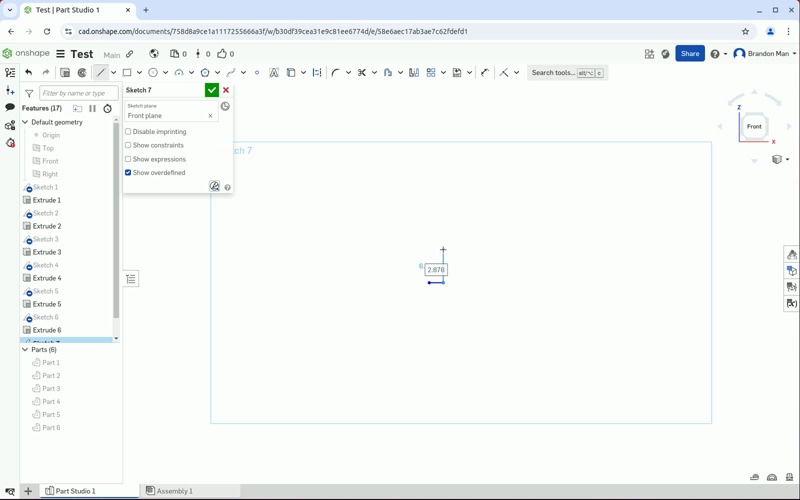
click(443, 249)
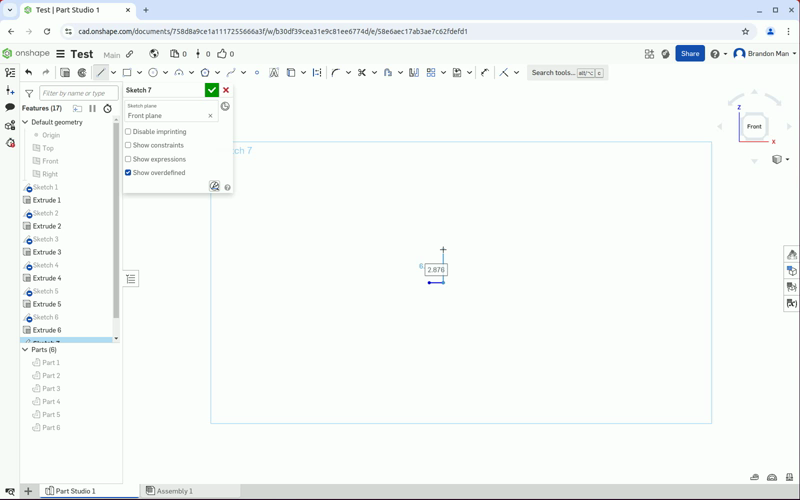
key_up(shift)
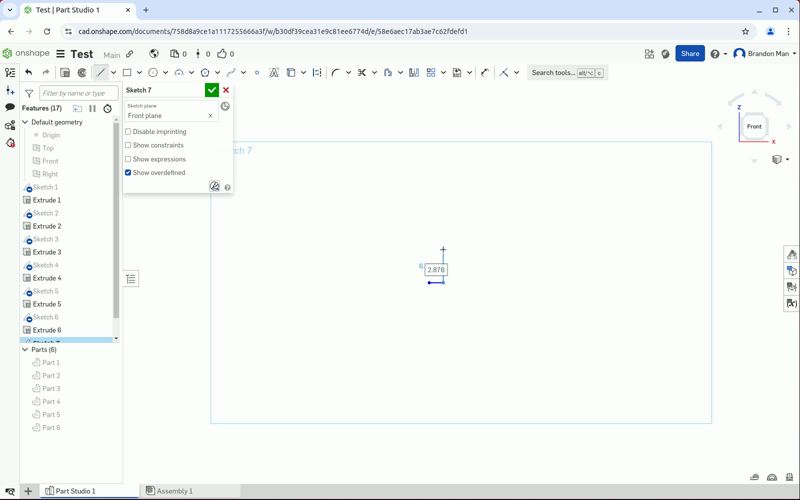
key_down(shift)
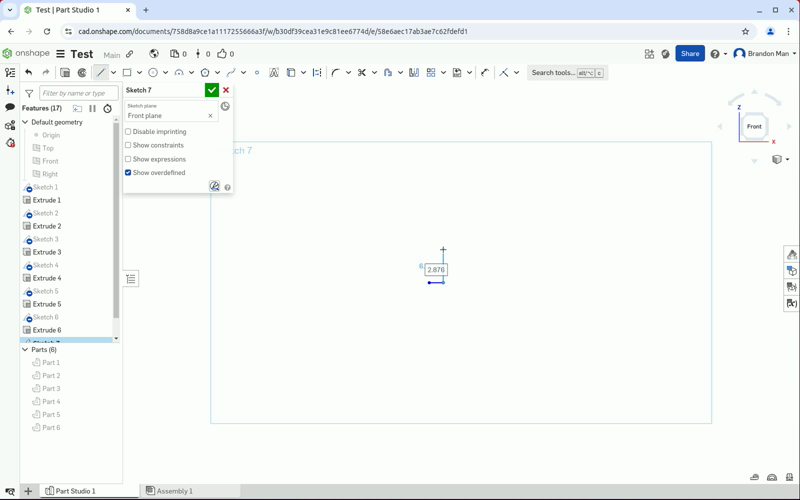
mouse_move(473, 249)
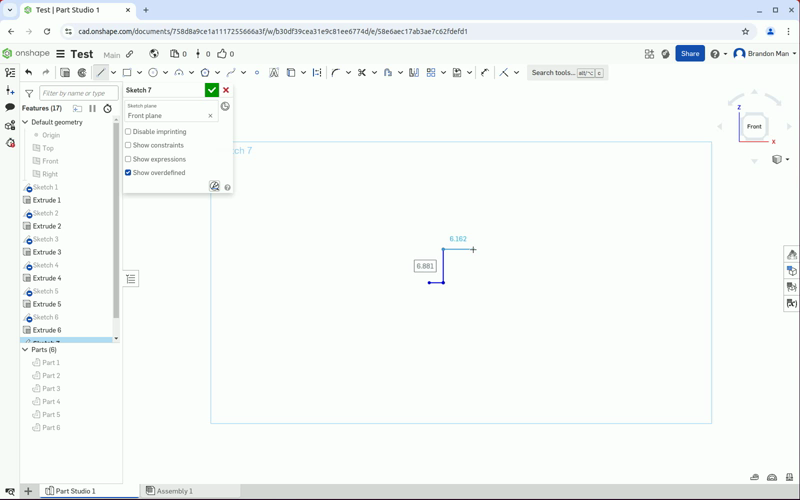
mouse_move(429, 249)
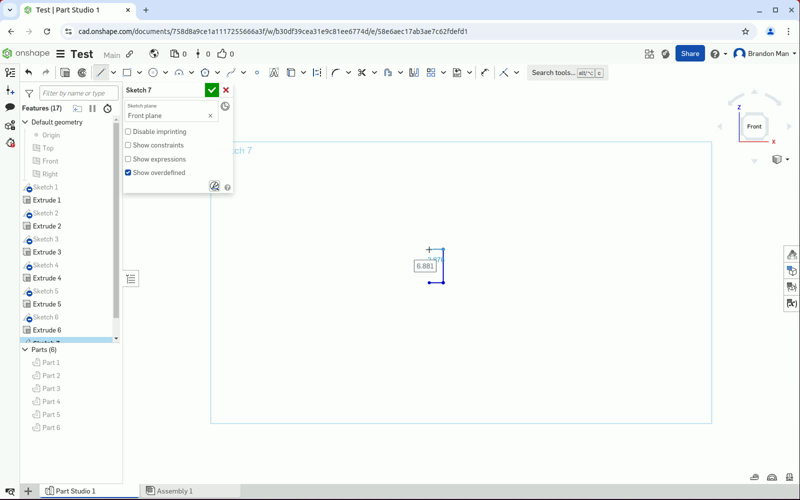
click(429, 249)
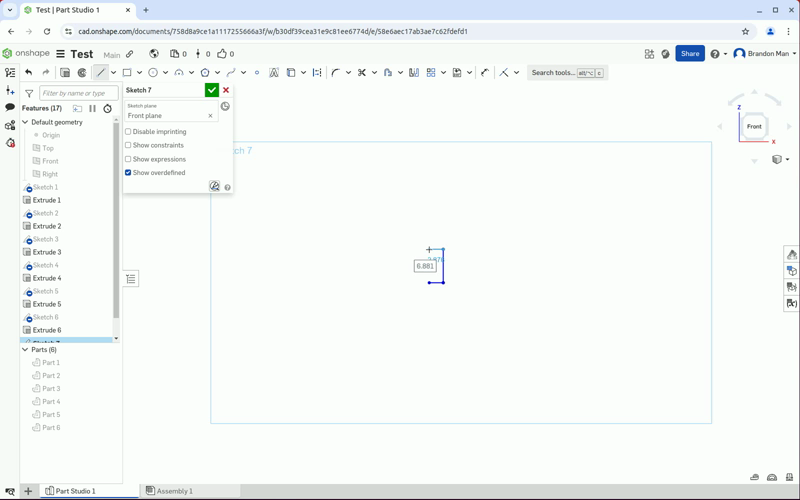
key_up(shift)
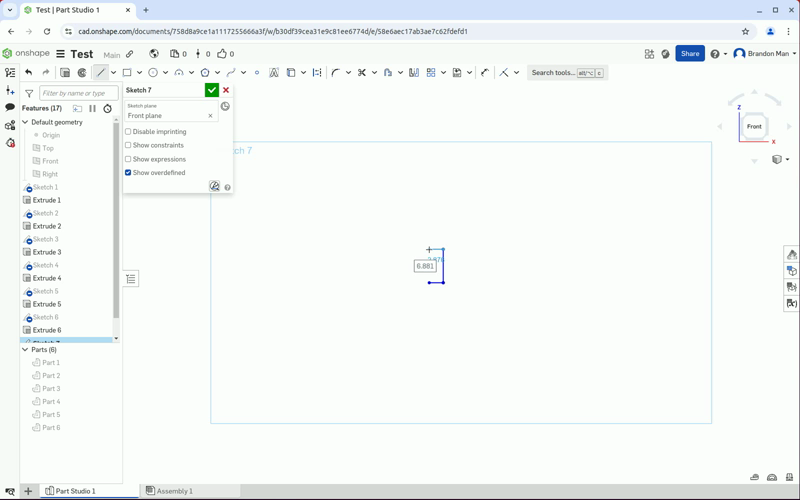
mouse_move(459, 249)
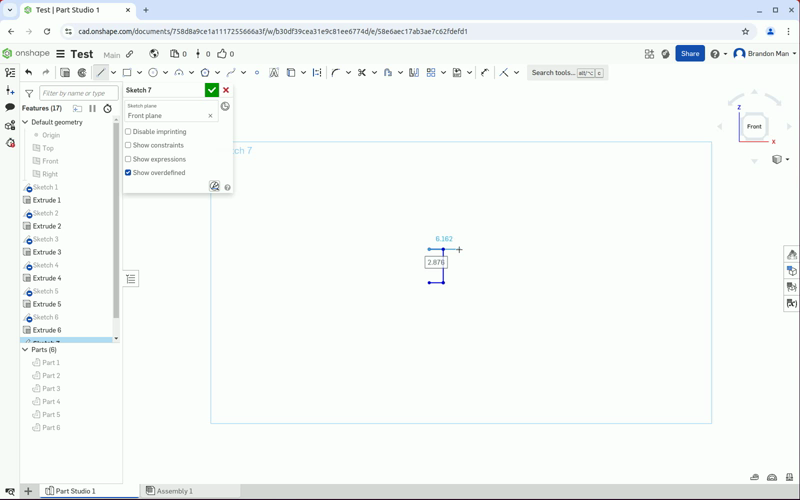
key_down(shift)
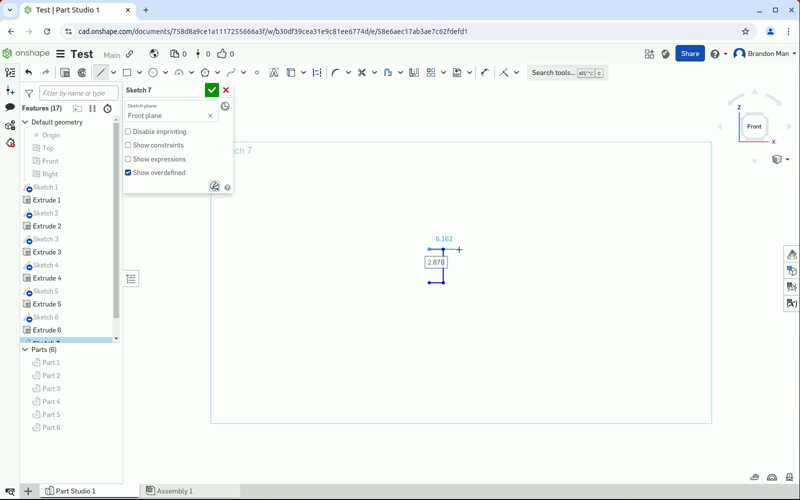
mouse_move(429, 282)
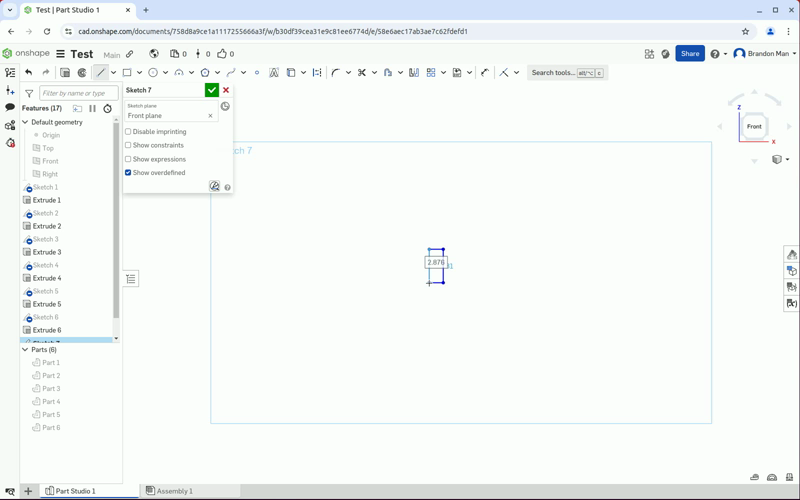
key_up(shift)
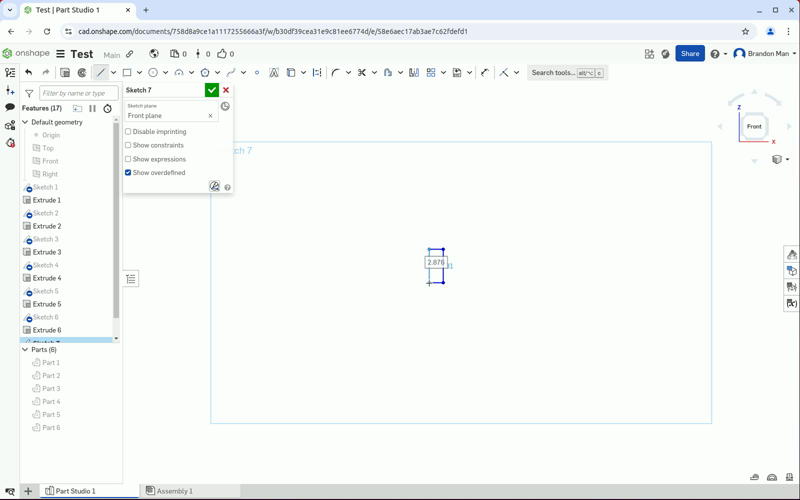
click(429, 282)
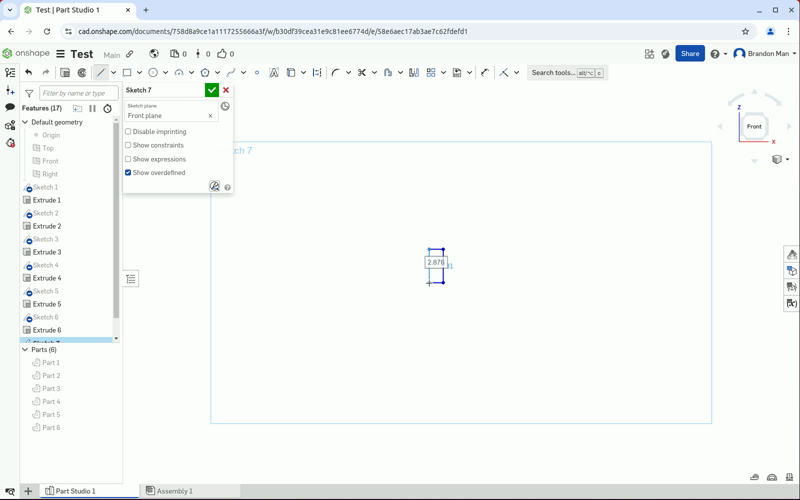
key(esc)
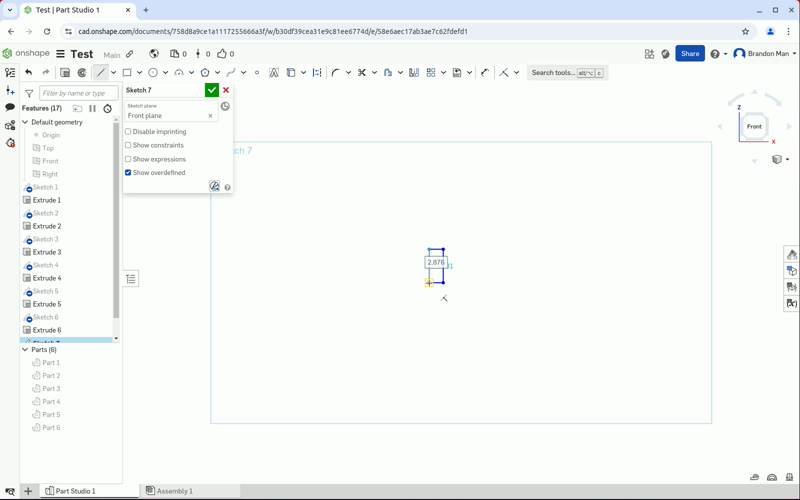
mouse_move(434, 264)
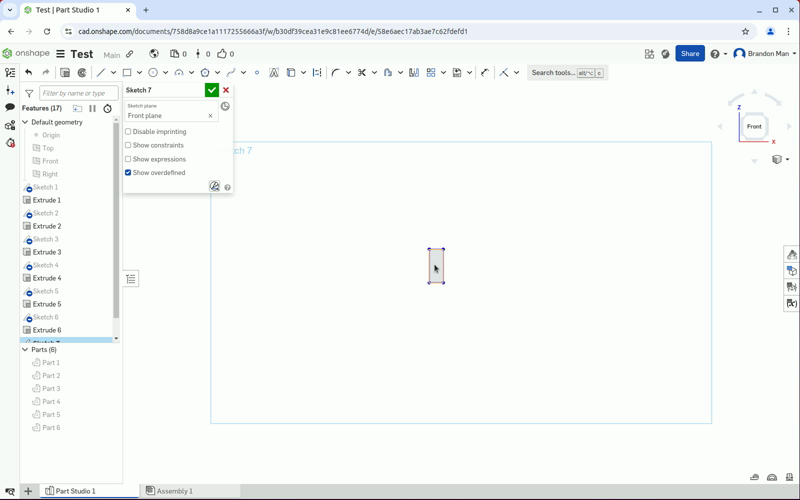
scroll(6)
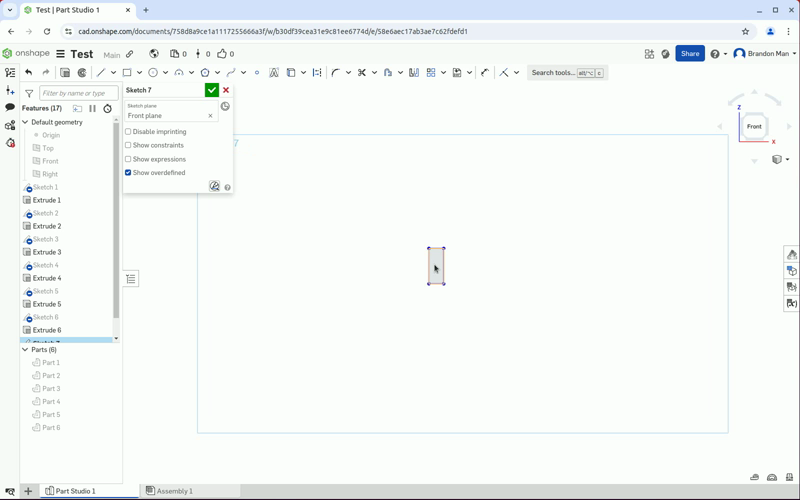
scroll(6)
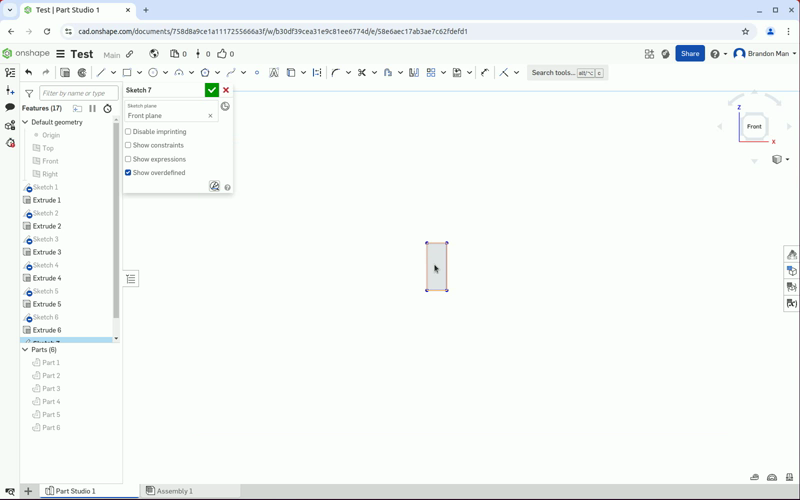
scroll(6)
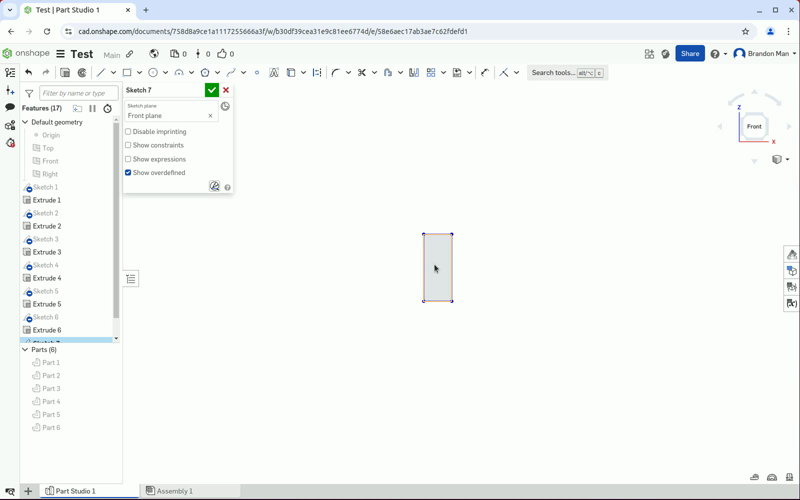
scroll(6)
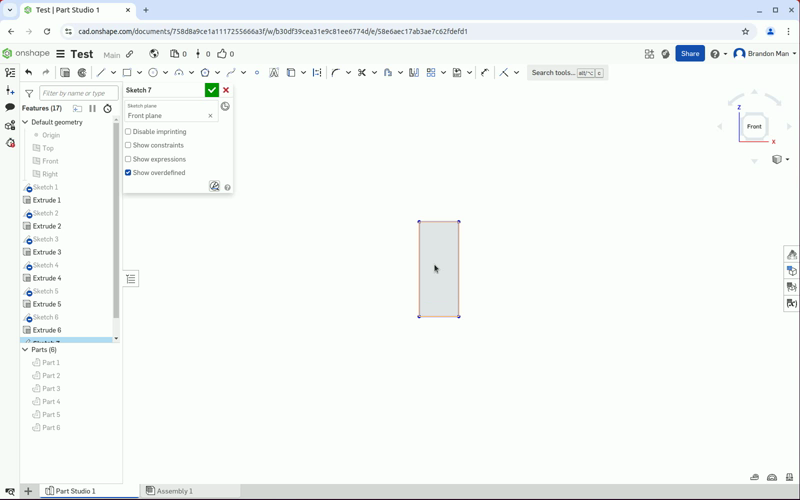
scroll(6)
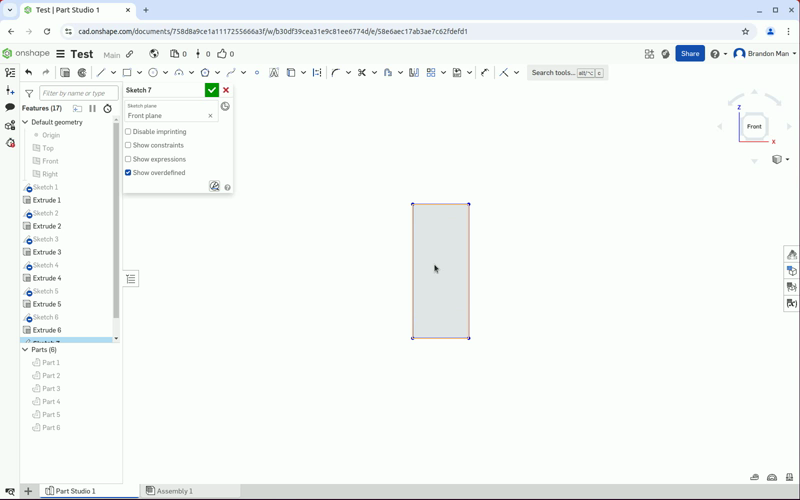
scroll(6)
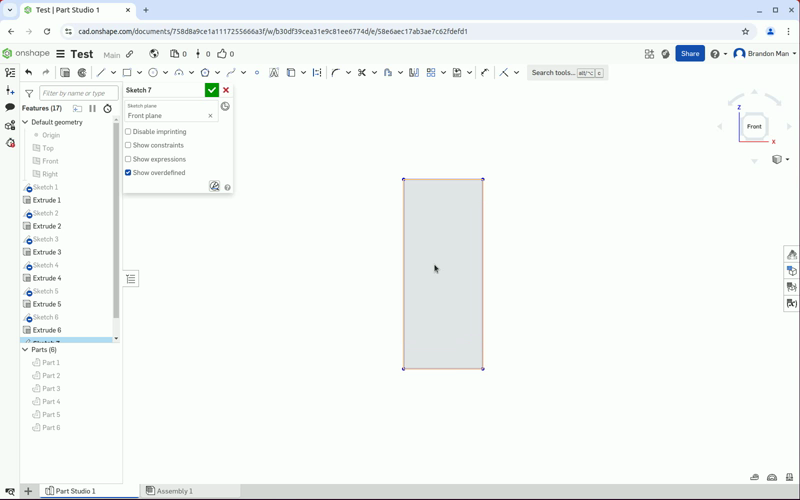
scroll(6)
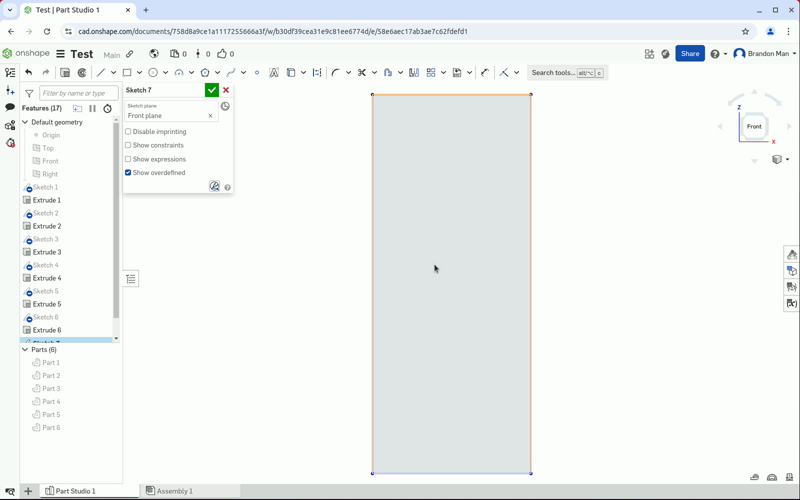
click(434, 264)
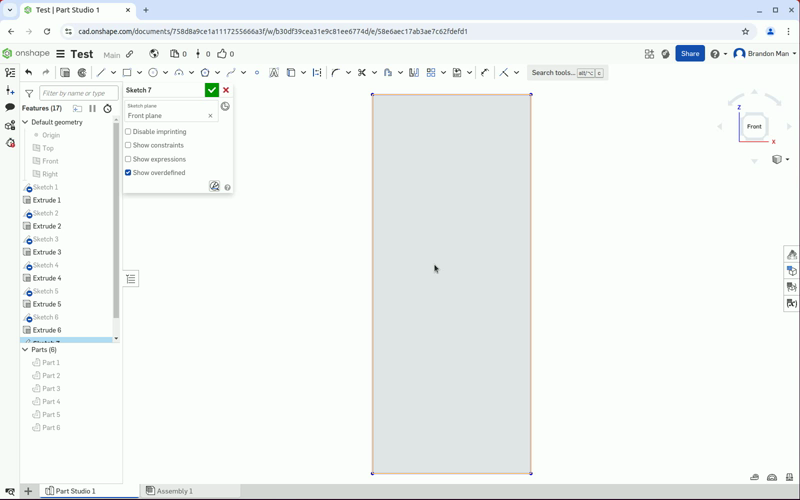
scroll(-6)
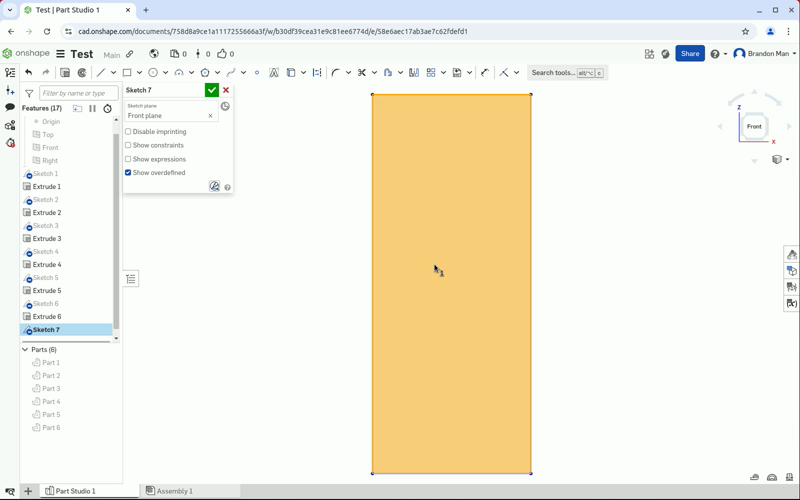
scroll(-6)
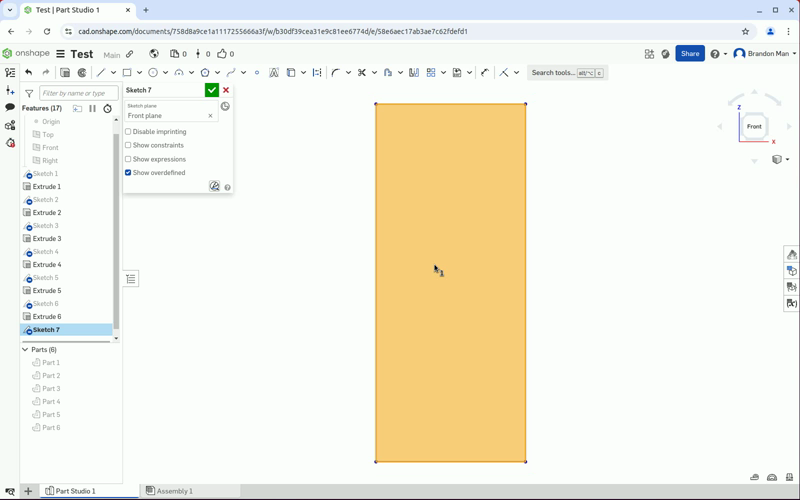
scroll(-6)
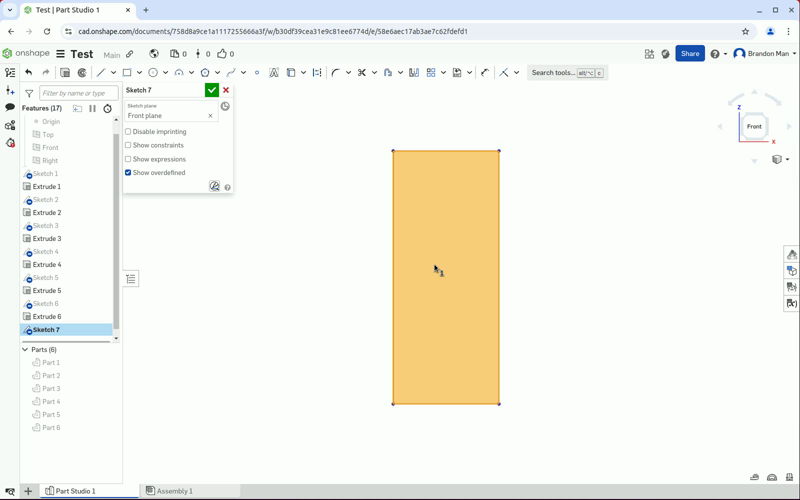
scroll(-6)
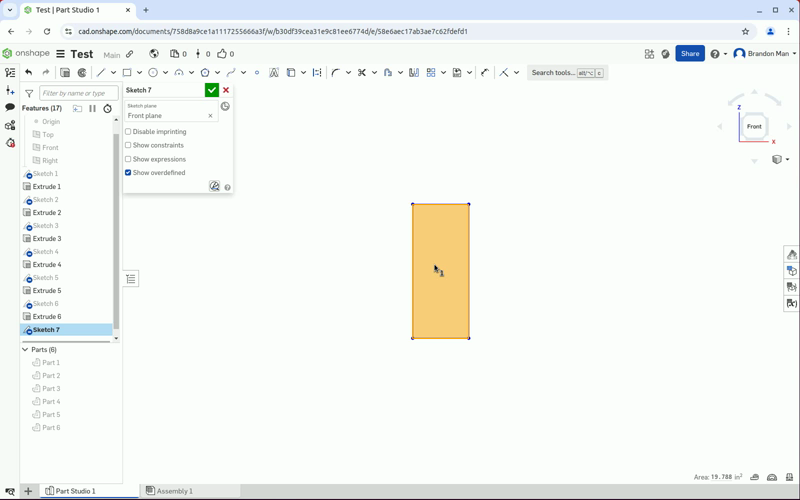
scroll(-6)
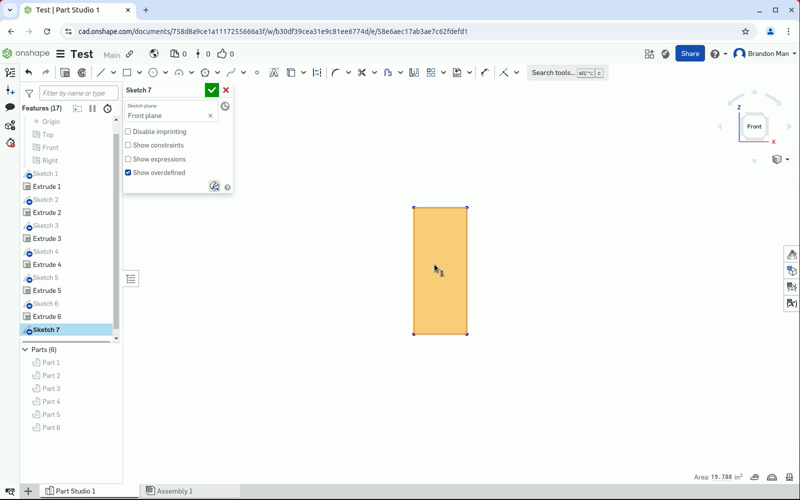
scroll(-6)
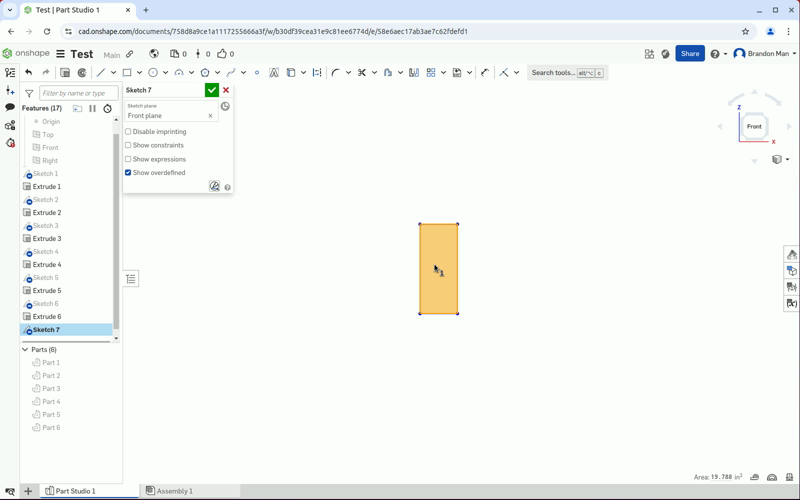
scroll(-6)
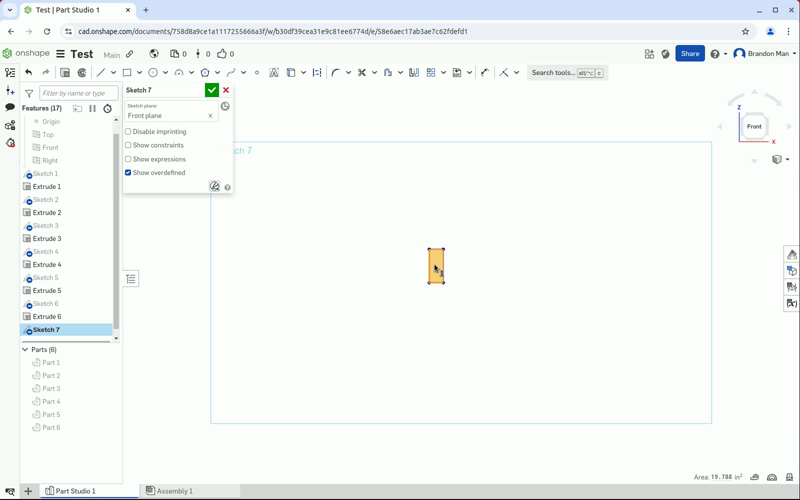
mouse_move(73, 352)
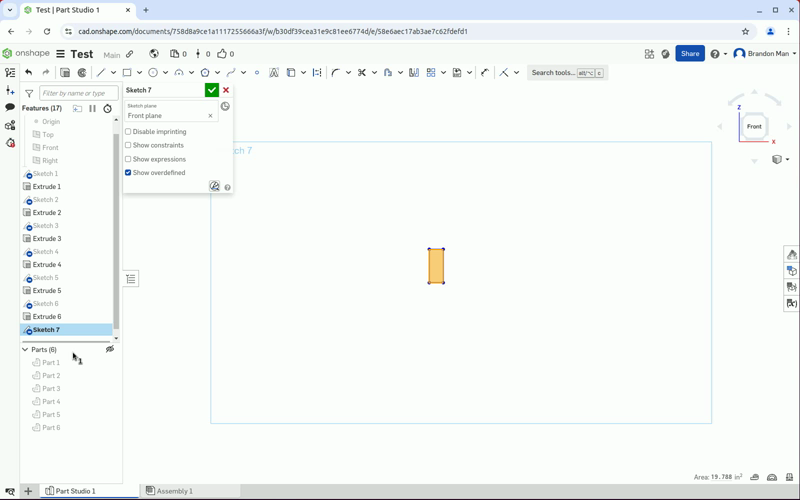
key(shift+y)
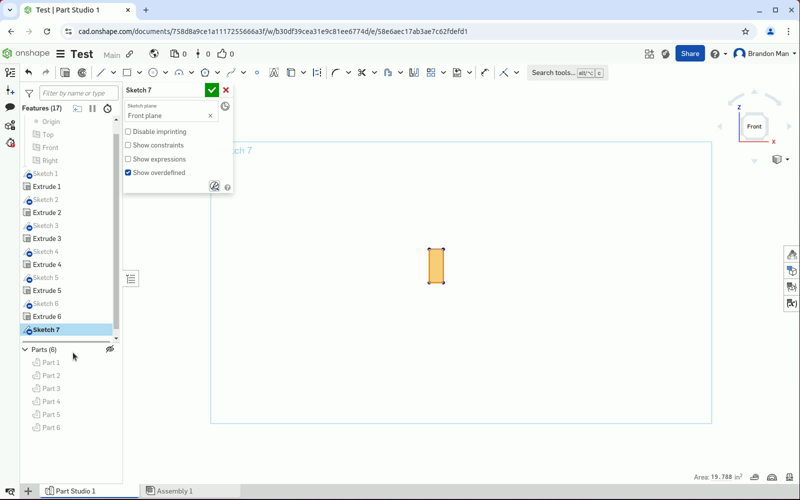
key(shift+e)
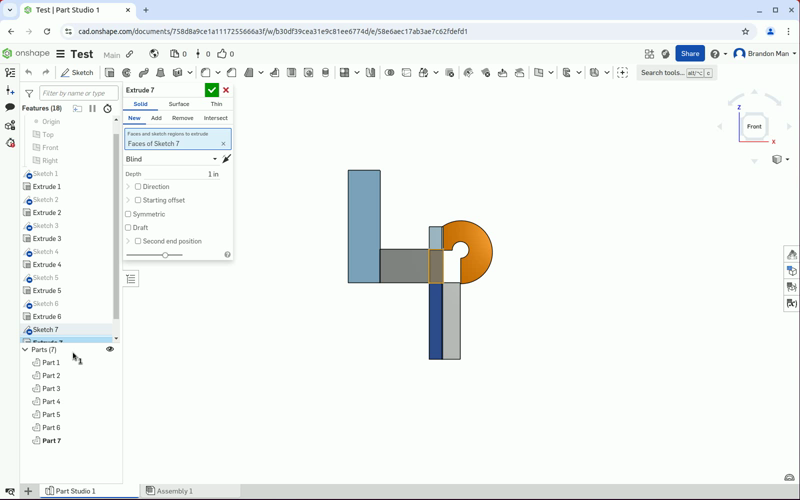
mouse_move(143, 106)
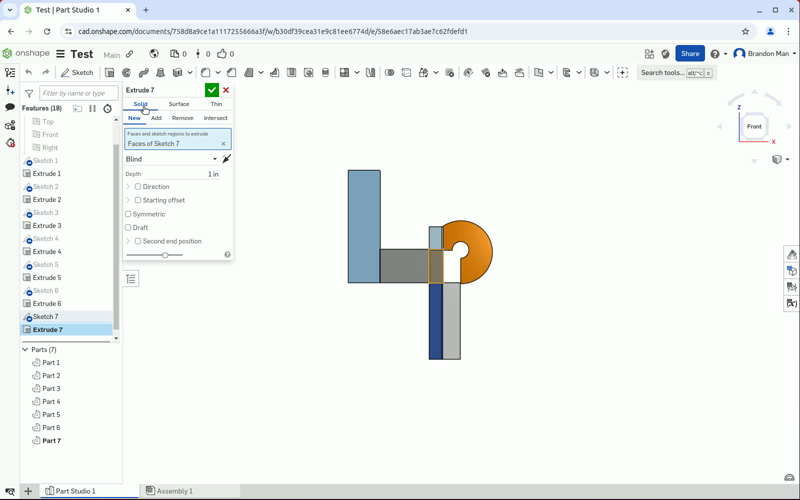
click(143, 106)
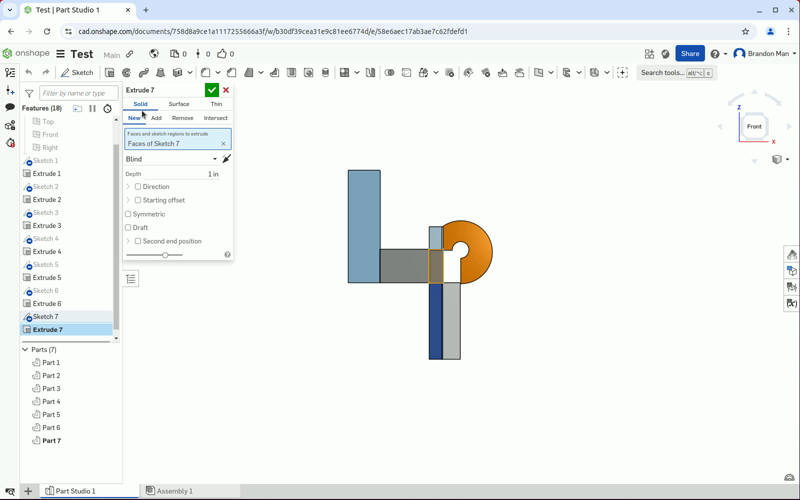
mouse_move(137, 120)
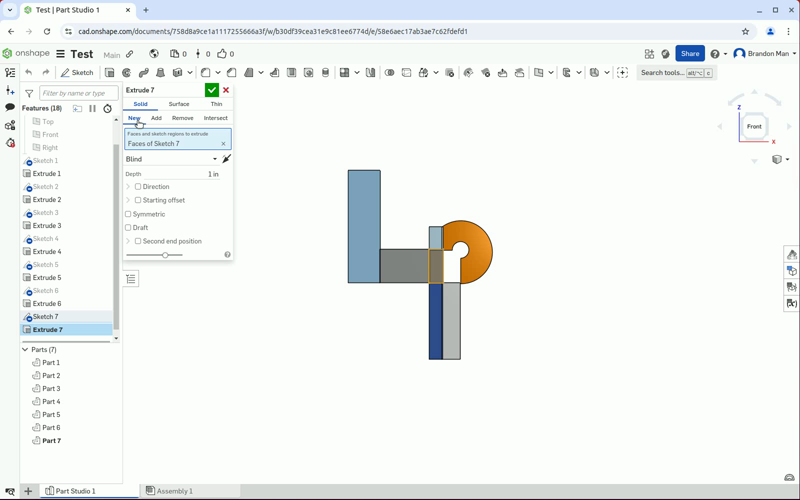
click(137, 120)
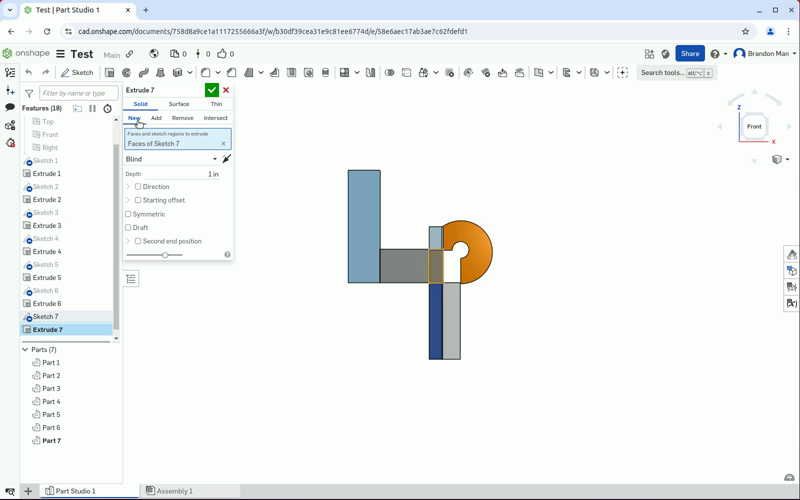
key(tab, 4)
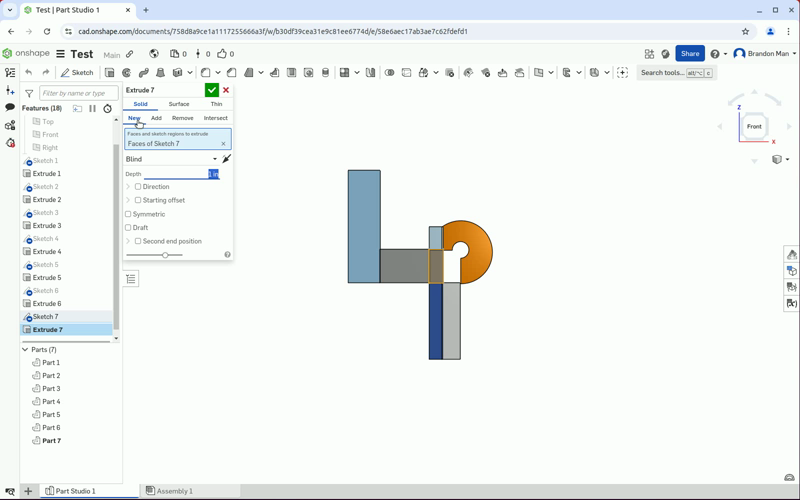
text(15.405)
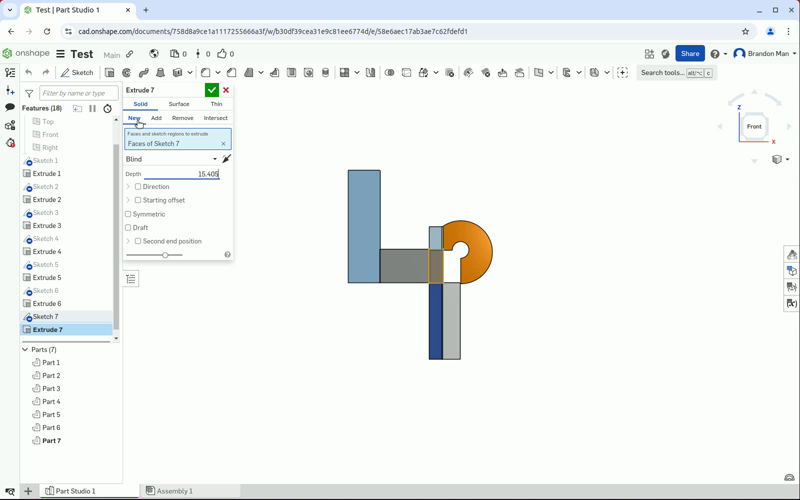
key(enter)
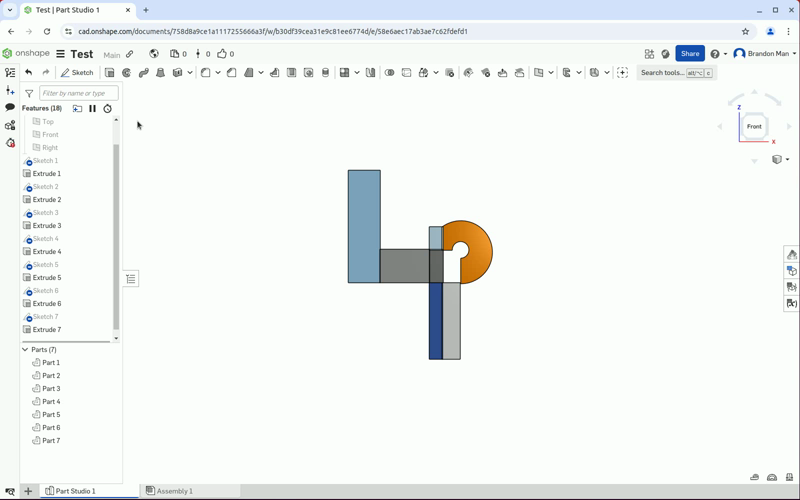
key(shift+h)
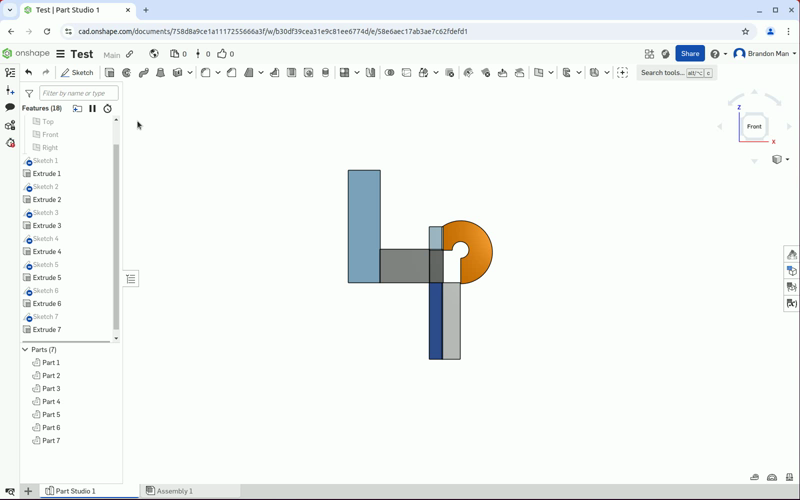
key(shift+h)
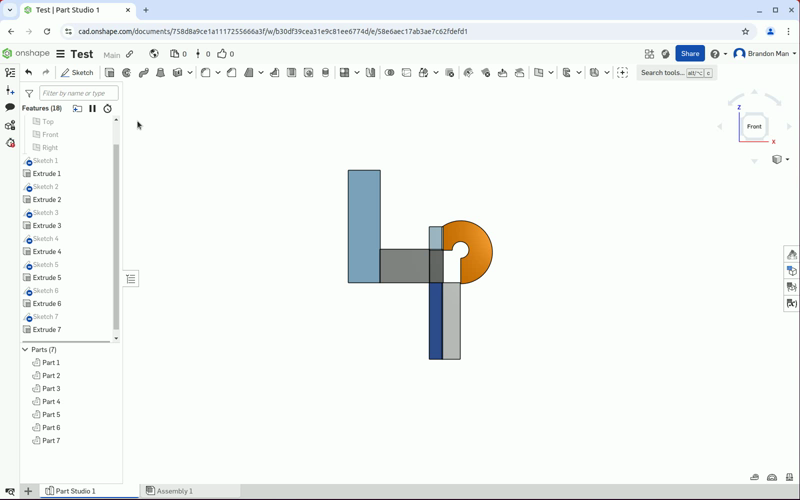
mouse_move(69, 163)
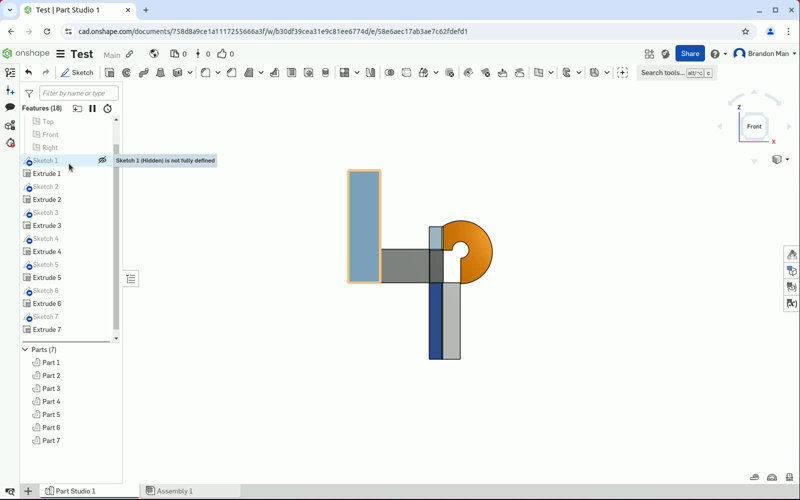
click(69, 163)
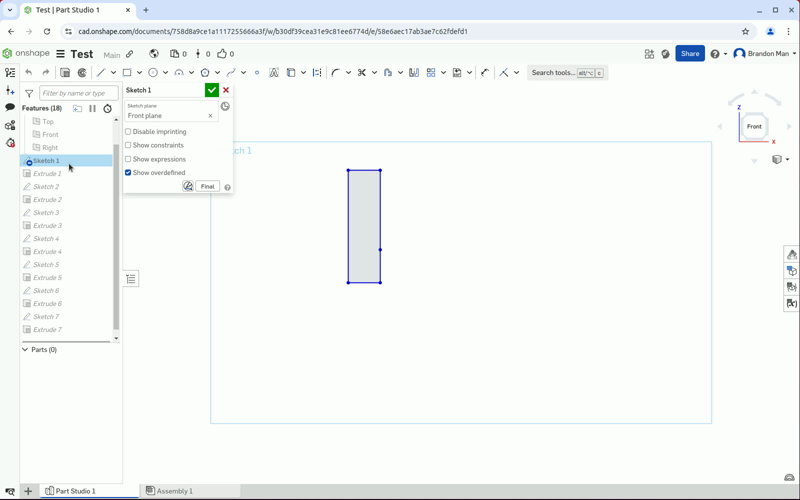
mouse_move(229, 92)
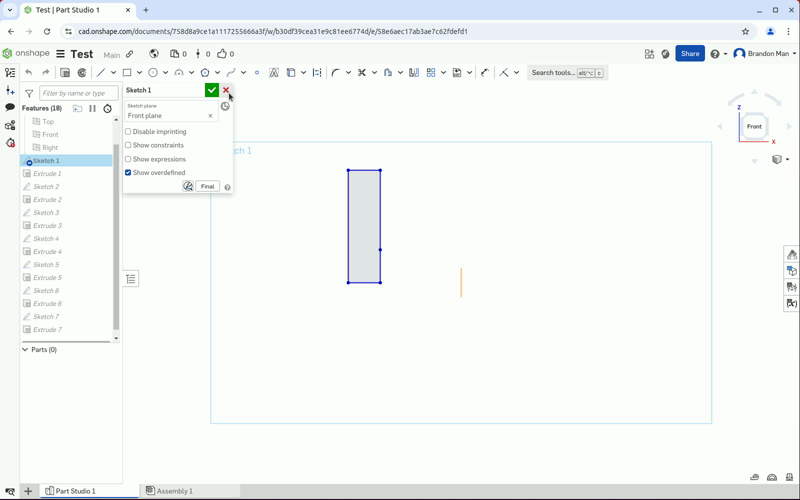
click(229, 92)
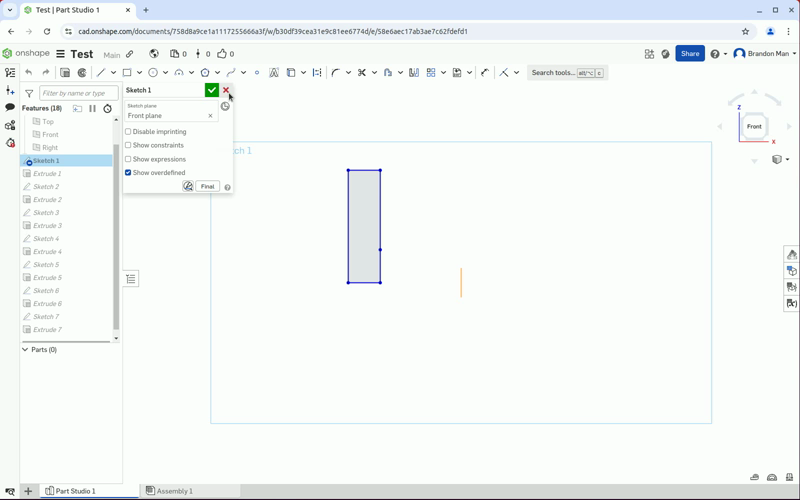
key(shift+s)
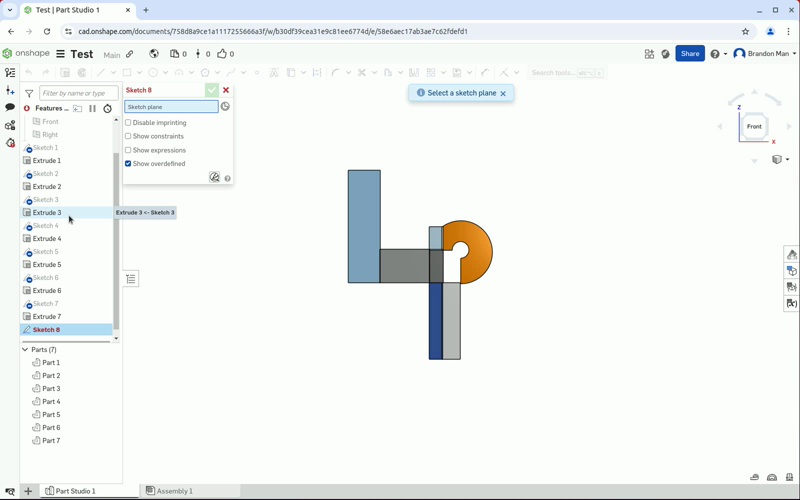
scroll(3)
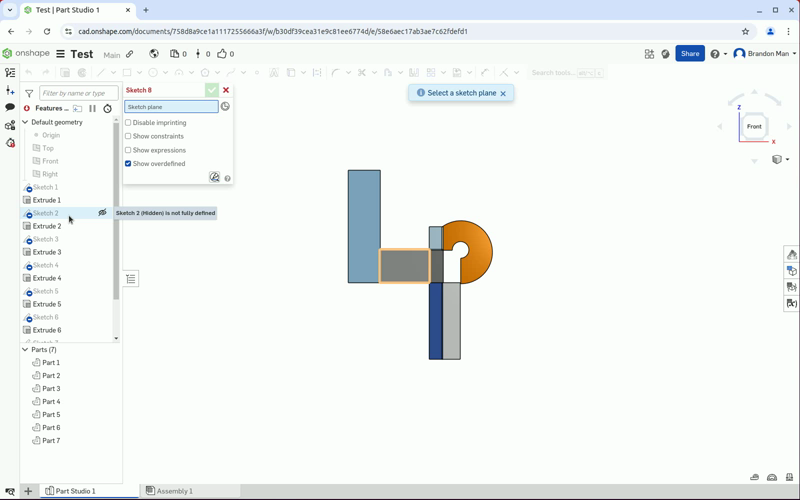
mouse_move(69, 163)
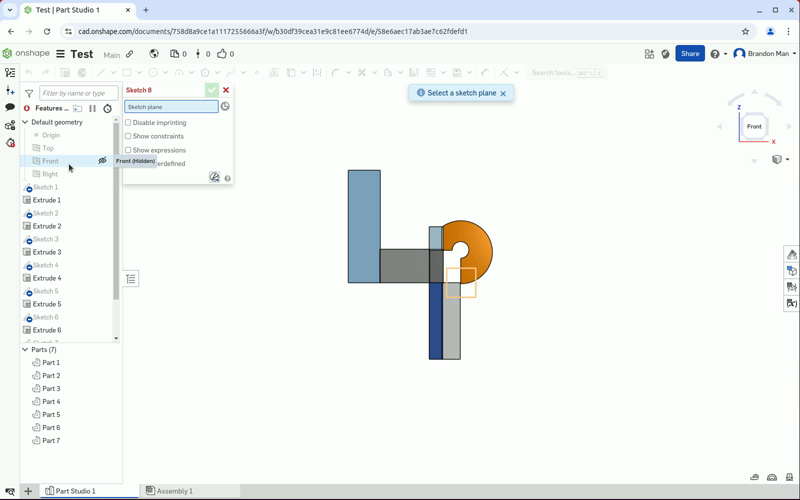
click(69, 163)
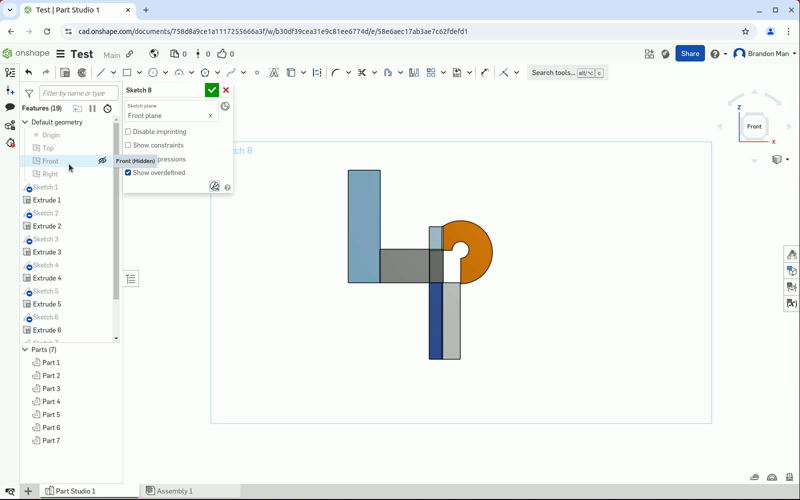
mouse_move(73, 352)
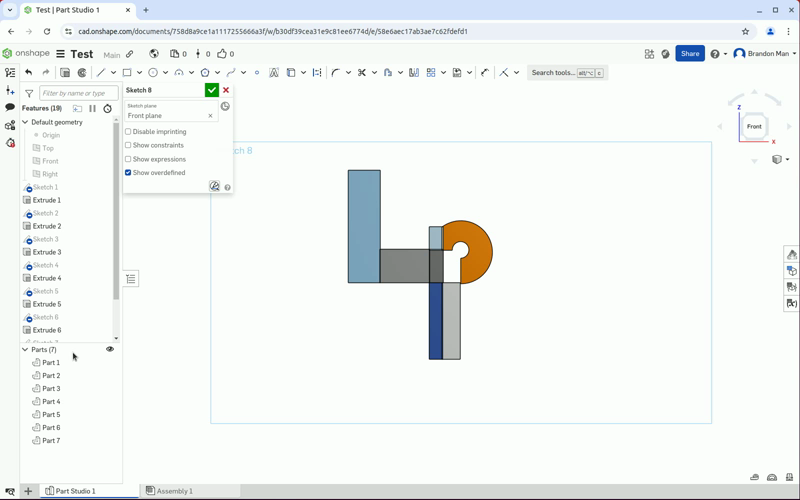
key(y)
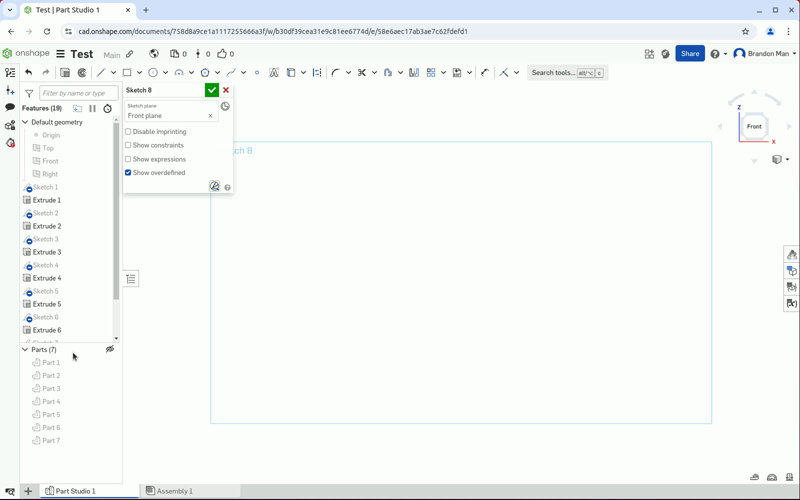
key(l)
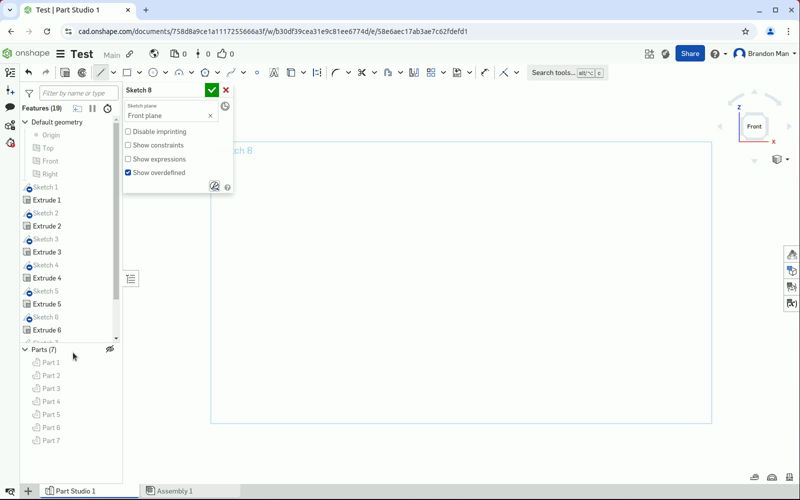
key_down(shift)
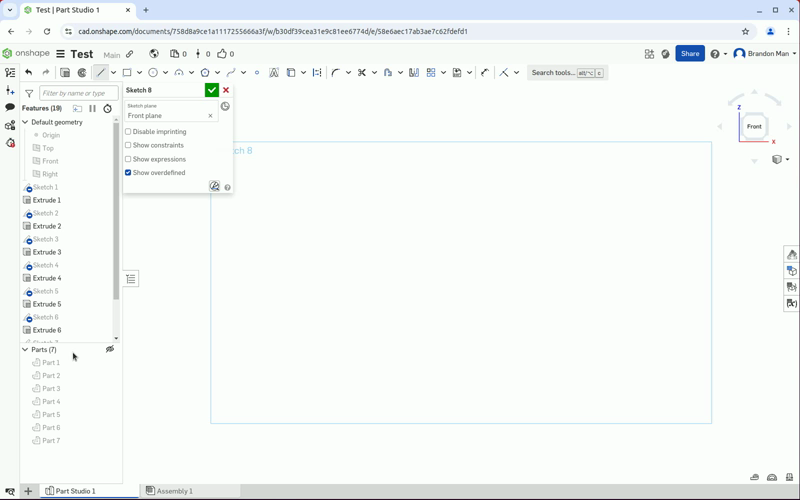
mouse_move(441, 282)
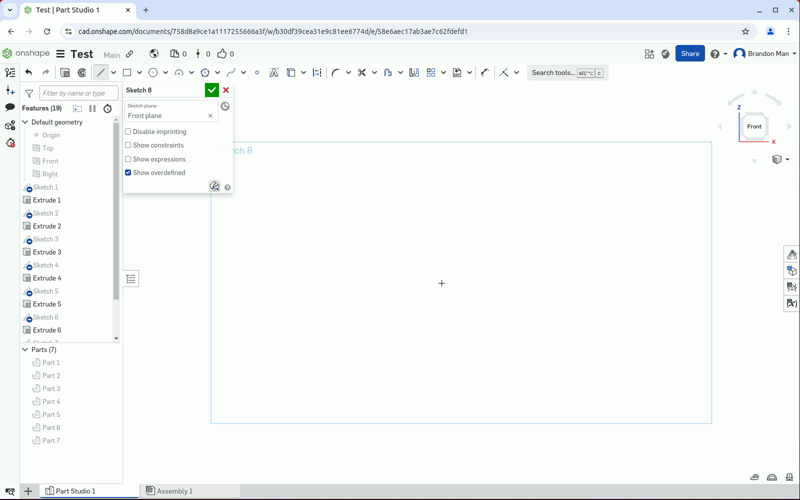
click(441, 282)
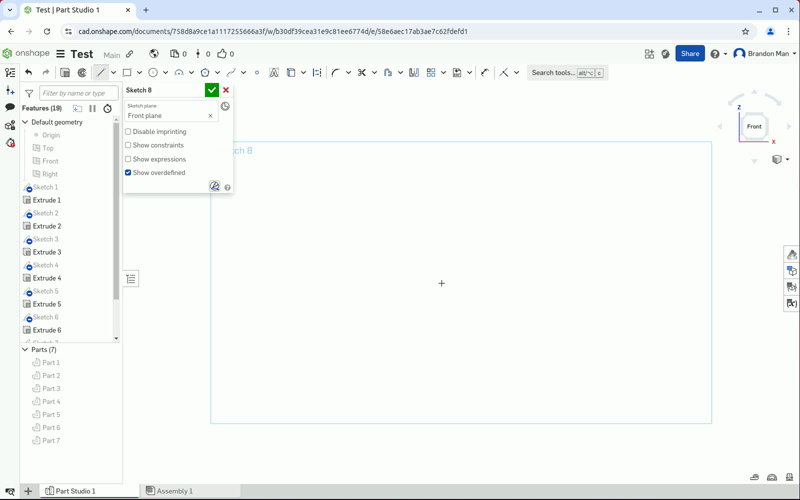
key_up(shift)
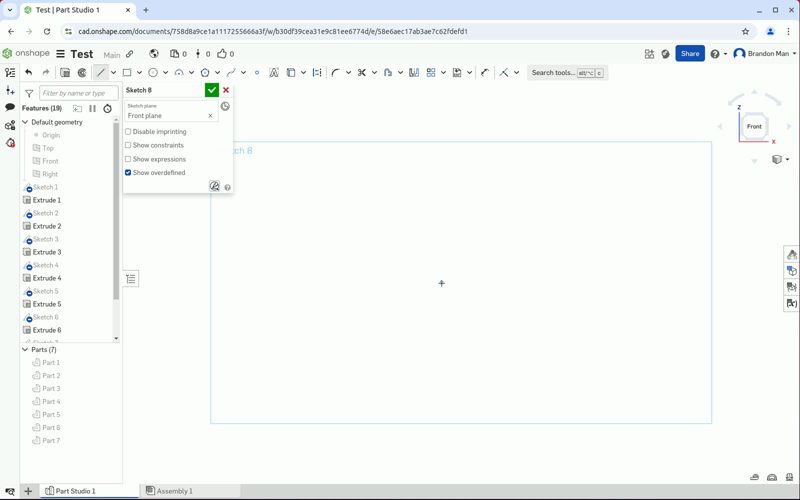
key_down(shift)
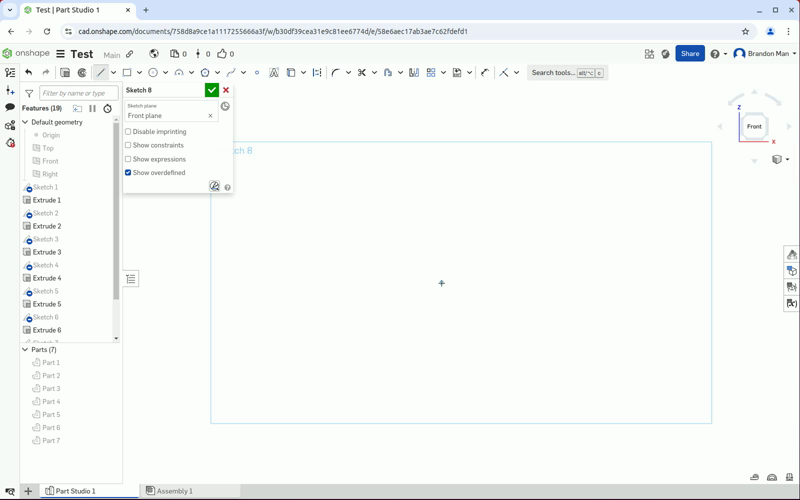
mouse_move(471, 282)
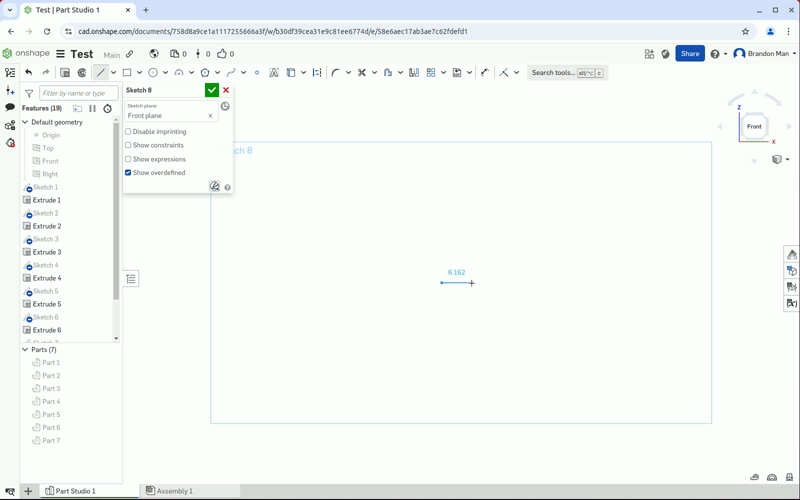
mouse_move(460, 282)
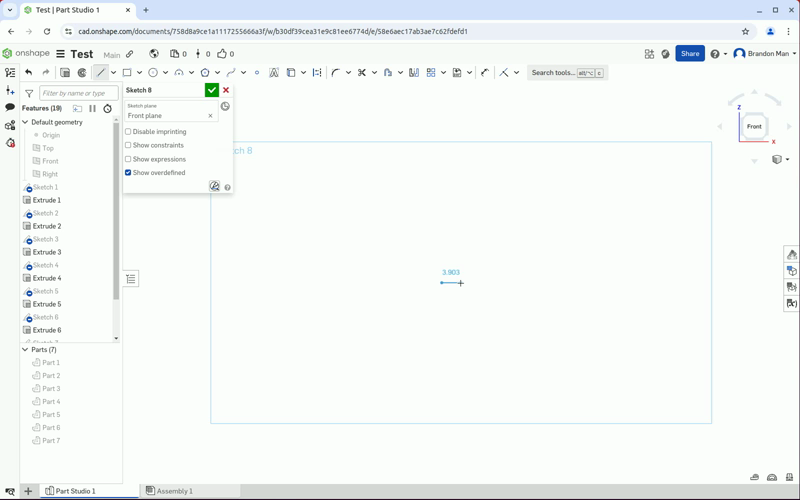
click(460, 282)
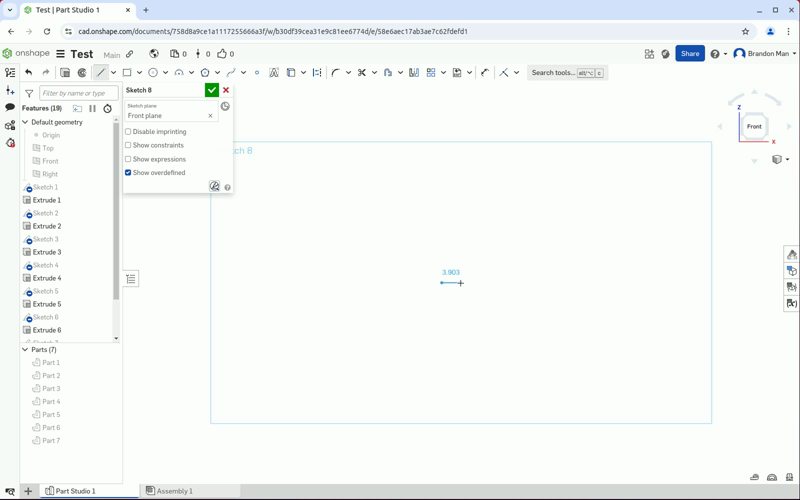
key_up(shift)
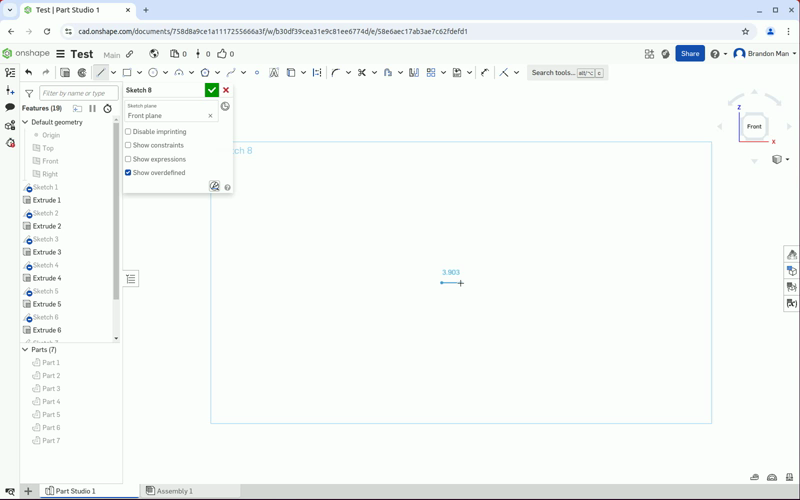
key_down(shift)
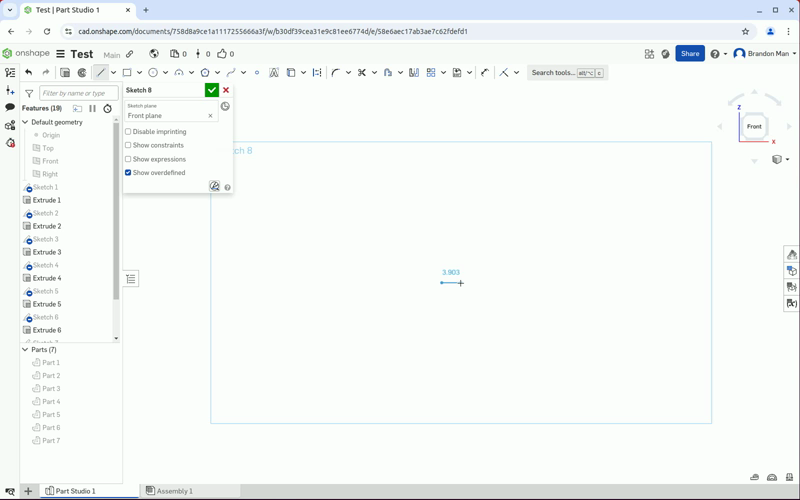
mouse_move(490, 282)
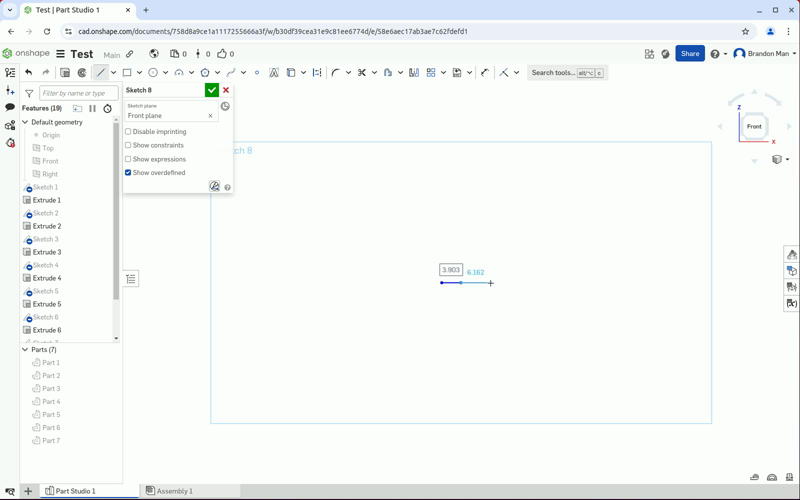
mouse_move(460, 257)
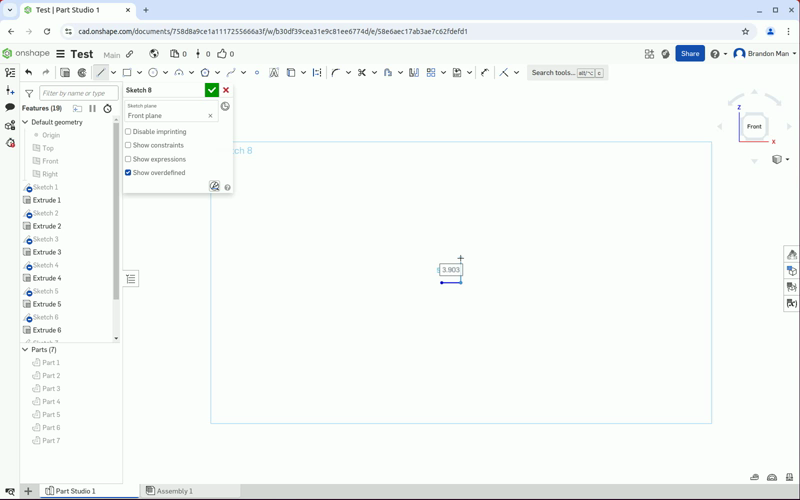
click(460, 257)
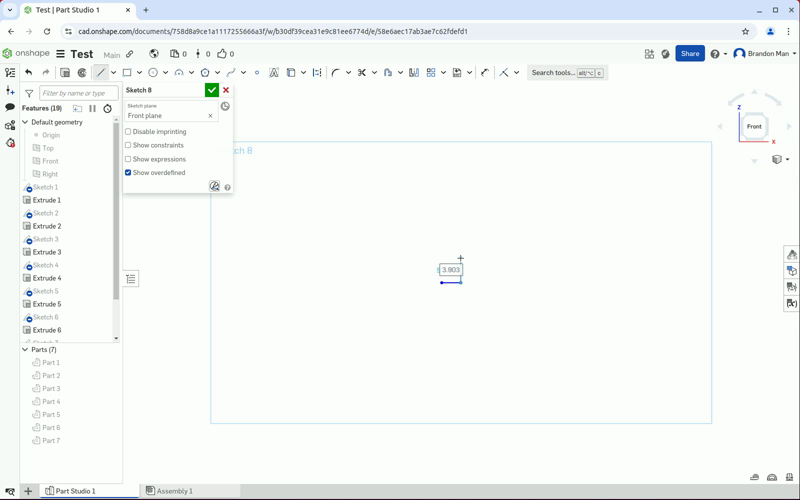
key_up(shift)
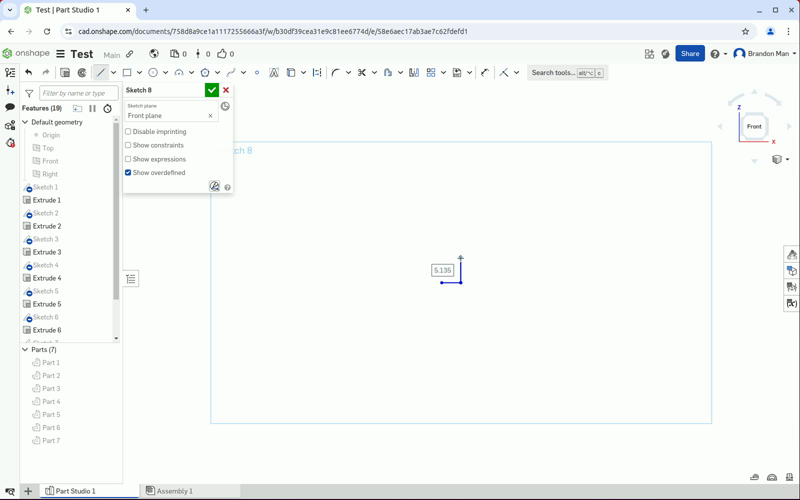
key(esc)
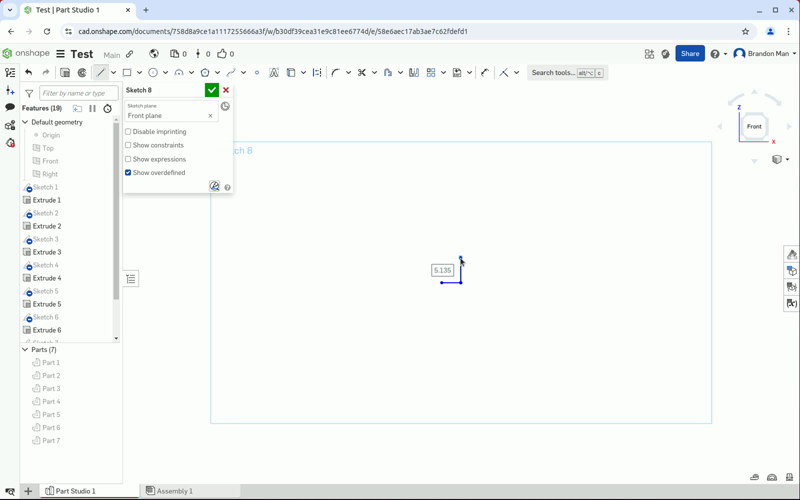
key(a)
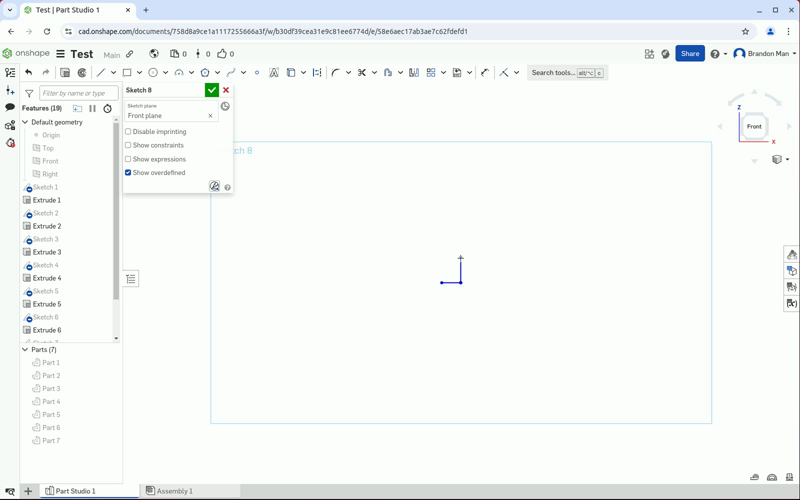
mouse_move(460, 257)
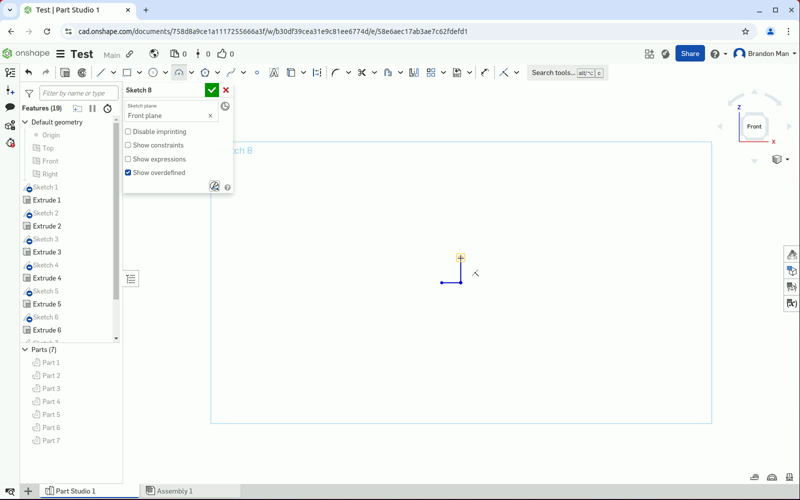
click(460, 257)
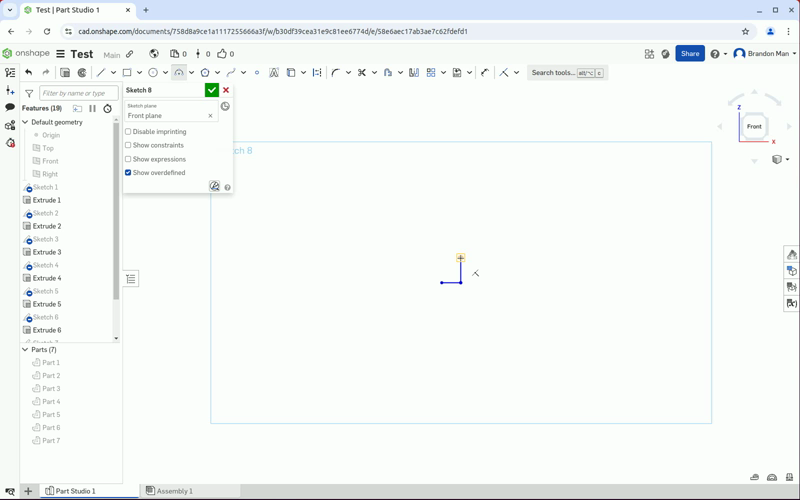
key_down(shift)
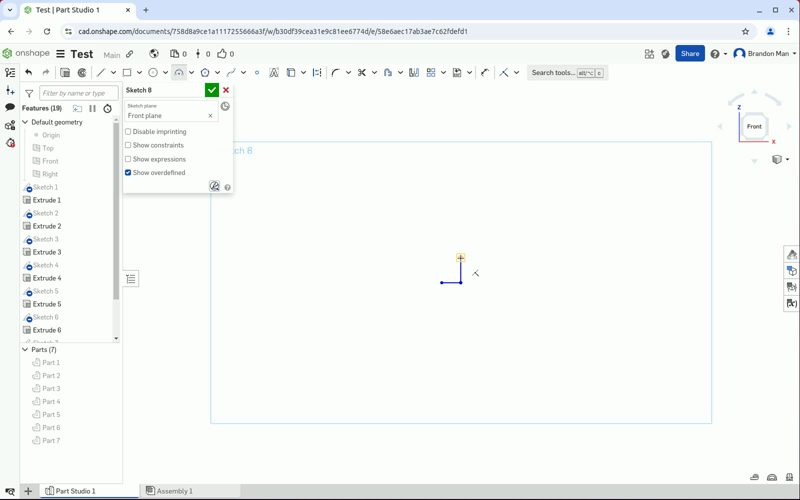
mouse_move(452, 249)
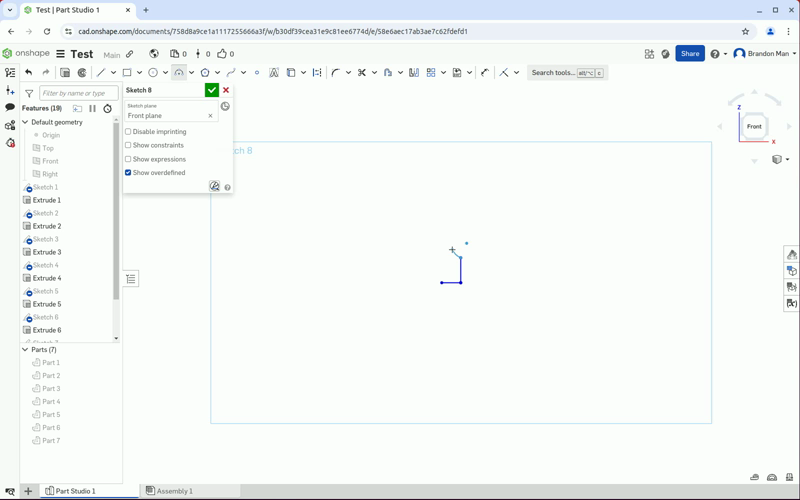
click(452, 249)
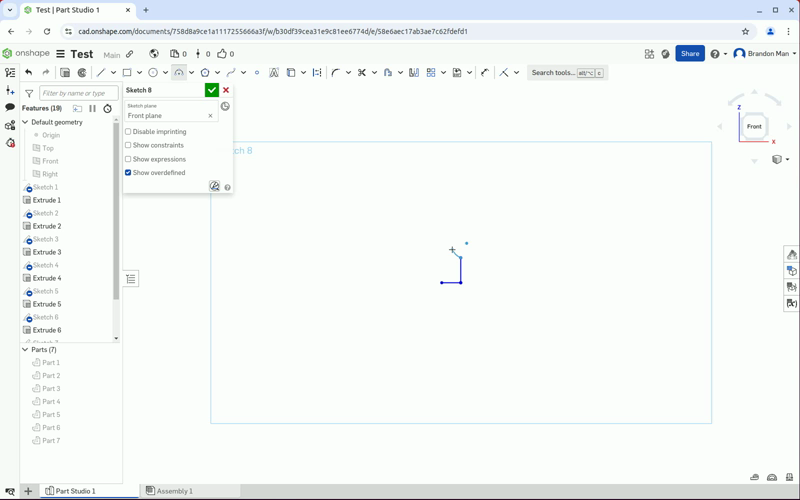
mouse_move(454, 255)
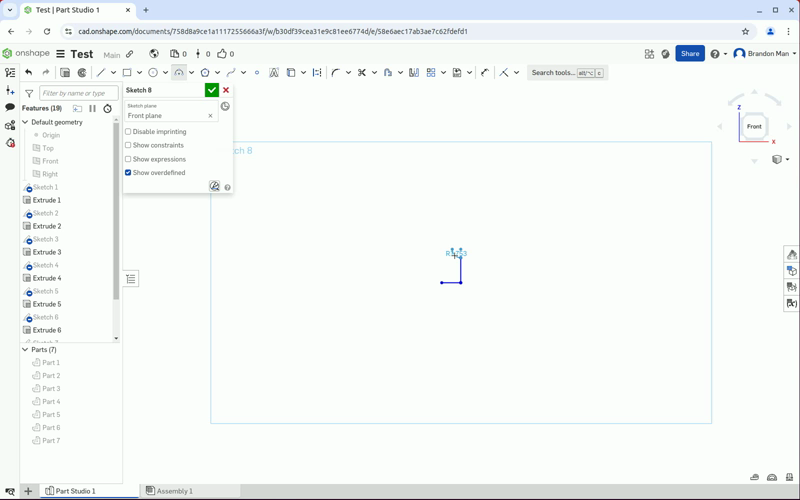
click(454, 255)
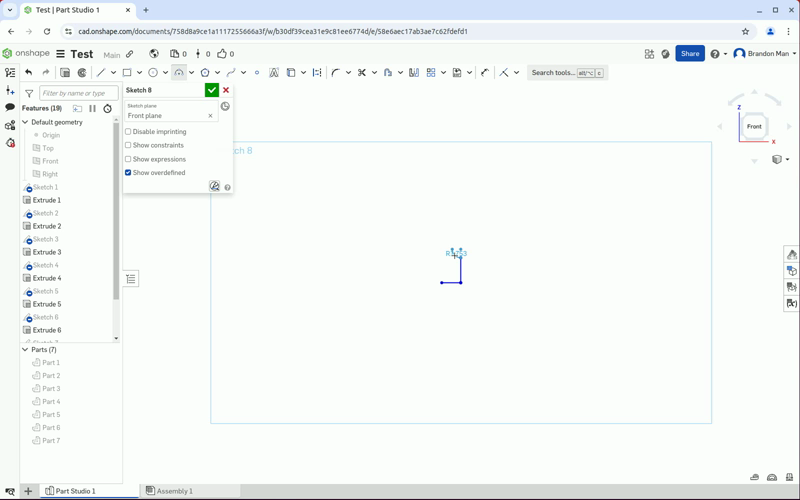
key_up(shift)
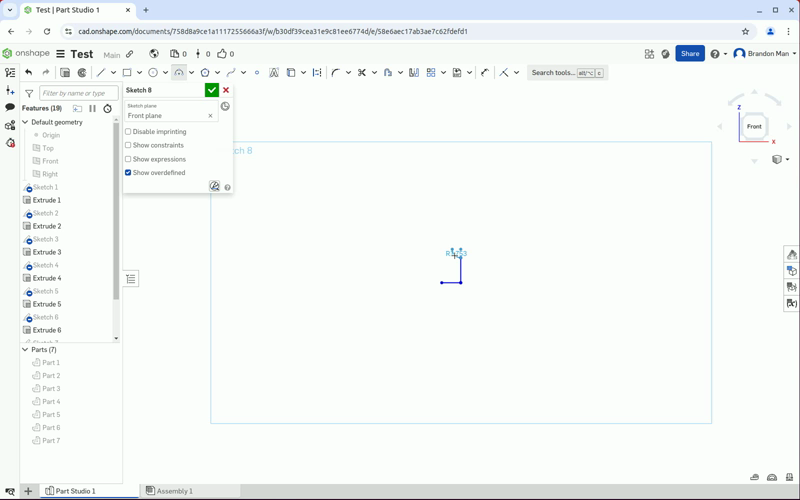
key(esc)
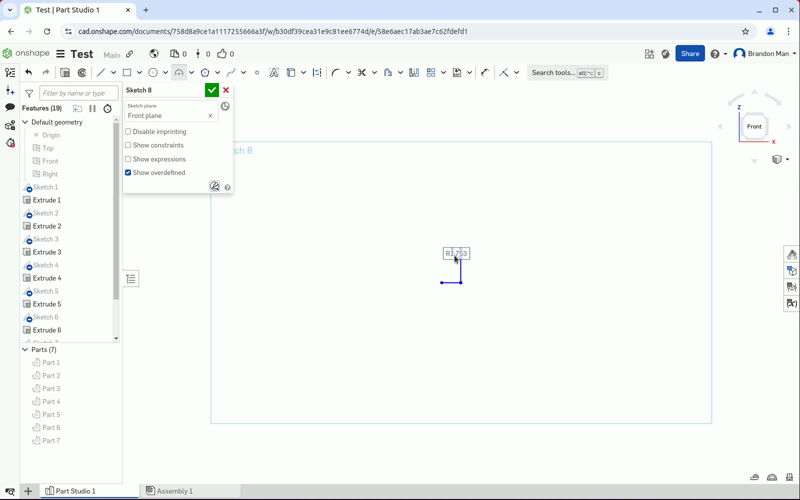
key(l)
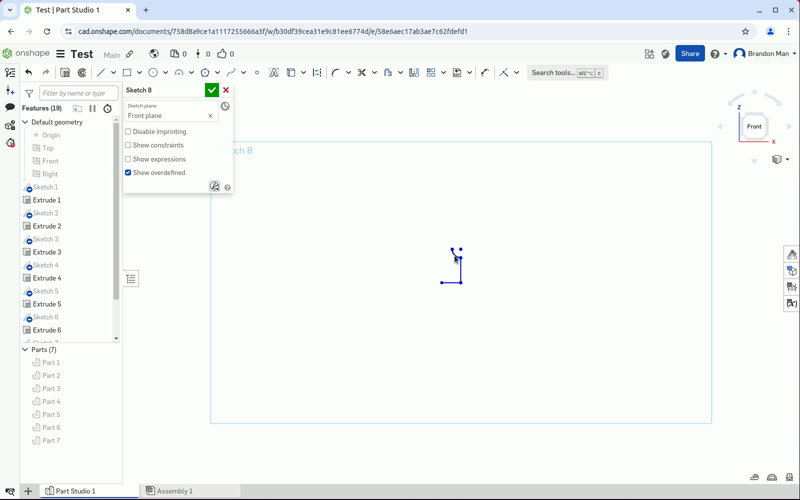
mouse_move(452, 249)
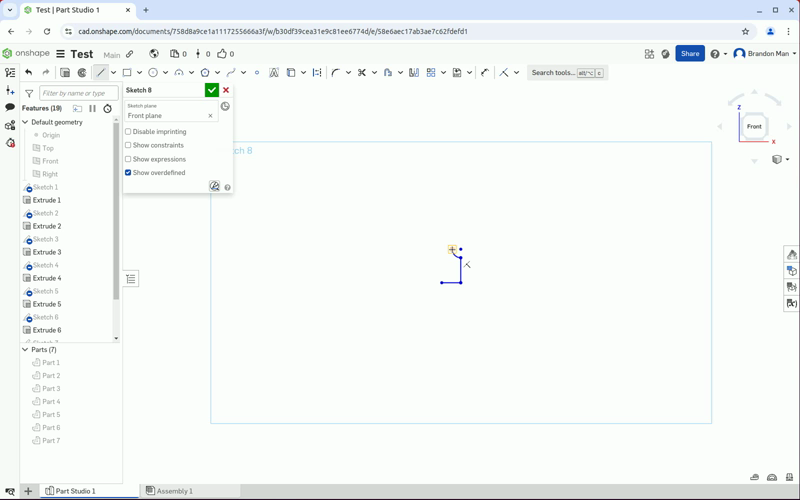
click(452, 249)
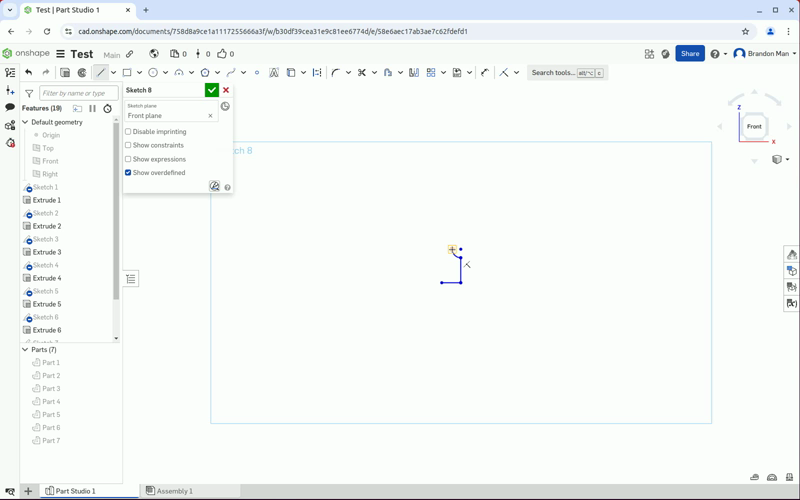
key_down(shift)
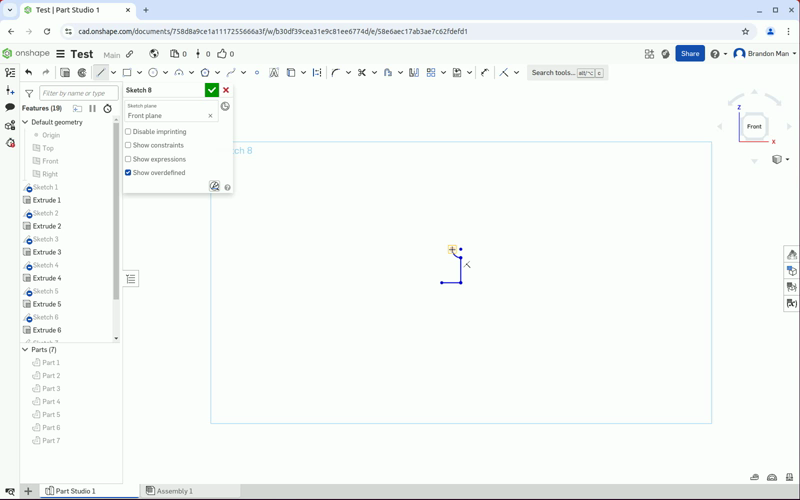
mouse_move(482, 249)
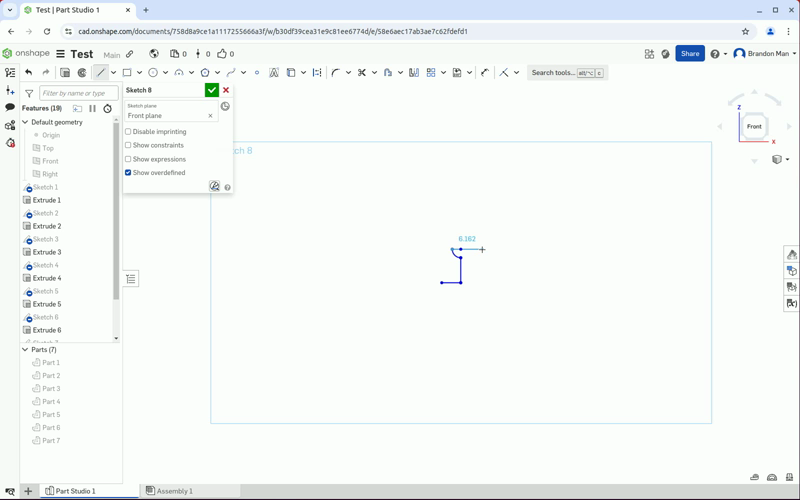
mouse_move(441, 249)
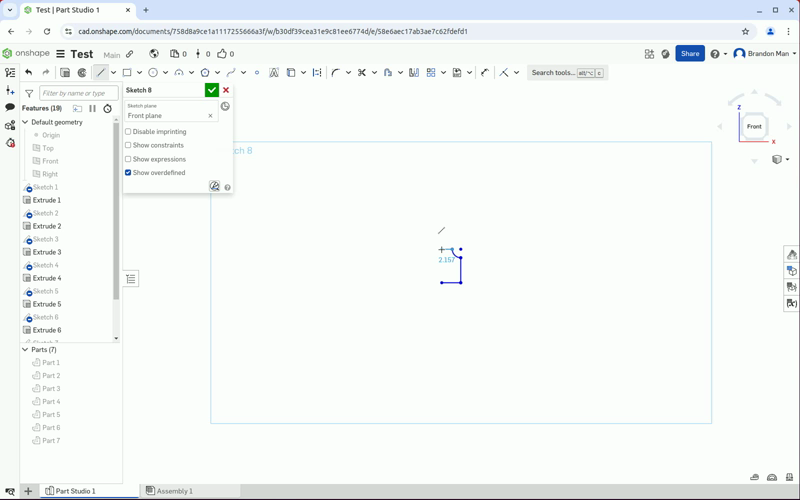
click(441, 249)
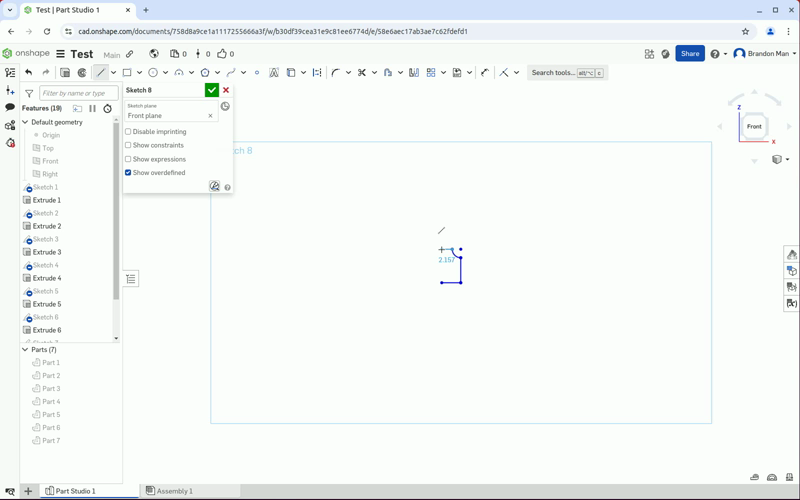
key_up(shift)
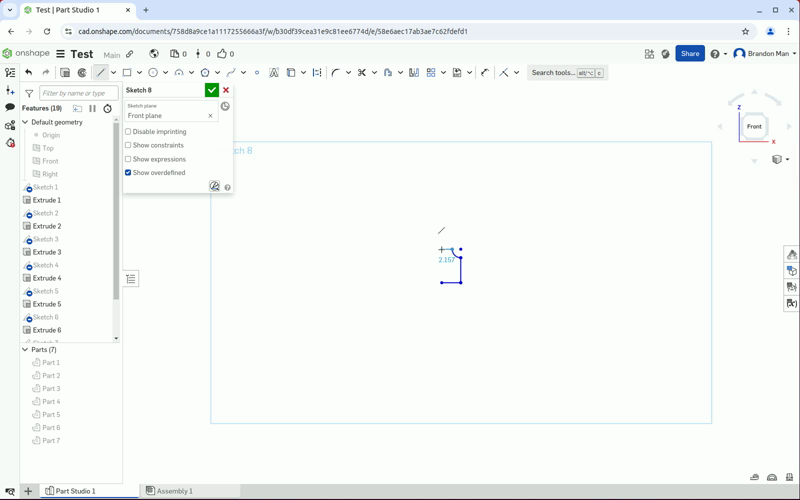
mouse_move(471, 249)
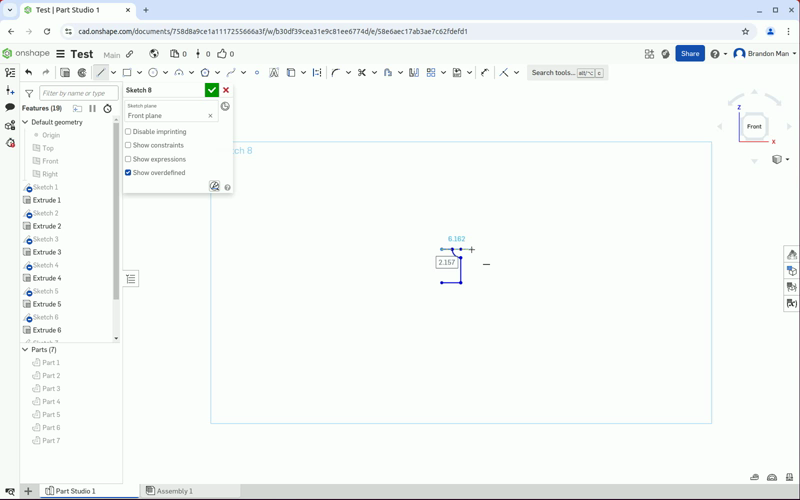
key_down(shift)
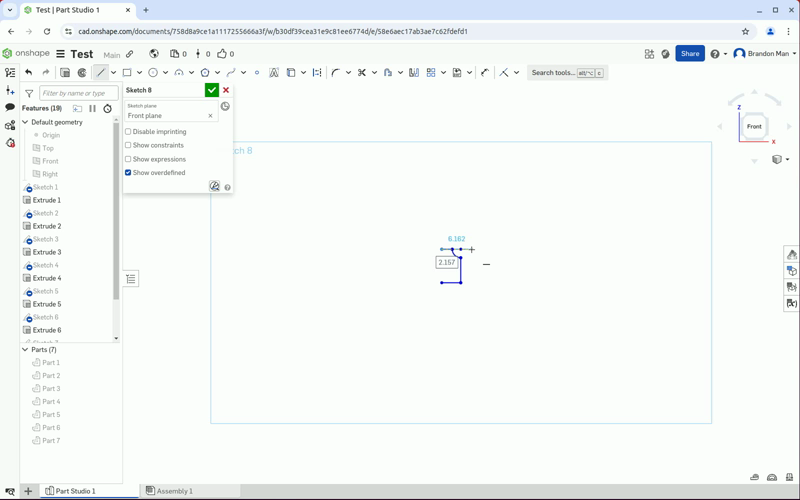
mouse_move(441, 282)
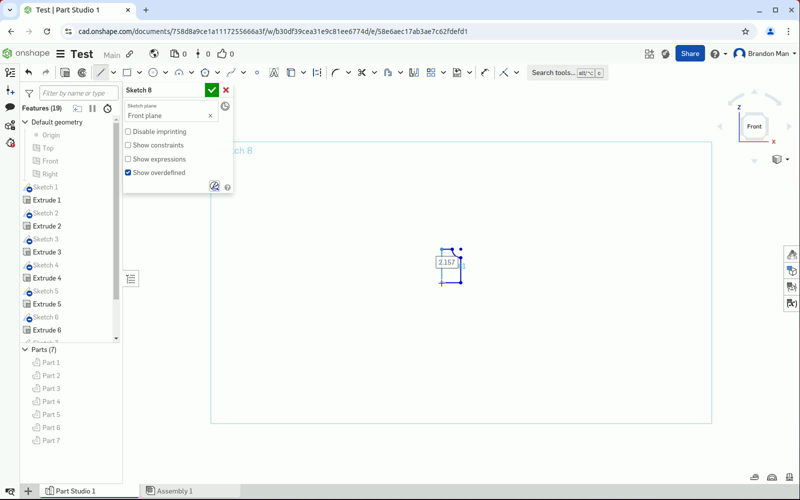
key_up(shift)
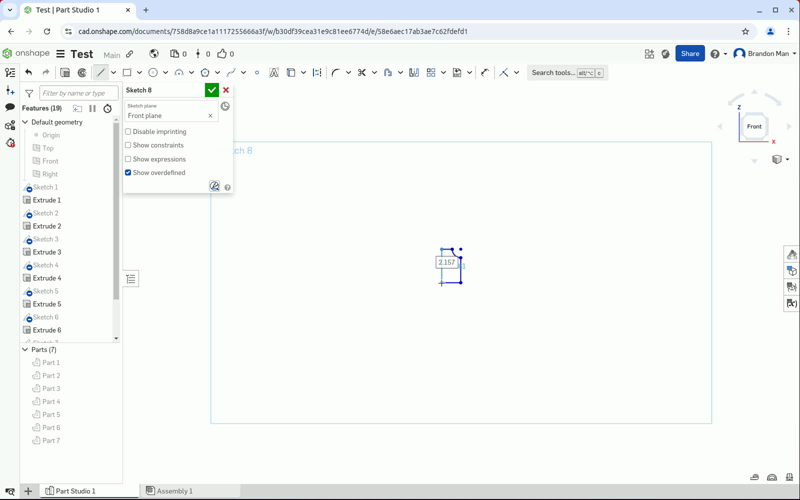
click(441, 282)
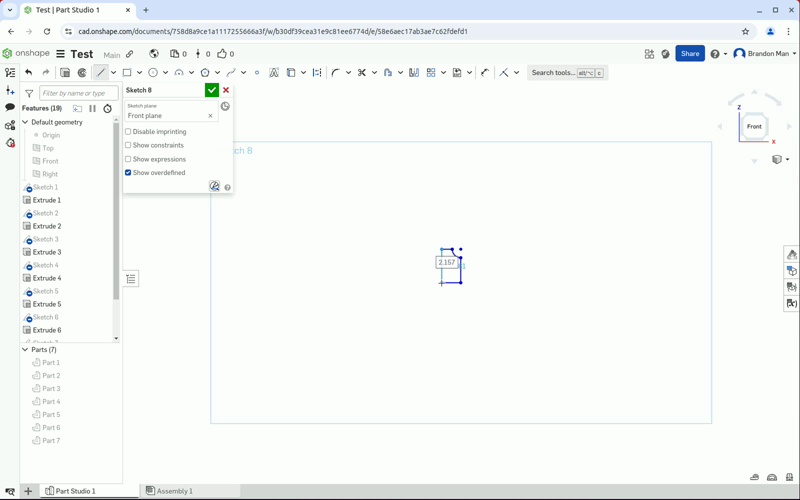
key(esc)
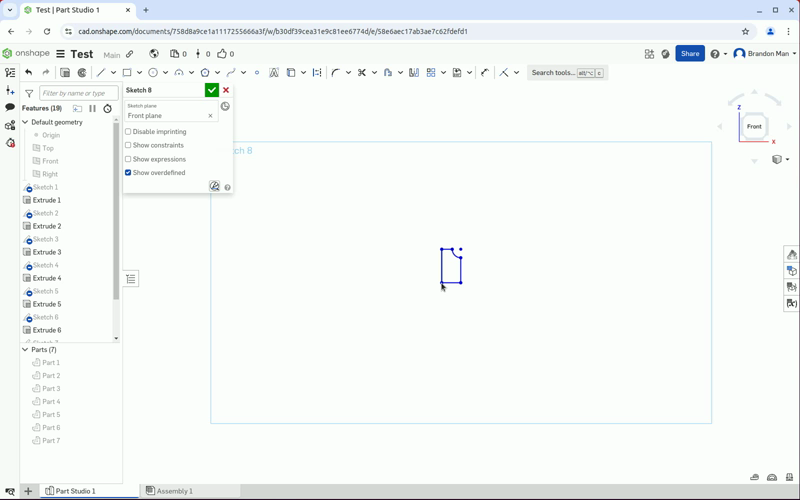
mouse_move(445, 267)
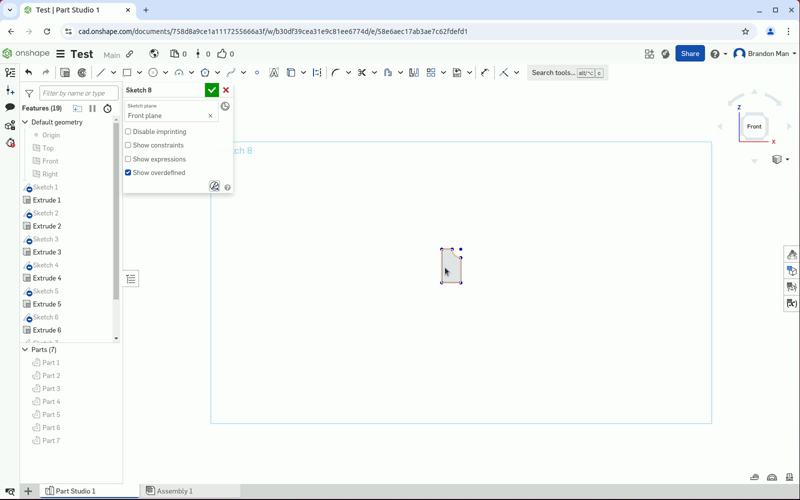
scroll(6)
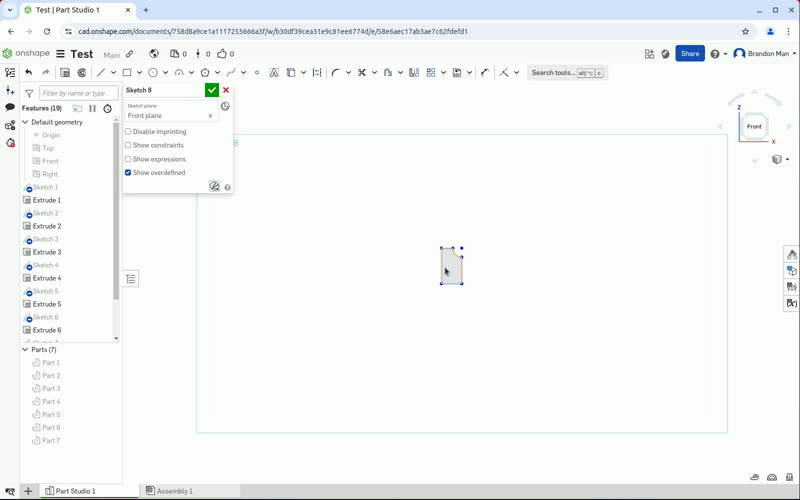
scroll(6)
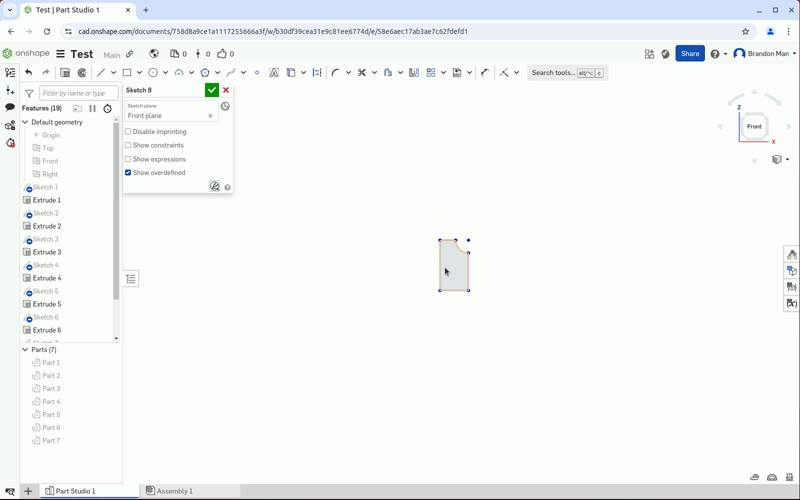
scroll(6)
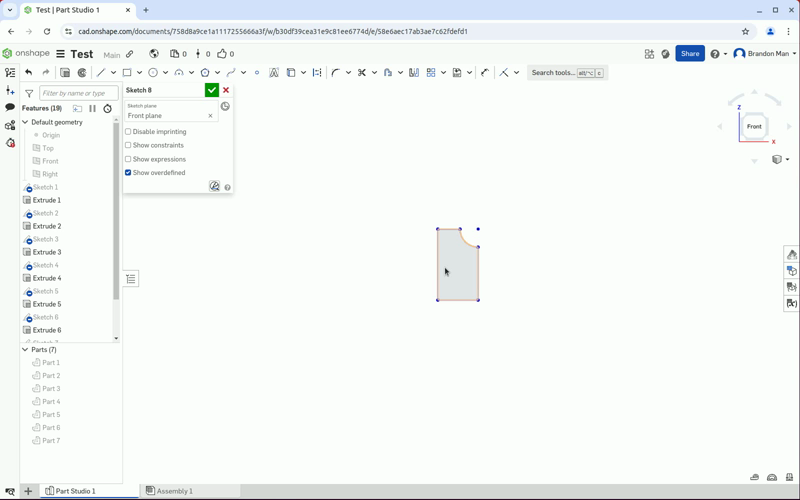
scroll(6)
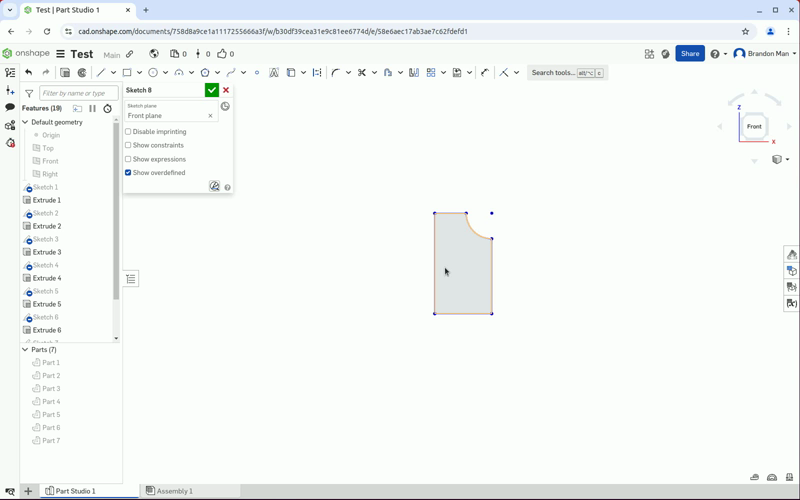
scroll(6)
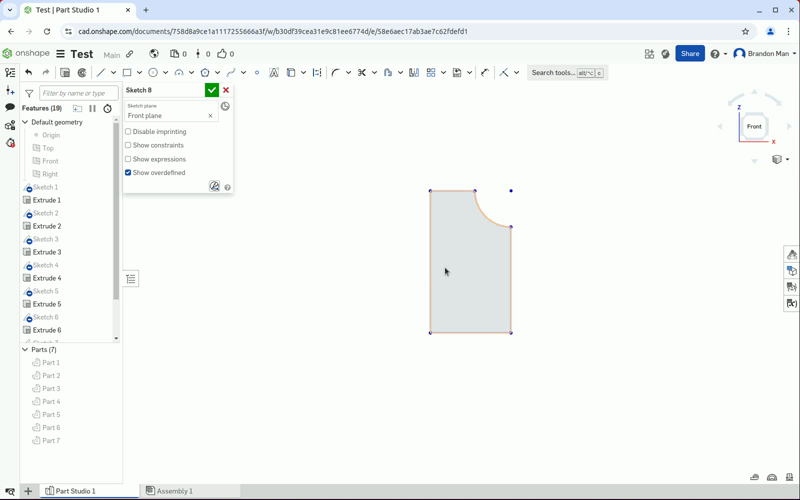
scroll(6)
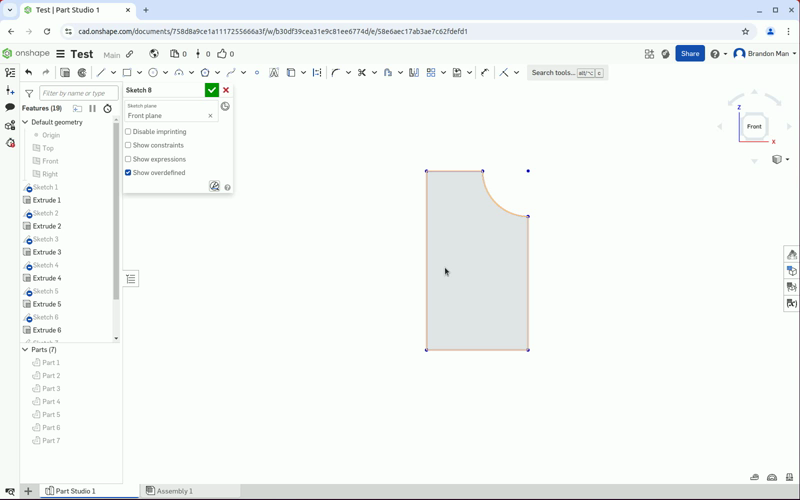
scroll(6)
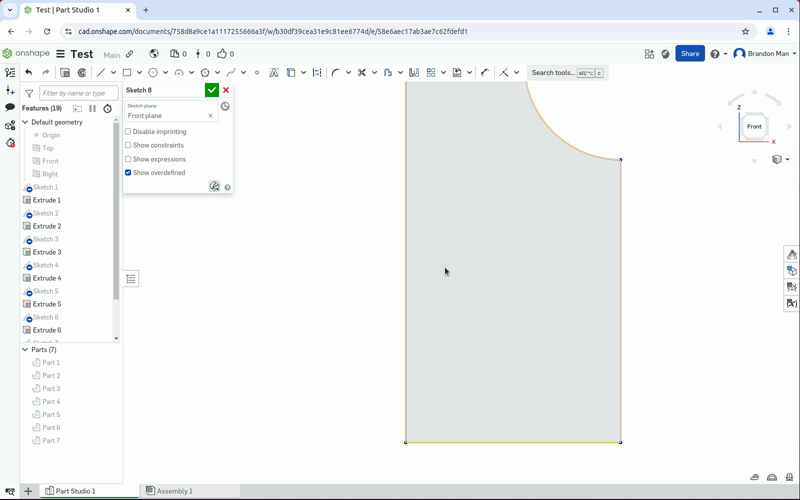
click(445, 267)
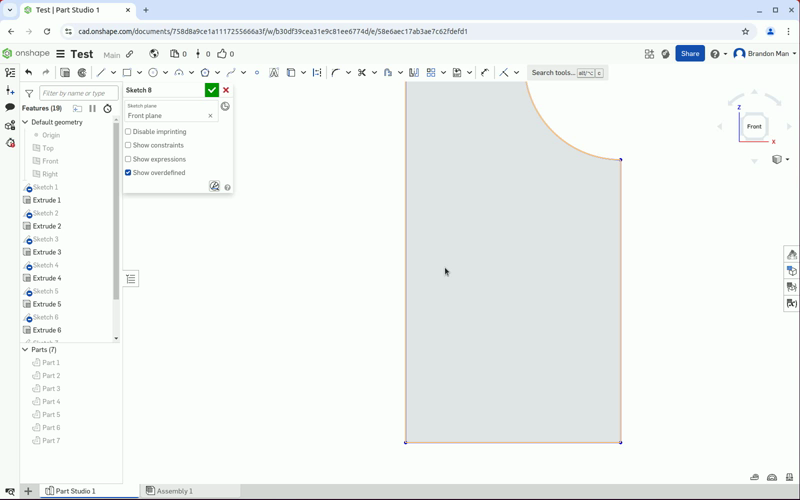
scroll(-6)
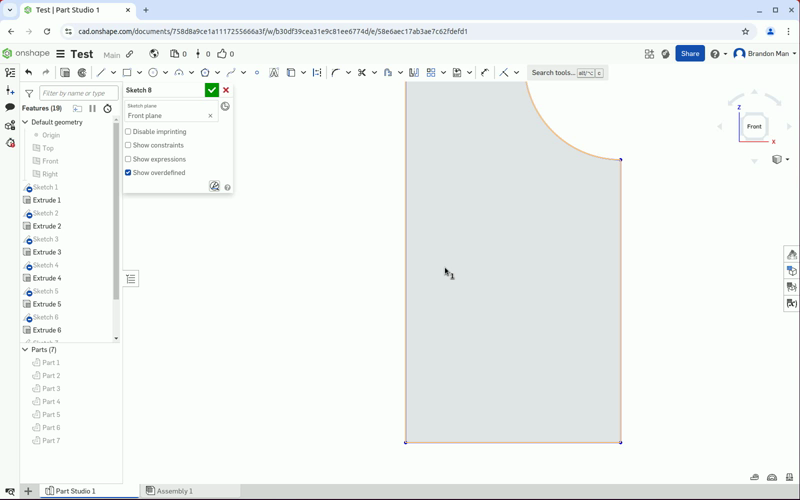
scroll(-6)
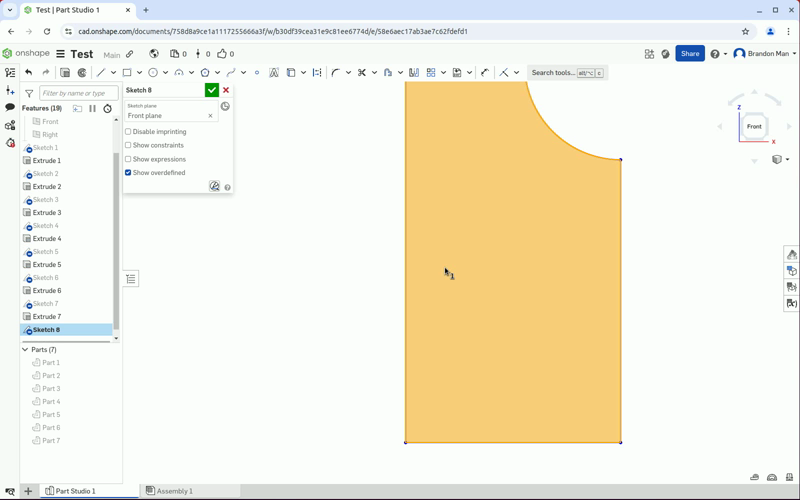
scroll(-6)
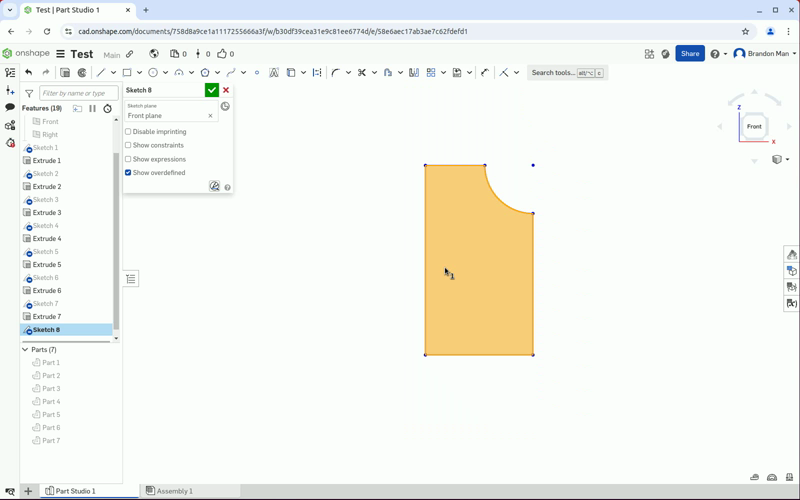
scroll(-6)
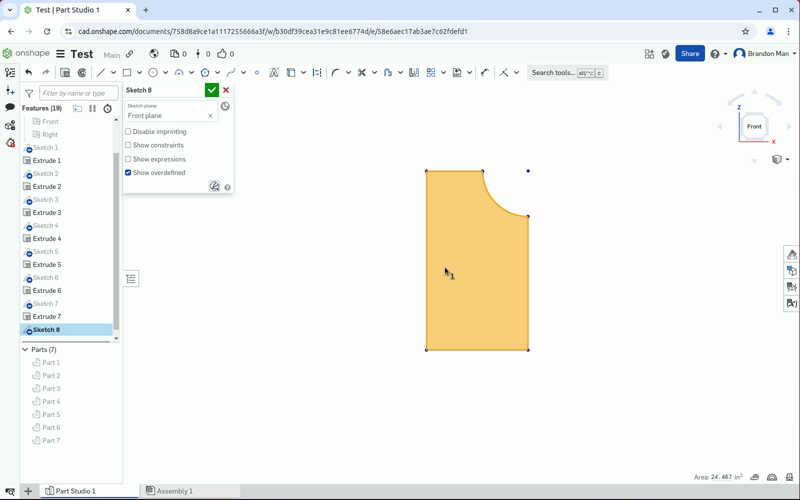
scroll(-6)
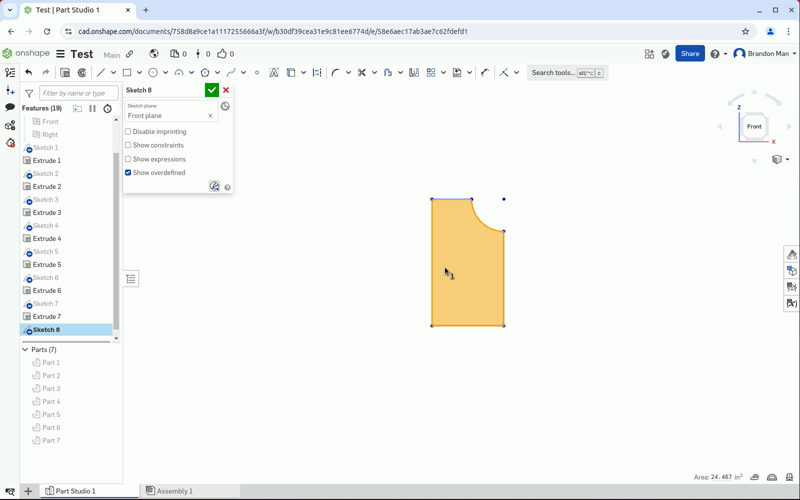
scroll(-6)
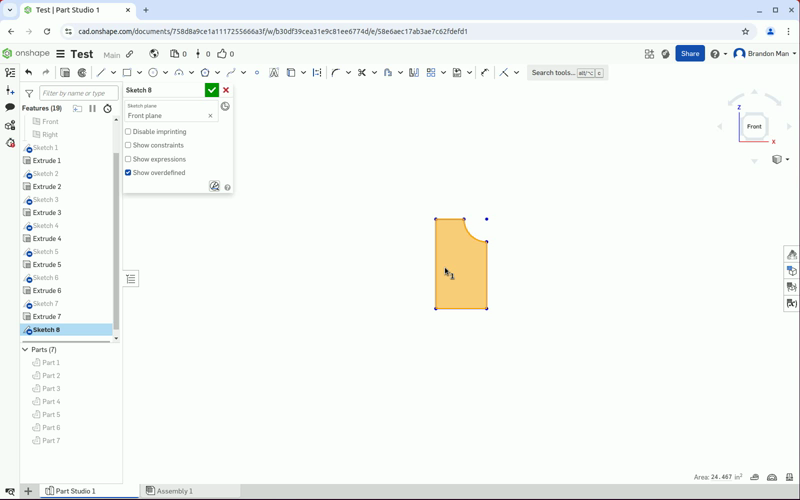
scroll(-6)
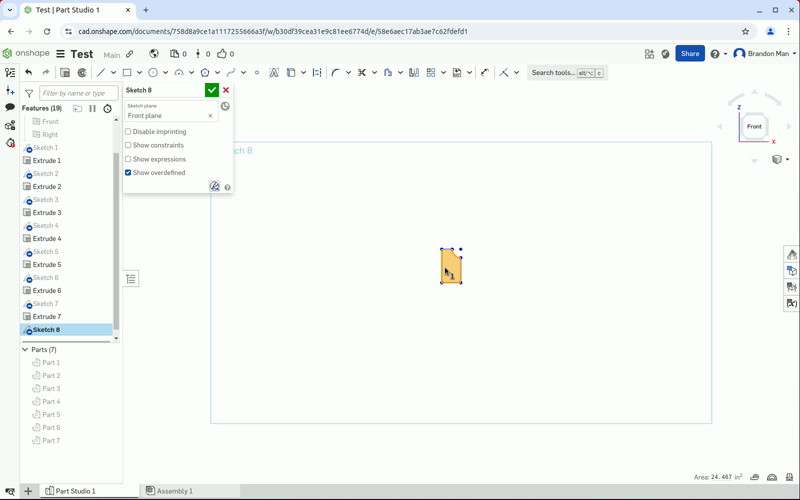
mouse_move(73, 352)
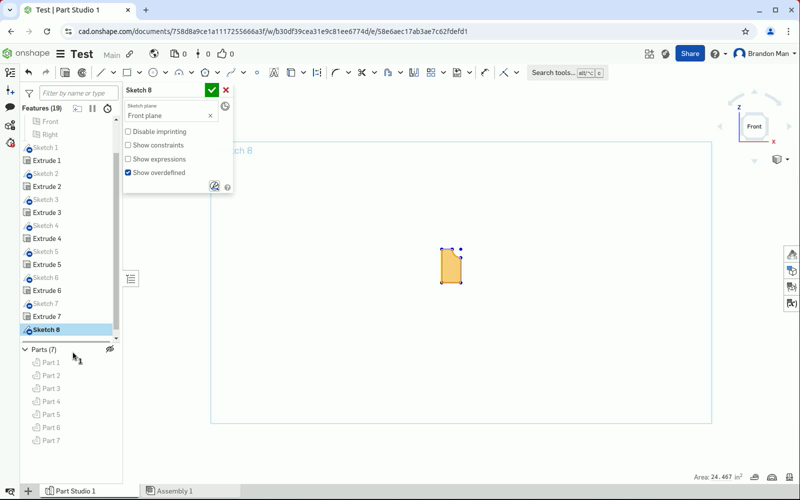
key(shift+y)
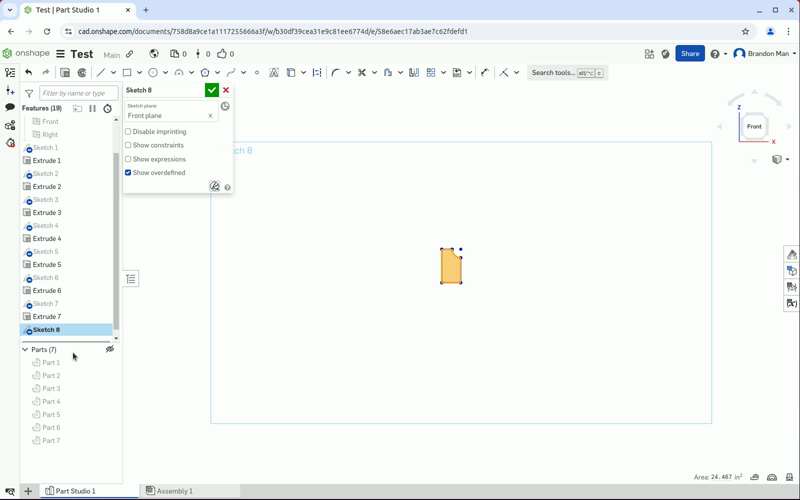
key(shift+e)
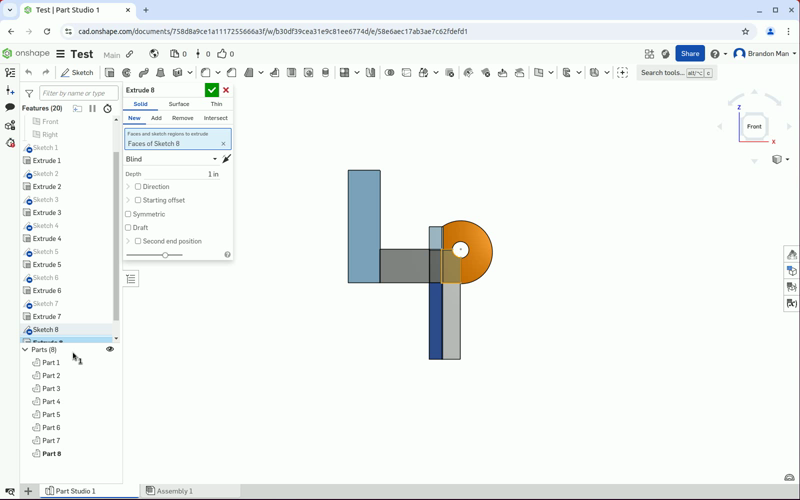
mouse_move(143, 106)
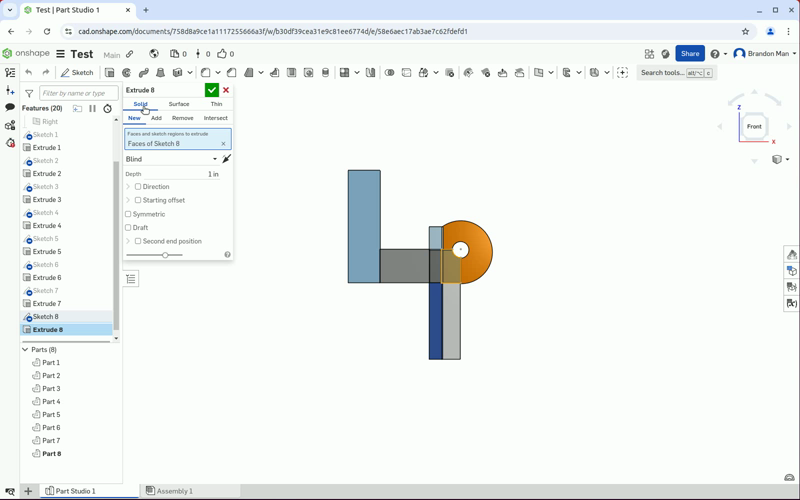
click(143, 106)
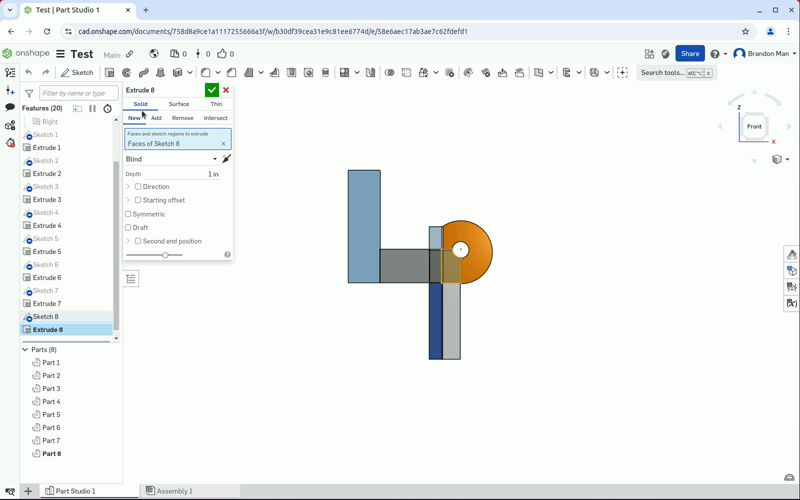
mouse_move(137, 120)
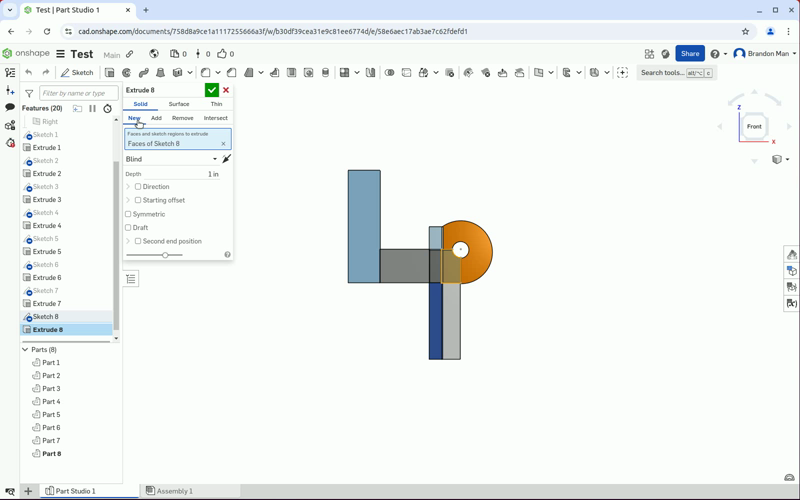
click(137, 120)
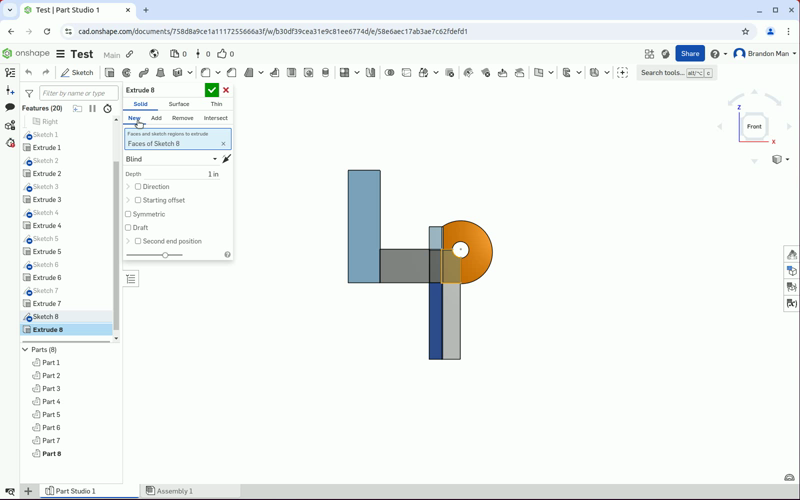
key(tab, 4)
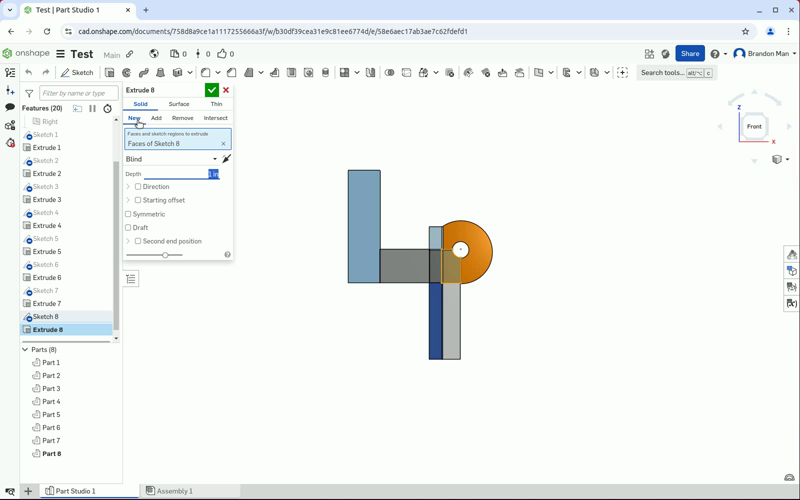
text(15.405)
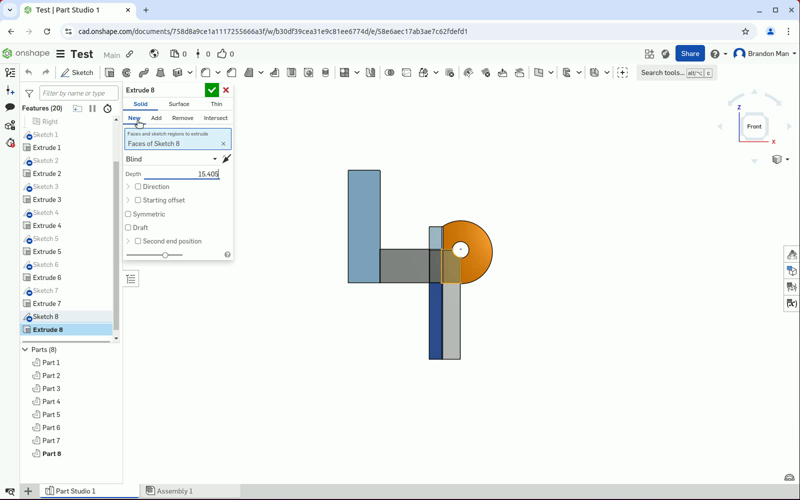
key(enter)
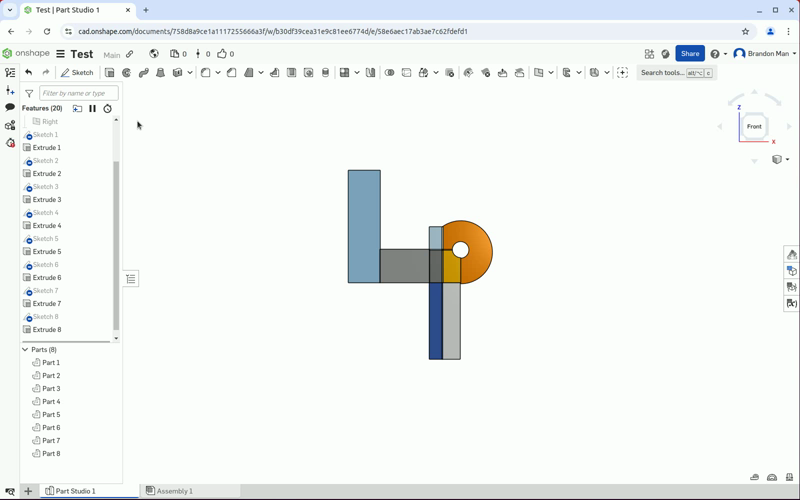
key(shift+h)
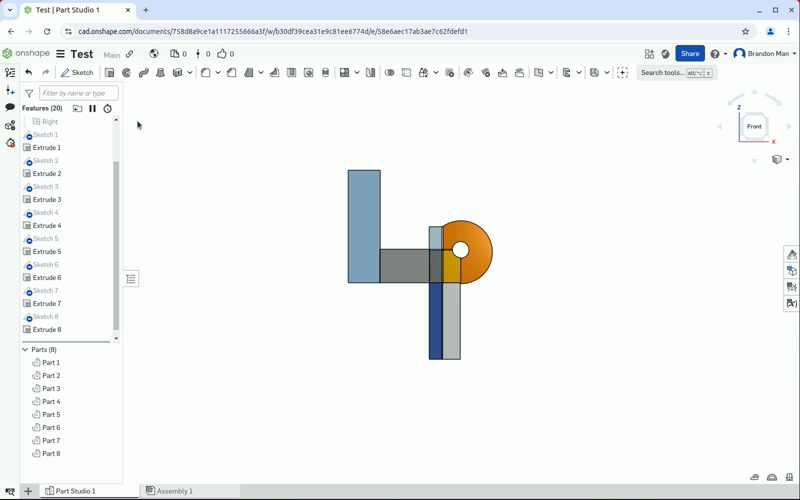
key(shift+h)
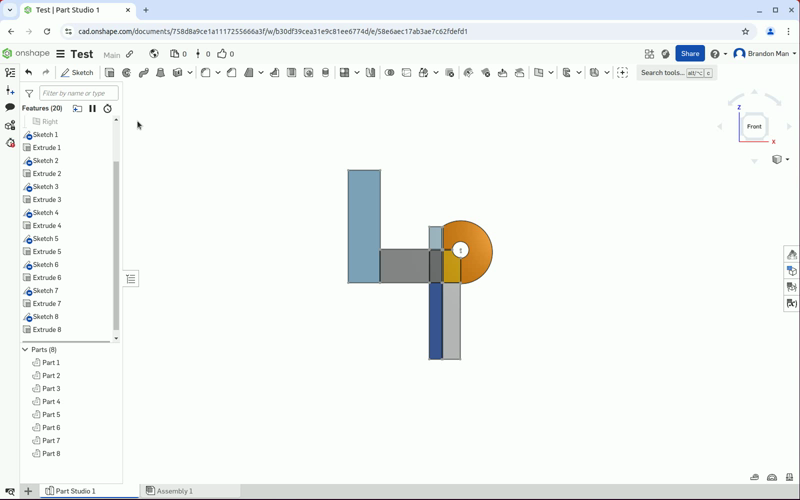
key(shift+7)
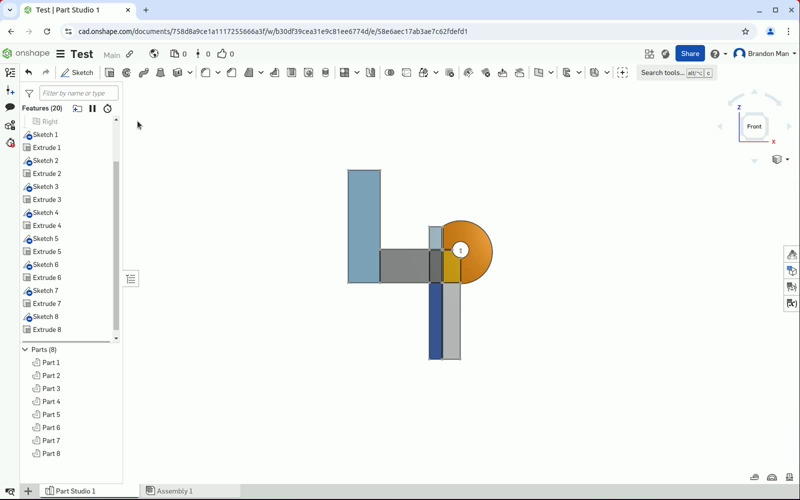
key(left, 2)
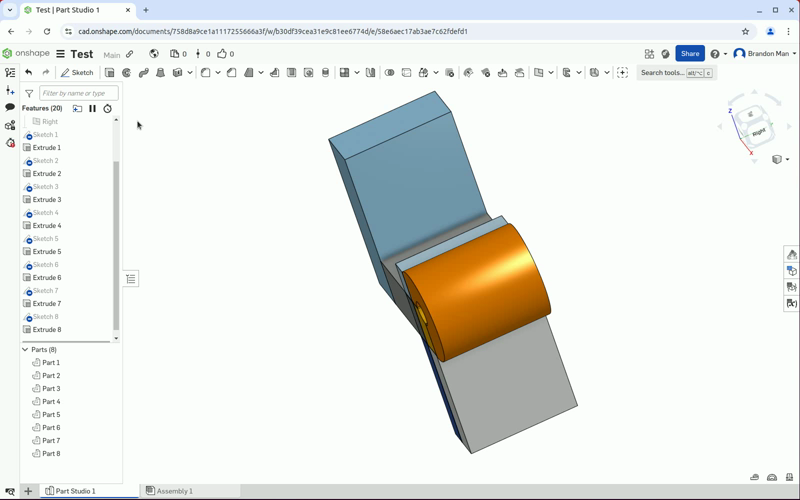
key(down, 2)
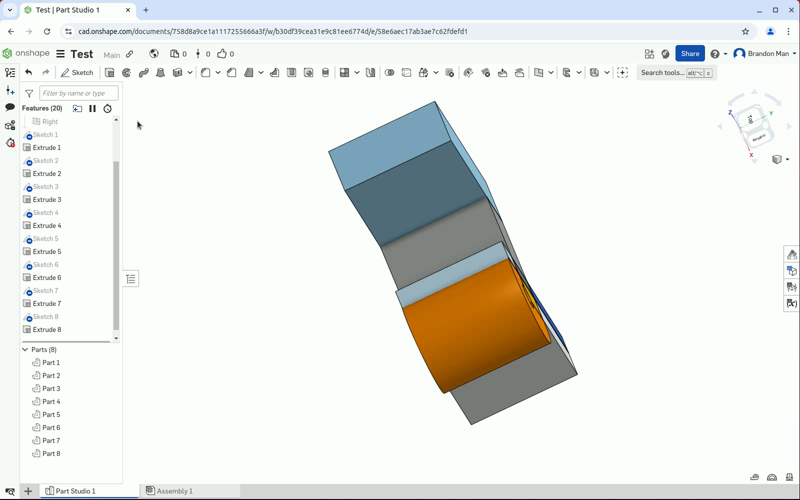
key(up, 2)
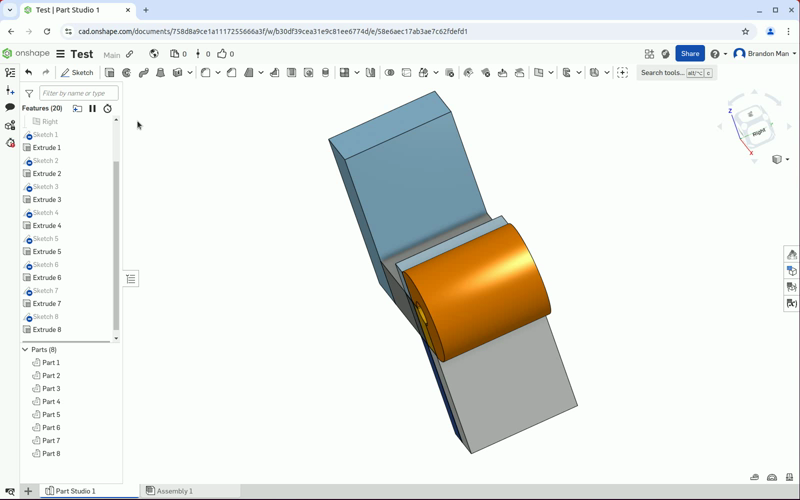
key(right, 2)
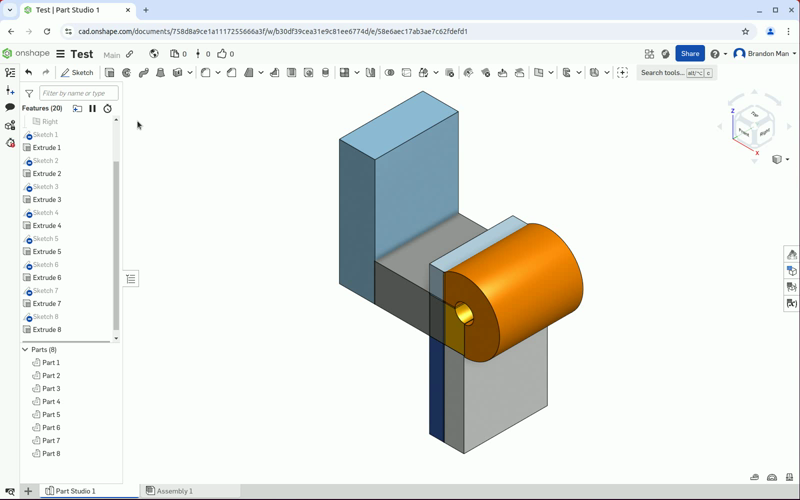
mouse_move(69, 137)
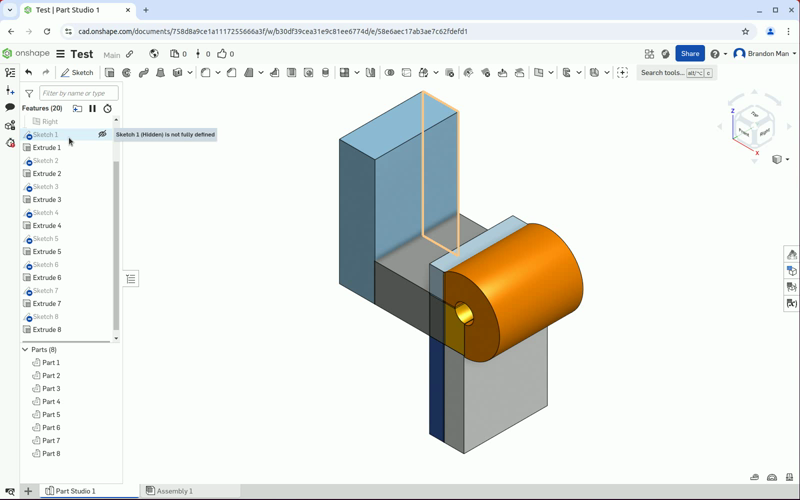
click(69, 137)